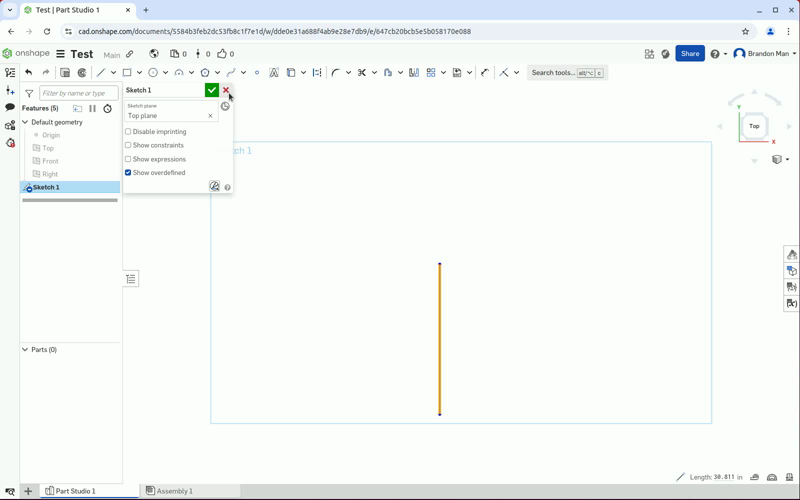
key(shift+h)
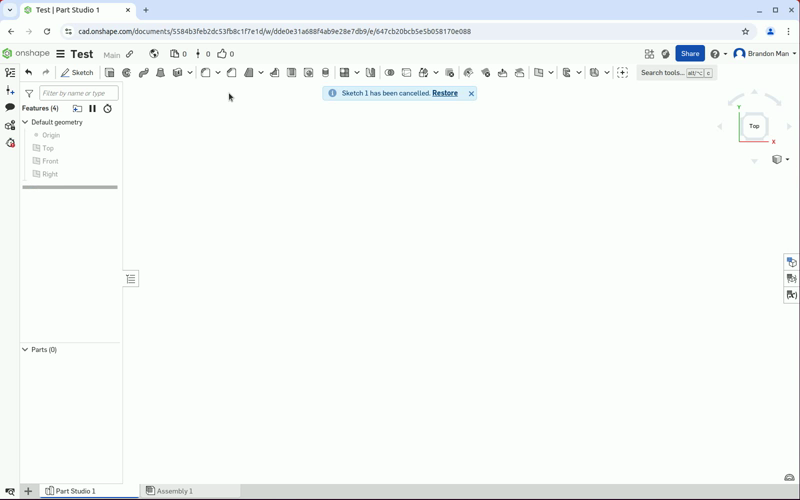
mouse_move(73, 352)
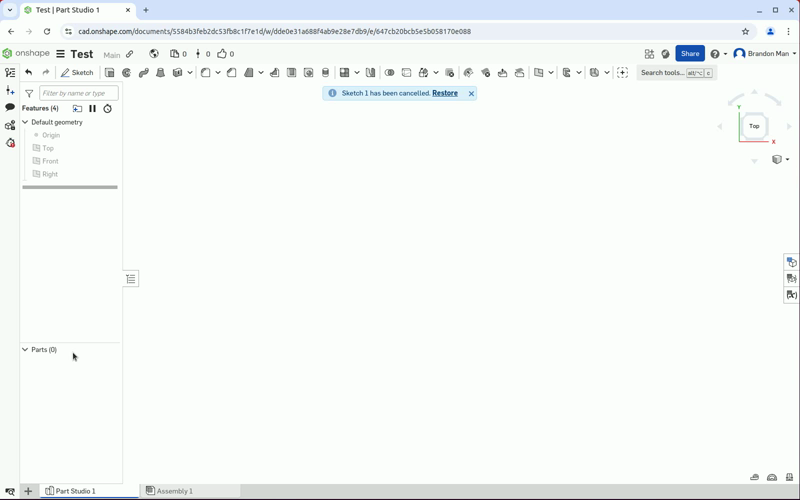
key(y)
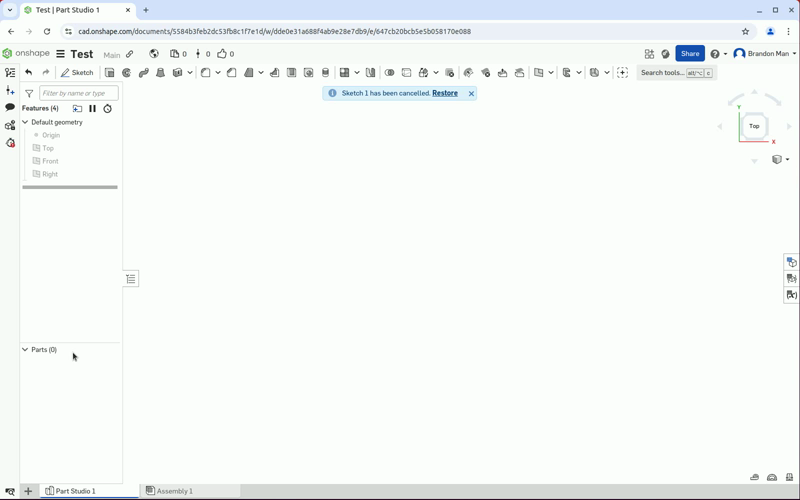
key(shift+p)
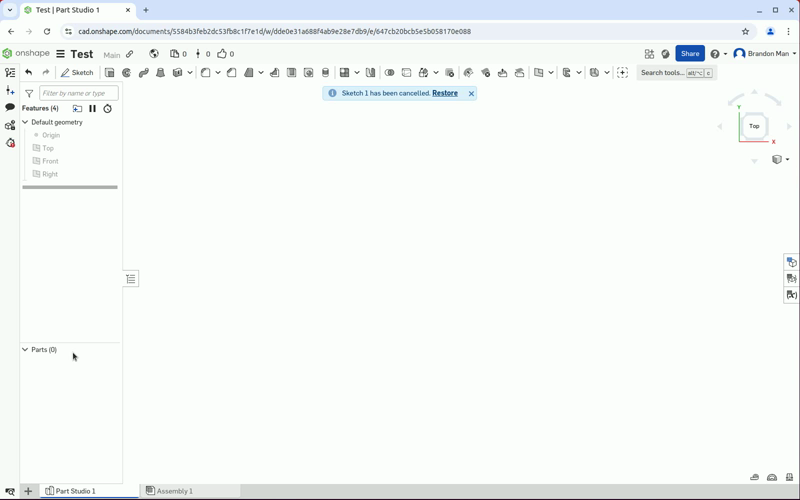
key(space)
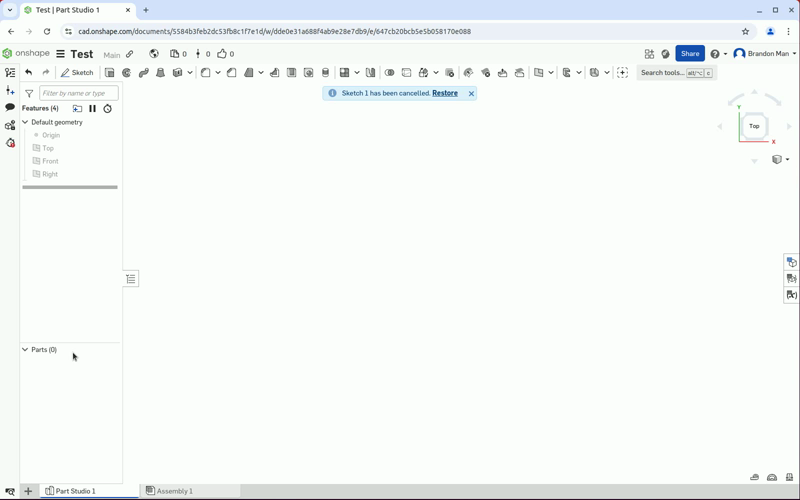
key_down(shift)
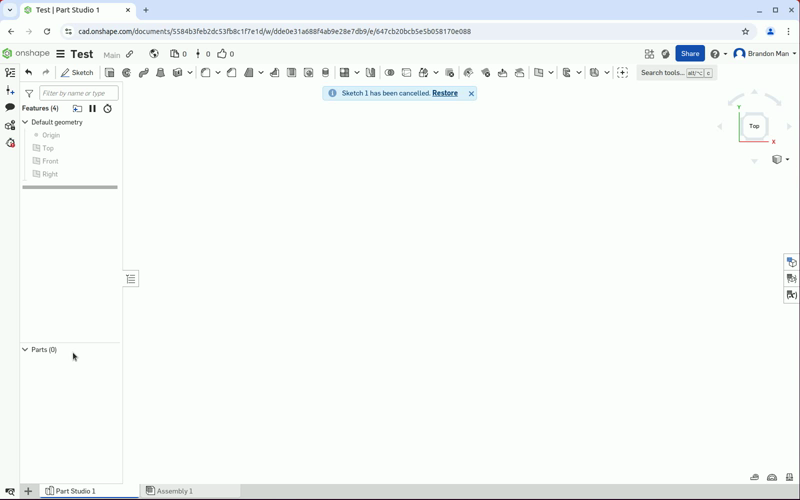
key(up)
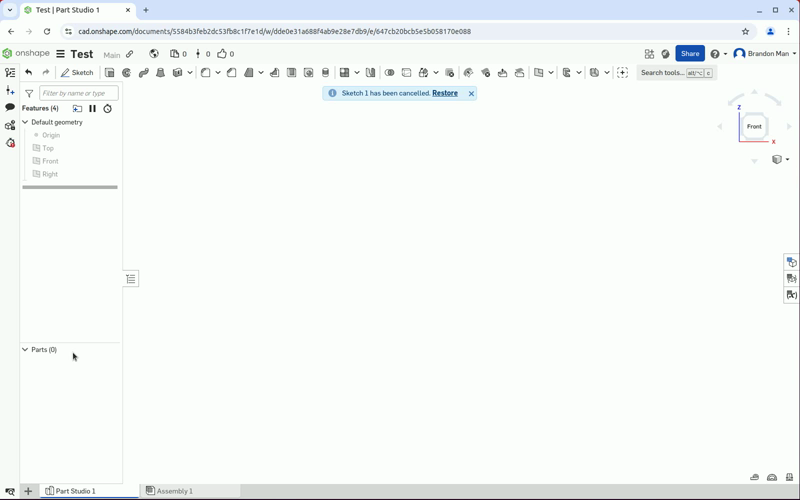
key_up(shift)
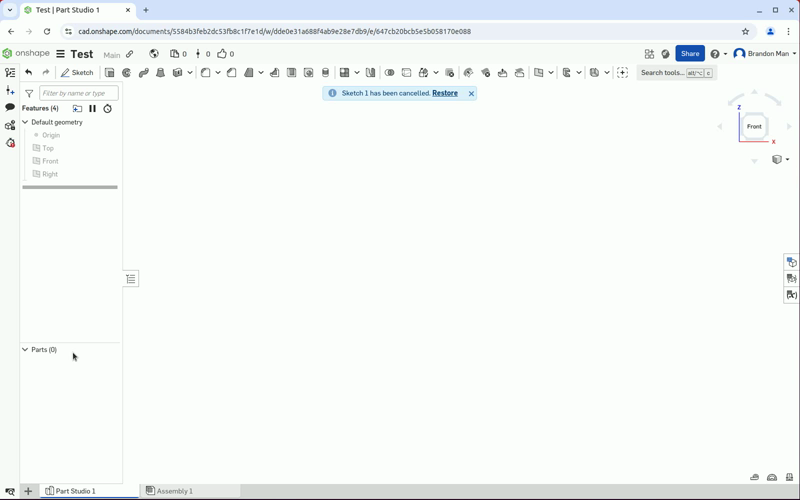
mouse_move(73, 352)
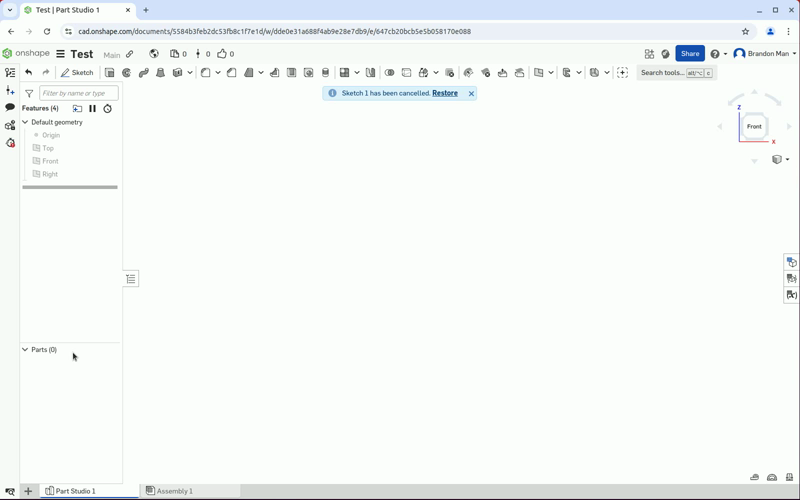
key(shift+y)
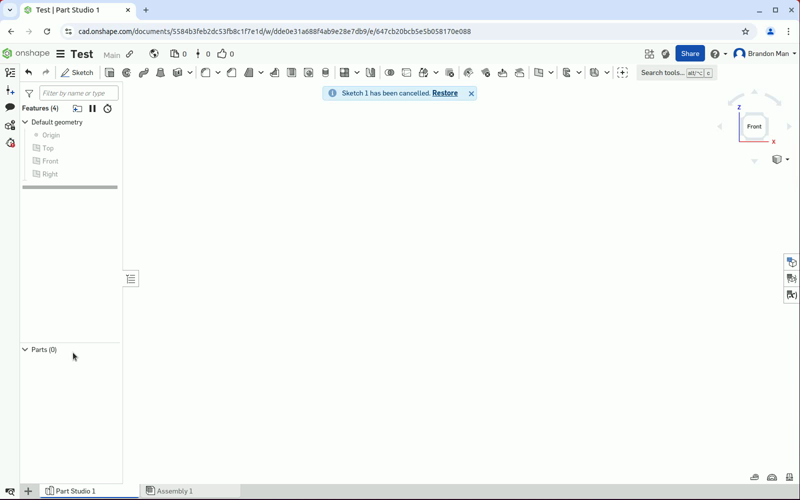
key(shift+s)
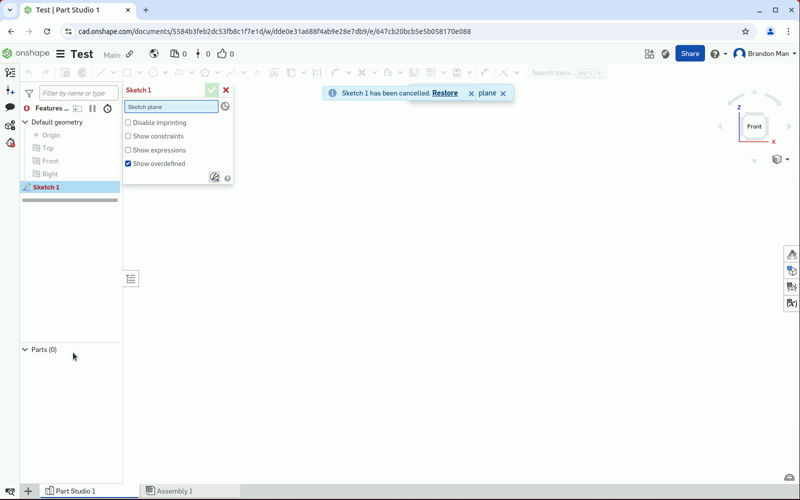
mouse_move(73, 163)
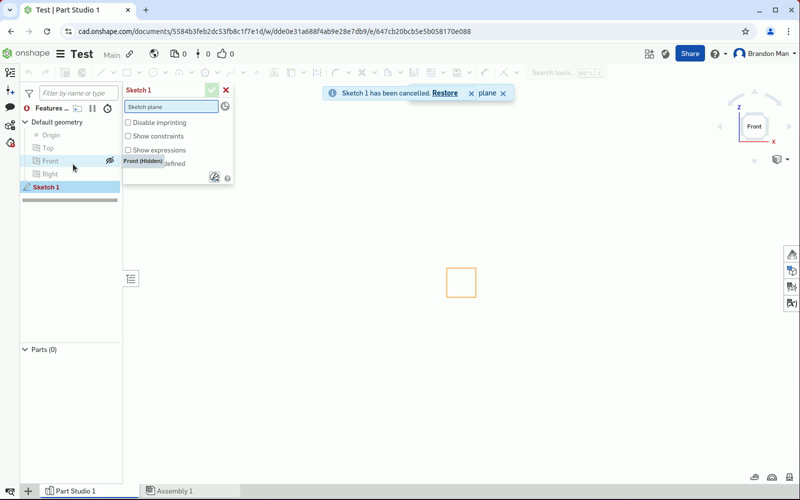
click(73, 163)
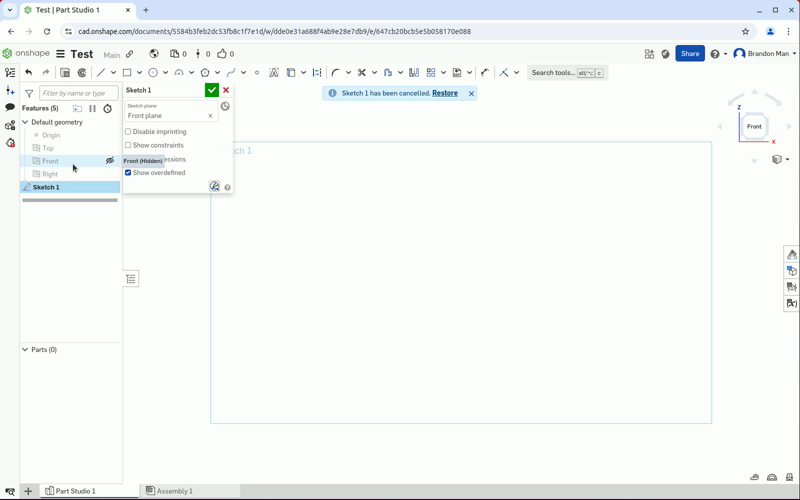
mouse_move(73, 352)
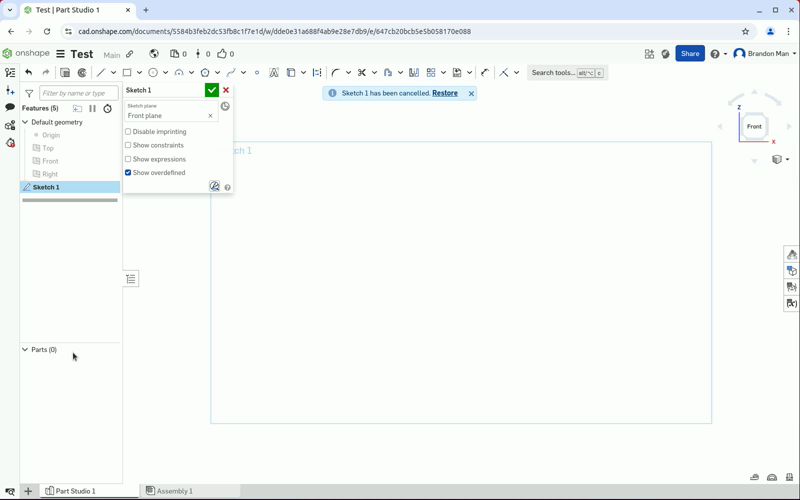
key(y)
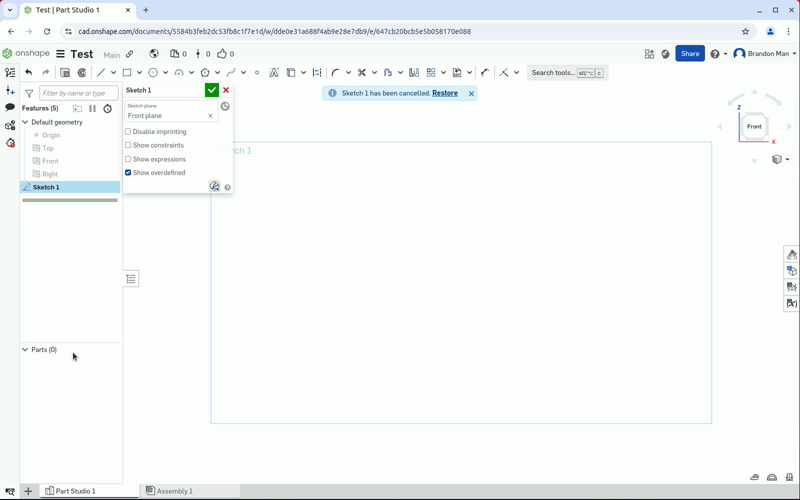
key(l)
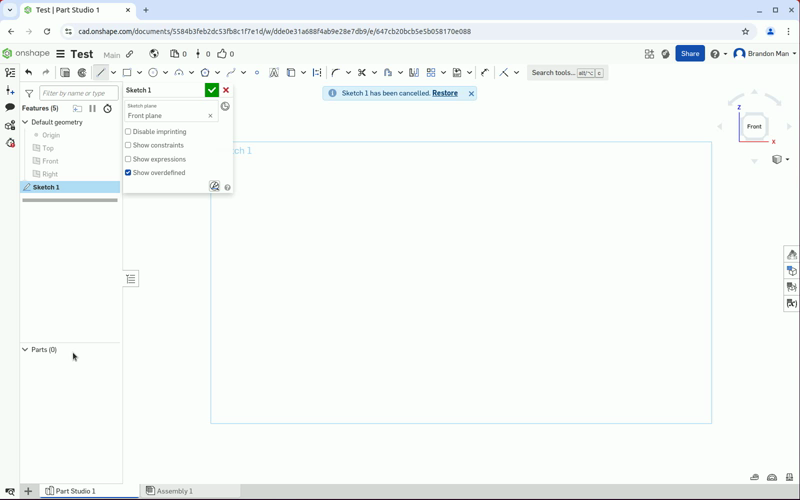
key_down(shift)
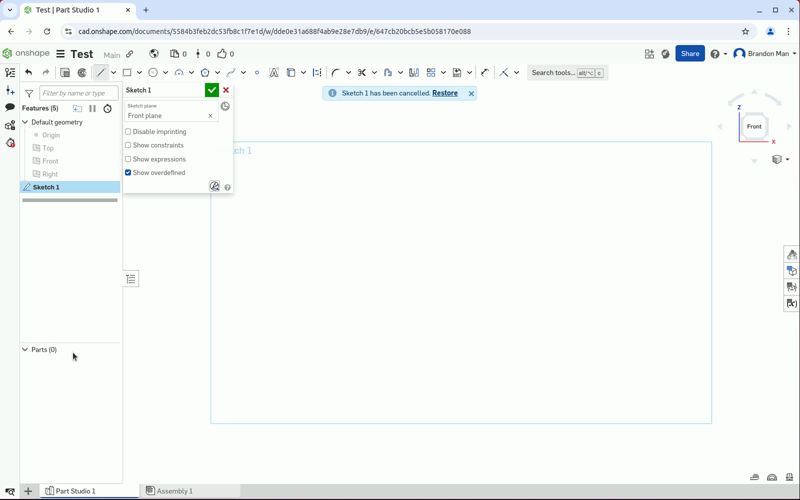
mouse_move(392, 282)
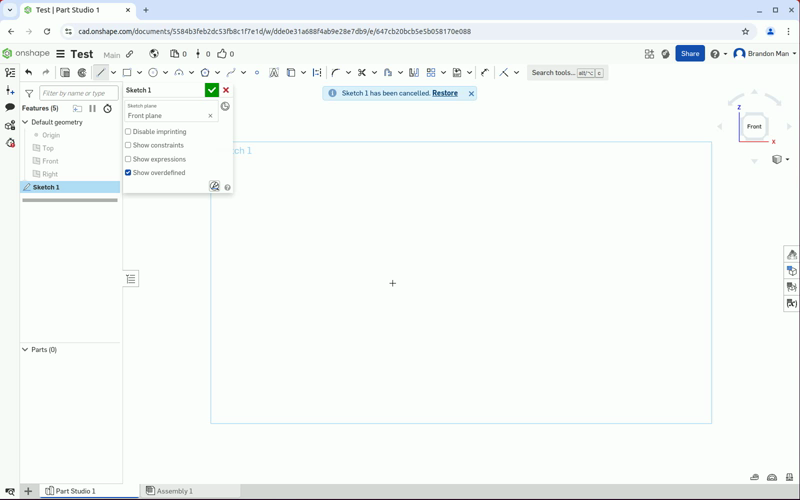
click(392, 282)
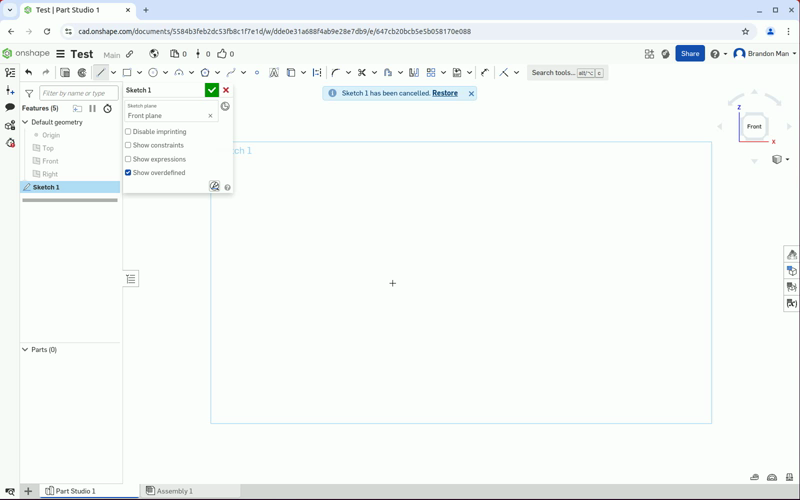
key_up(shift)
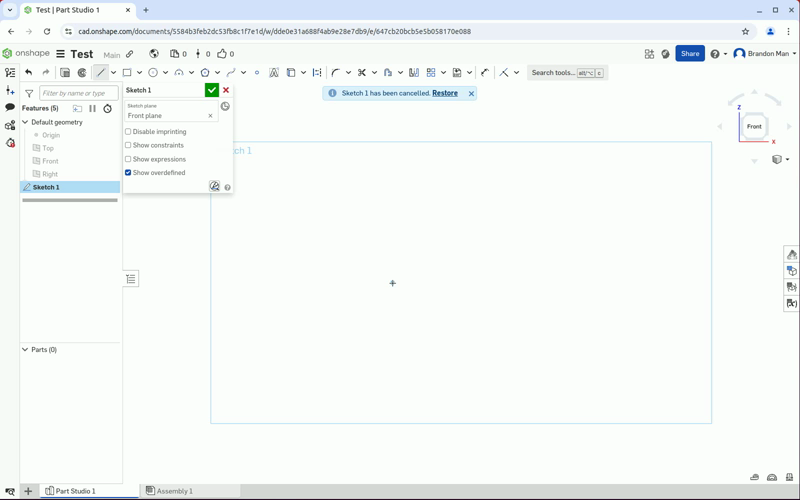
key_down(shift)
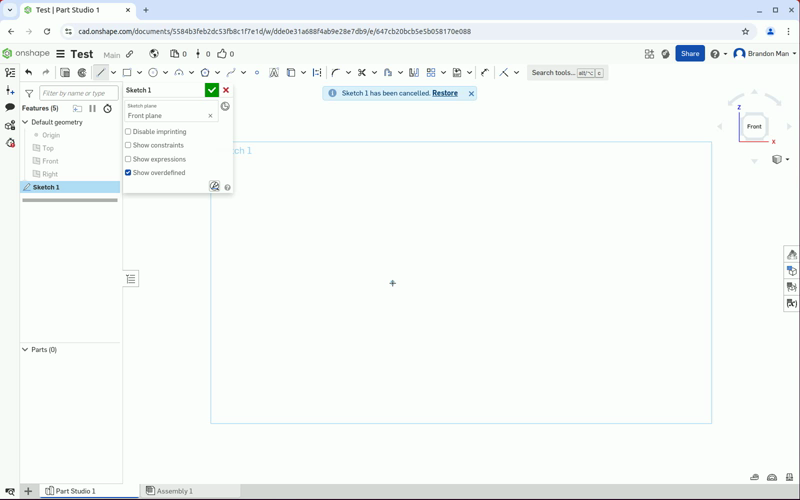
mouse_move(422, 282)
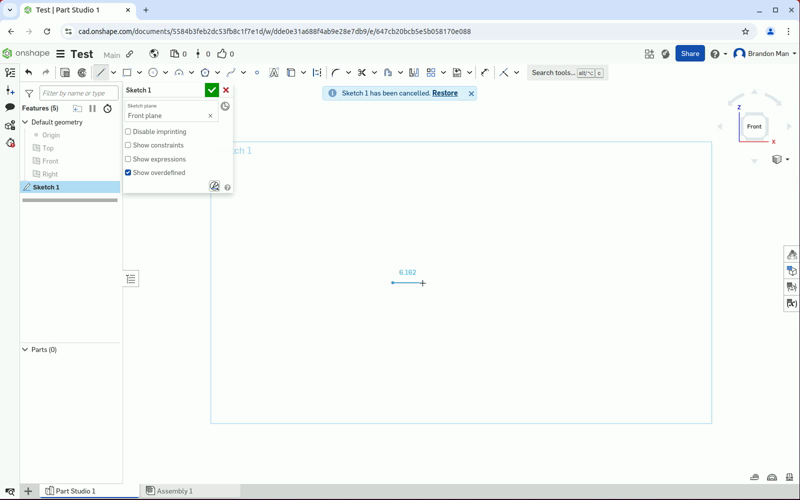
mouse_move(451, 282)
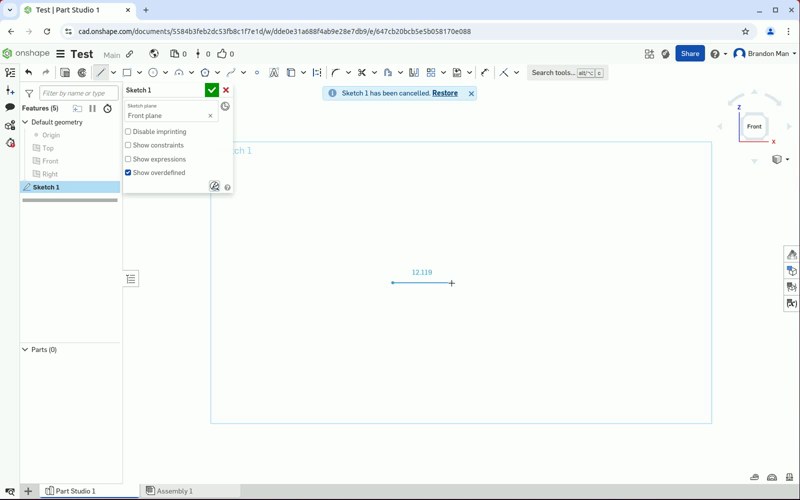
click(451, 282)
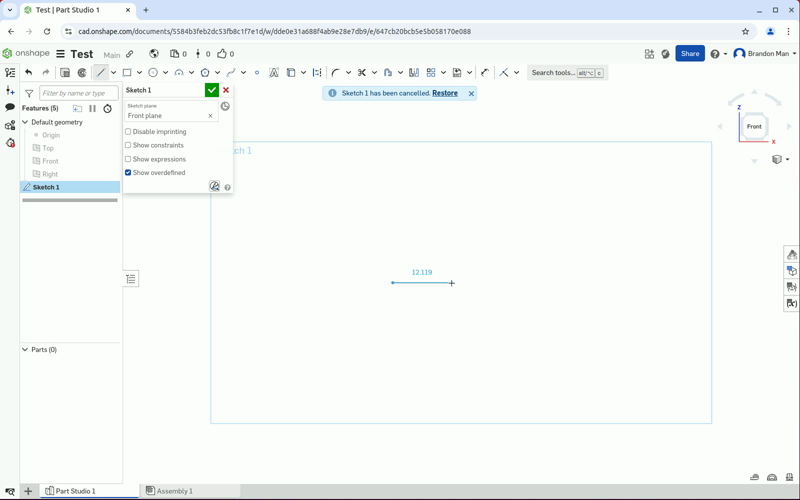
key_up(shift)
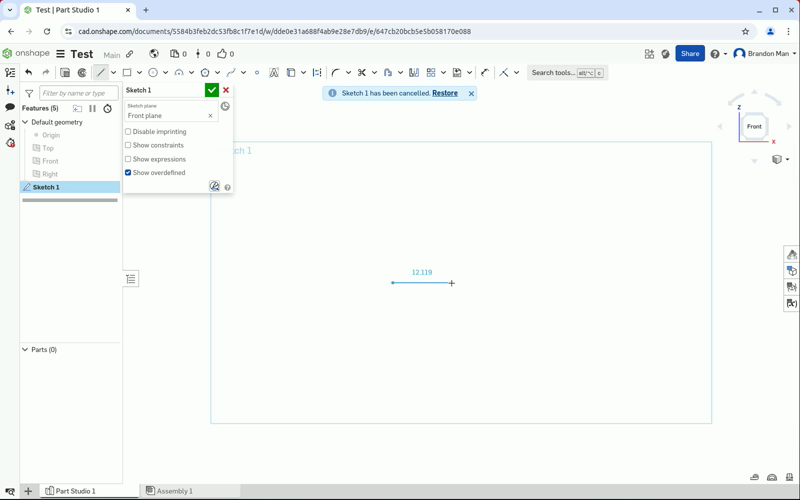
key_down(shift)
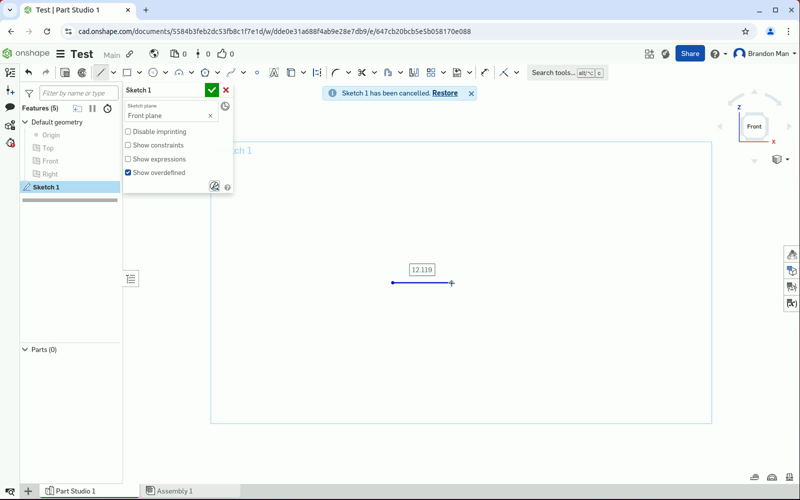
mouse_move(531, 282)
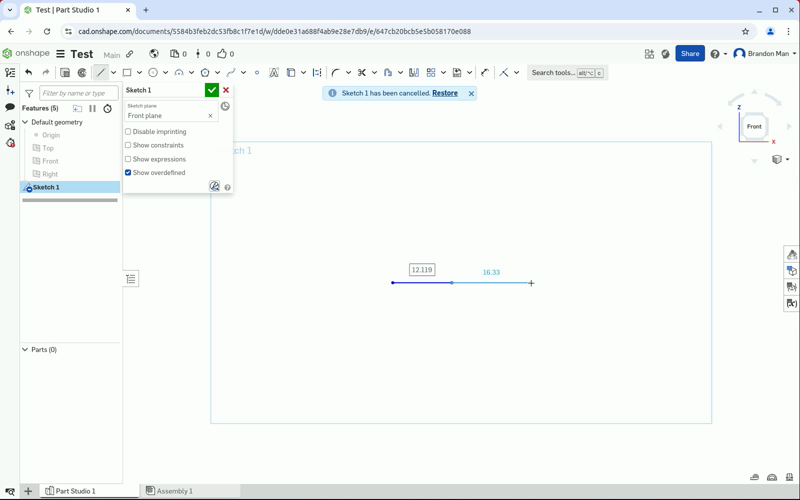
click(531, 282)
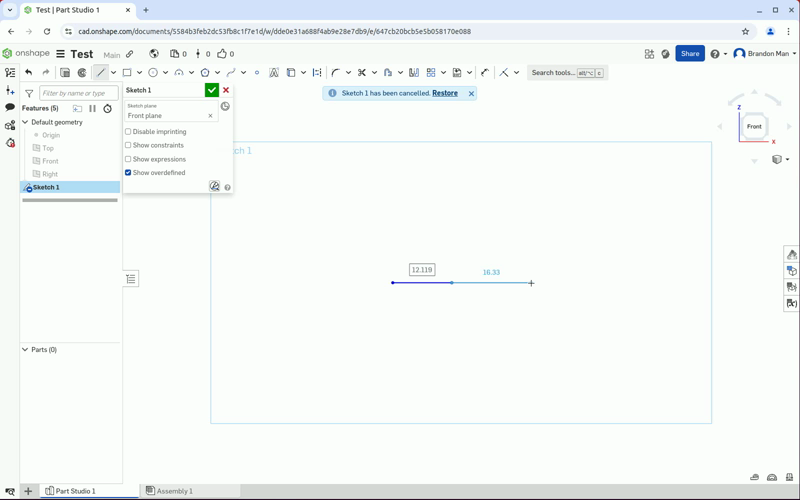
key_up(shift)
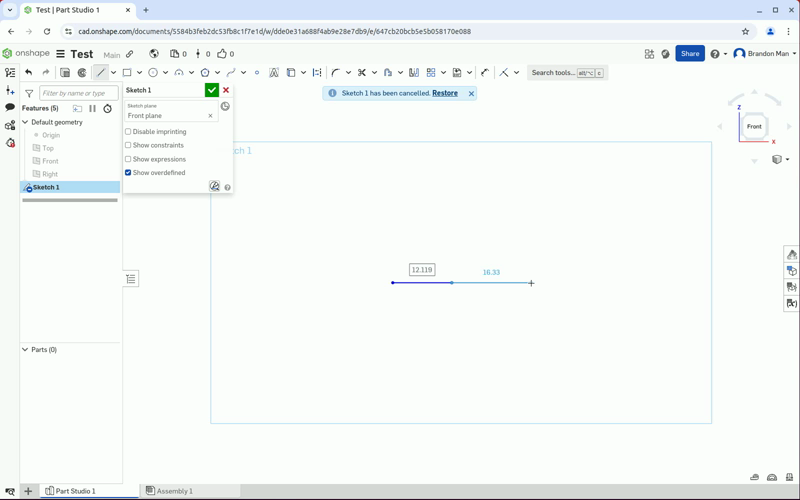
key_down(shift)
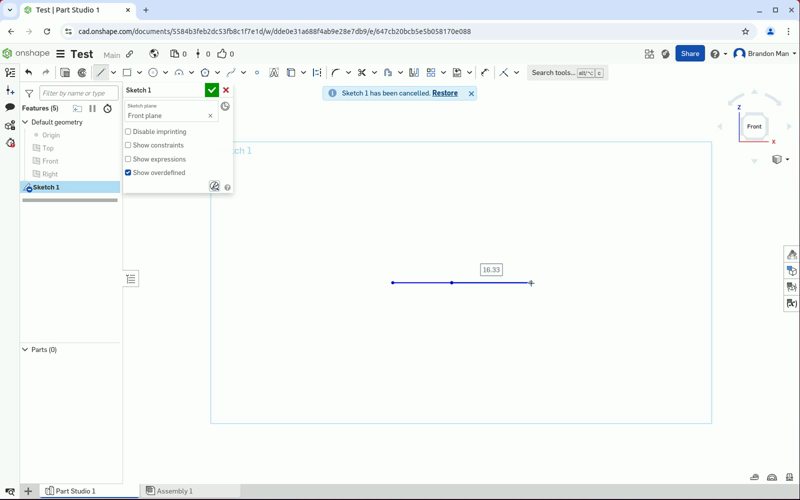
mouse_move(561, 282)
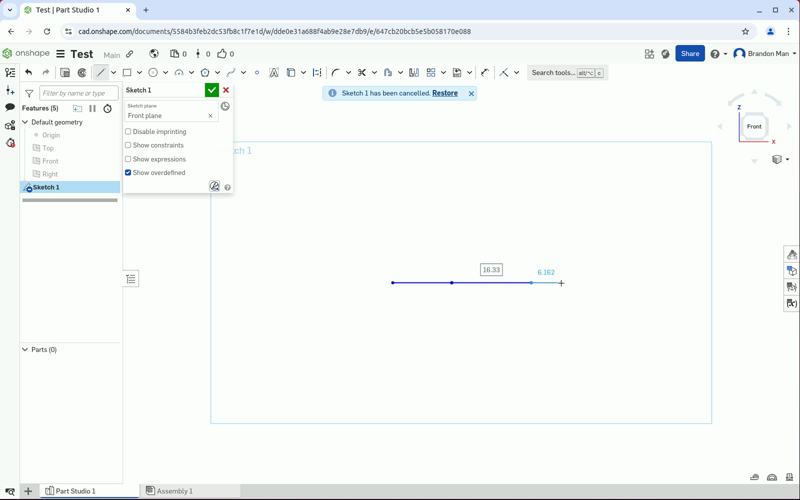
mouse_move(557, 282)
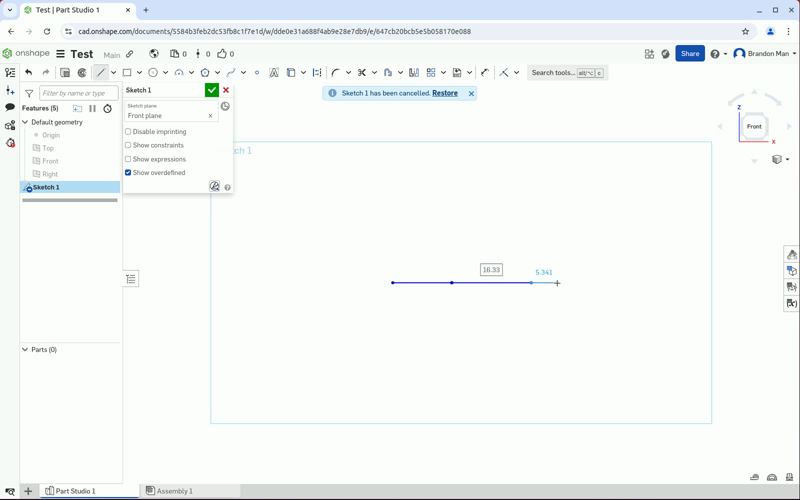
click(557, 282)
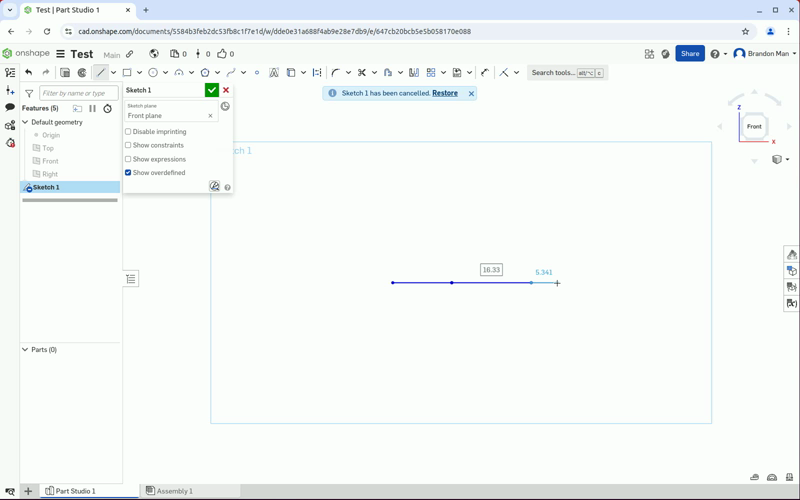
key_up(shift)
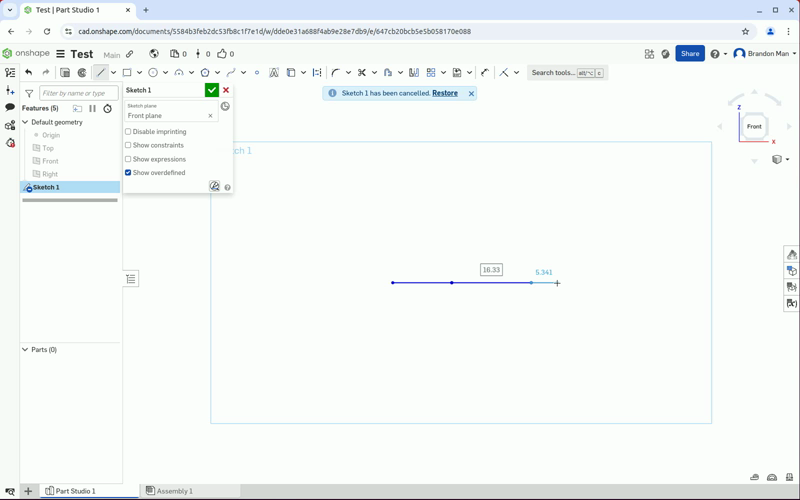
key_down(shift)
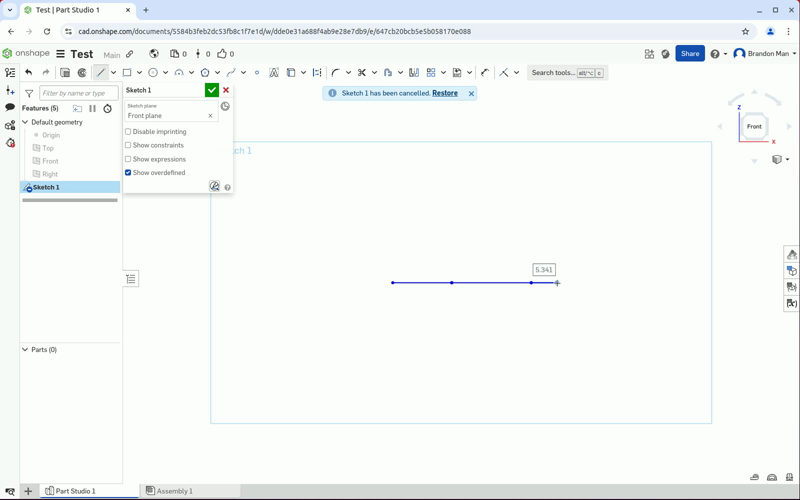
mouse_move(587, 282)
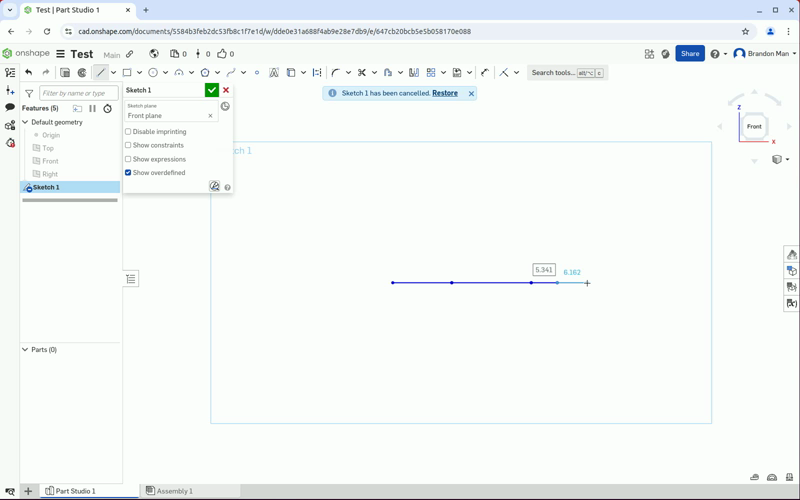
mouse_move(572, 282)
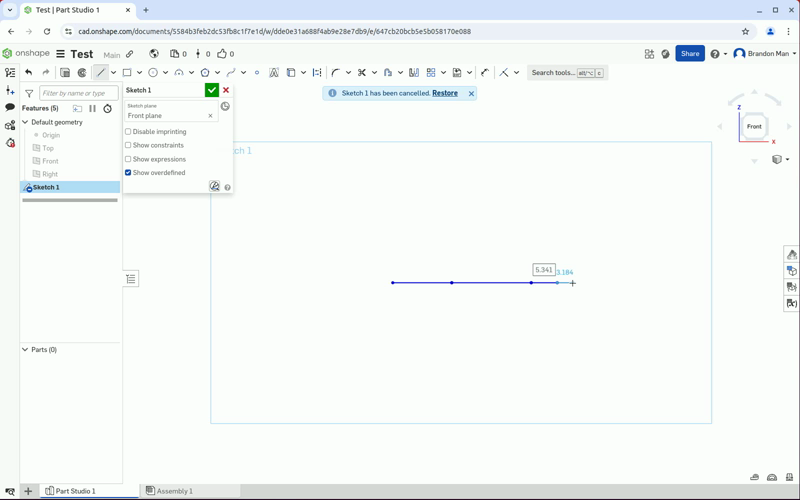
click(572, 282)
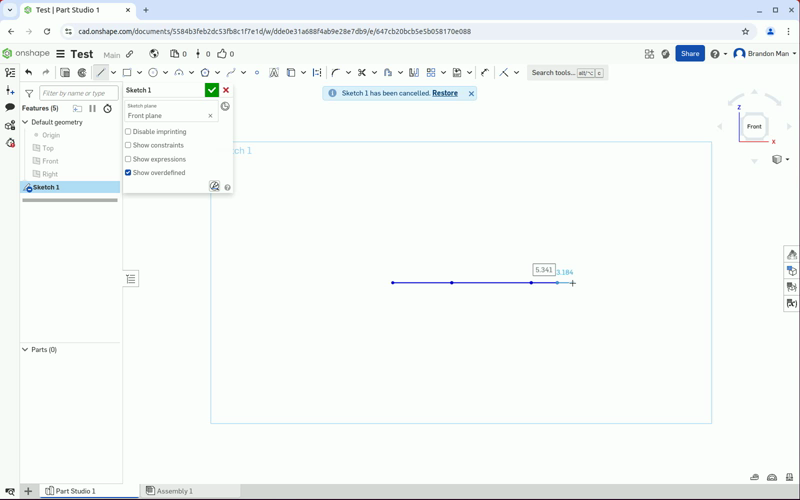
key_up(shift)
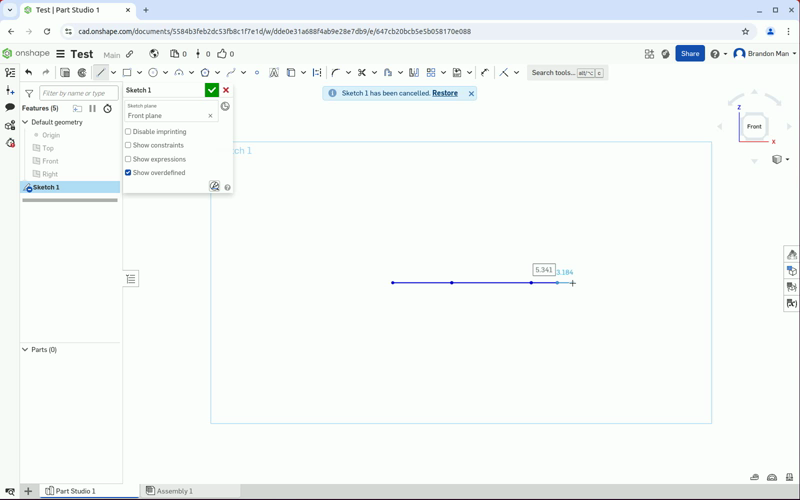
key_down(shift)
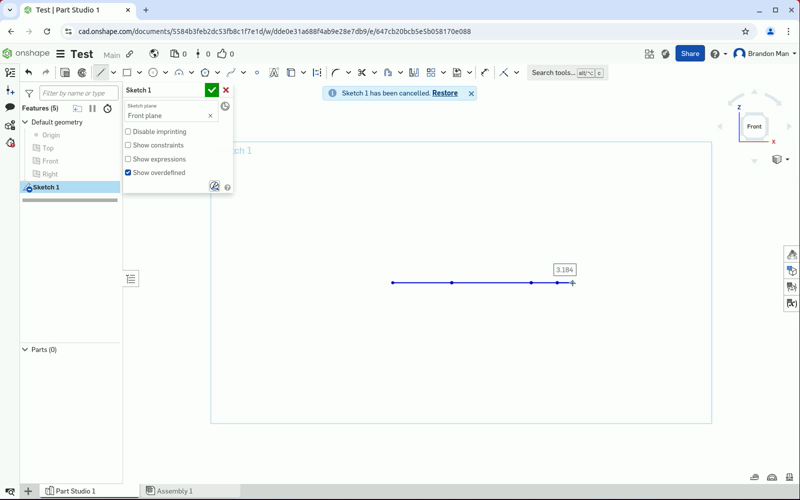
mouse_move(589, 282)
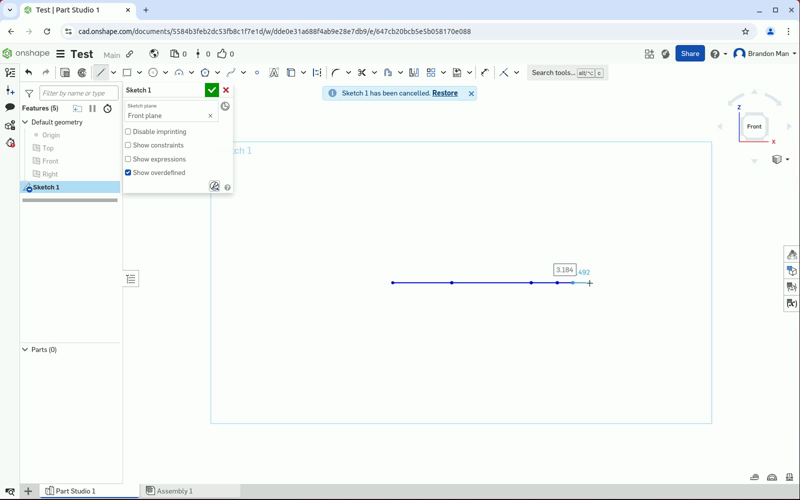
mouse_move(572, 273)
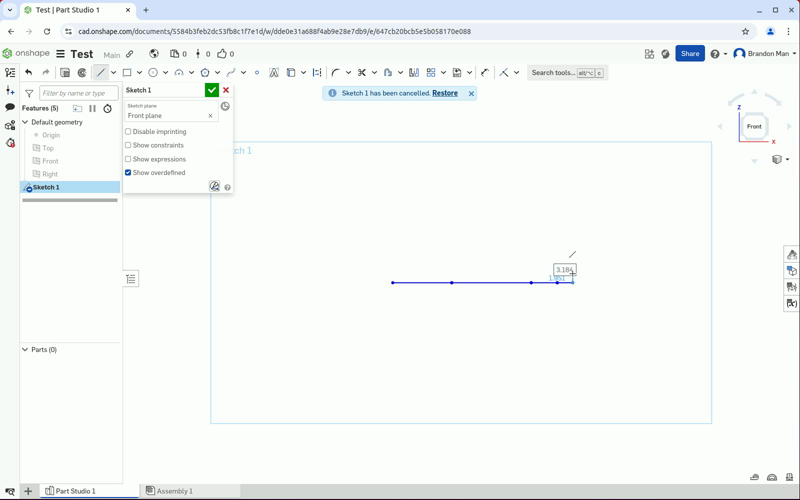
click(572, 273)
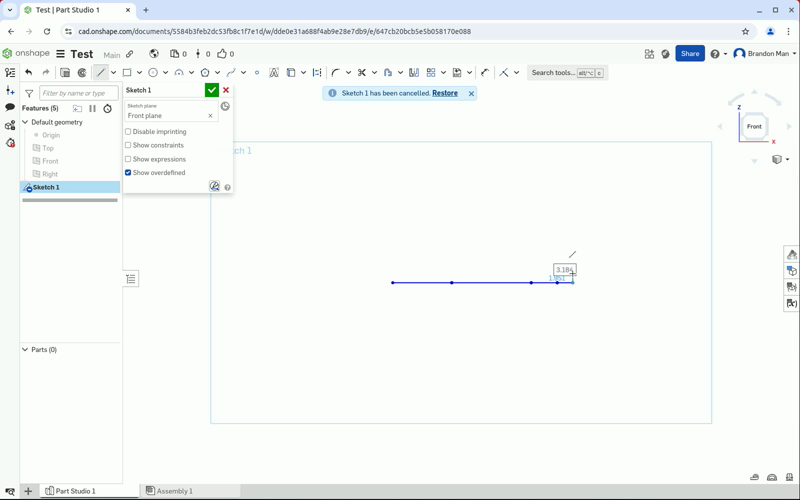
key_up(shift)
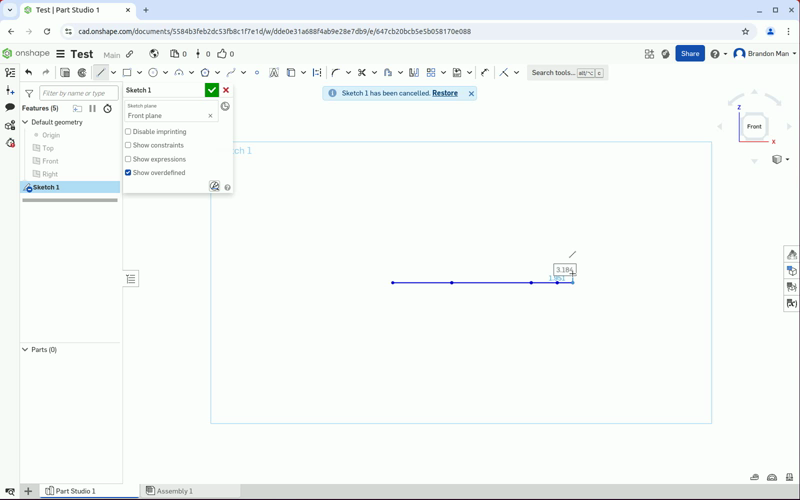
key_down(shift)
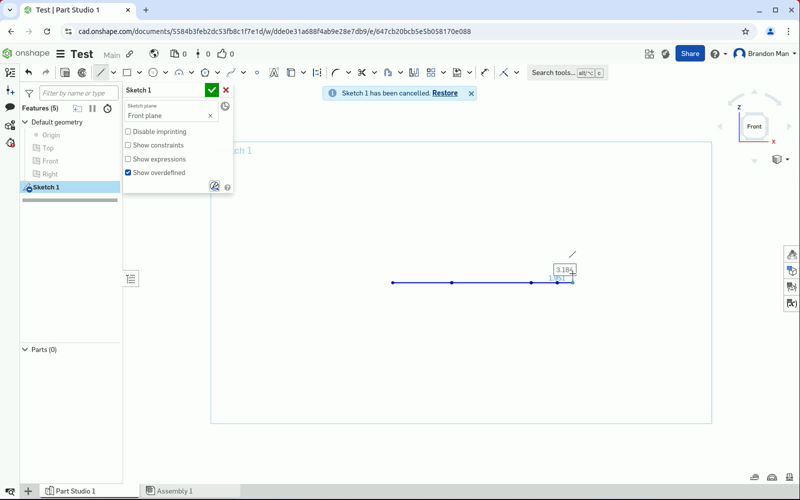
mouse_move(589, 273)
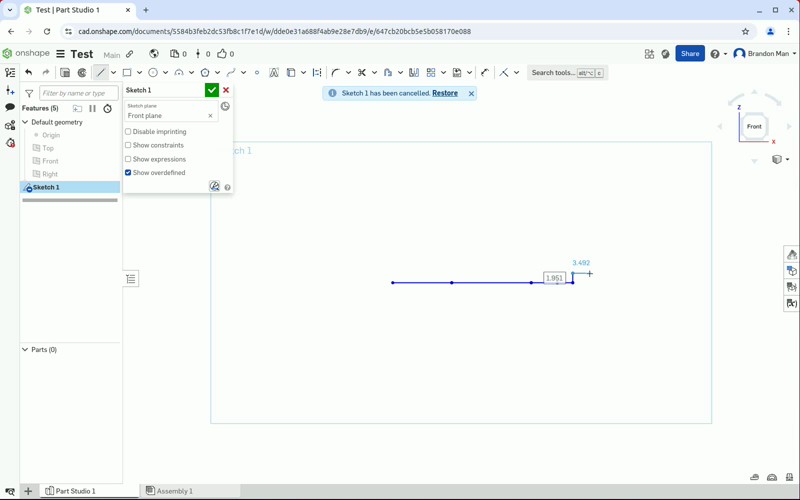
mouse_move(563, 273)
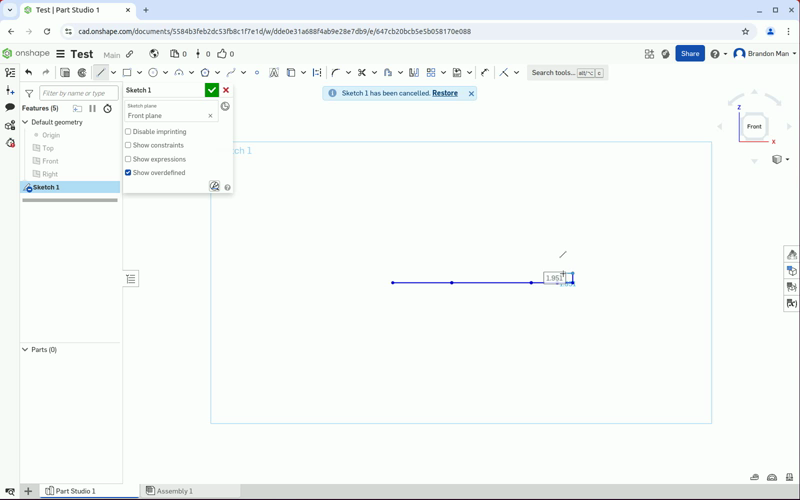
click(563, 273)
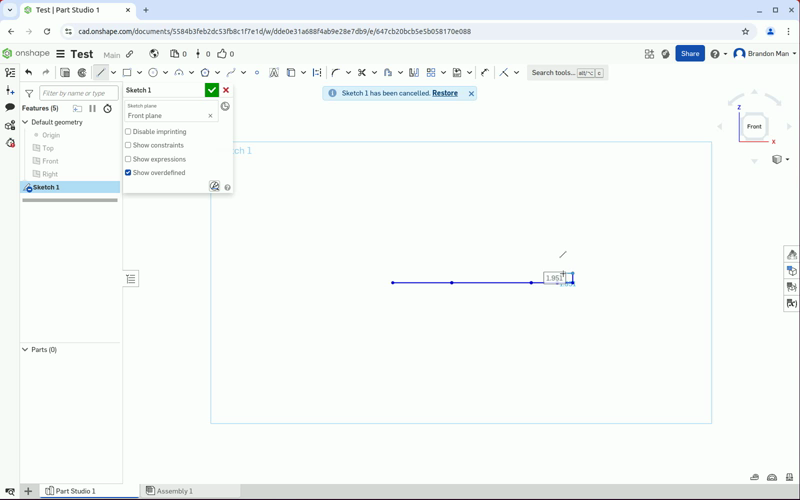
key_up(shift)
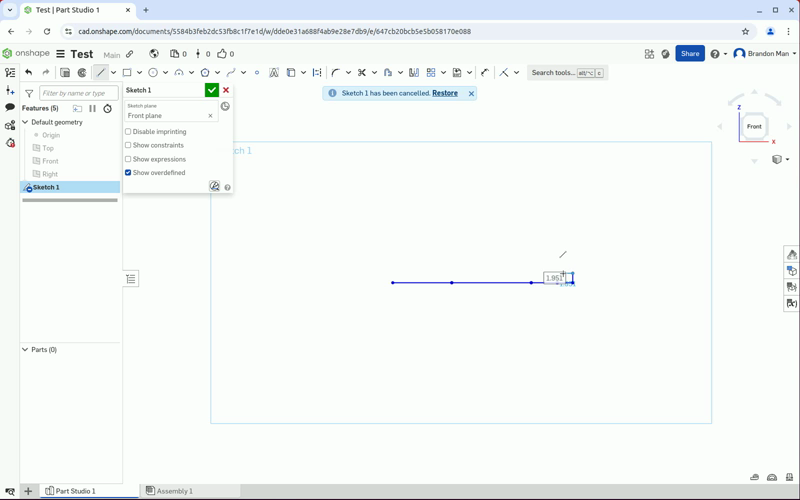
key_down(shift)
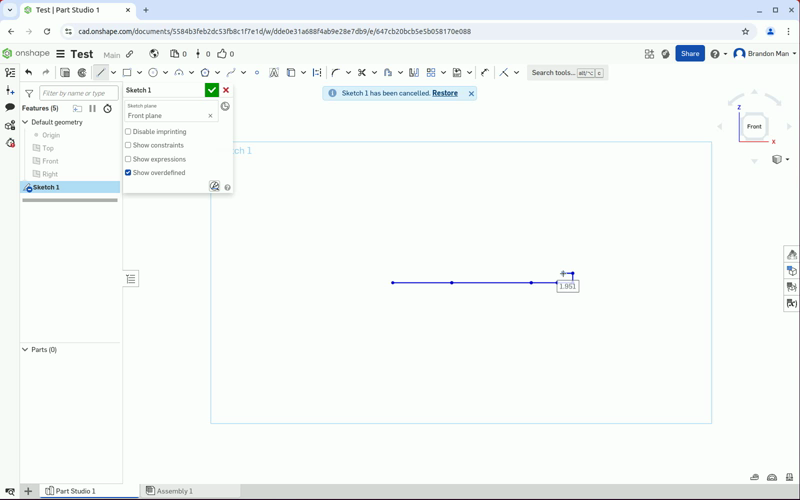
mouse_move(402, 273)
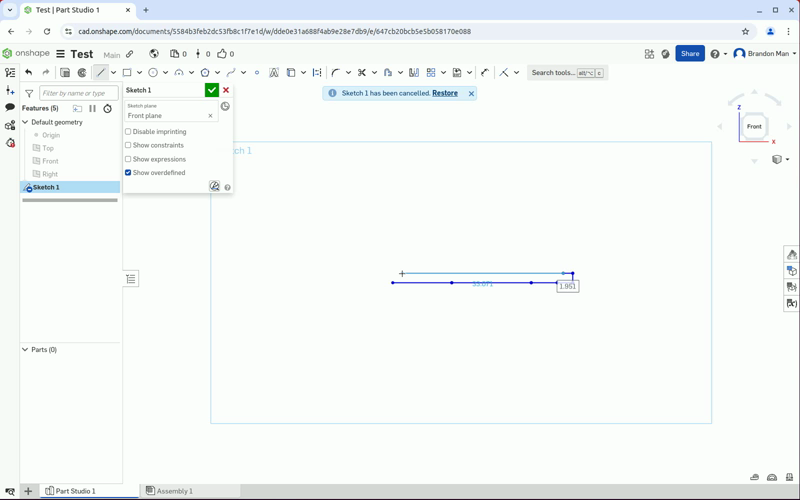
click(402, 273)
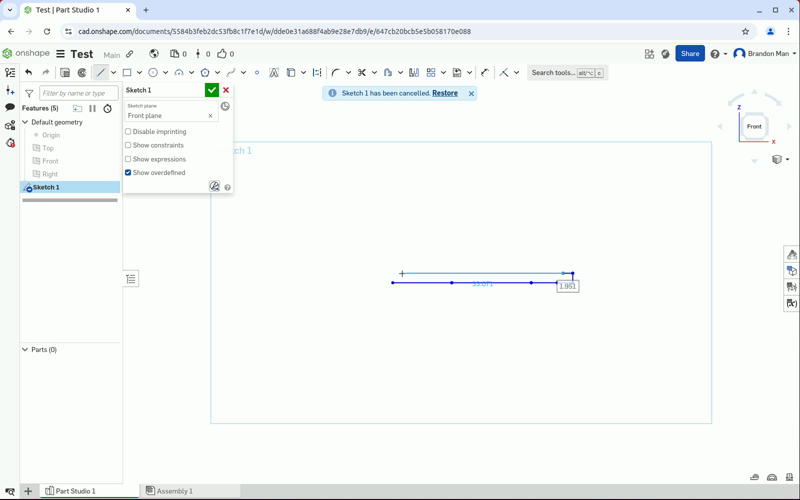
key_up(shift)
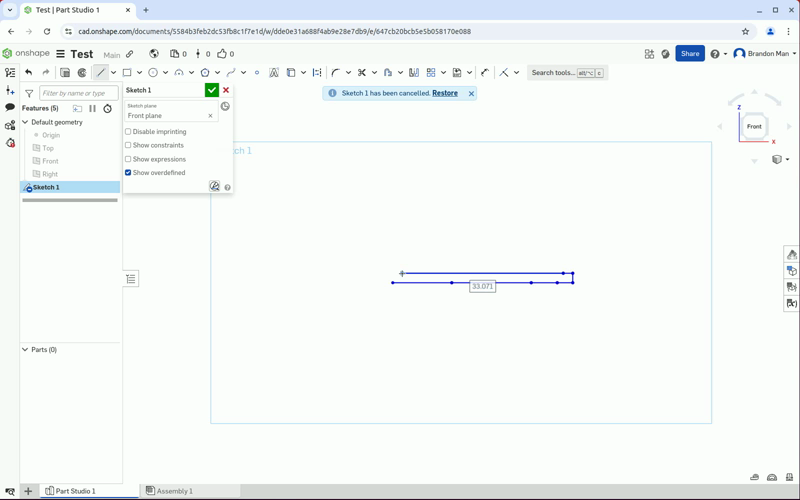
key_down(shift)
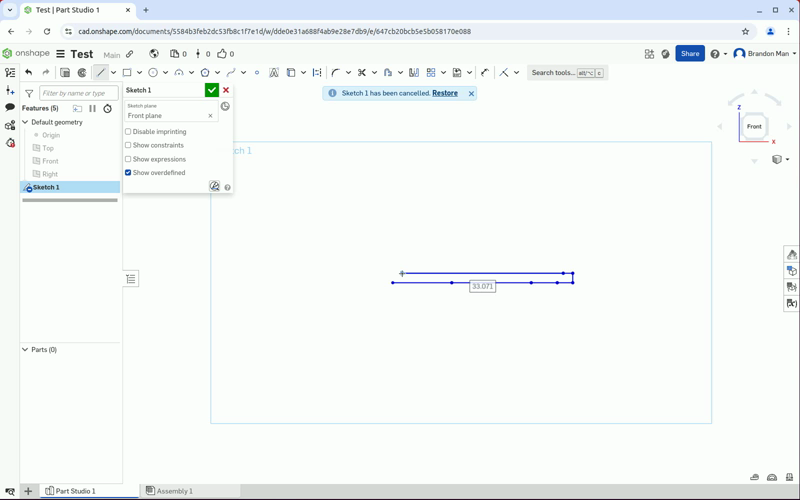
mouse_move(432, 273)
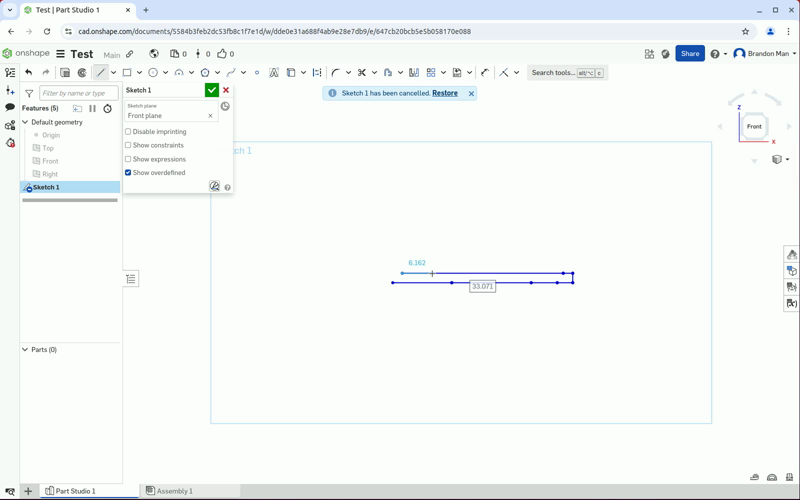
mouse_move(392, 273)
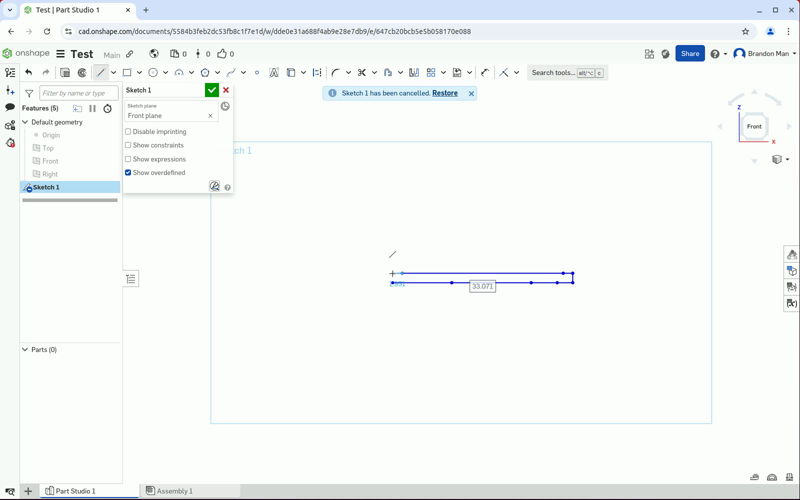
click(392, 273)
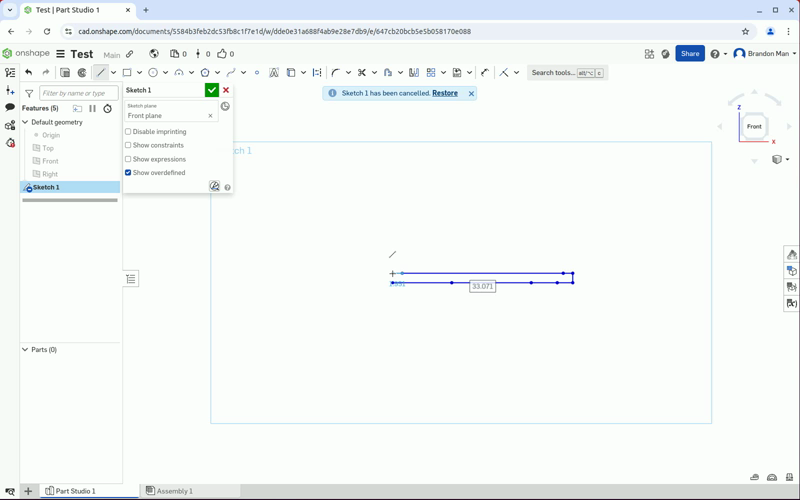
key_up(shift)
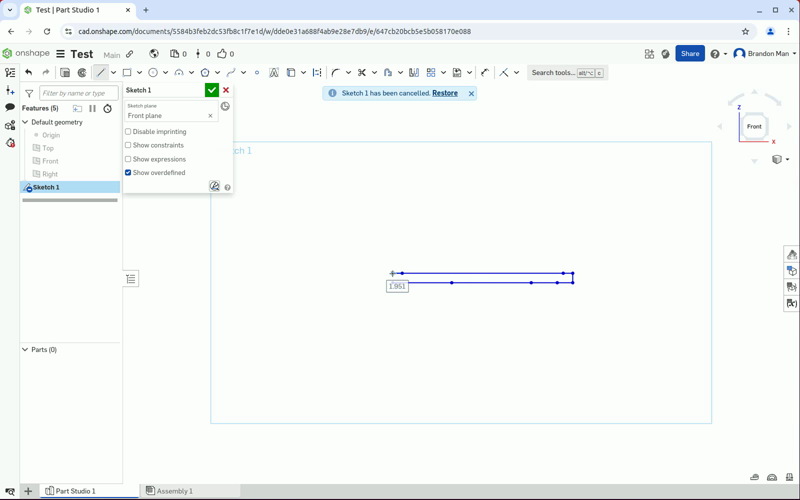
mouse_move(422, 273)
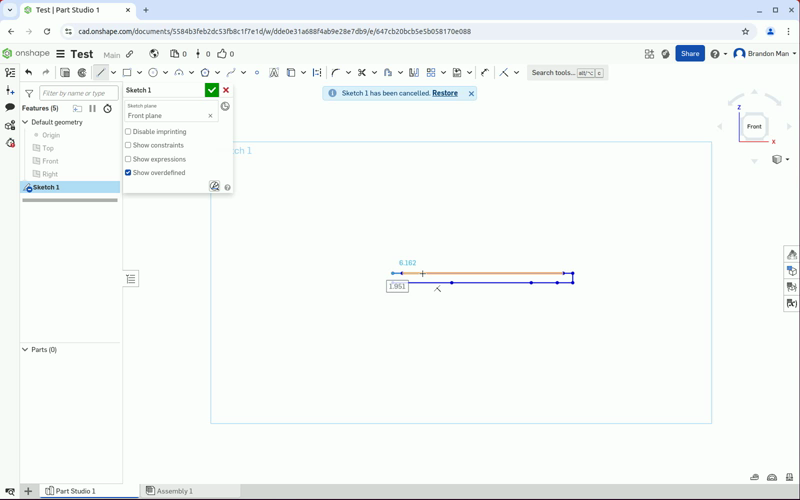
key_down(shift)
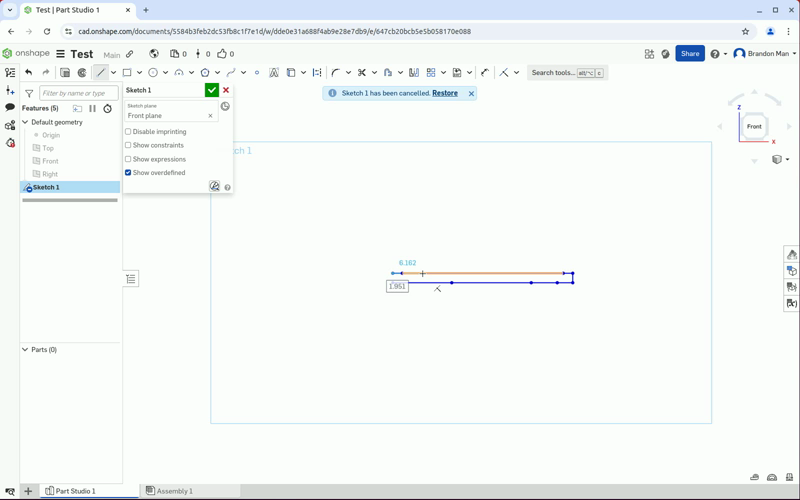
mouse_move(392, 282)
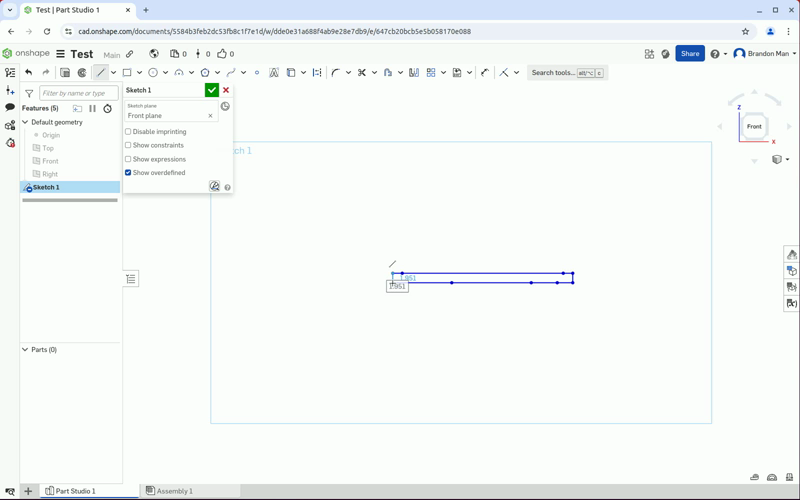
key_up(shift)
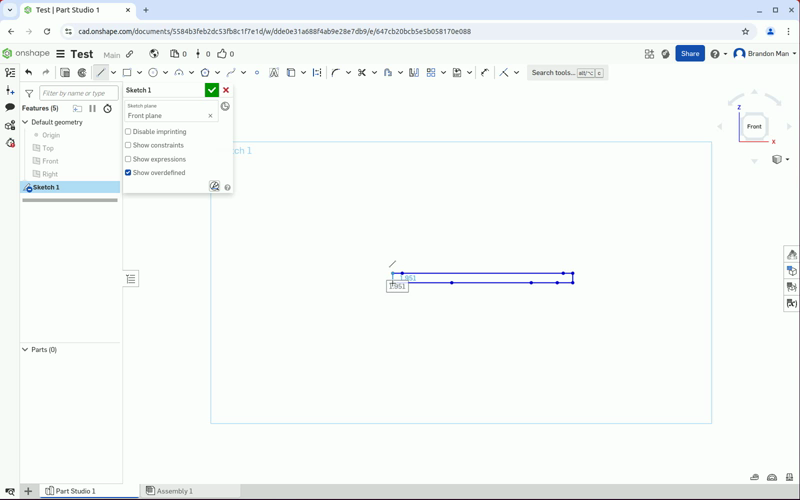
click(392, 282)
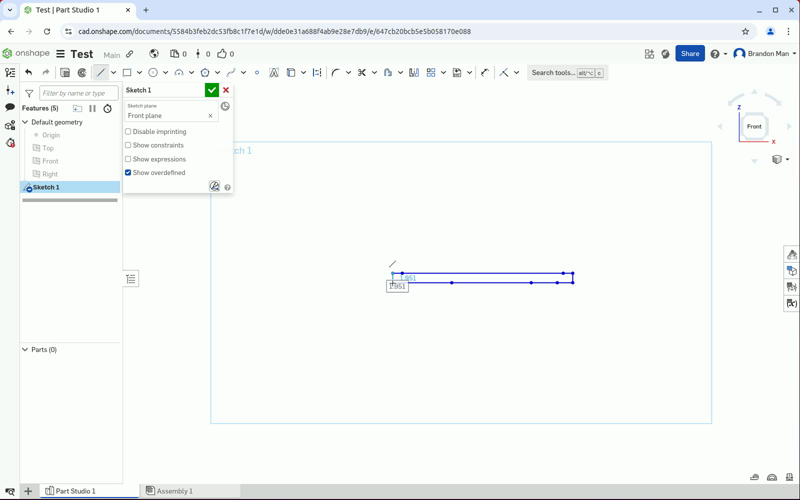
key(esc)
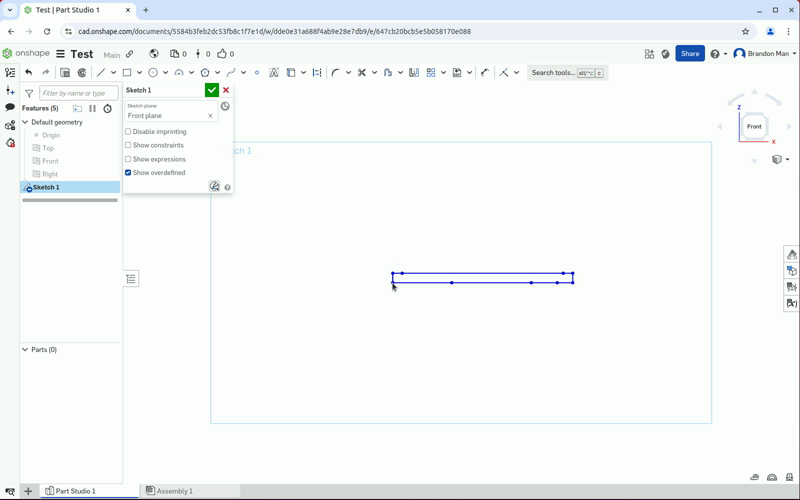
mouse_move(464, 278)
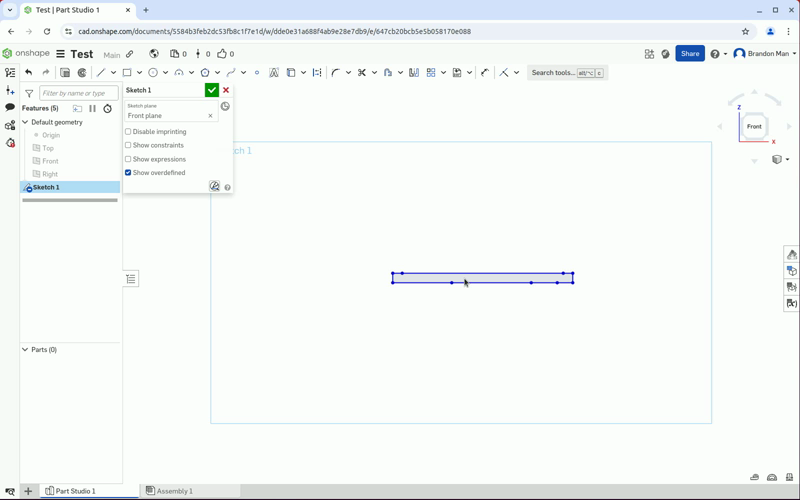
scroll(6)
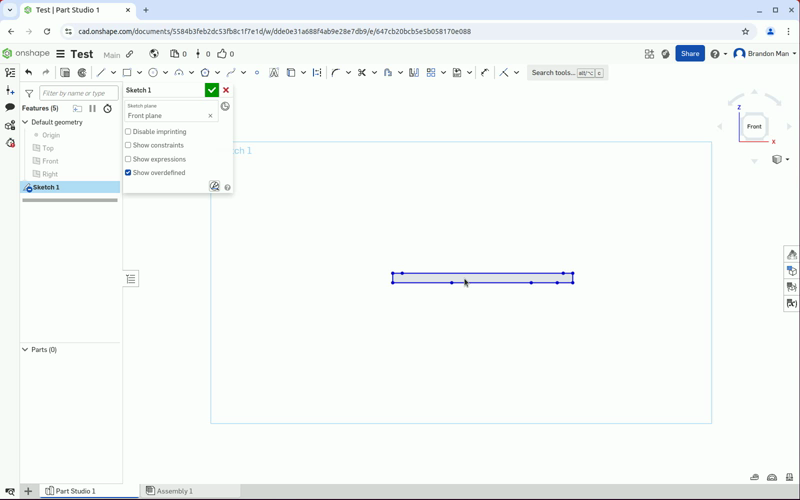
scroll(6)
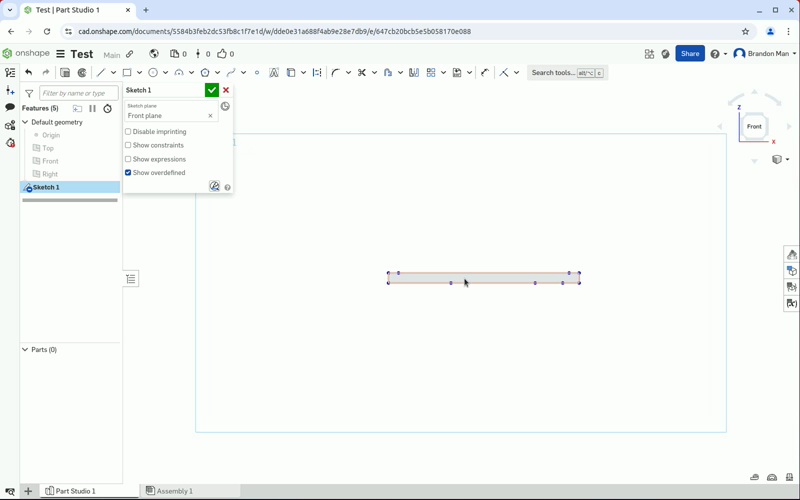
scroll(6)
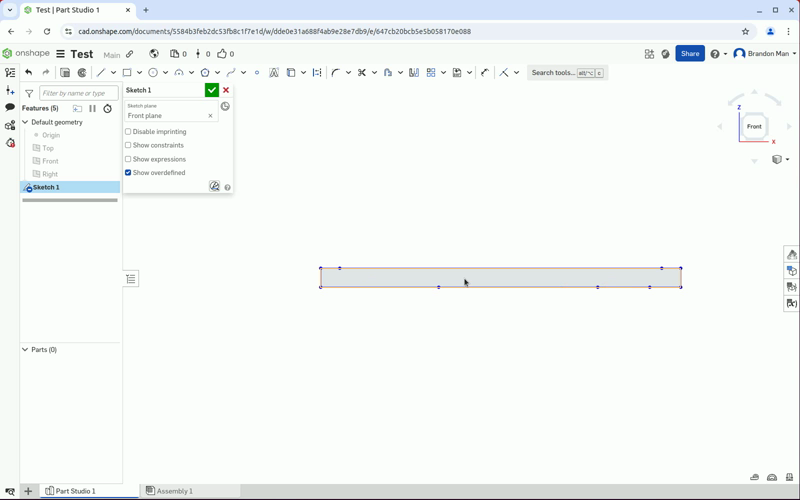
scroll(6)
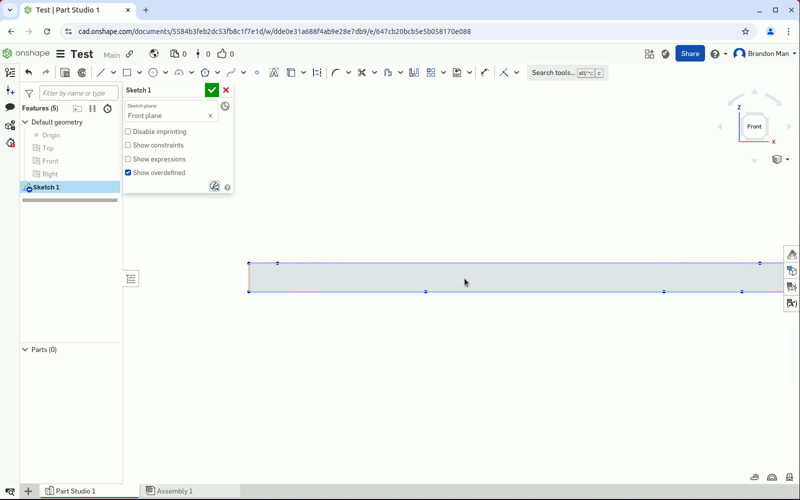
scroll(6)
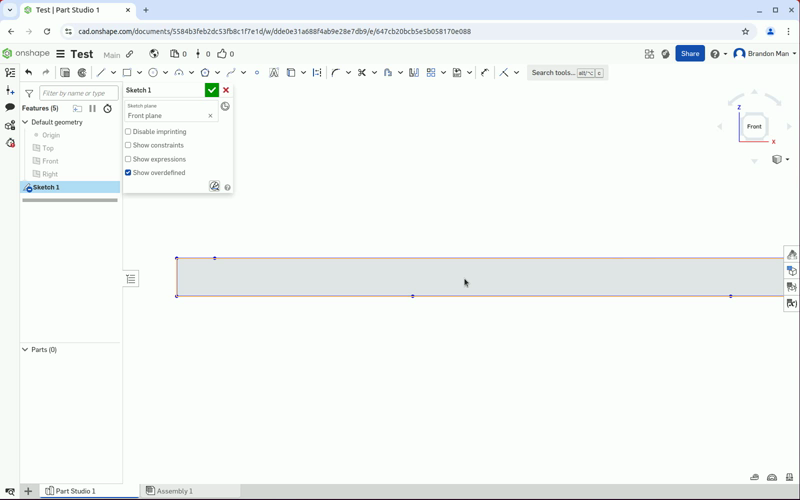
scroll(6)
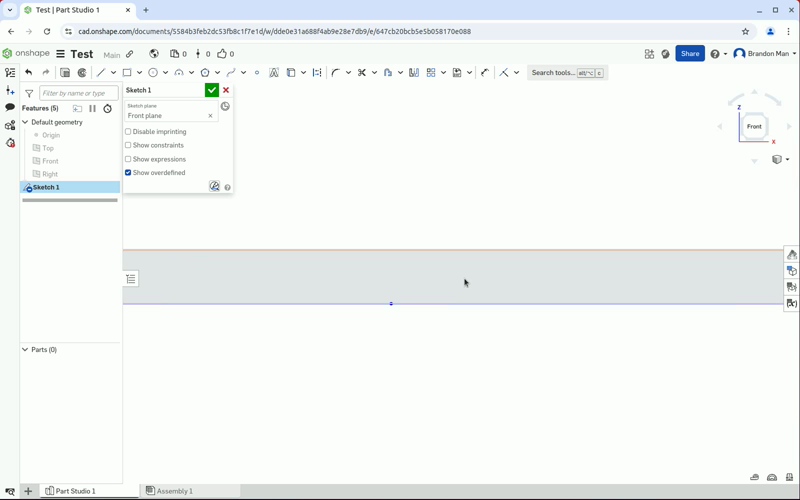
scroll(6)
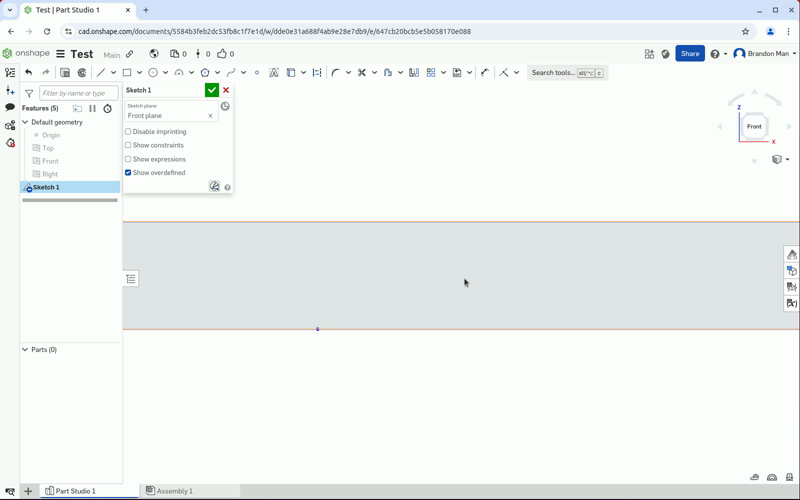
click(464, 278)
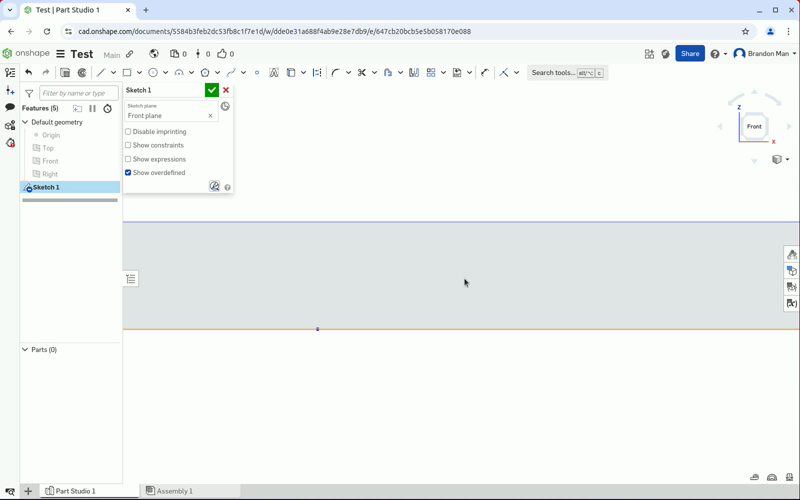
scroll(-6)
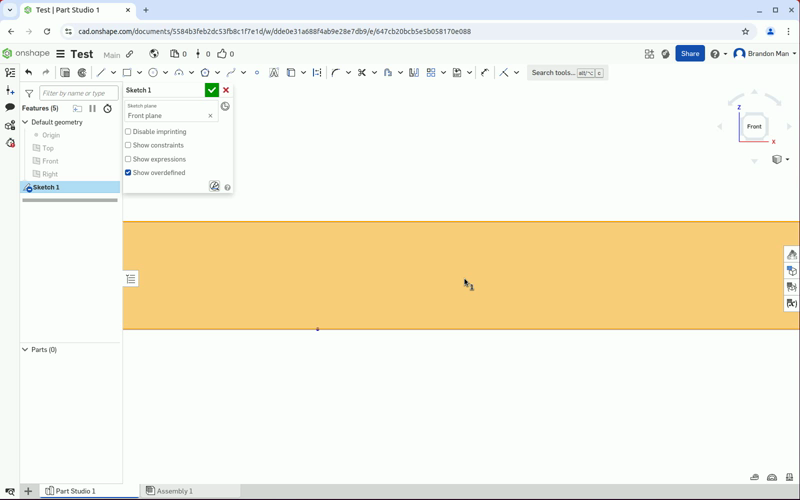
scroll(-6)
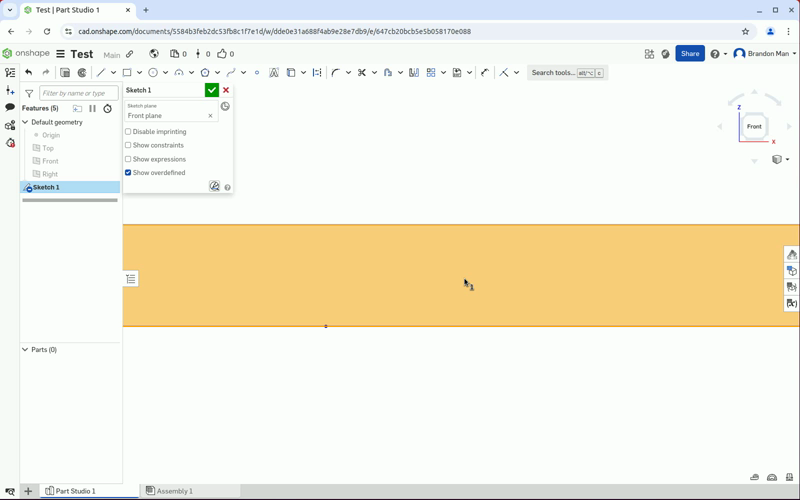
scroll(-6)
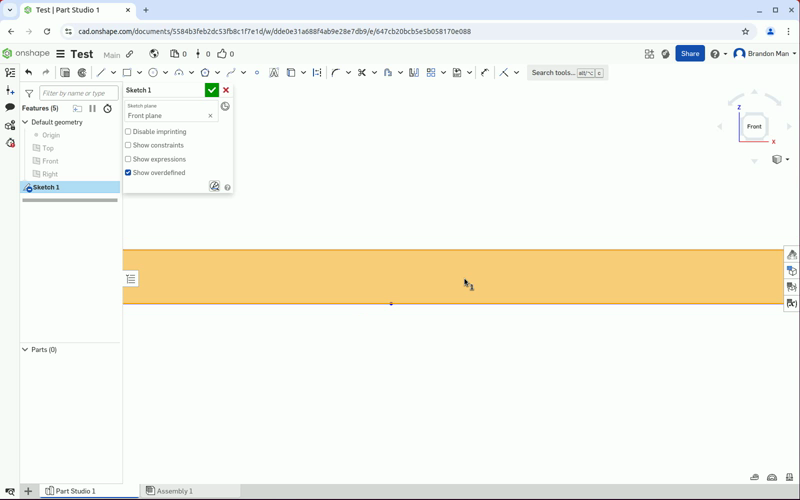
scroll(-6)
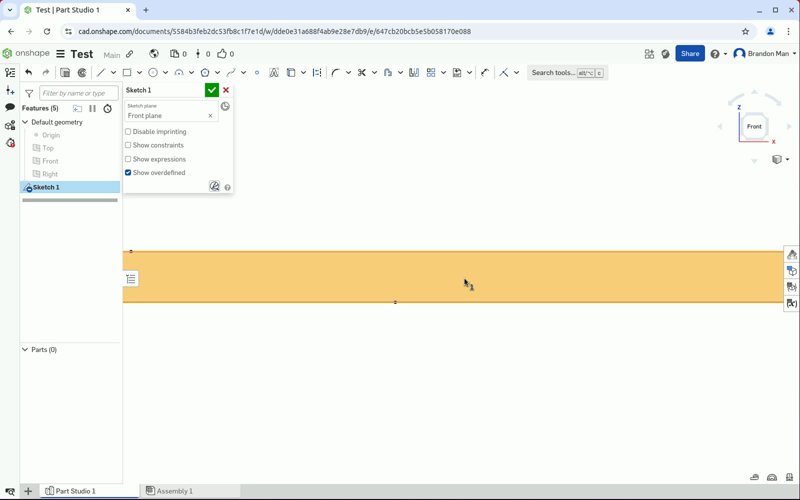
scroll(-6)
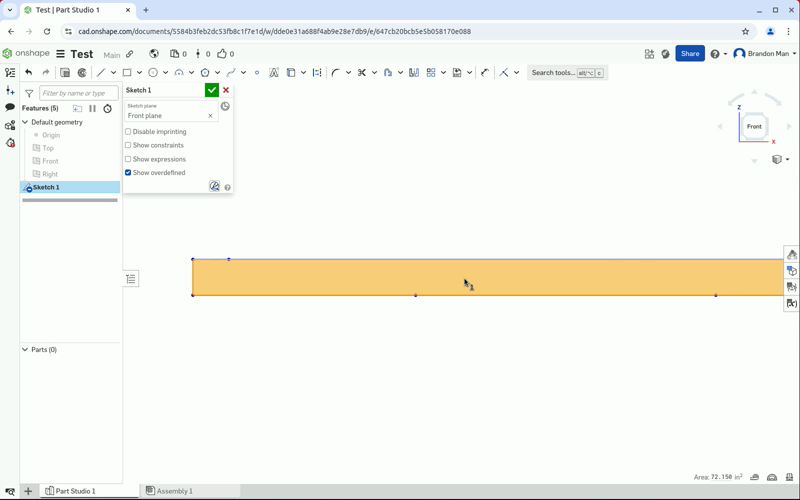
scroll(-6)
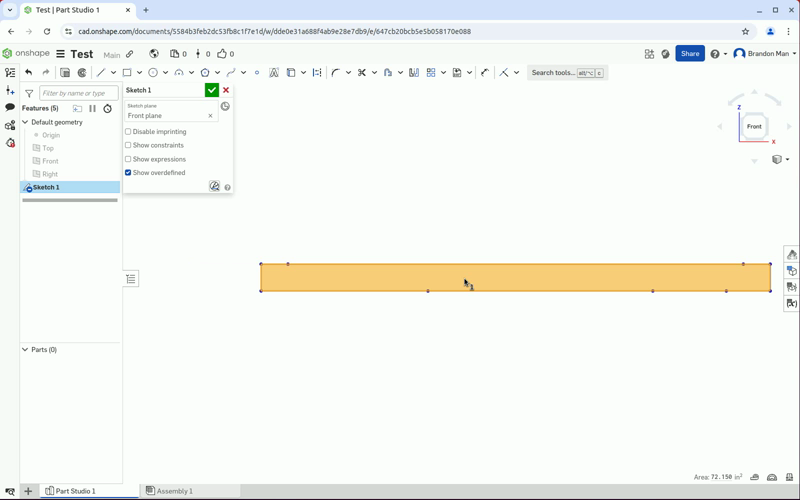
scroll(-6)
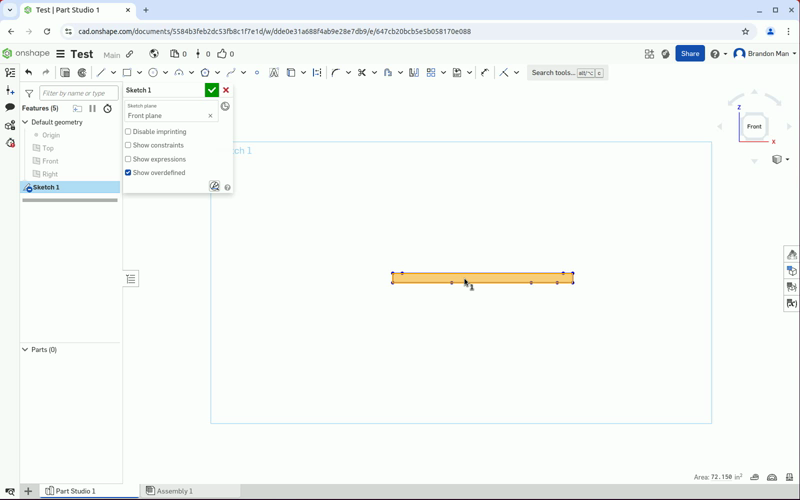
mouse_move(73, 352)
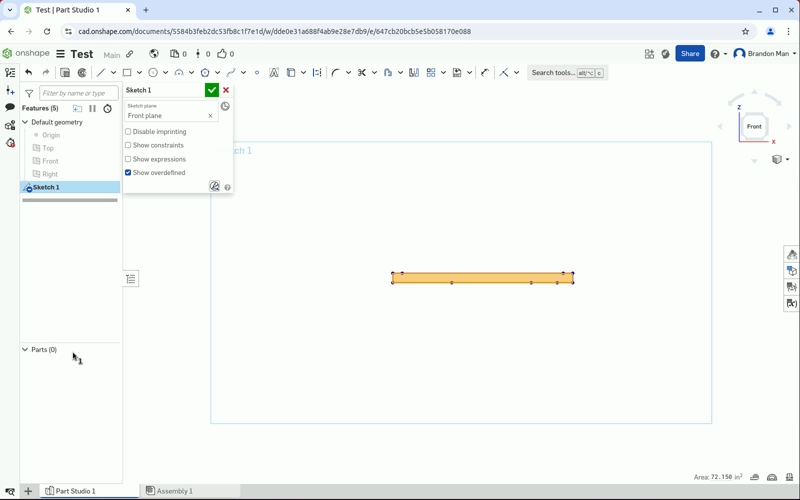
key(shift+y)
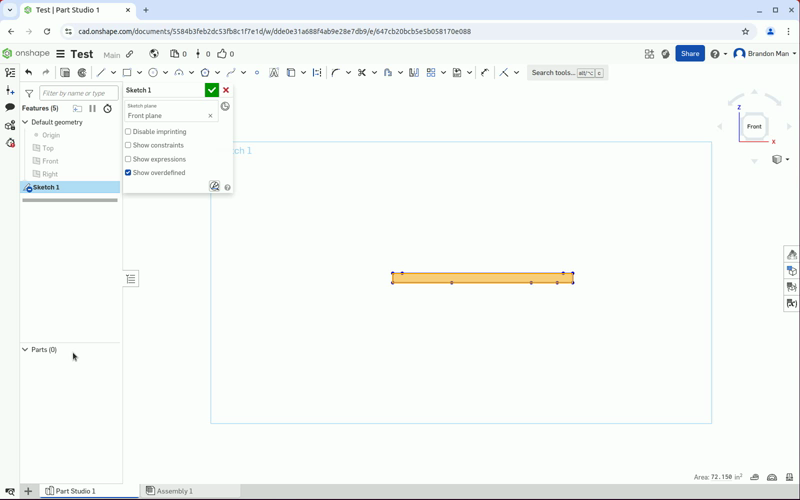
key(shift+e)
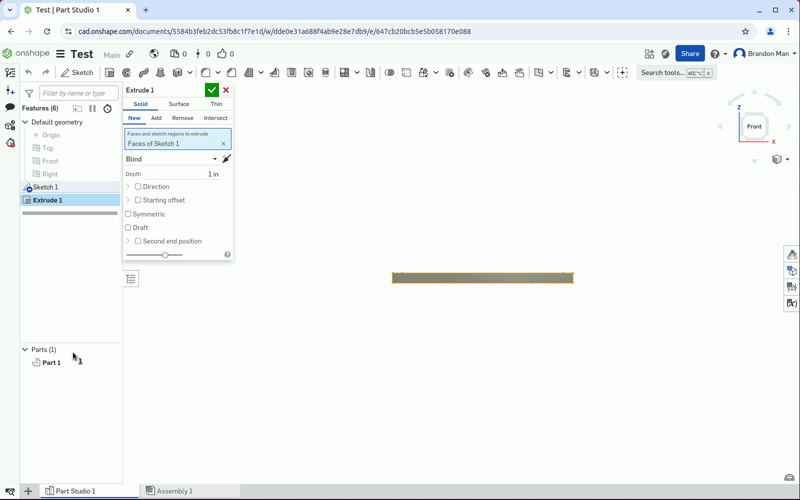
mouse_move(143, 106)
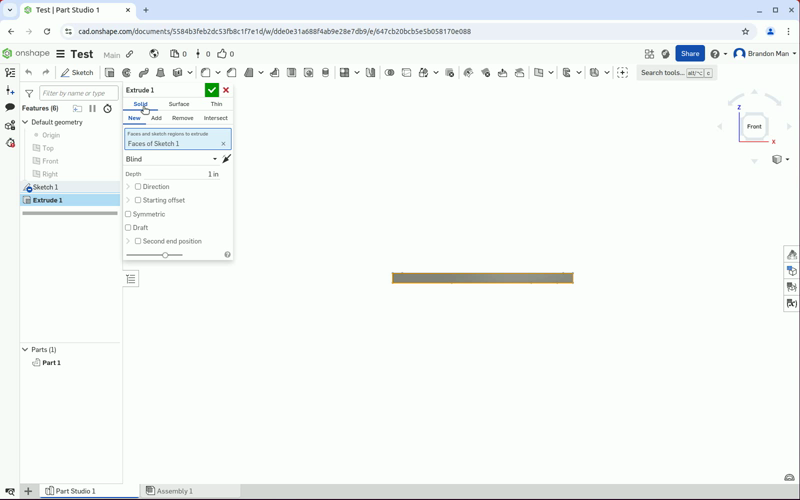
click(143, 106)
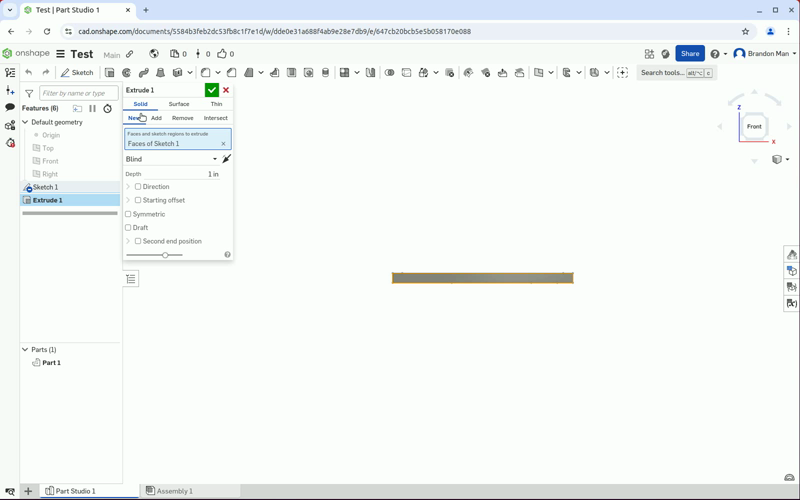
mouse_move(137, 120)
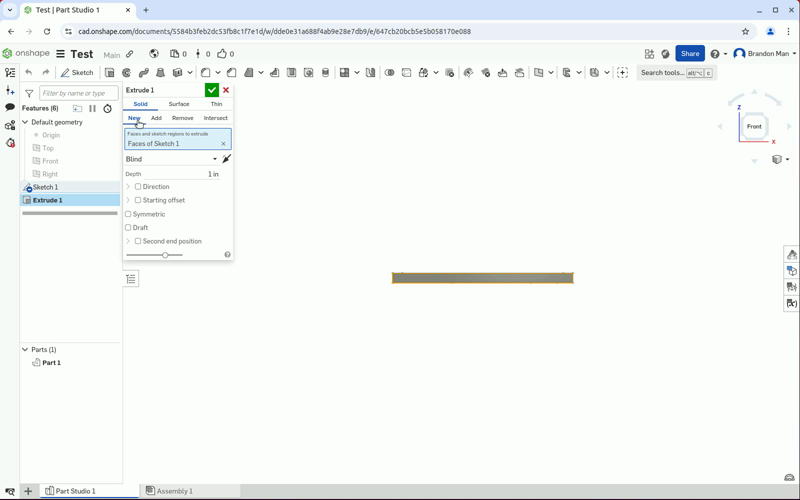
click(137, 120)
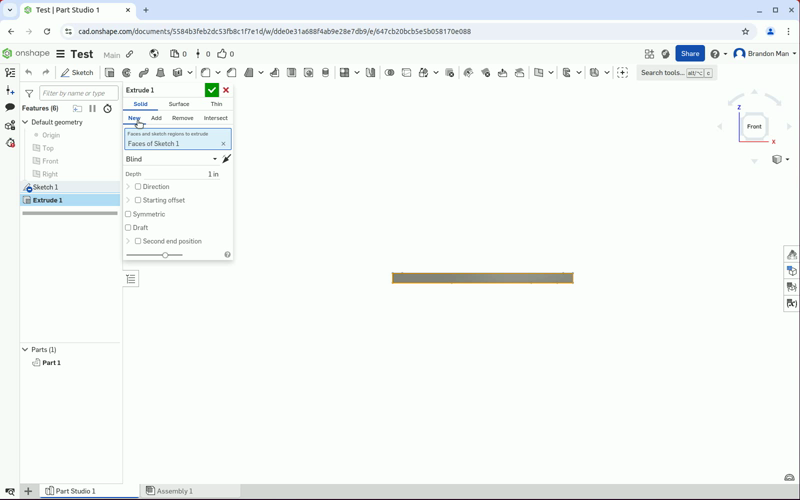
key(tab, 4)
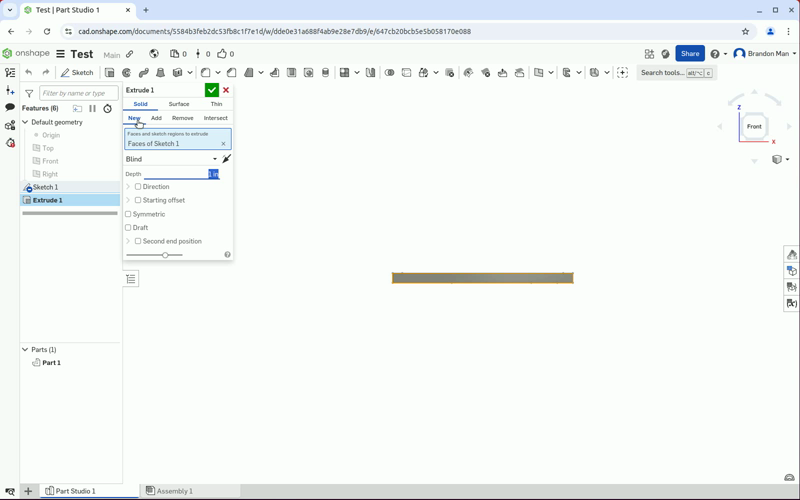
text(10.591)
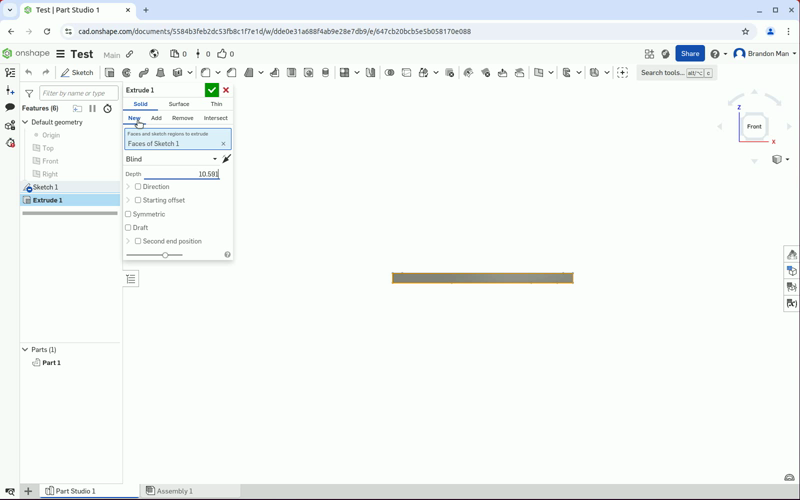
key(enter)
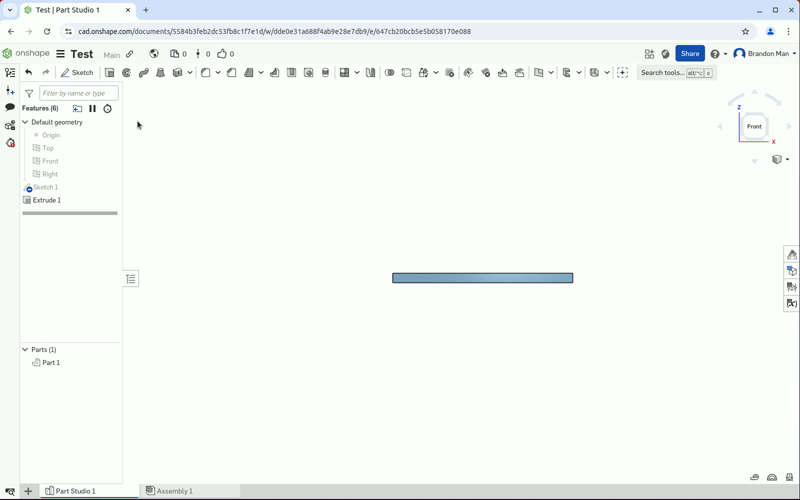
key(shift+h)
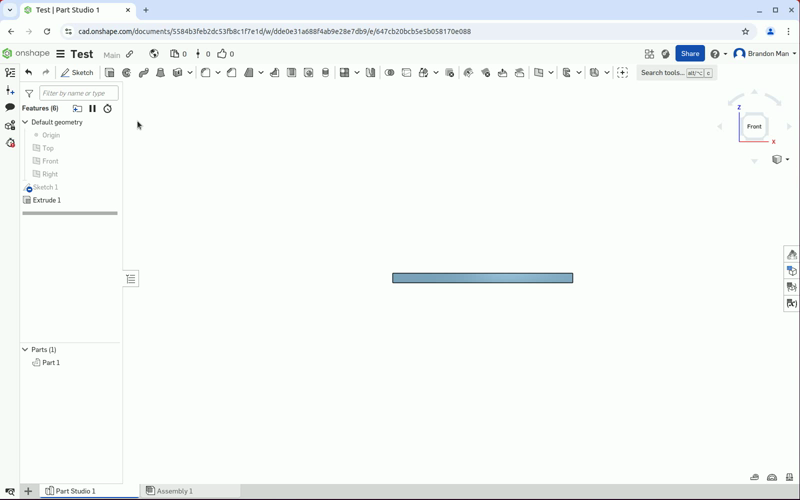
key(shift+h)
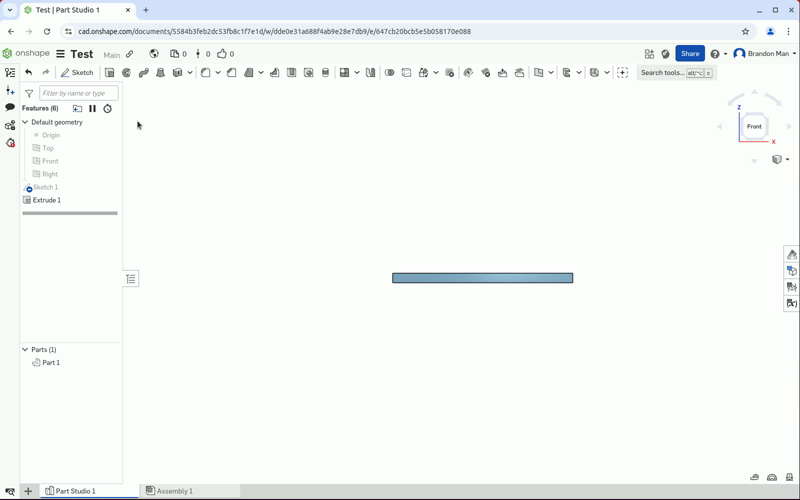
mouse_move(73, 189)
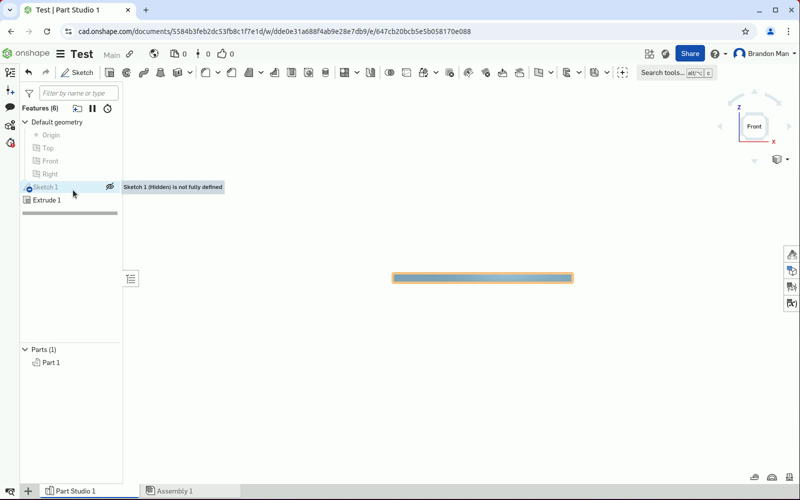
click(73, 189)
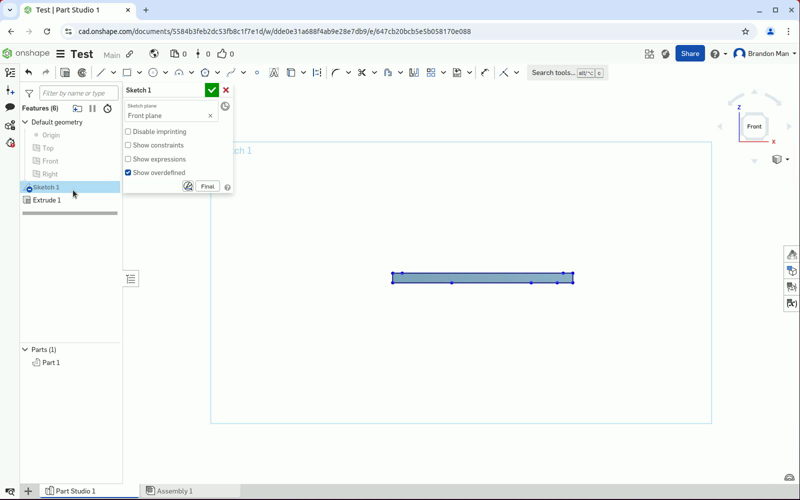
mouse_move(229, 92)
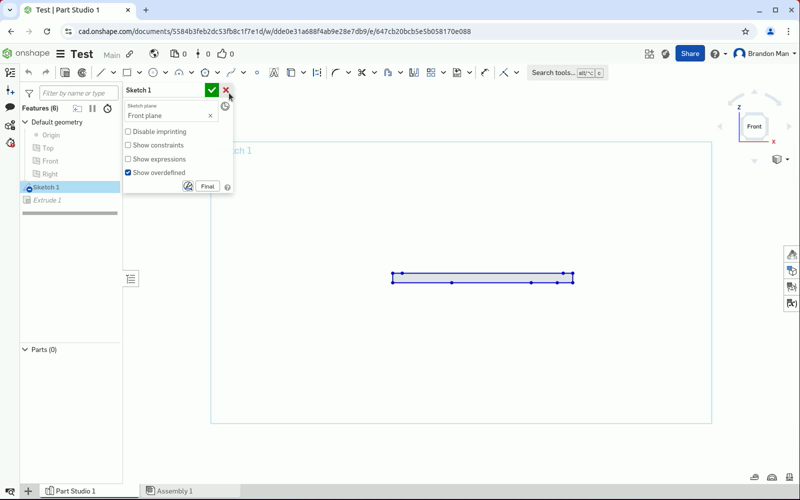
click(229, 92)
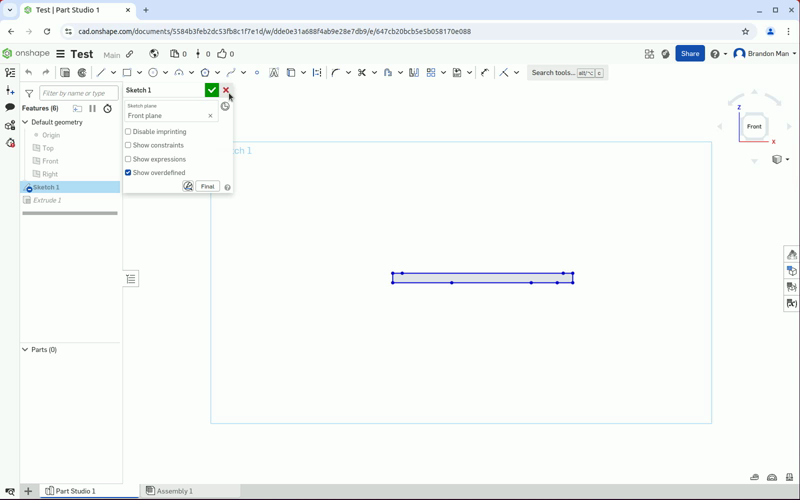
key(shift+s)
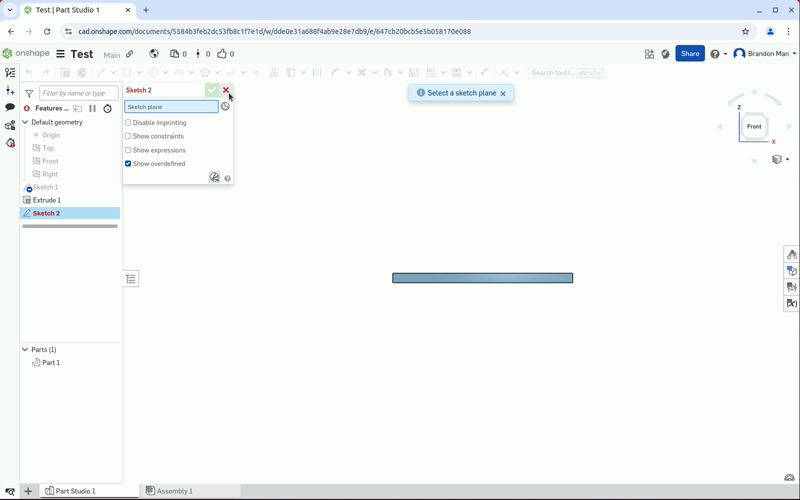
mouse_move(73, 163)
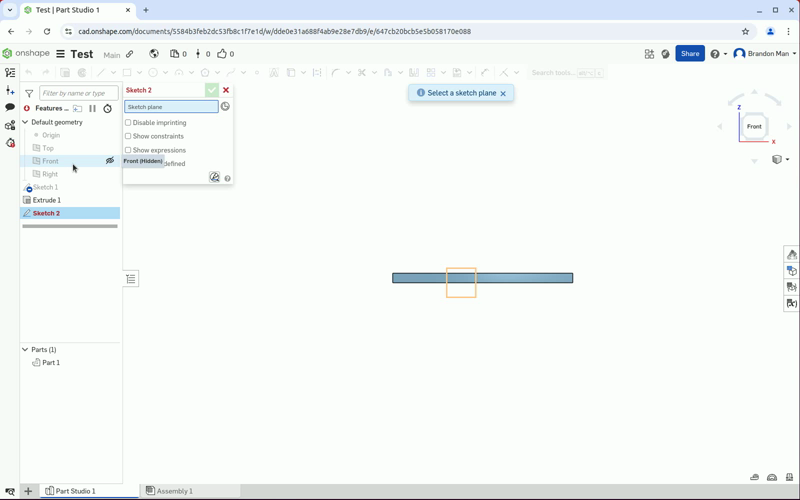
click(73, 163)
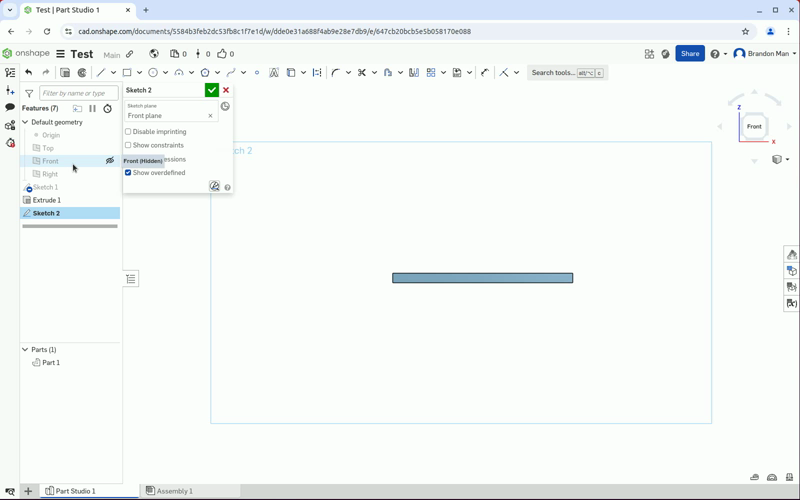
mouse_move(73, 352)
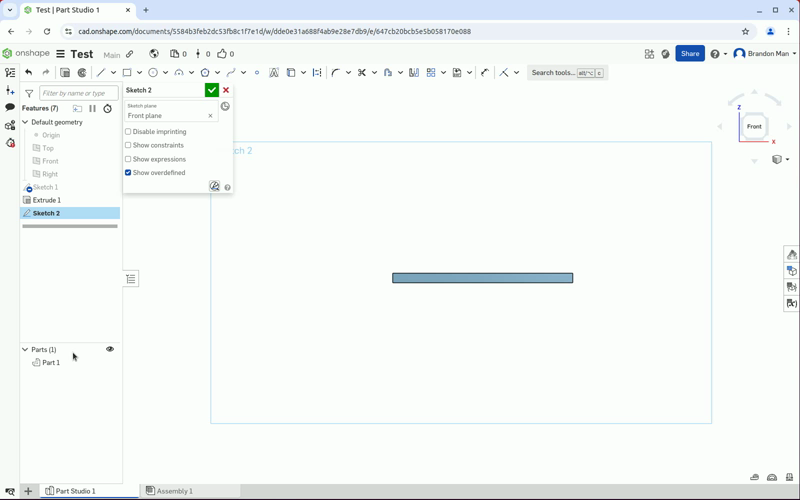
key(y)
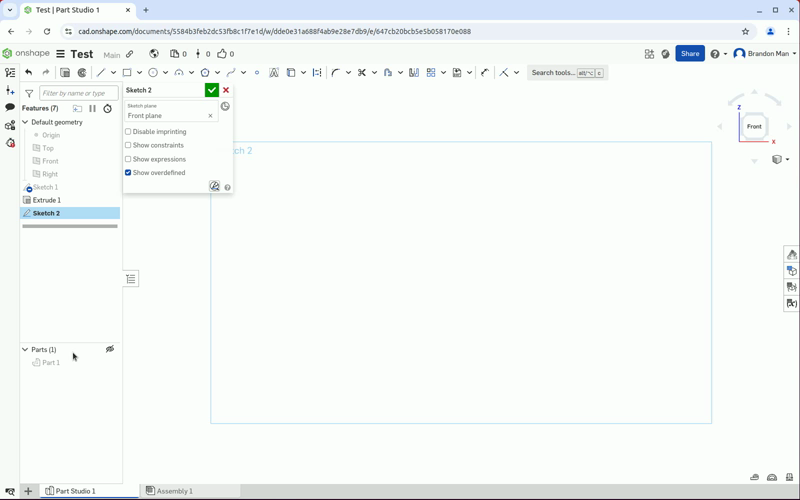
key(l)
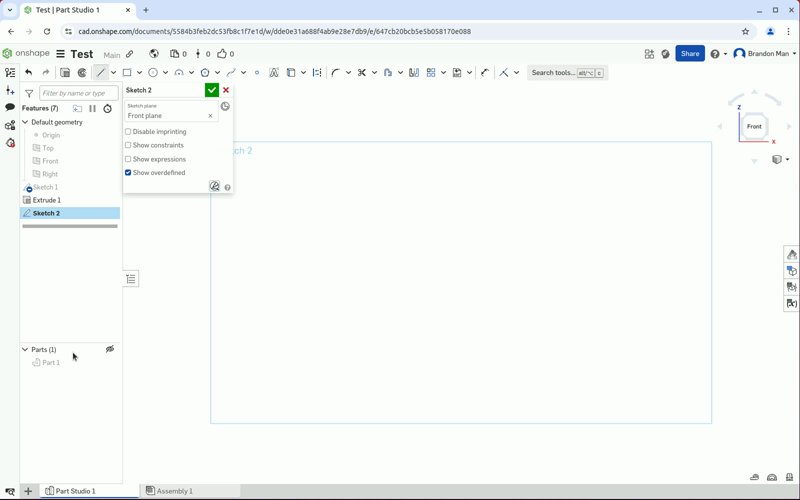
key_down(shift)
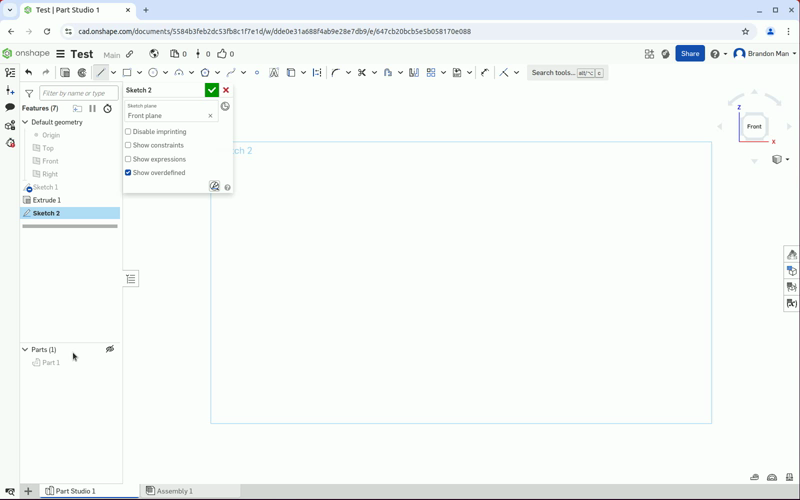
mouse_move(392, 272)
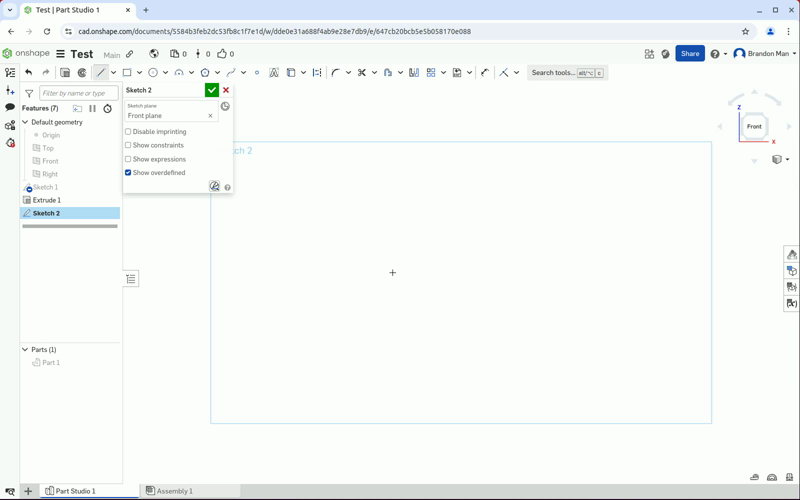
click(392, 272)
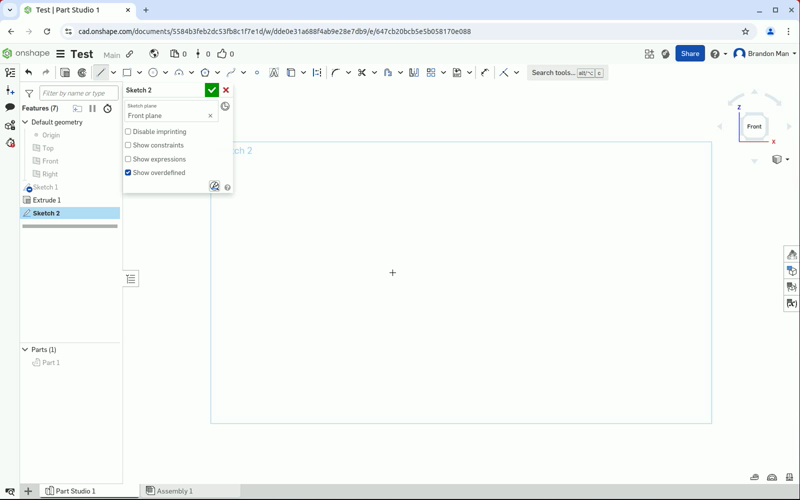
key_up(shift)
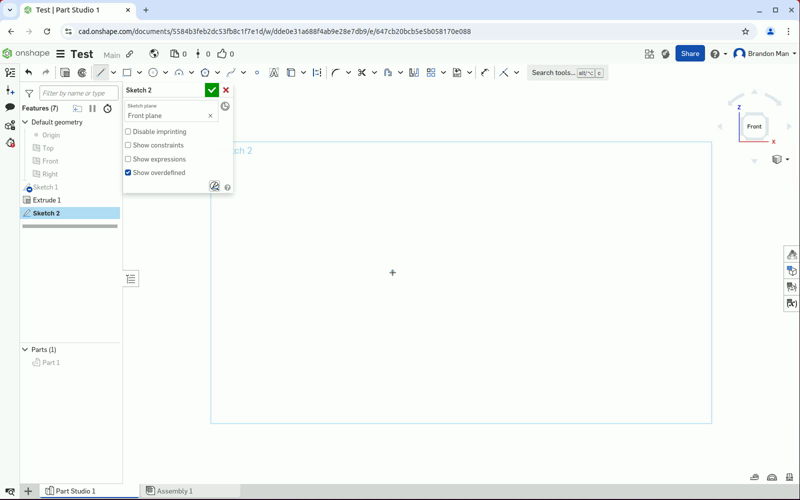
key_down(shift)
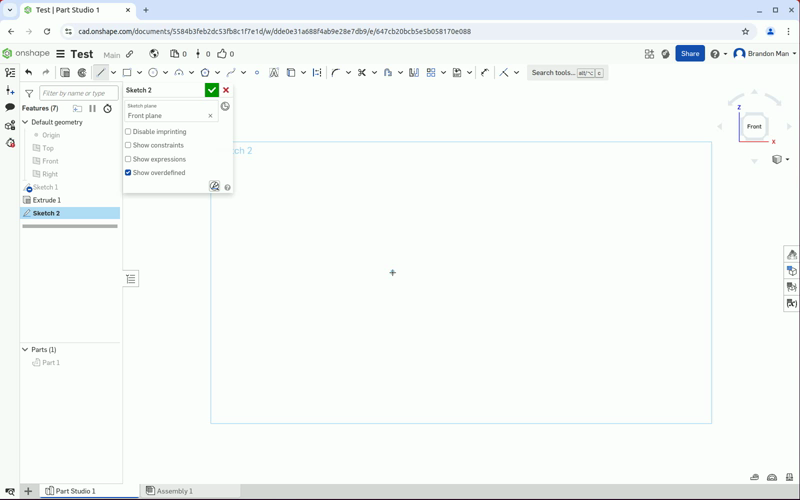
mouse_move(422, 272)
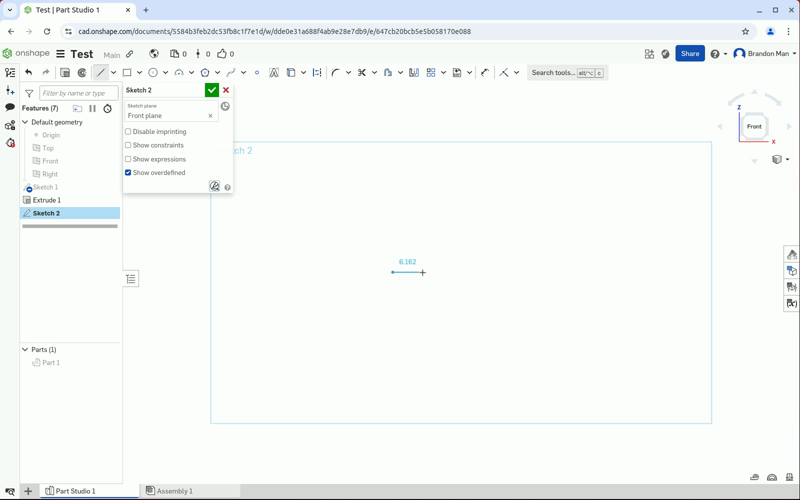
mouse_move(404, 272)
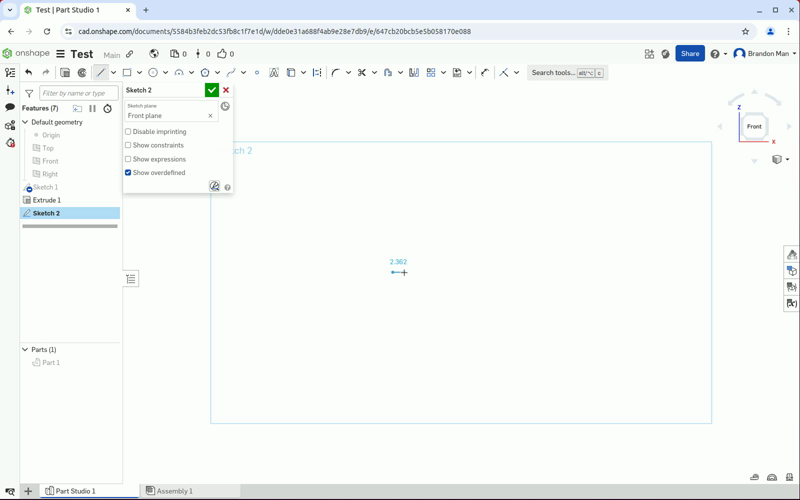
click(404, 272)
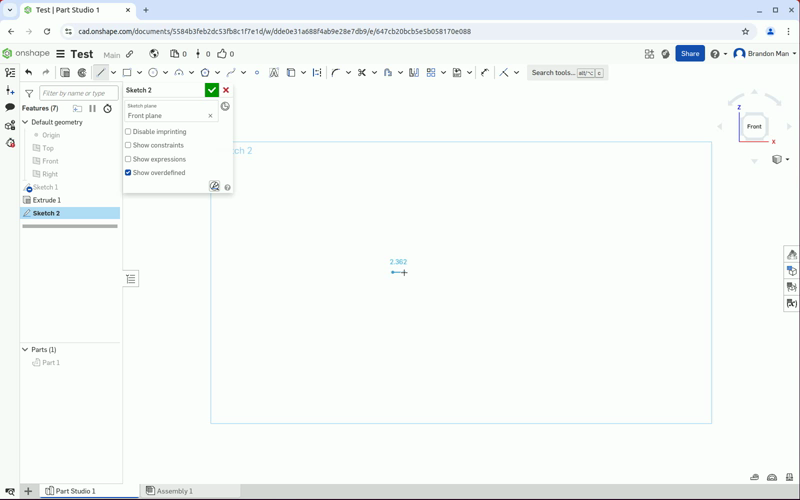
key_up(shift)
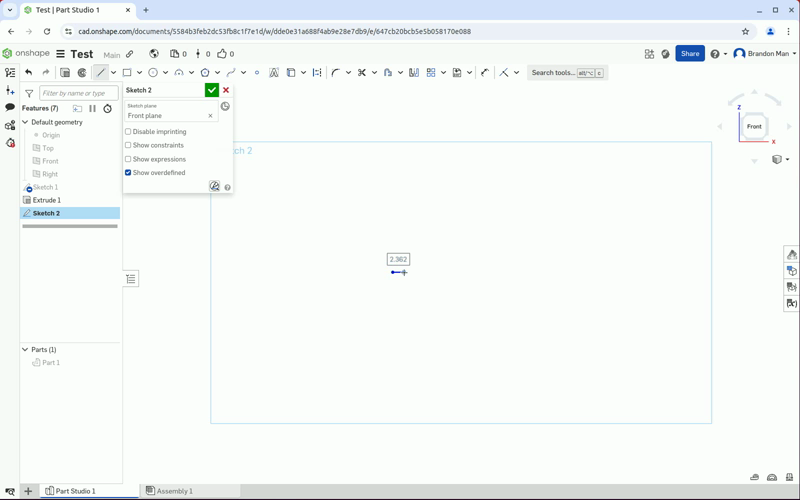
key_down(shift)
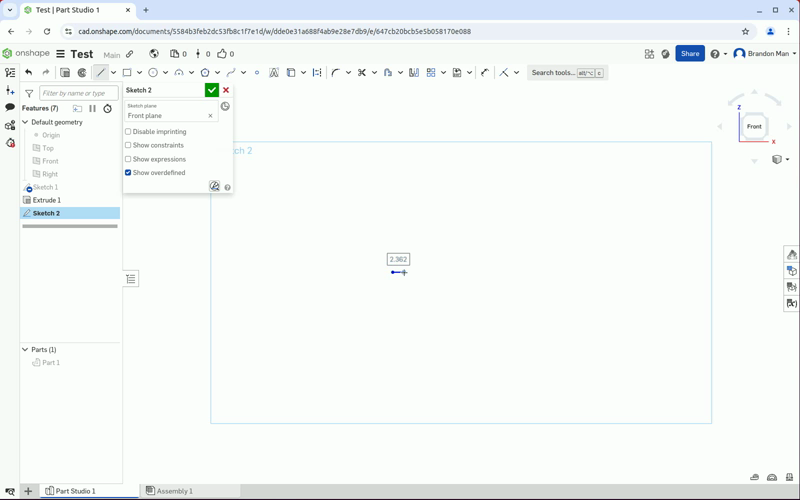
mouse_move(434, 272)
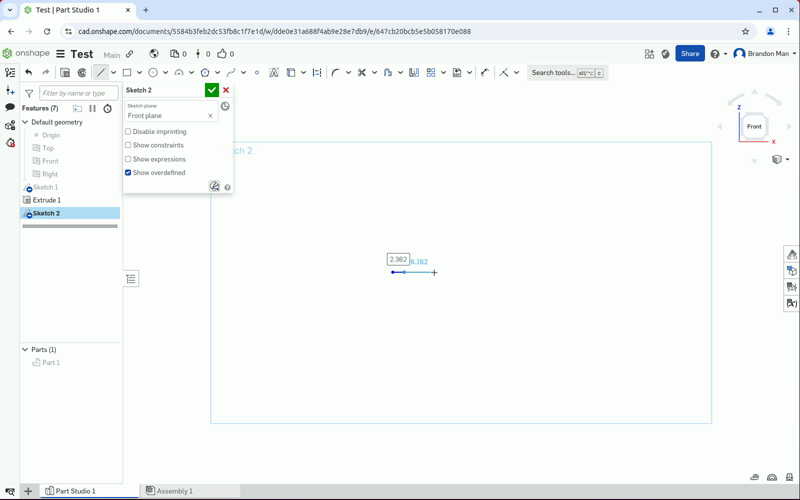
mouse_move(404, 260)
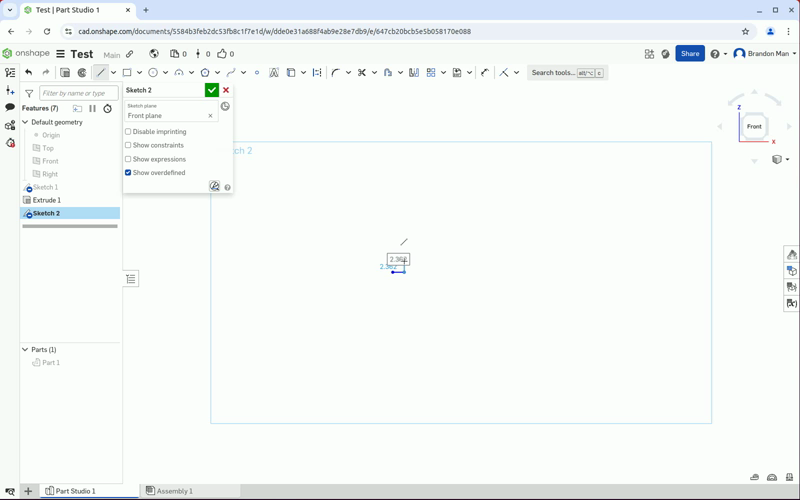
click(404, 260)
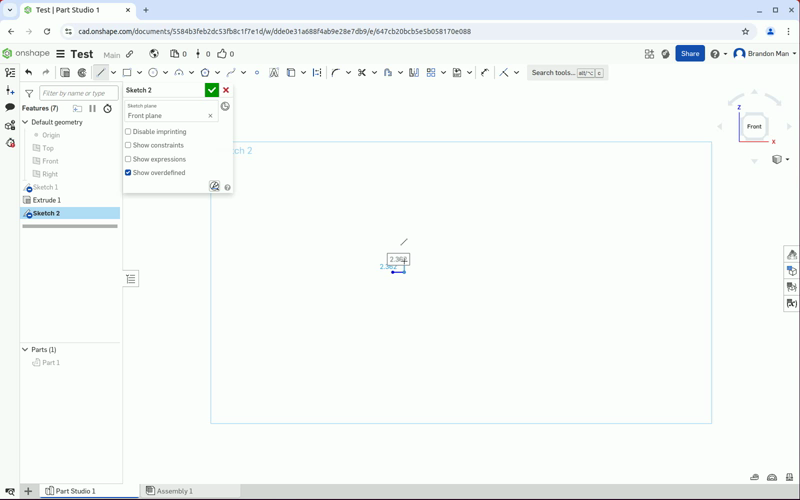
key_up(shift)
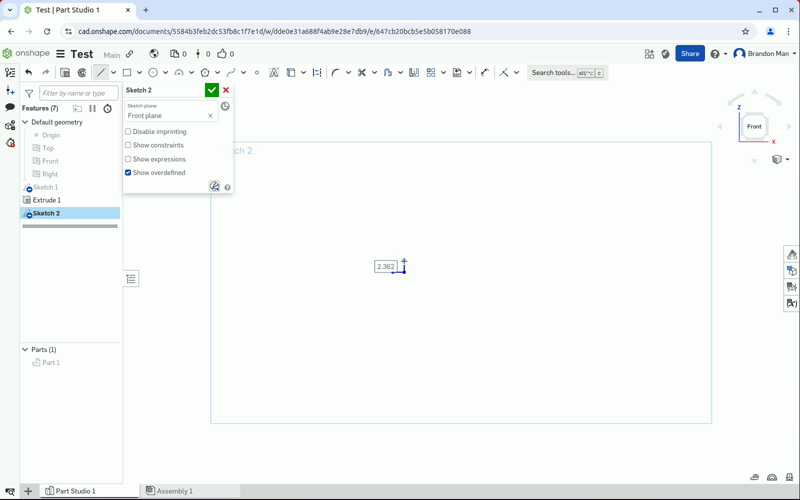
key_down(shift)
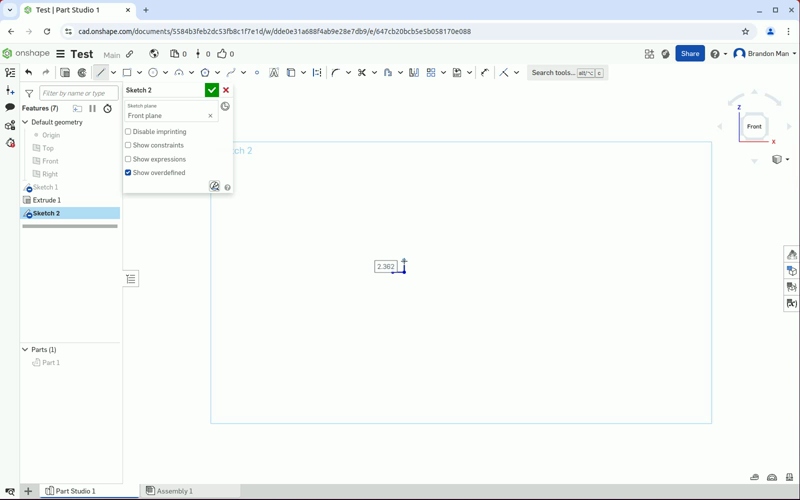
mouse_move(434, 260)
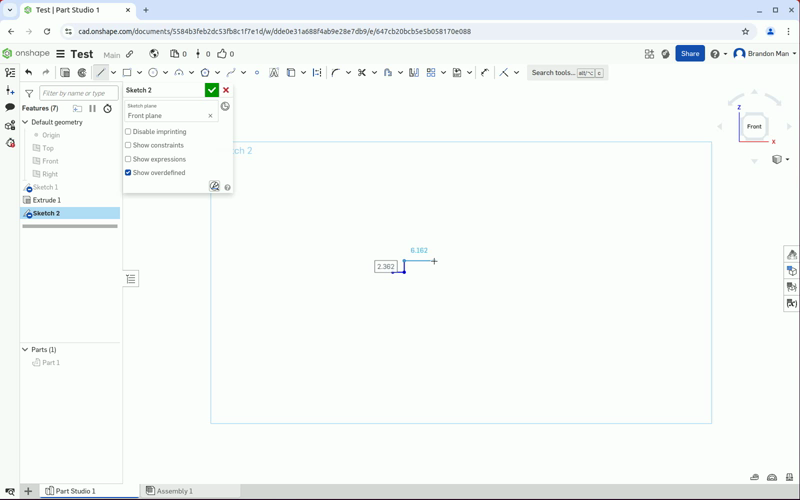
mouse_move(392, 260)
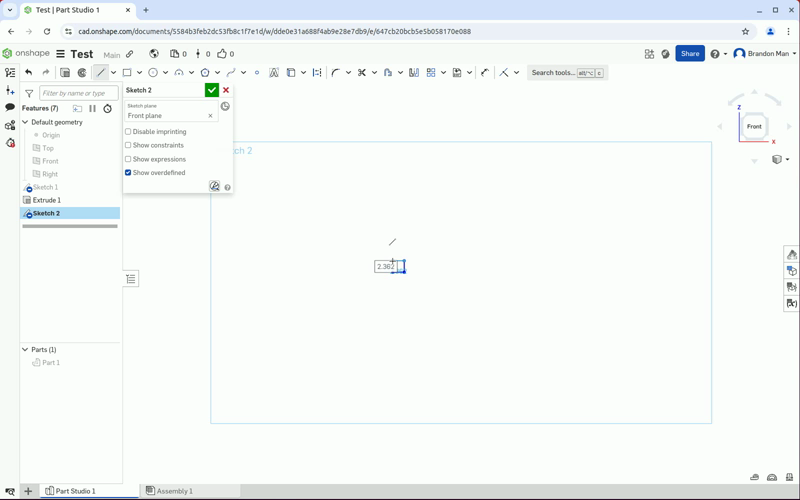
click(392, 260)
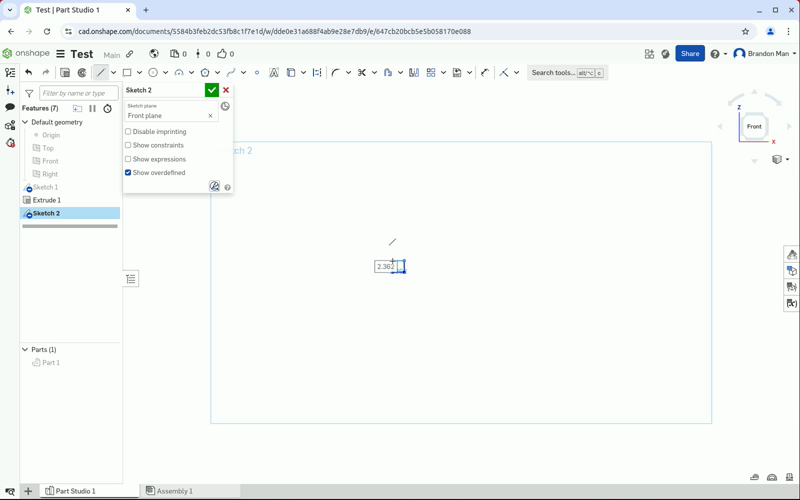
key_up(shift)
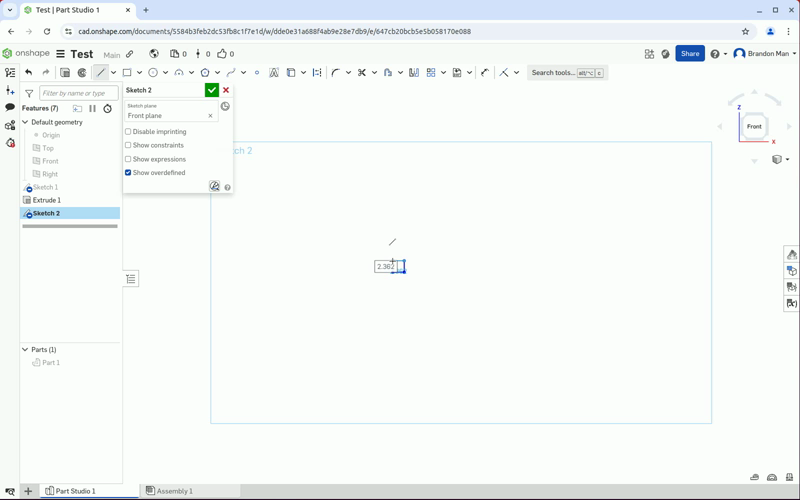
mouse_move(422, 260)
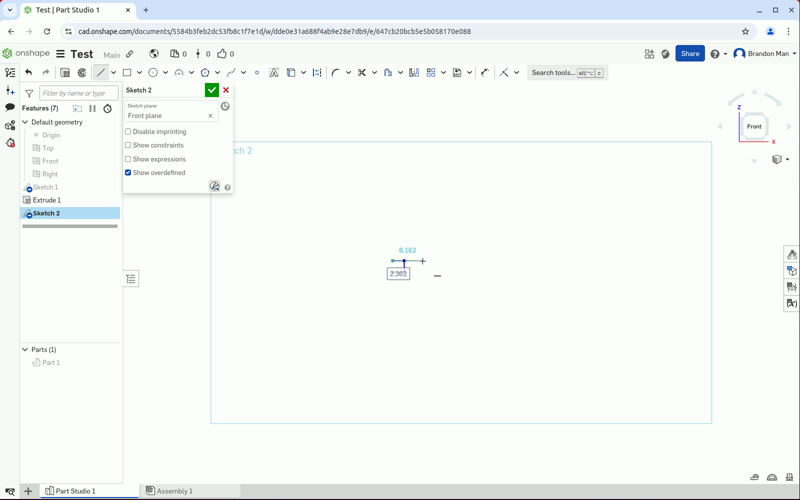
key_down(shift)
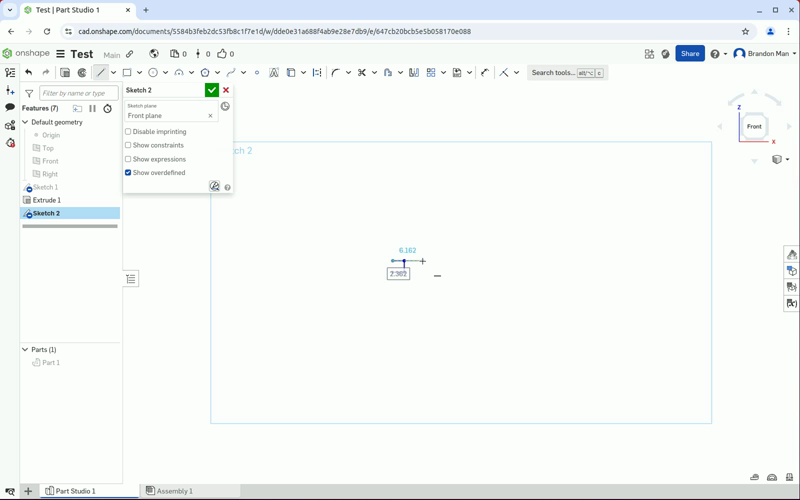
mouse_move(392, 272)
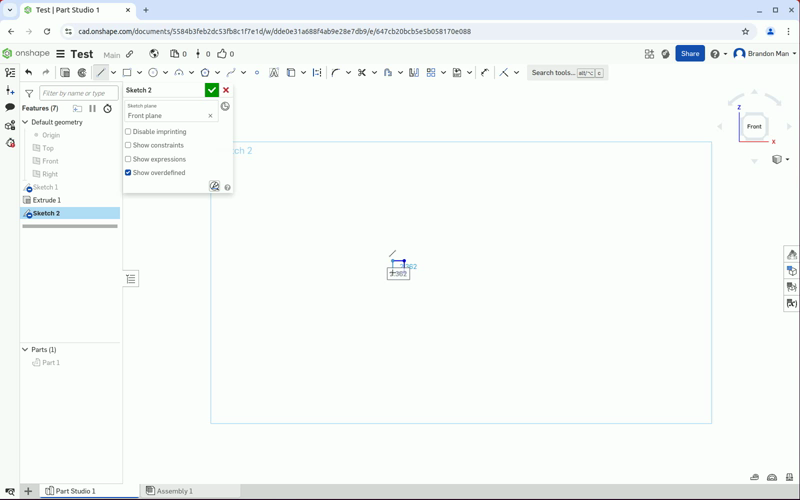
key_up(shift)
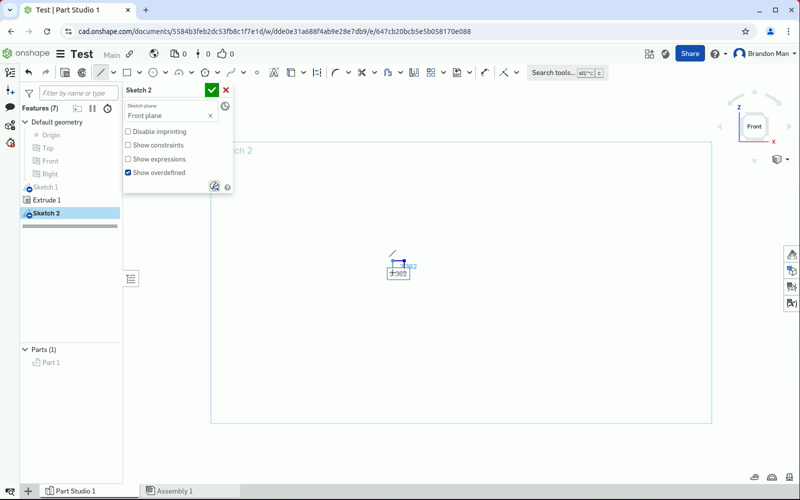
click(392, 272)
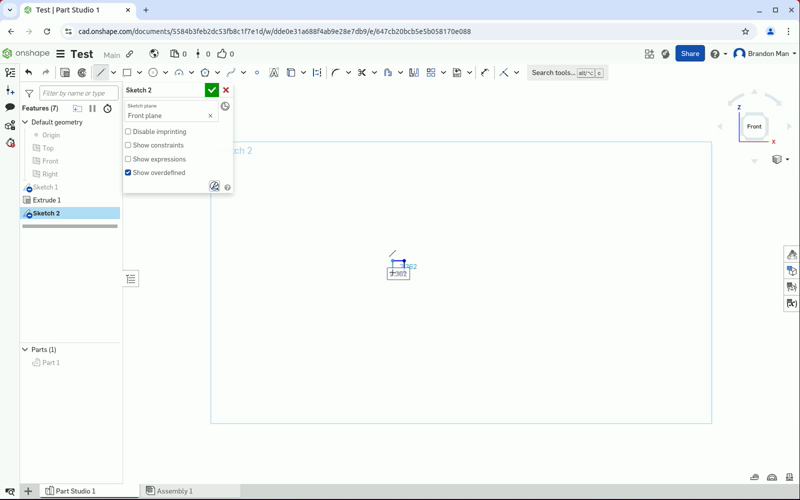
key(esc)
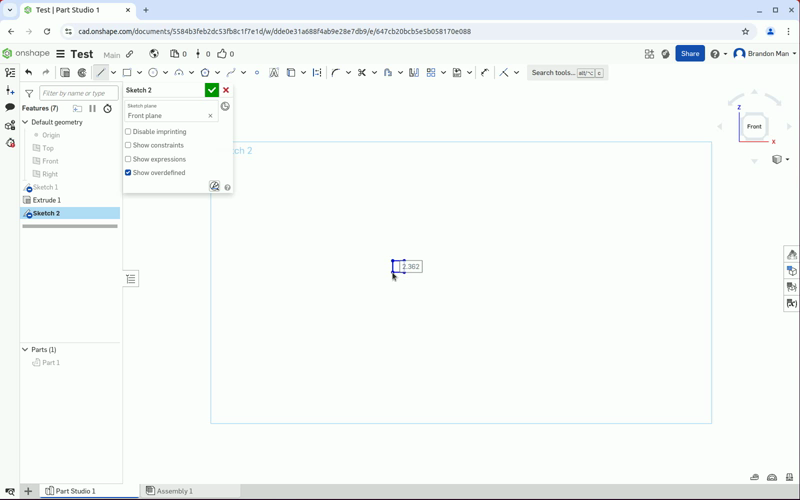
key(c)
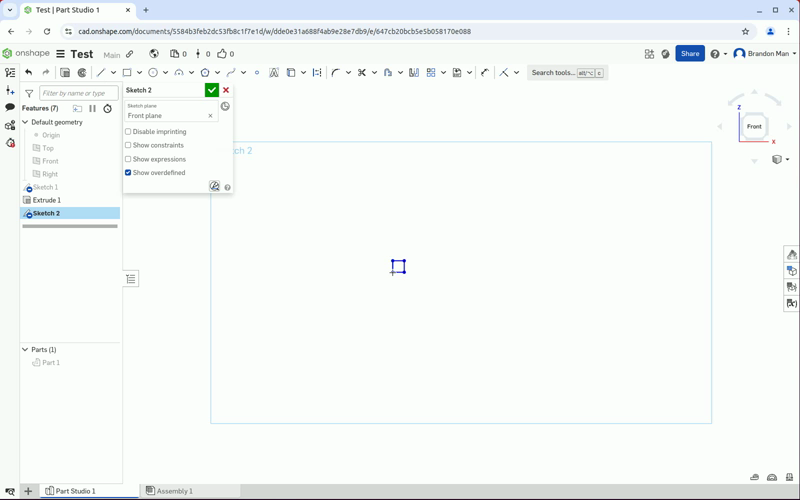
key_down(shift)
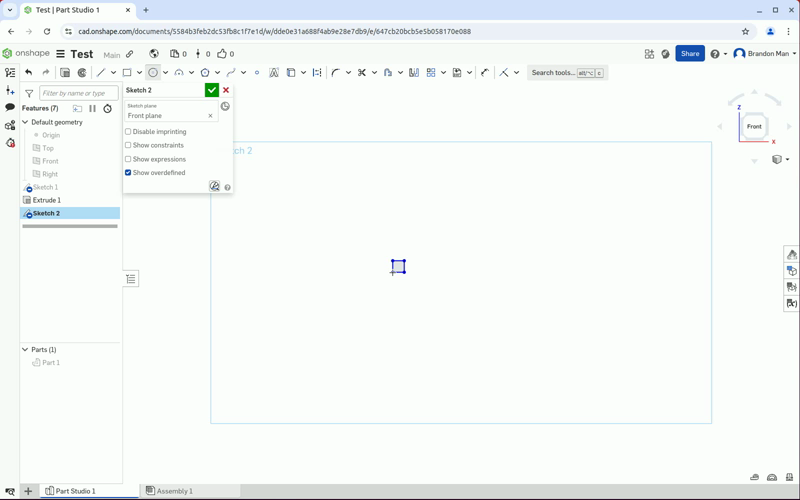
mouse_move(398, 266)
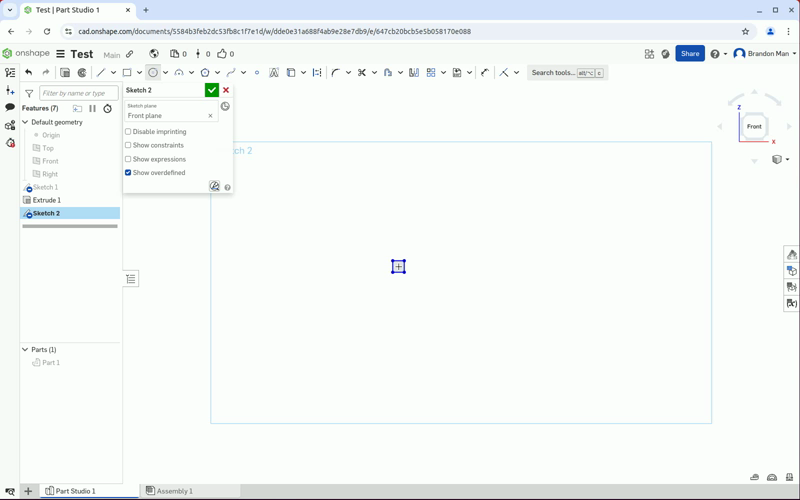
click(398, 266)
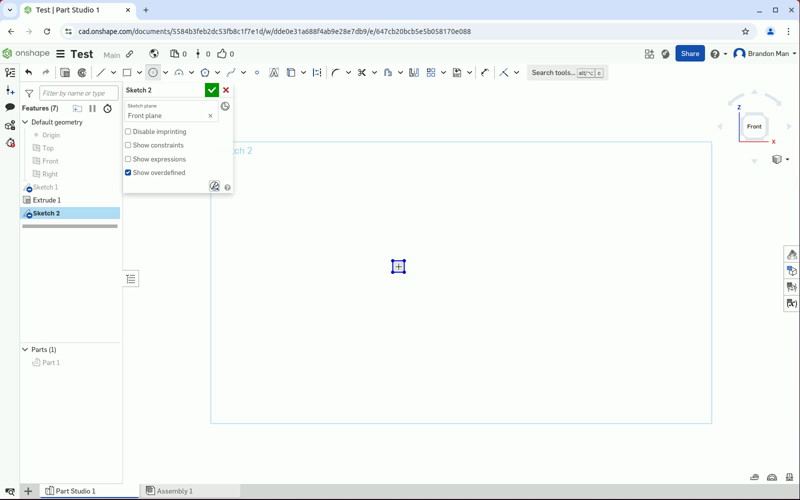
key_up(shift)
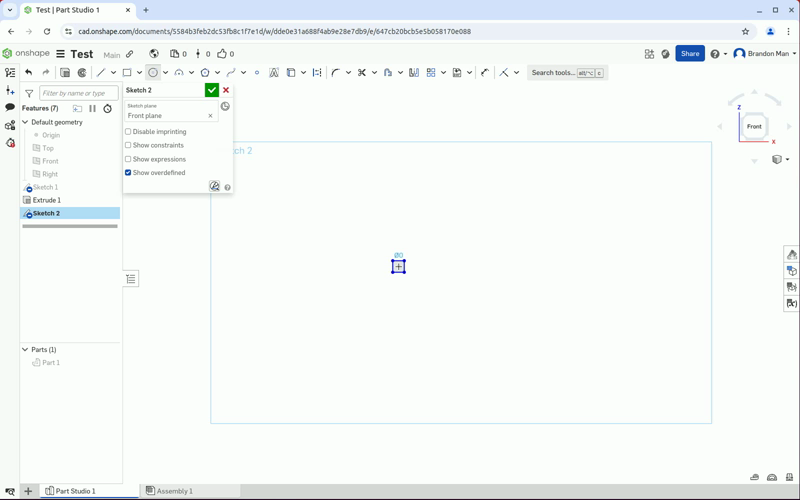
mouse_move(401, 266)
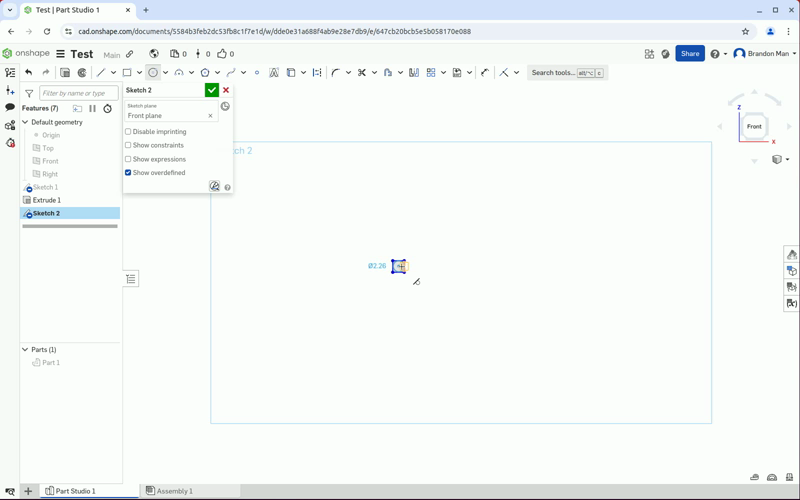
click(401, 266)
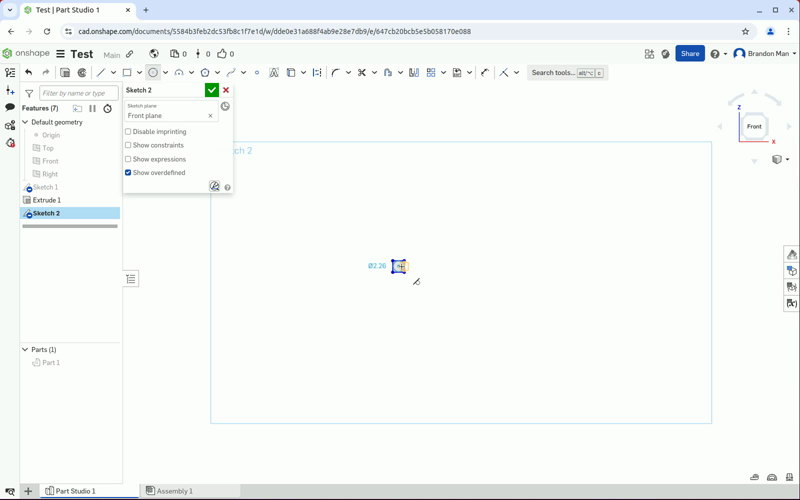
key(esc)
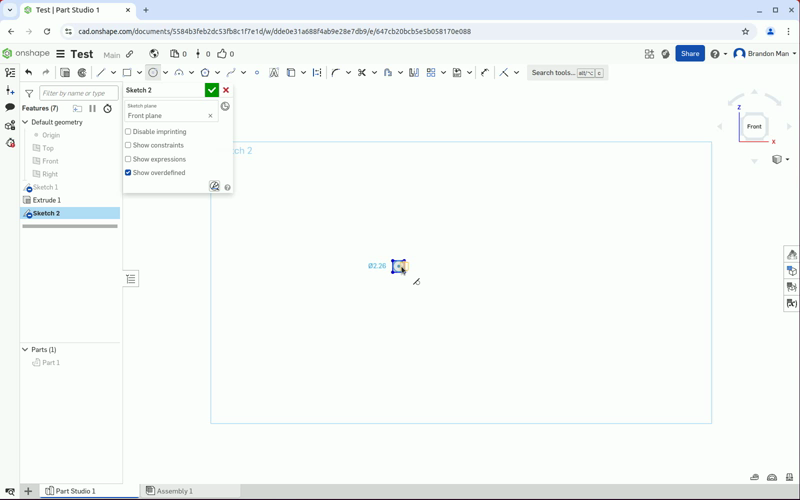
mouse_move(393, 268)
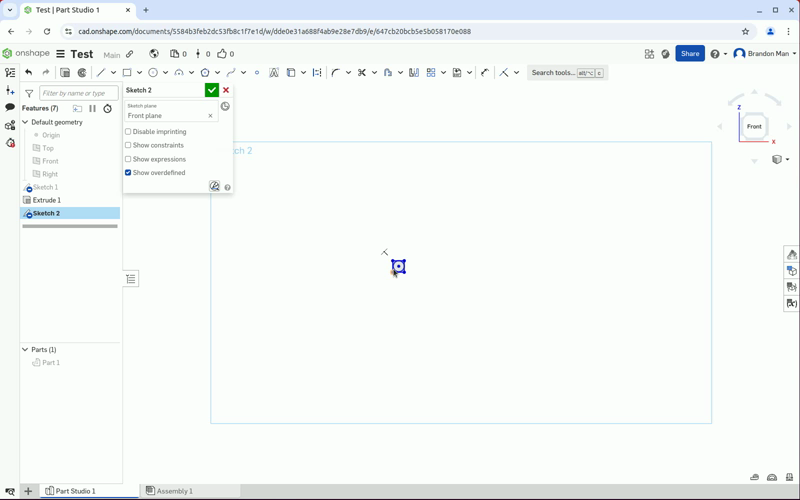
scroll(6)
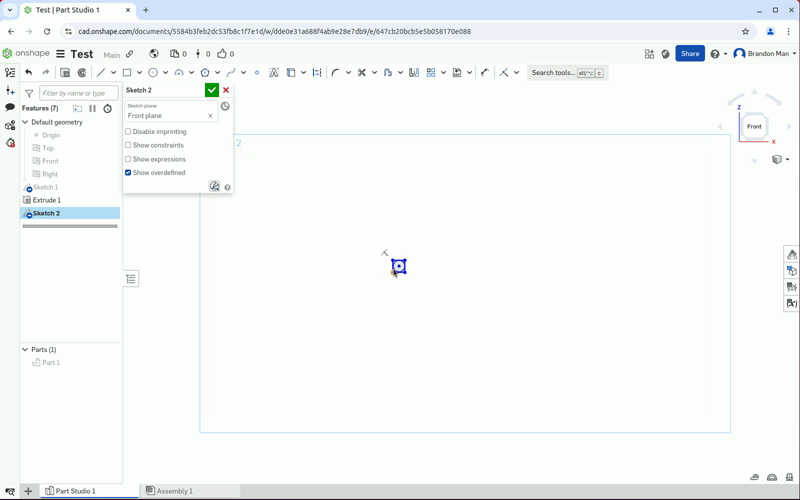
scroll(6)
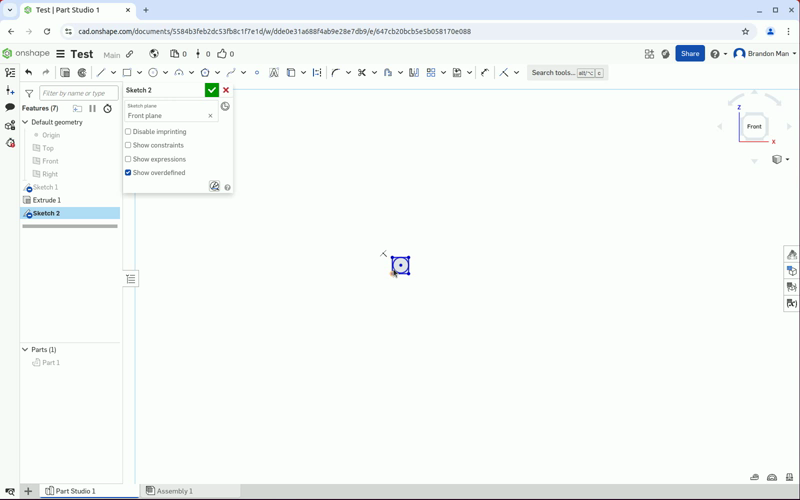
scroll(6)
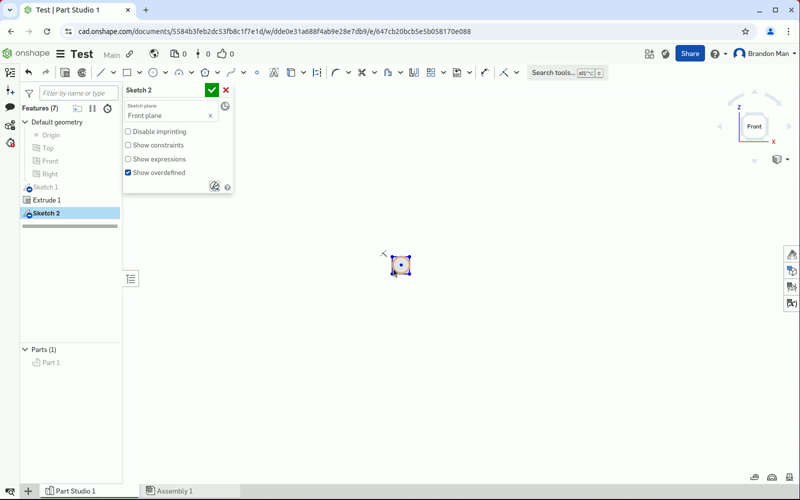
scroll(6)
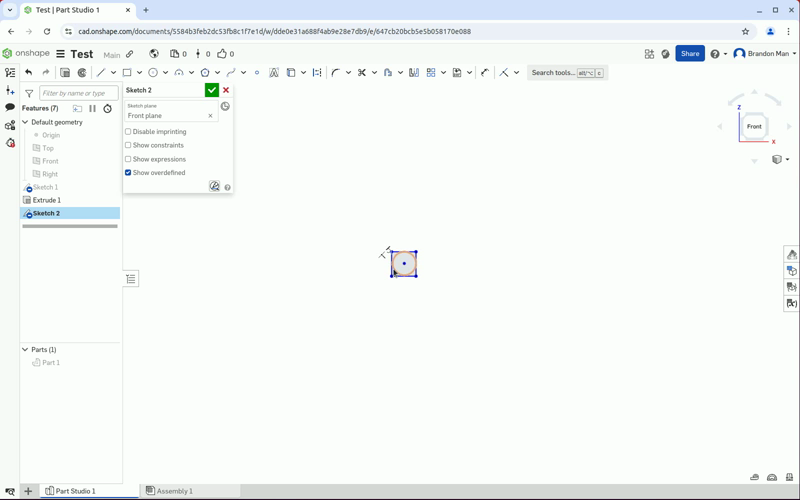
scroll(6)
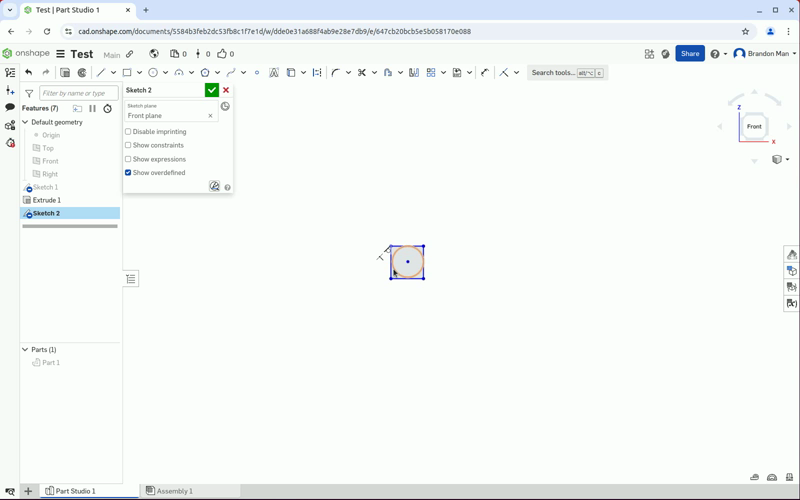
scroll(6)
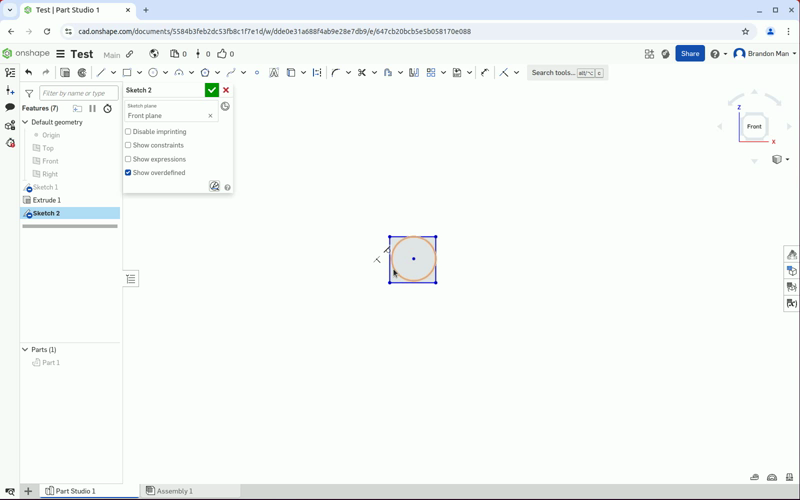
scroll(6)
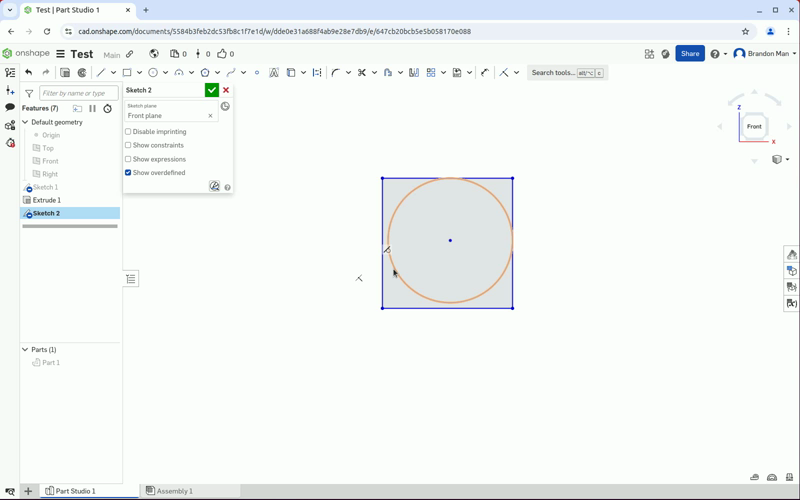
click(393, 268)
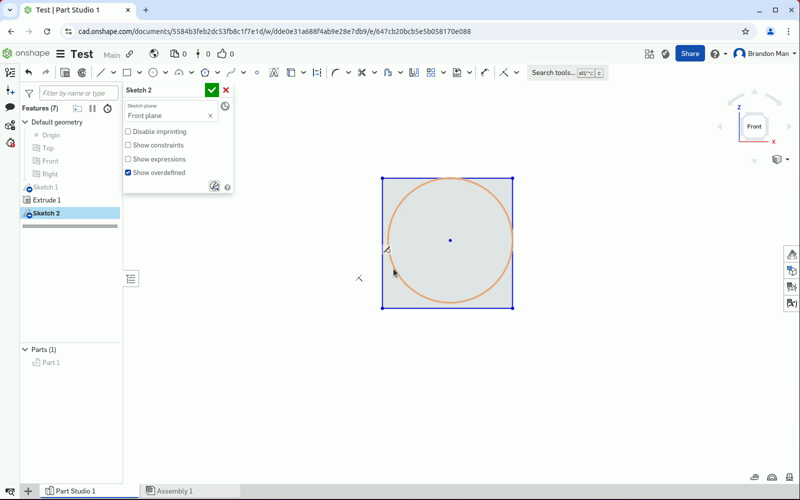
scroll(-6)
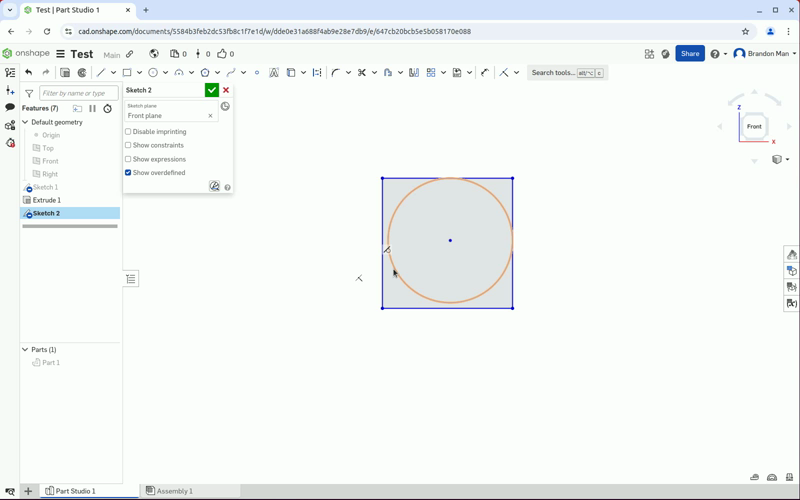
scroll(-6)
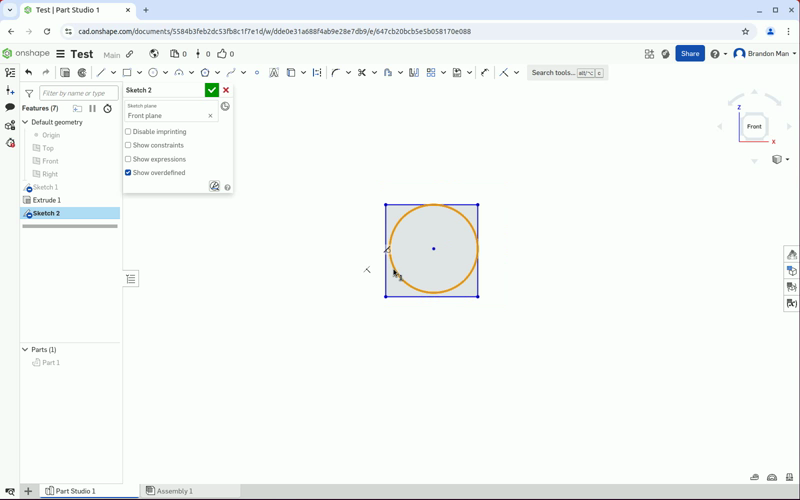
scroll(-6)
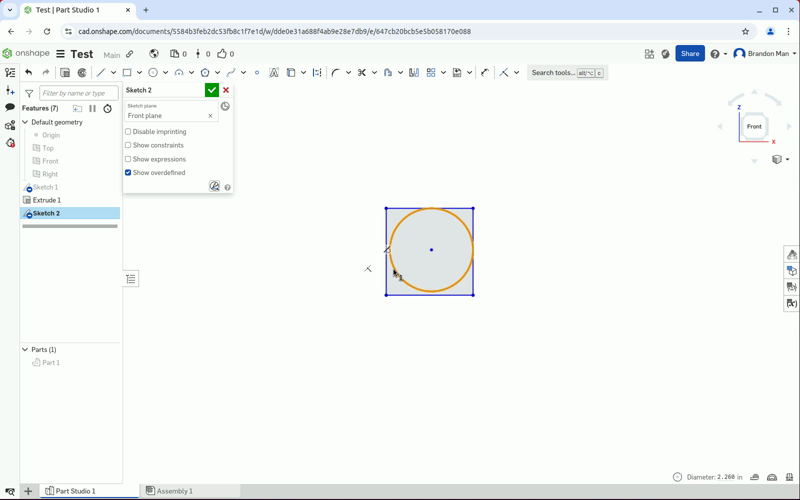
scroll(-6)
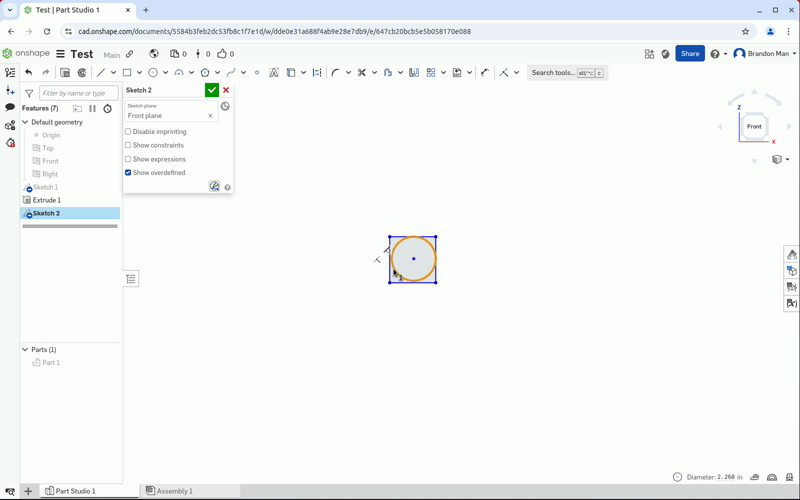
scroll(-6)
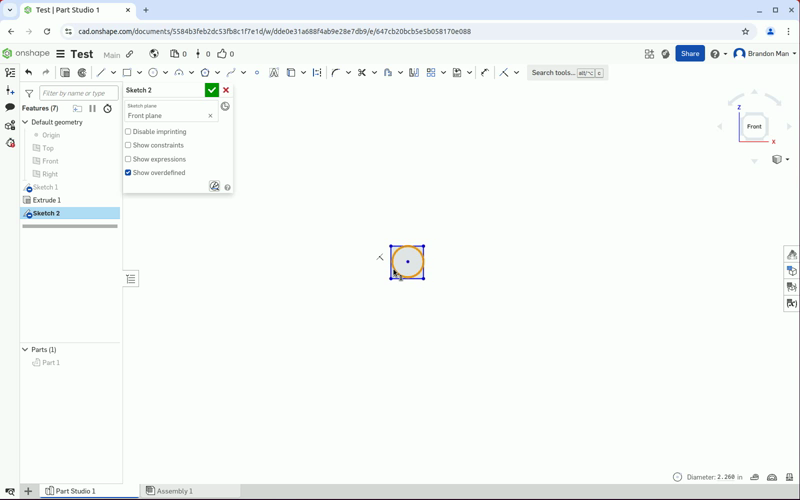
scroll(-6)
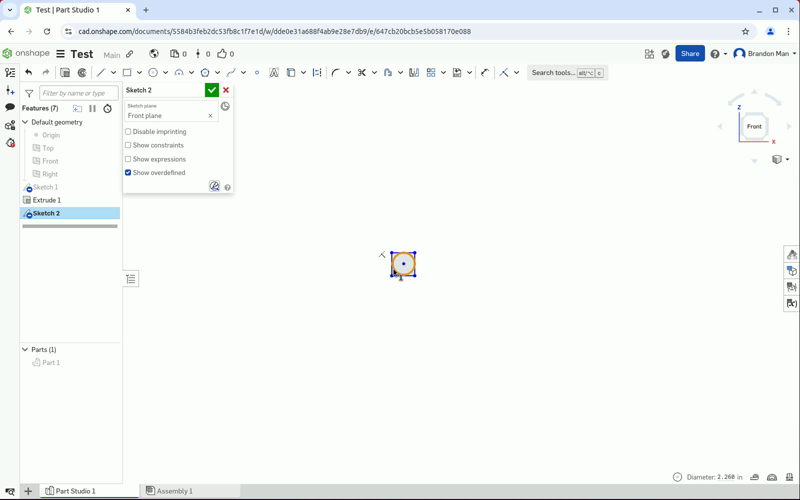
scroll(-6)
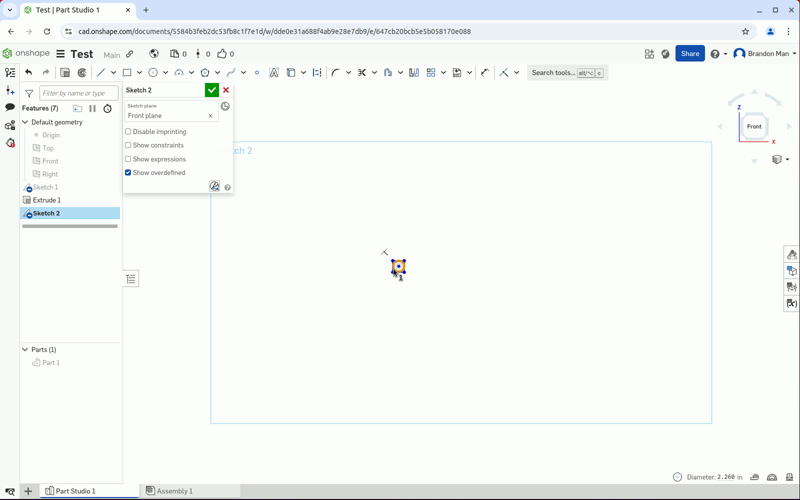
mouse_move(73, 352)
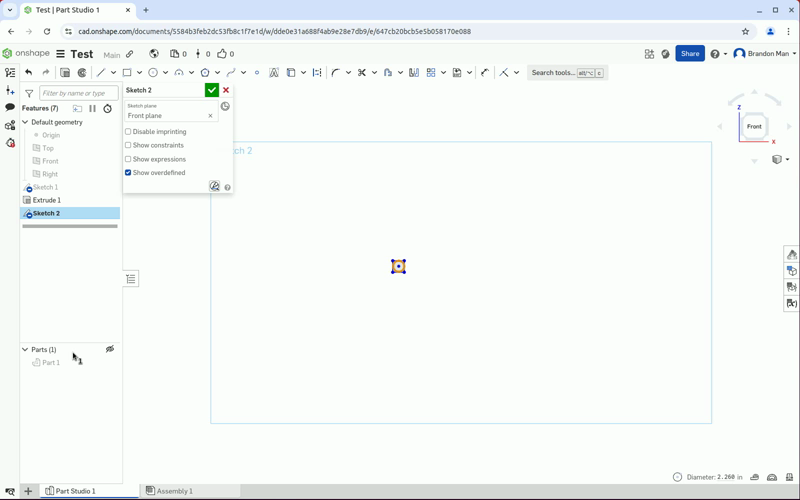
key(shift+y)
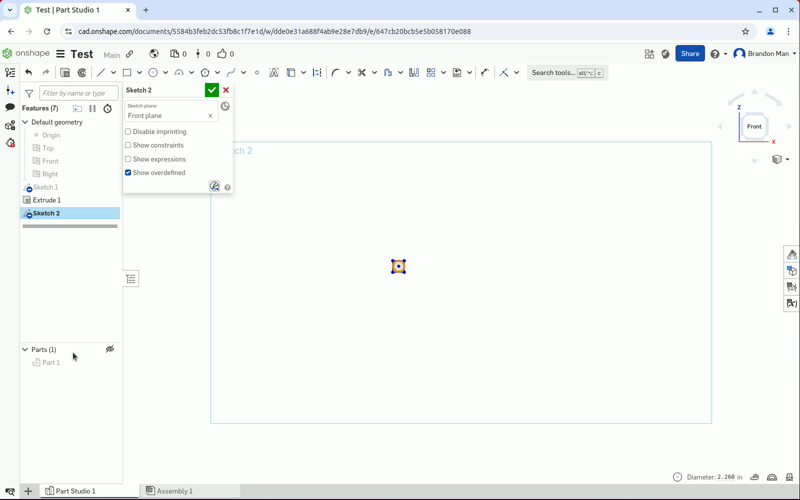
key(shift+e)
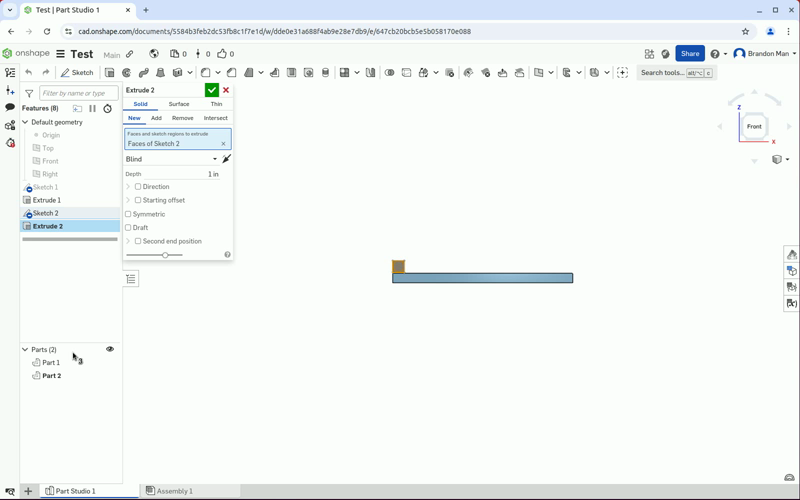
mouse_move(143, 106)
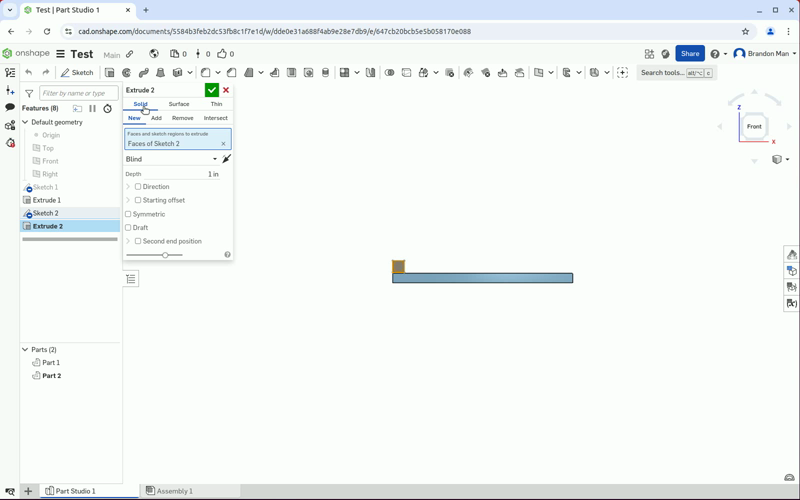
click(143, 106)
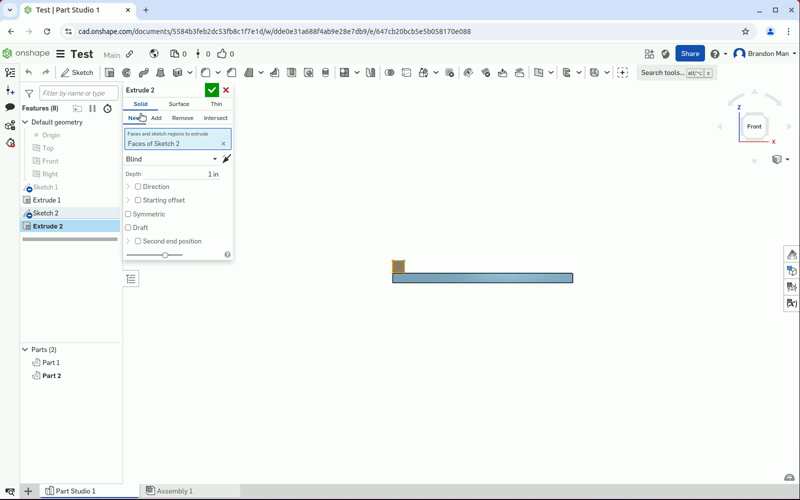
mouse_move(137, 120)
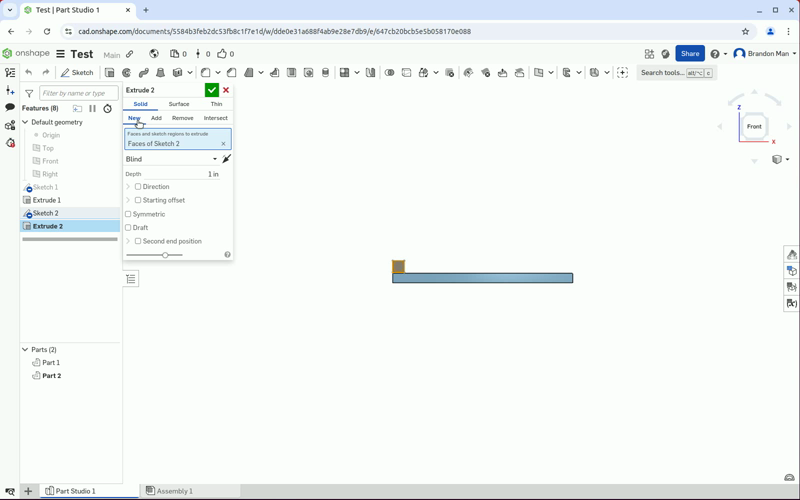
click(137, 120)
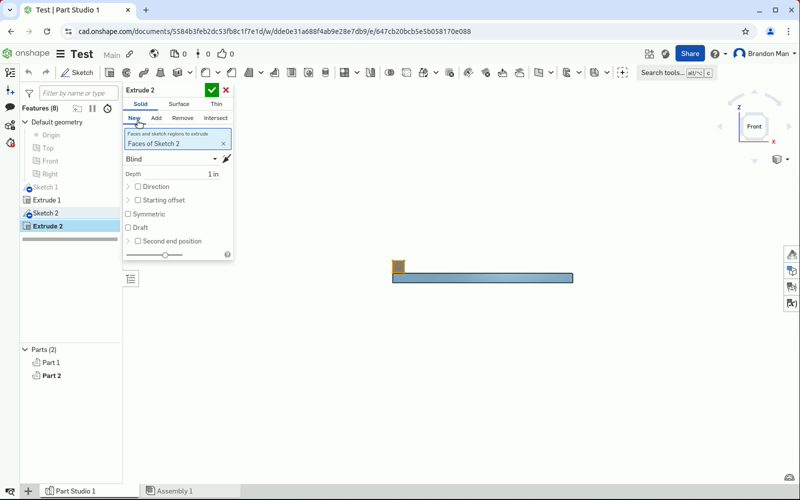
key(tab, 4)
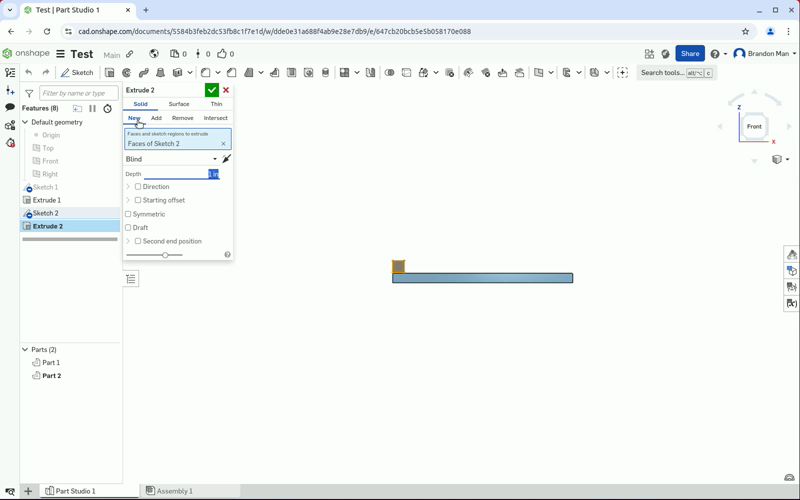
text(10.591)
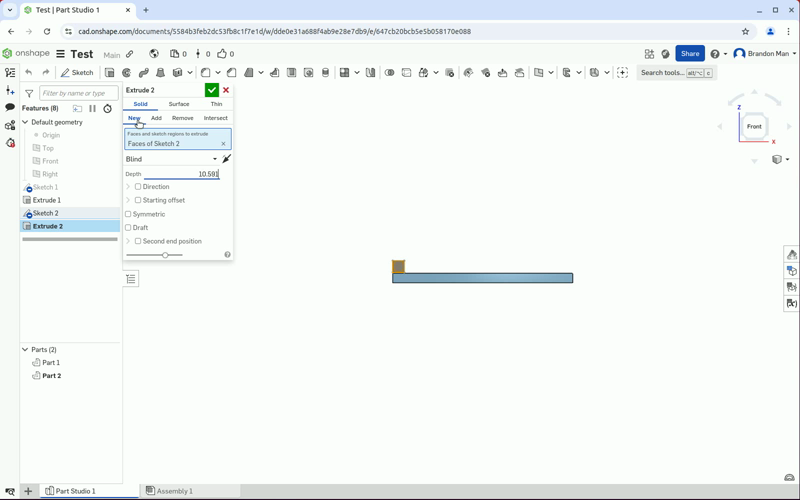
key(enter)
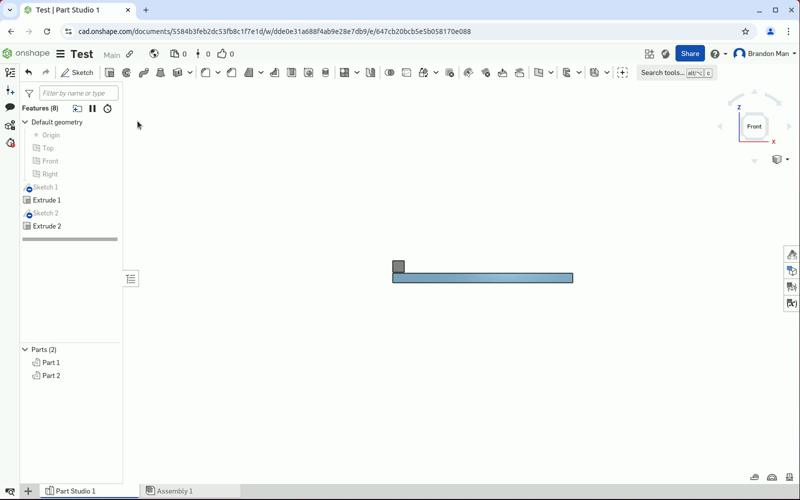
key(shift+h)
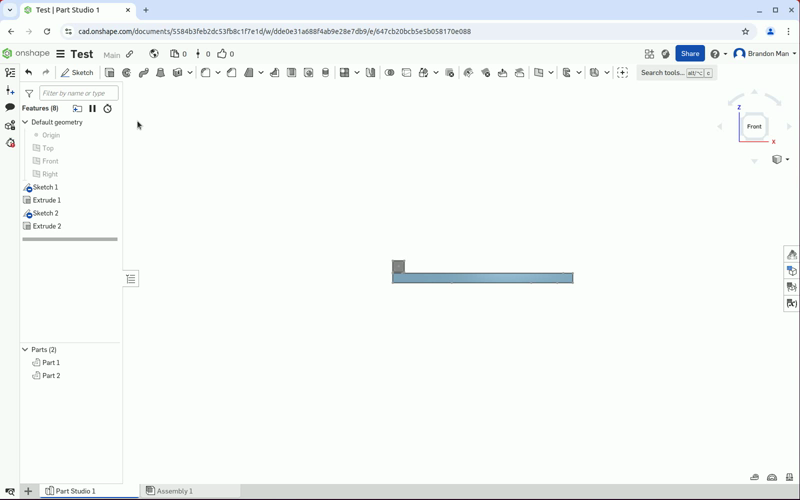
key(shift+h)
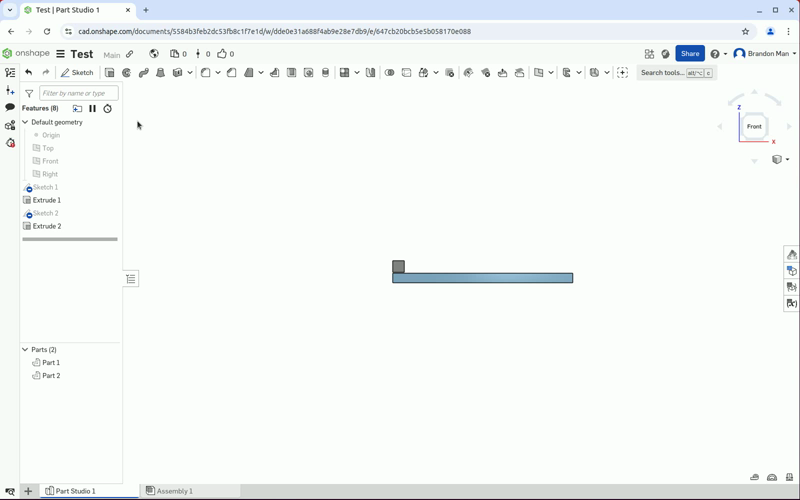
mouse_move(73, 189)
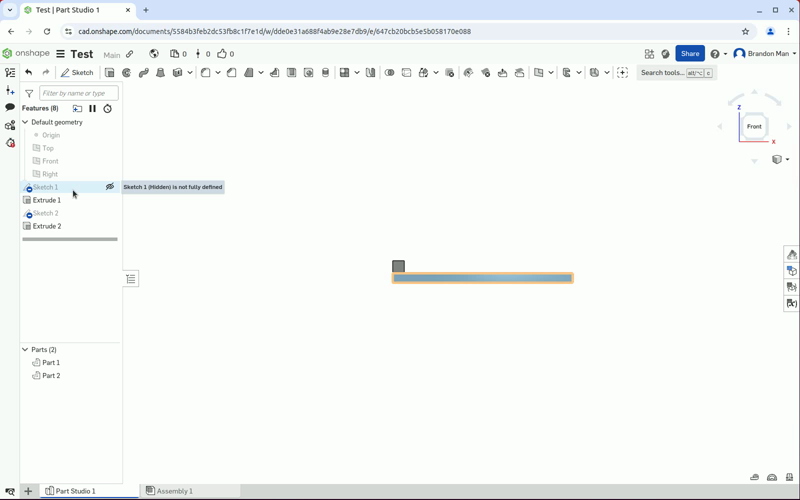
click(73, 189)
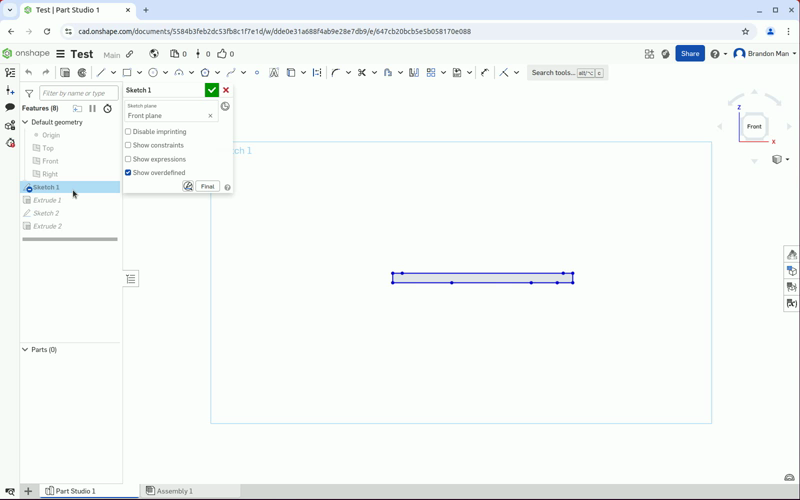
mouse_move(229, 92)
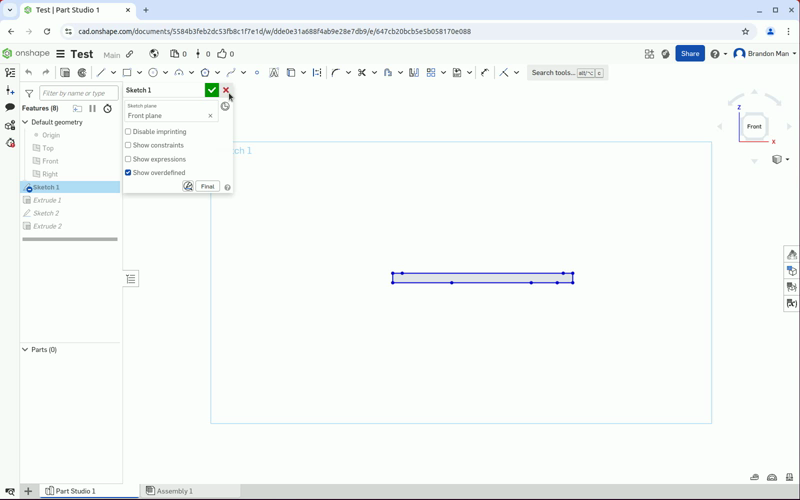
click(229, 92)
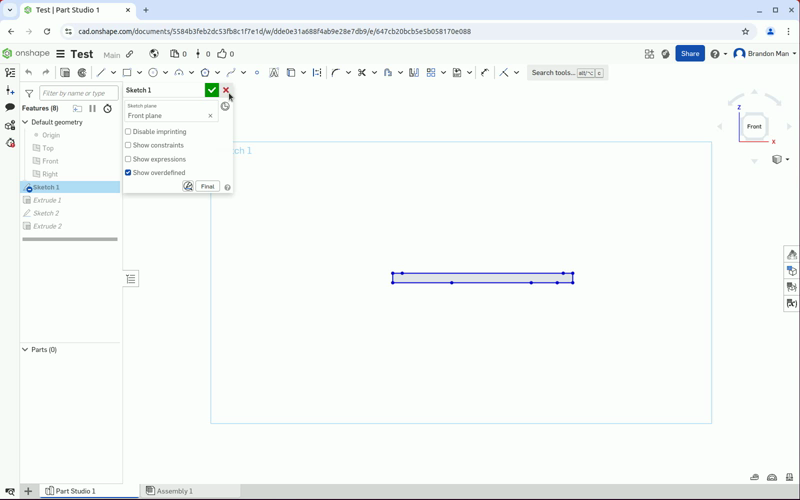
key(shift+s)
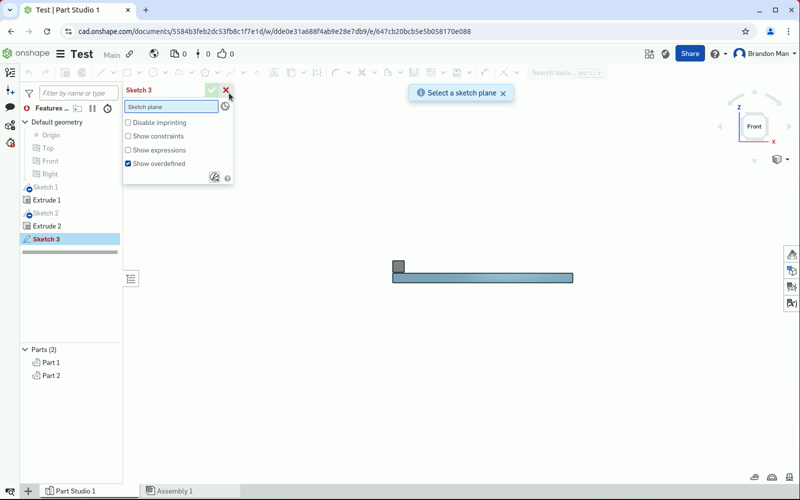
mouse_move(73, 163)
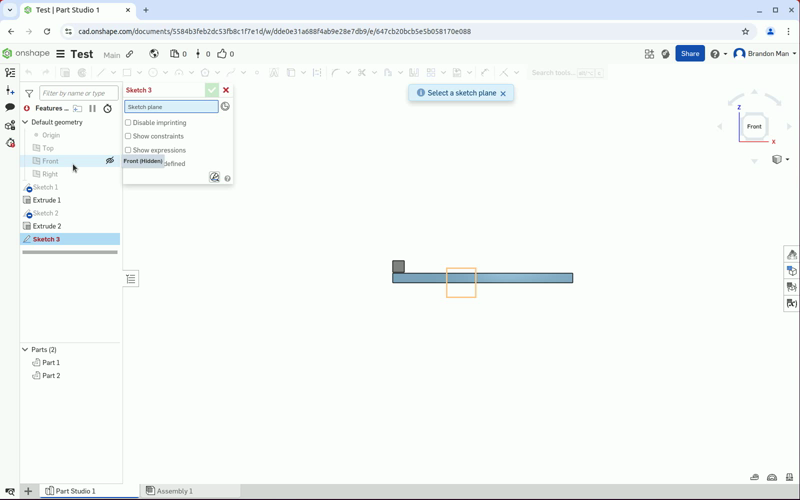
click(73, 163)
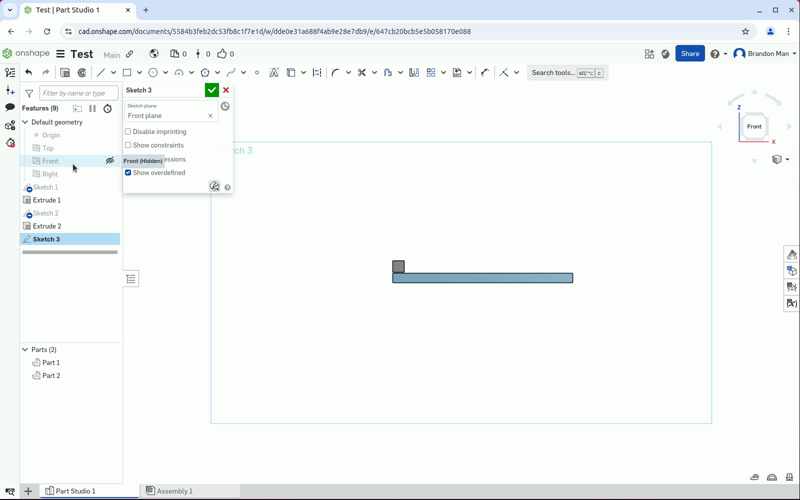
mouse_move(73, 352)
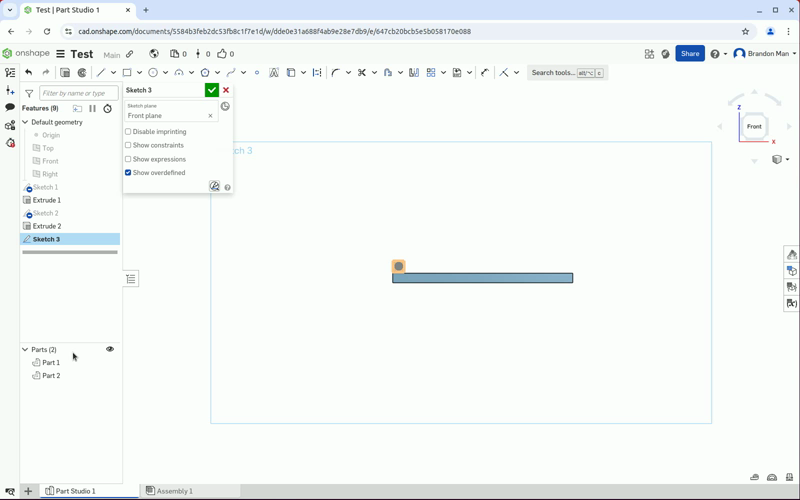
key(y)
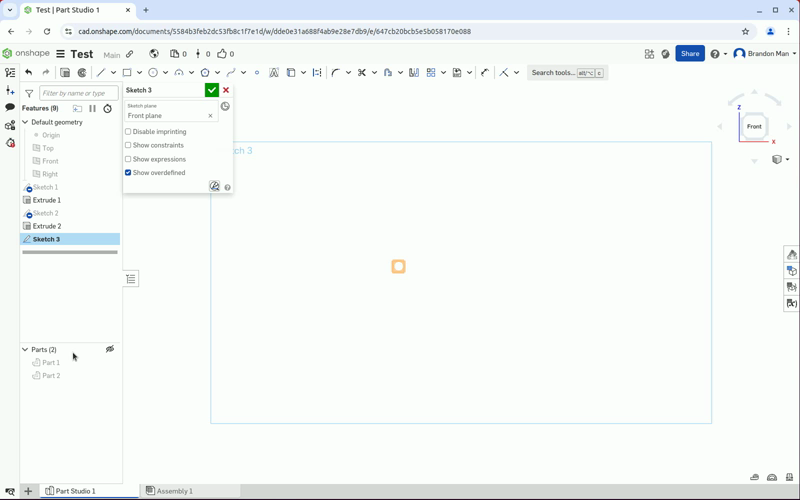
key(l)
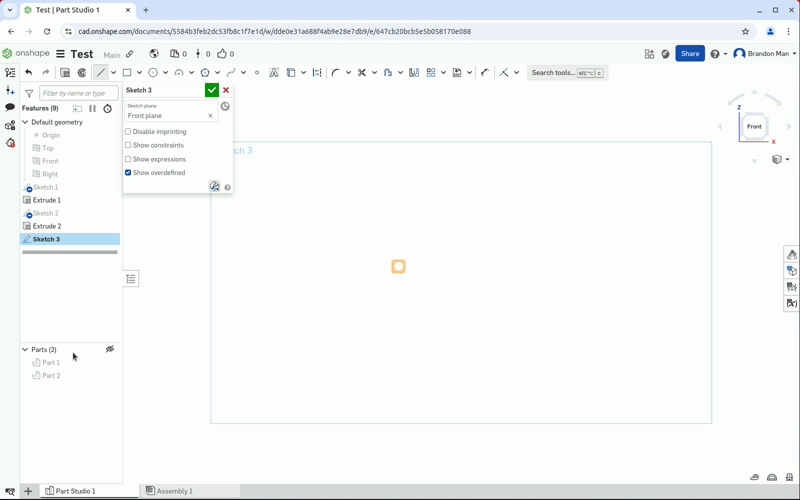
key_down(shift)
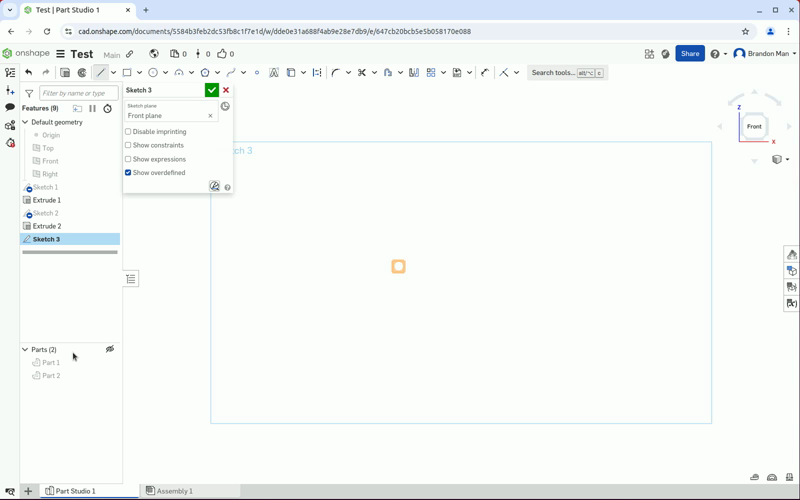
mouse_move(562, 272)
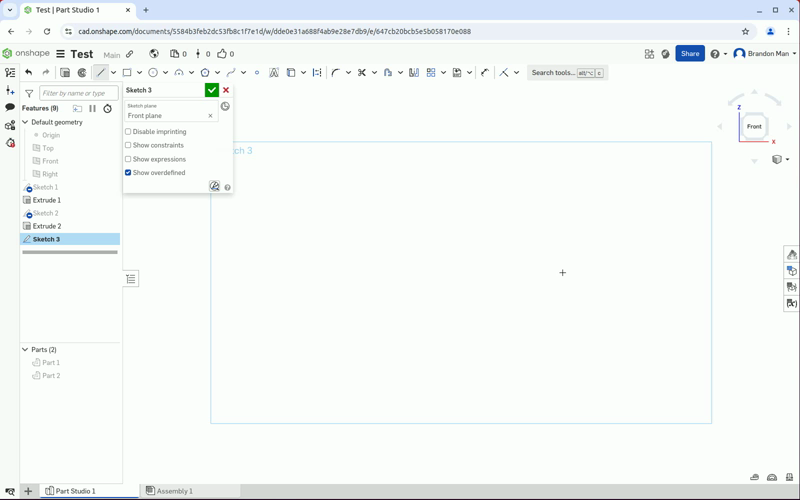
click(562, 272)
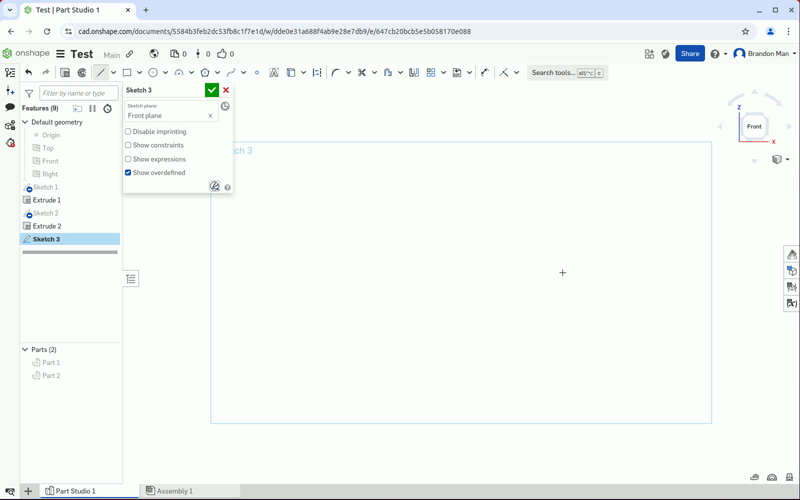
key_up(shift)
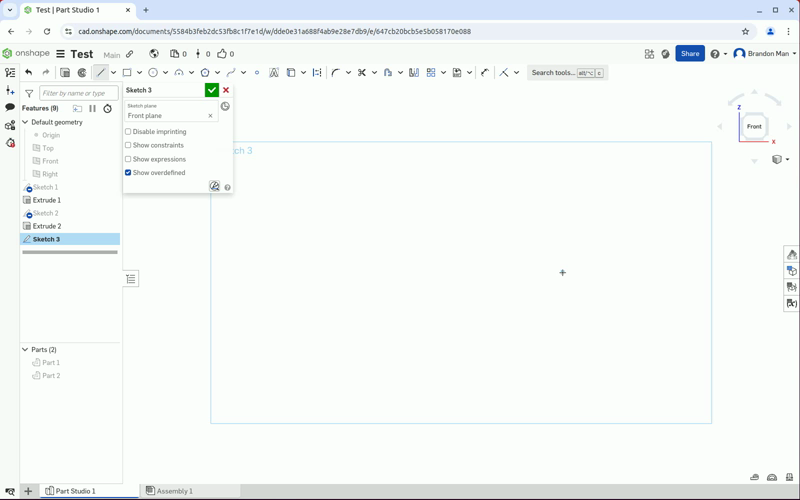
key_down(shift)
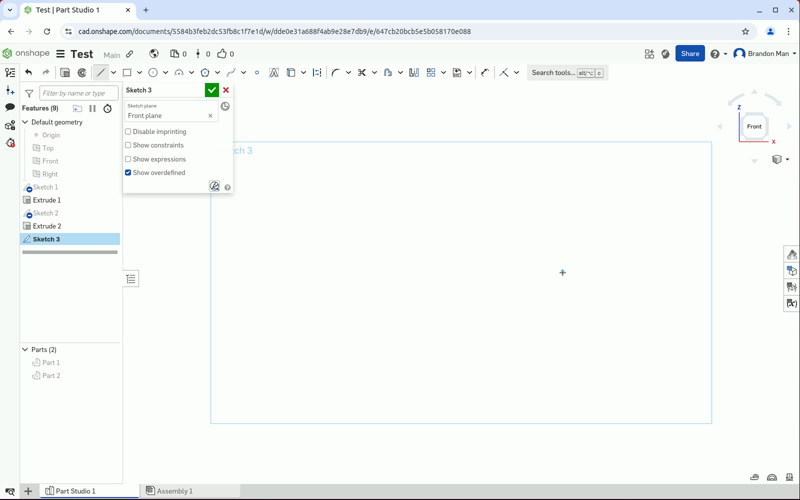
mouse_move(589, 272)
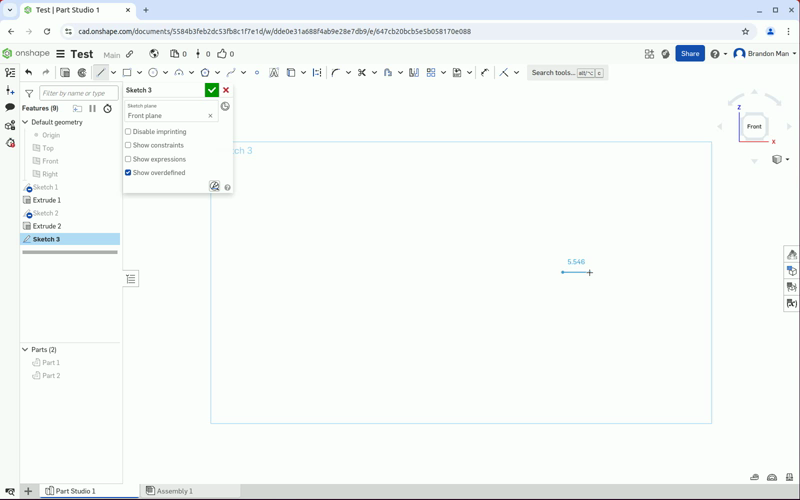
mouse_move(573, 272)
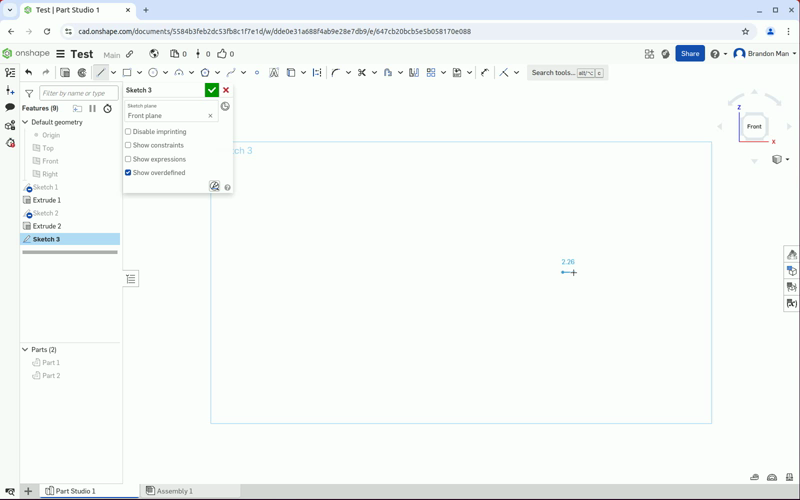
click(573, 272)
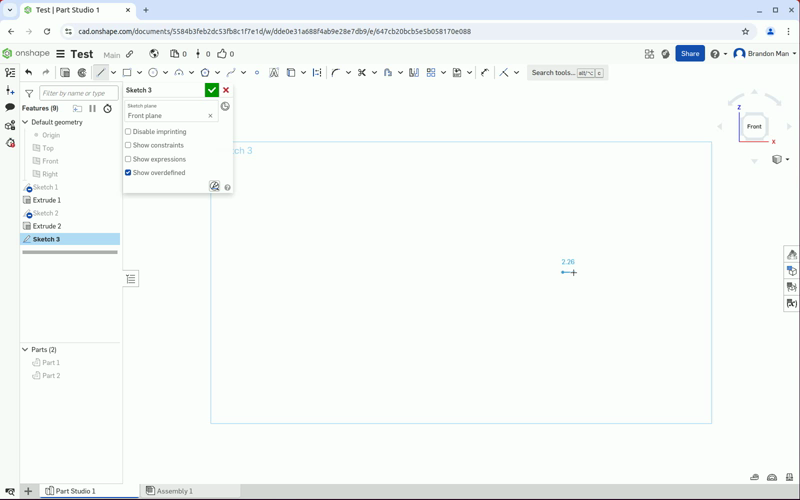
key_up(shift)
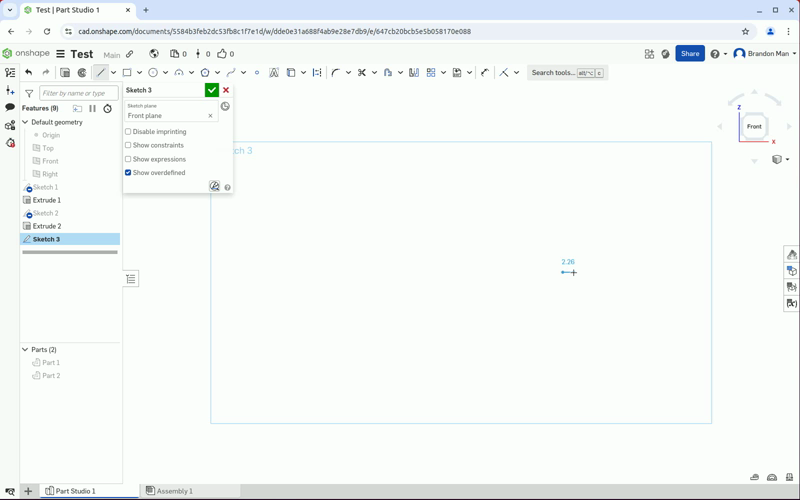
key_down(shift)
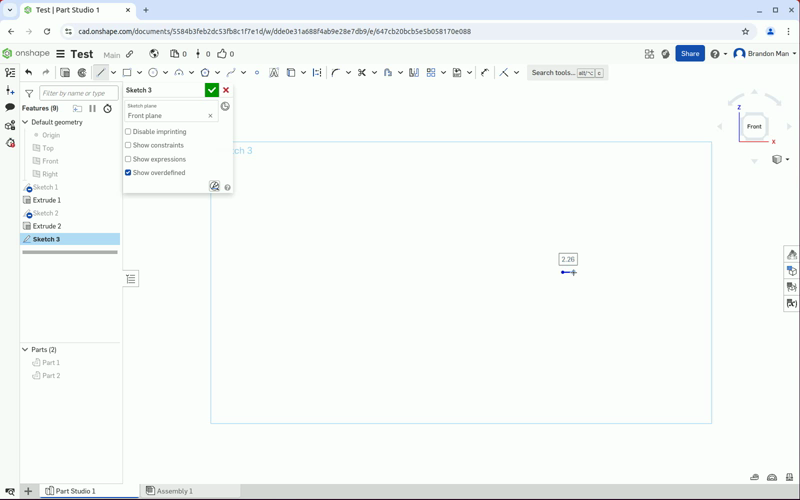
mouse_move(589, 272)
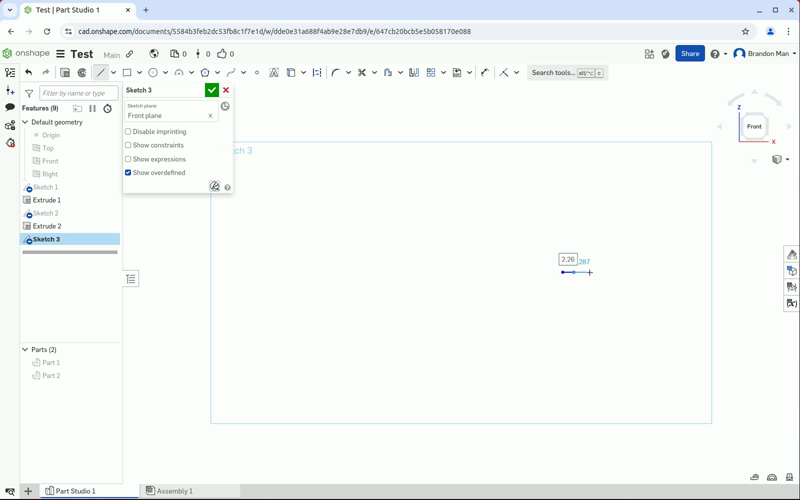
mouse_move(573, 250)
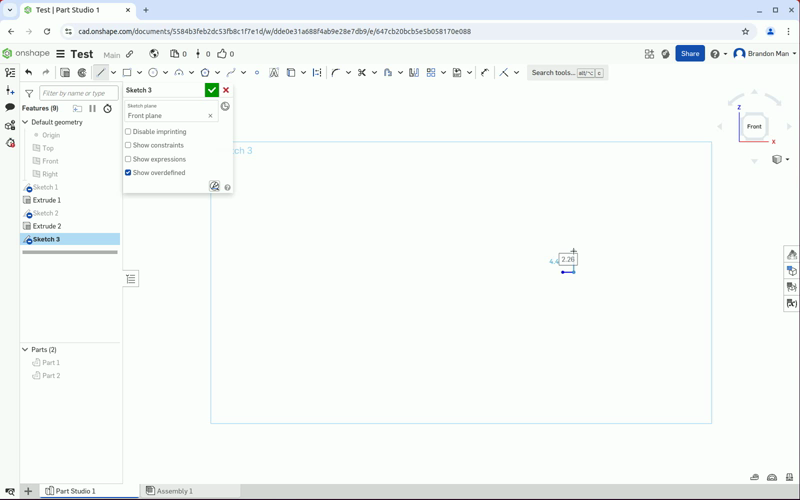
click(573, 250)
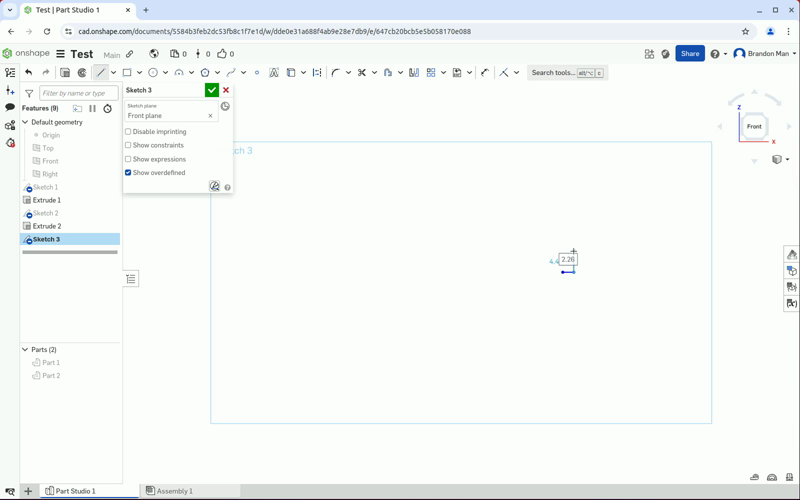
key_up(shift)
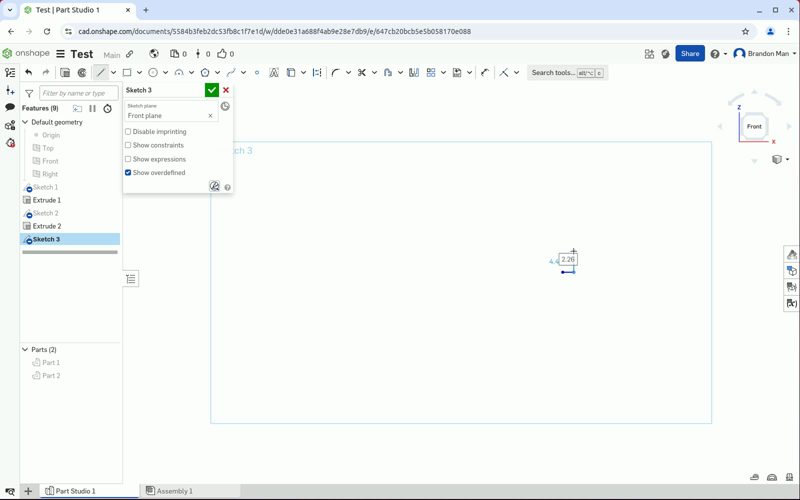
key_down(shift)
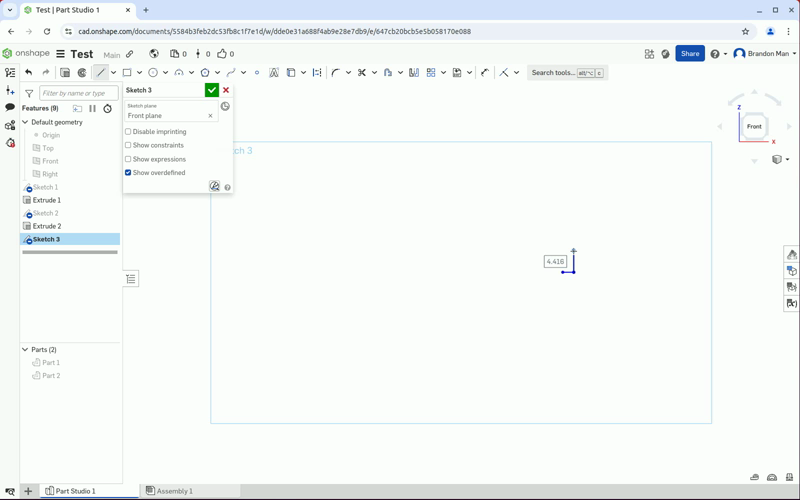
mouse_move(589, 250)
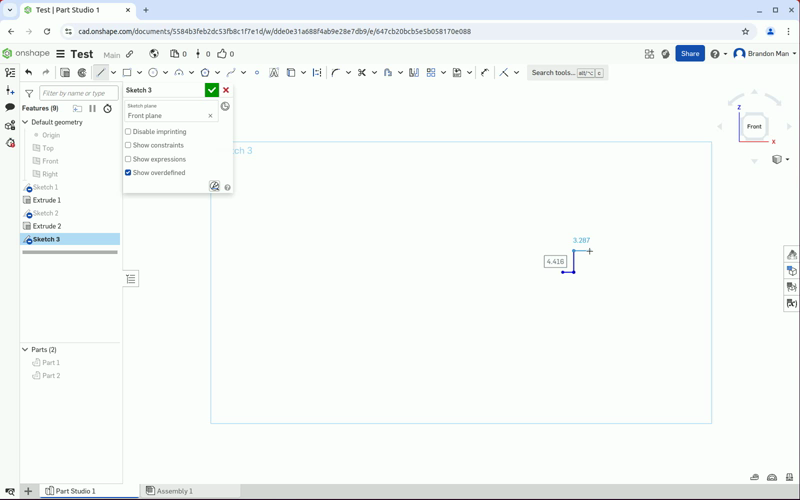
mouse_move(562, 250)
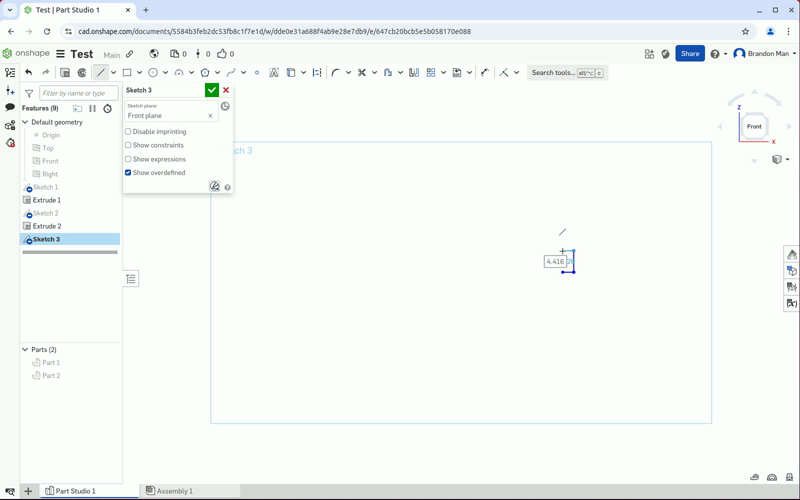
click(562, 250)
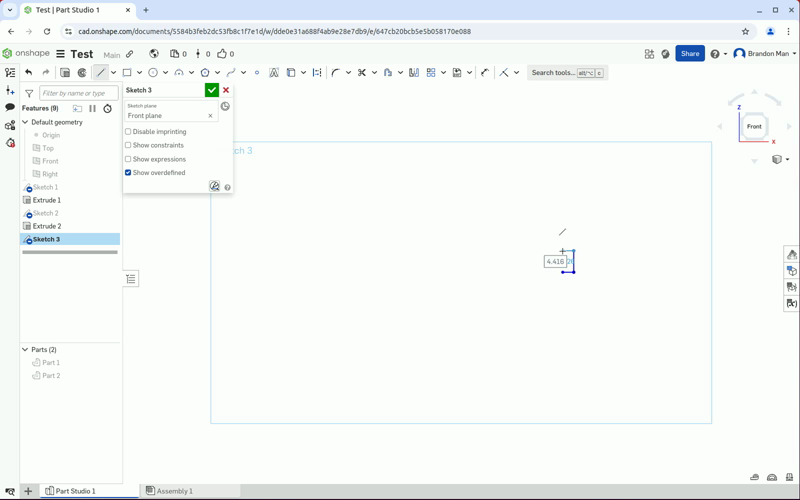
key_up(shift)
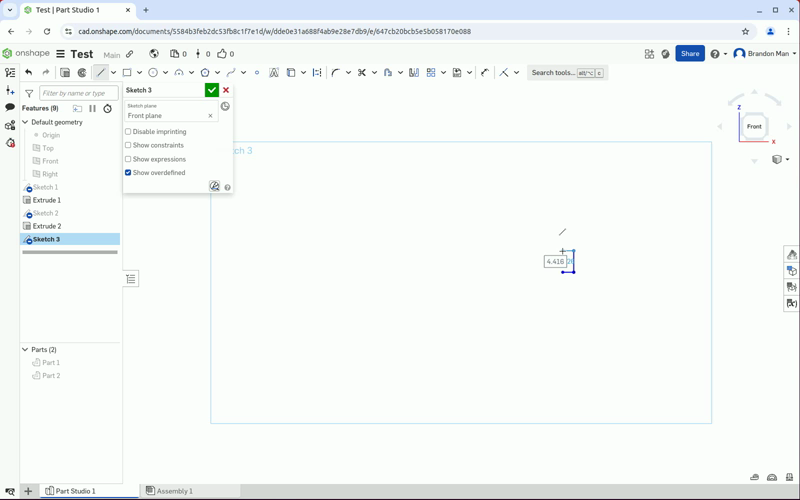
mouse_move(589, 250)
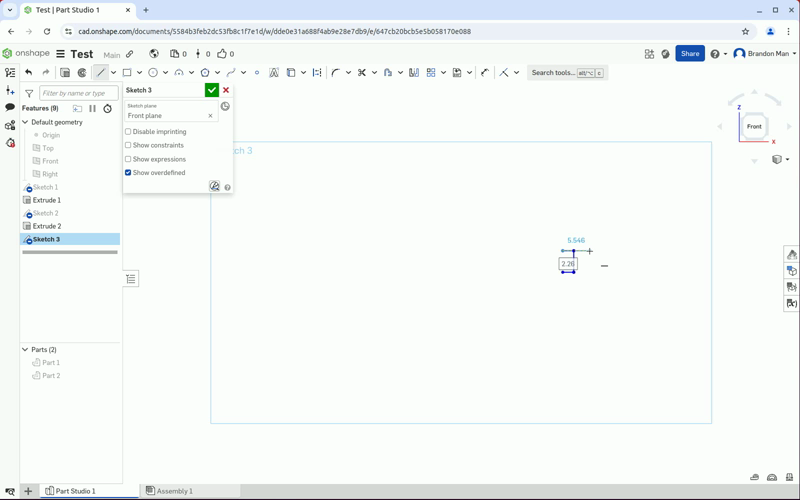
key_down(shift)
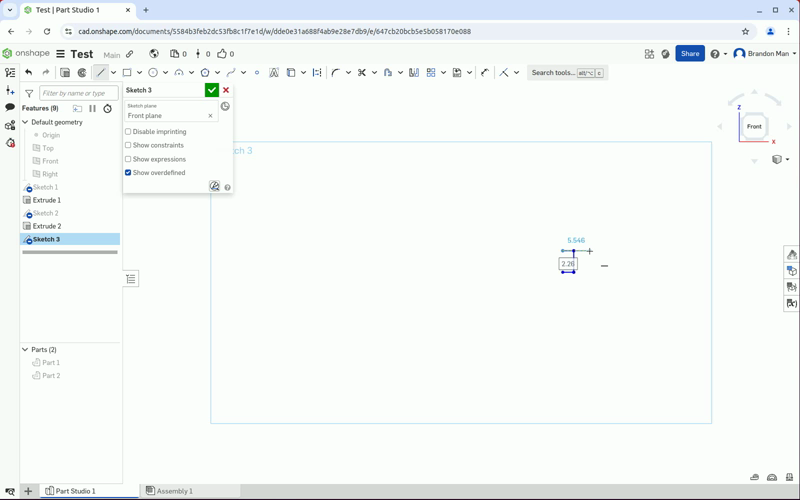
mouse_move(562, 272)
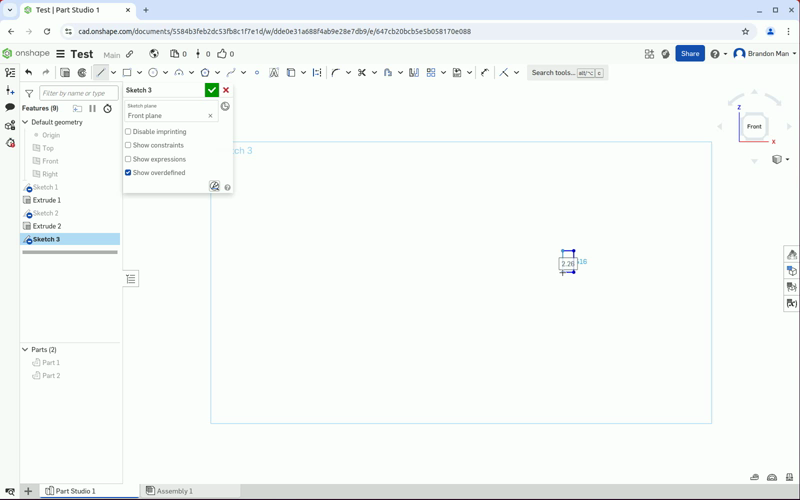
key_up(shift)
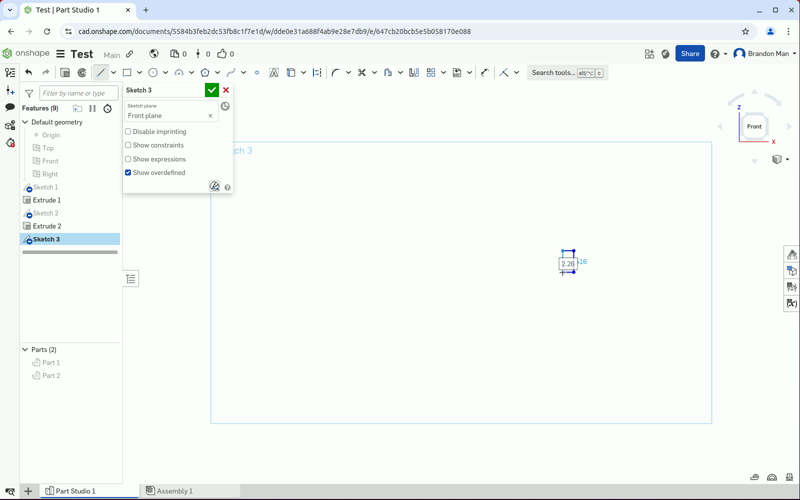
click(562, 272)
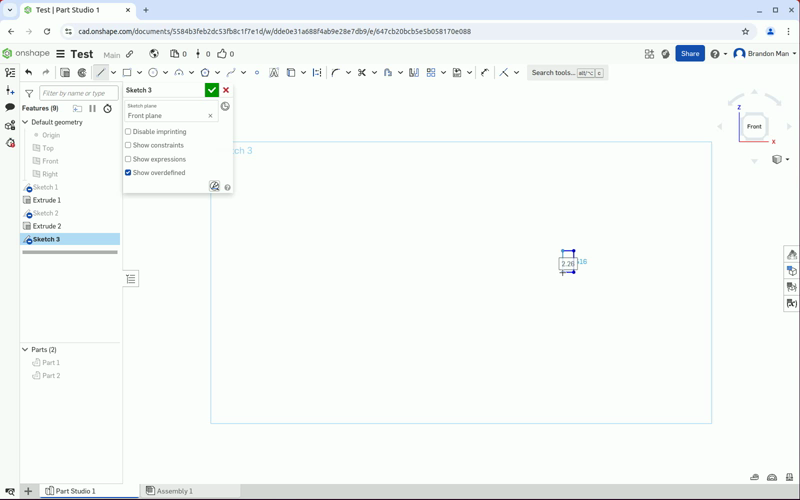
key(esc)
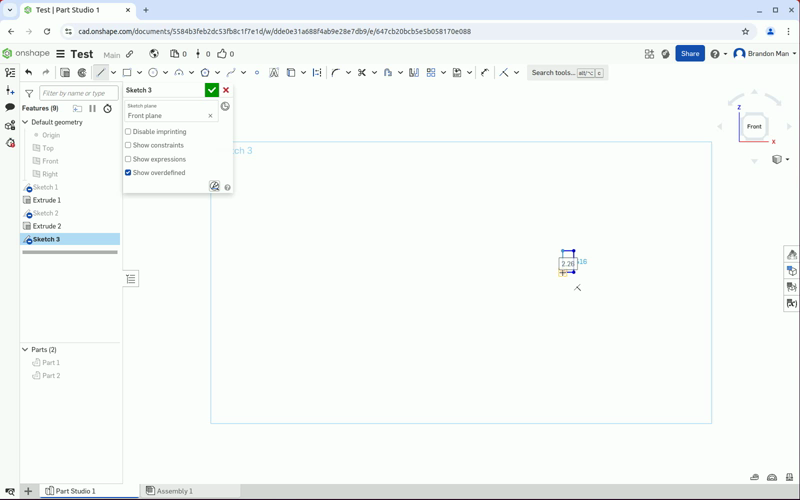
key(c)
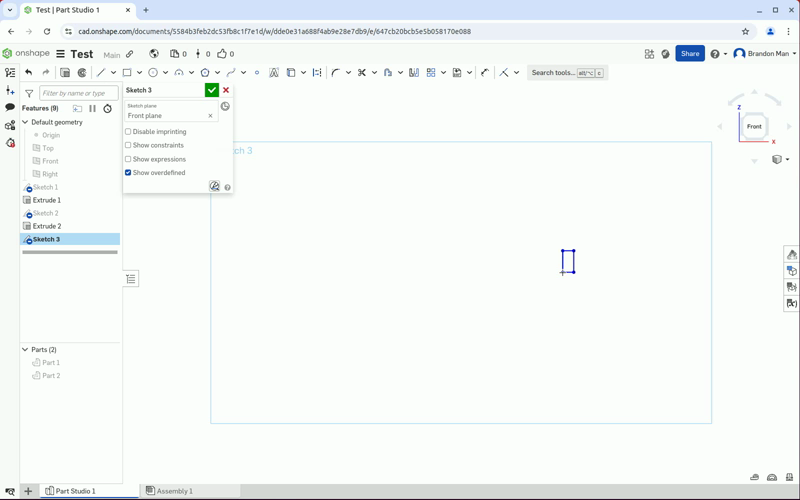
key_down(shift)
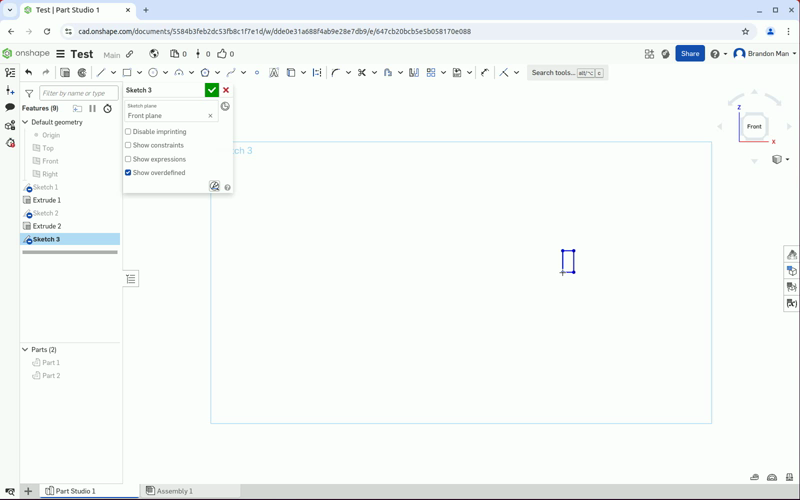
mouse_move(568, 255)
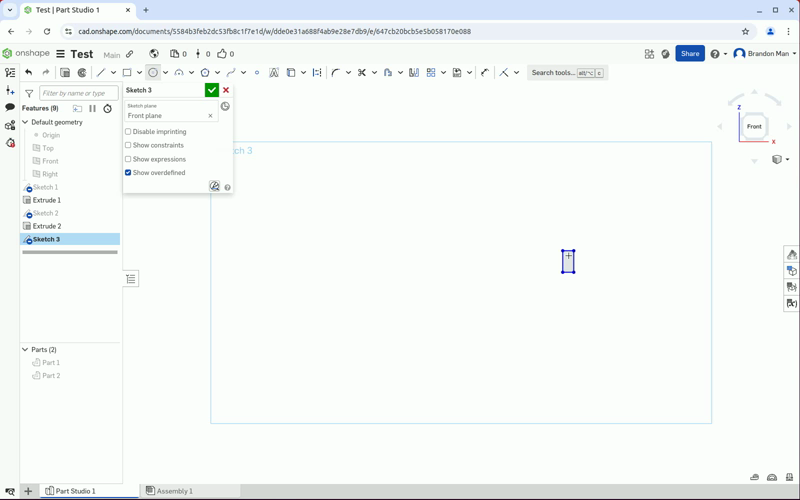
click(568, 255)
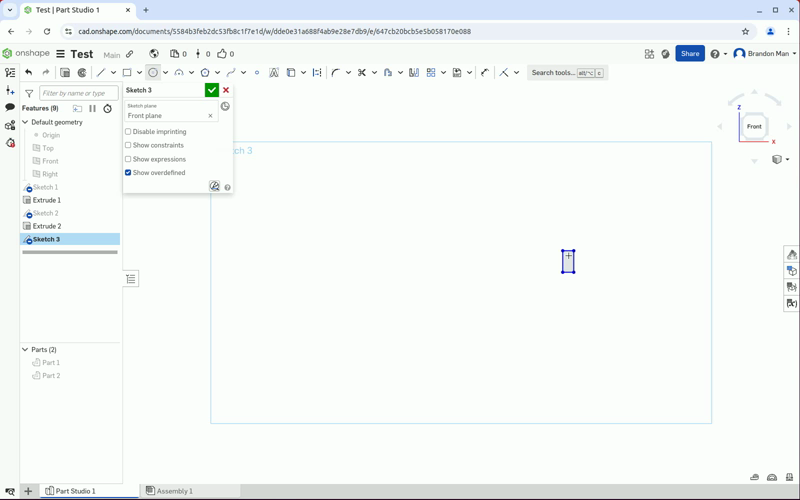
key_up(shift)
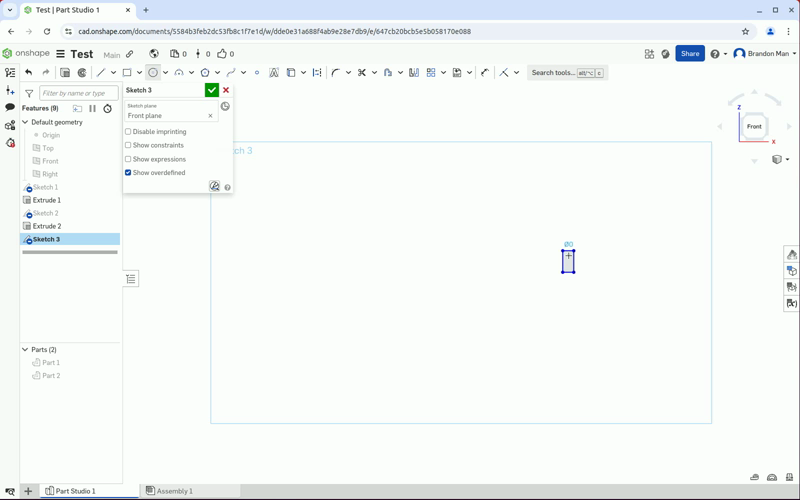
mouse_move(571, 255)
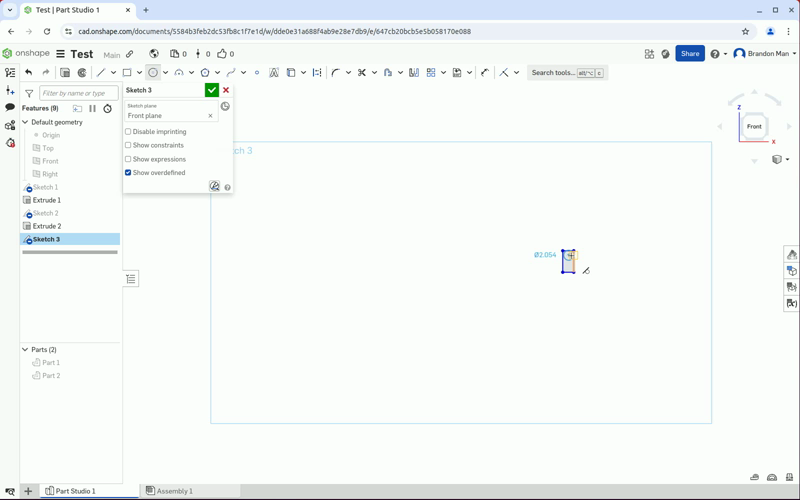
scroll(6)
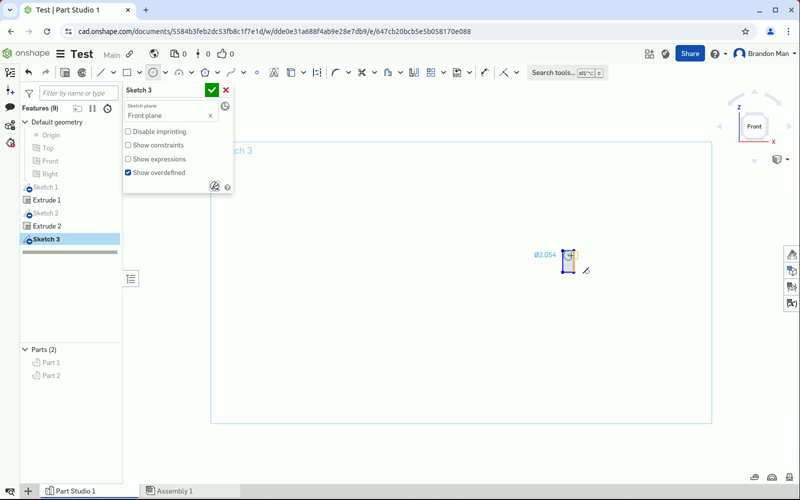
scroll(6)
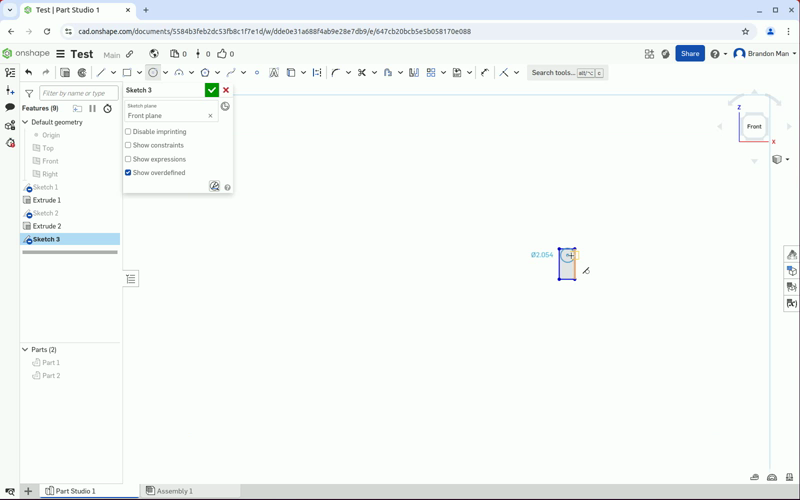
scroll(6)
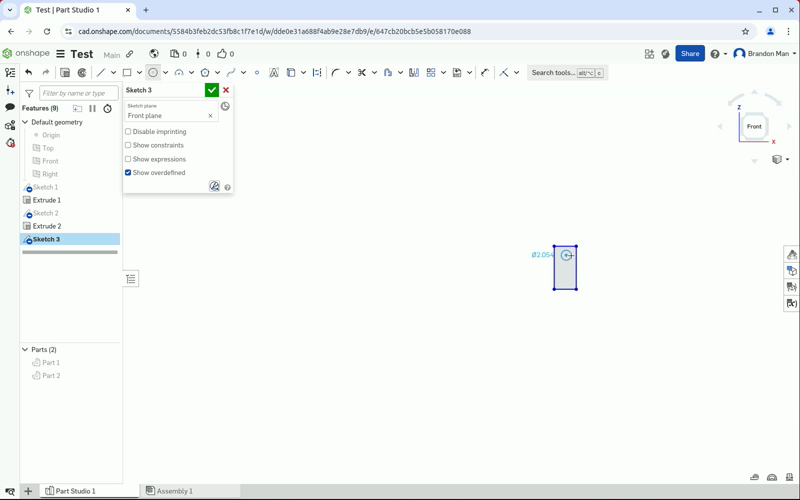
scroll(6)
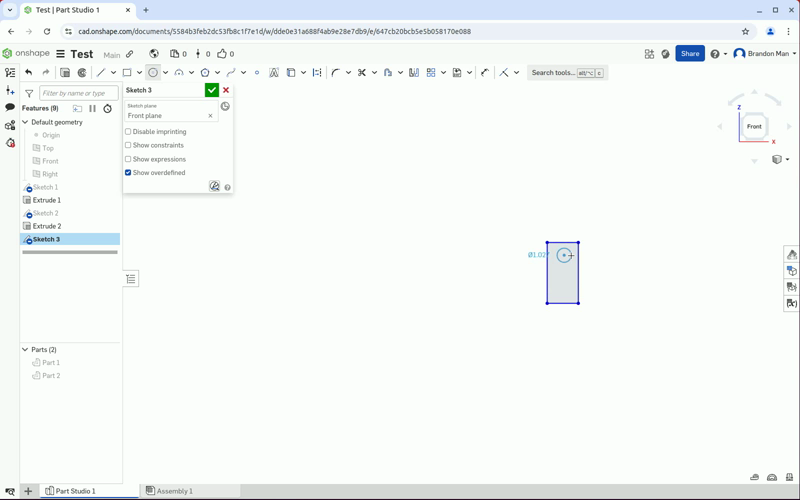
scroll(6)
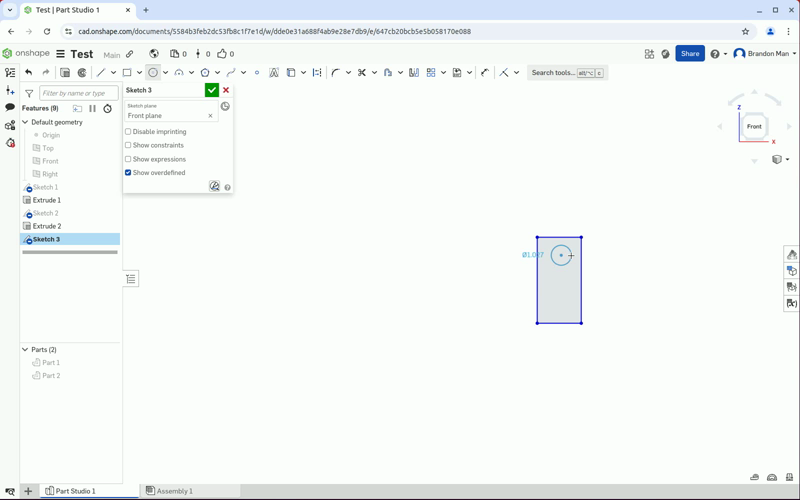
scroll(6)
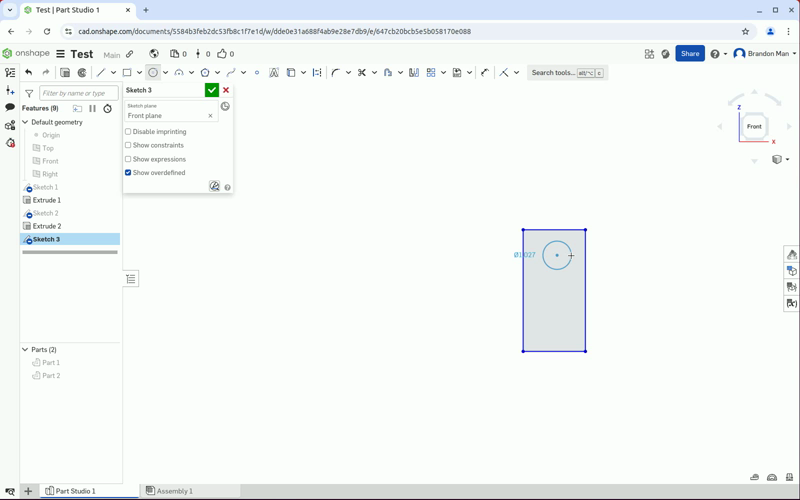
scroll(6)
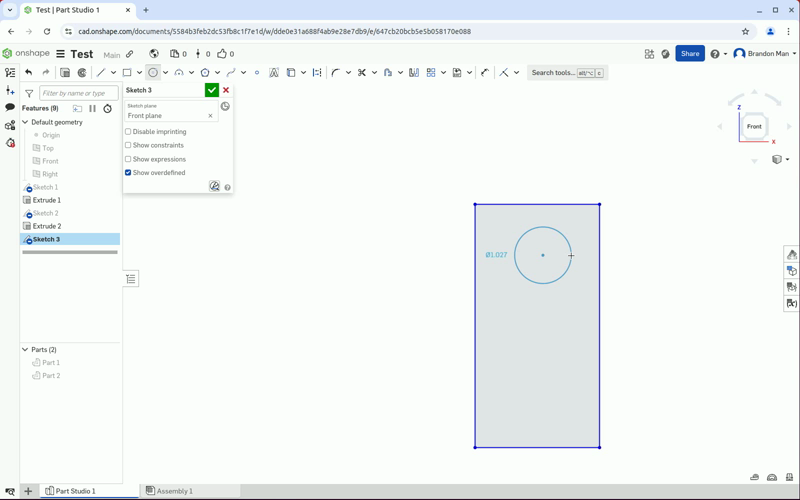
click(571, 255)
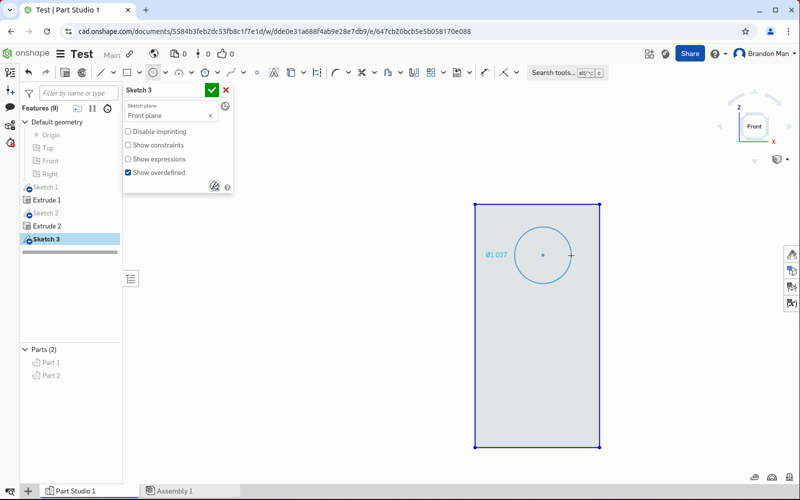
scroll(-6)
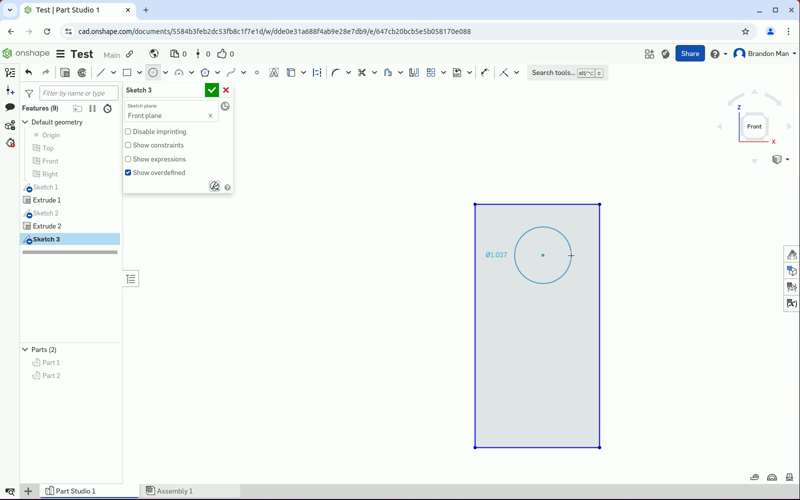
scroll(-6)
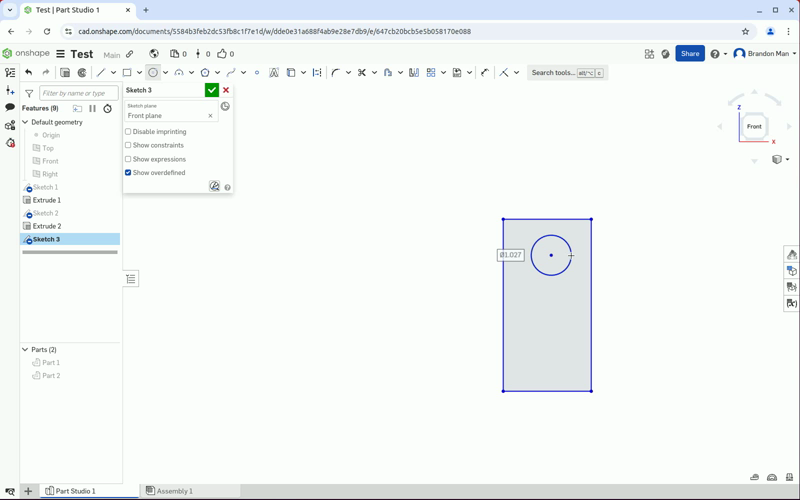
scroll(-6)
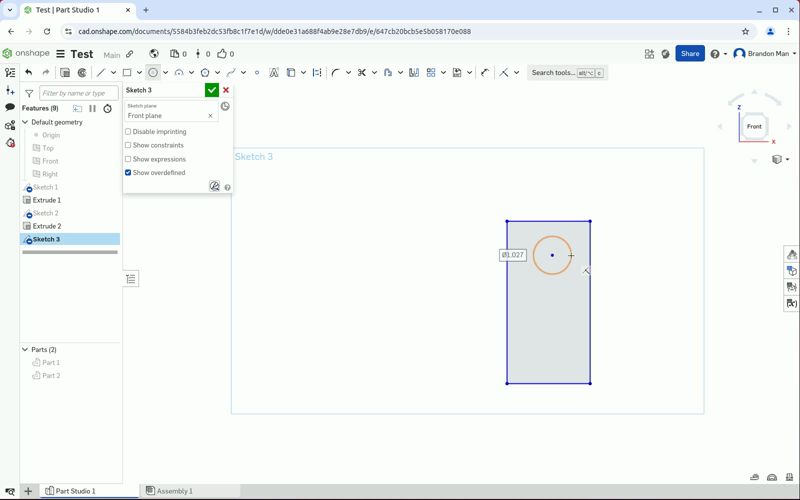
scroll(-6)
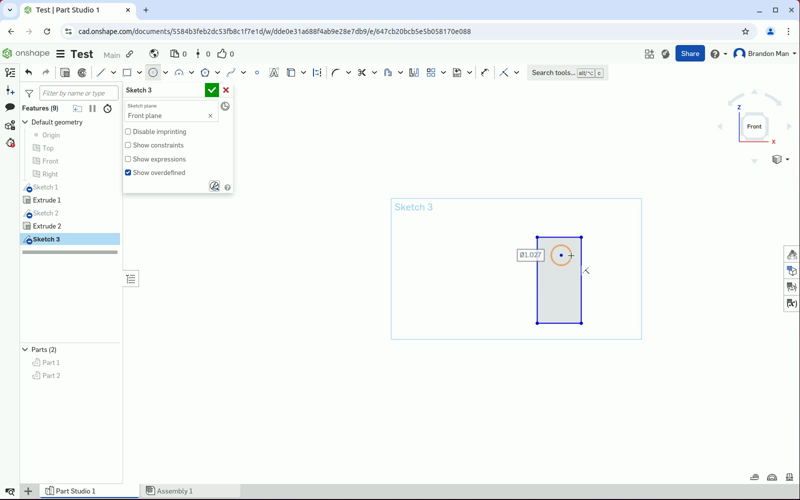
scroll(-6)
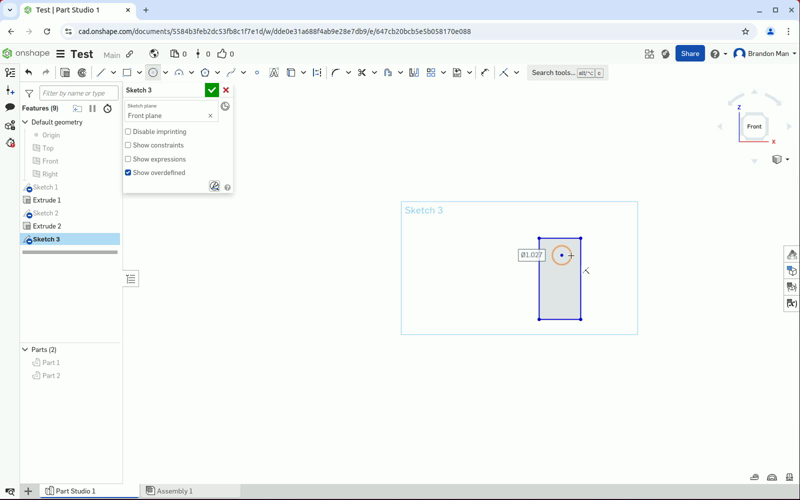
scroll(-6)
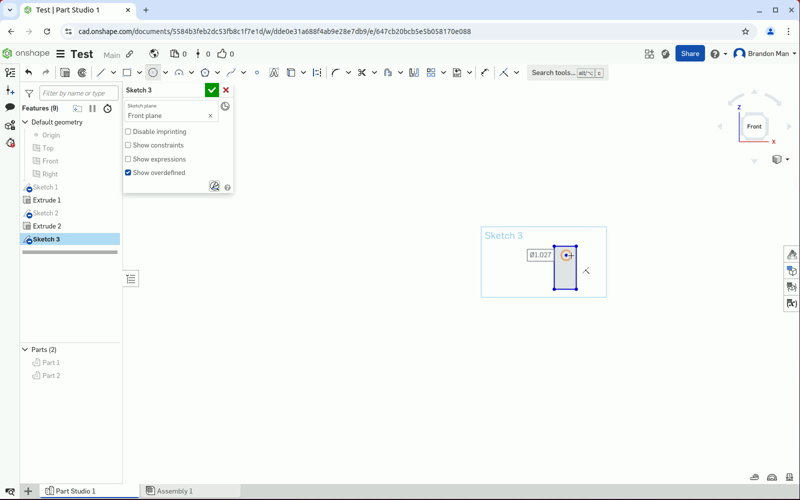
scroll(-6)
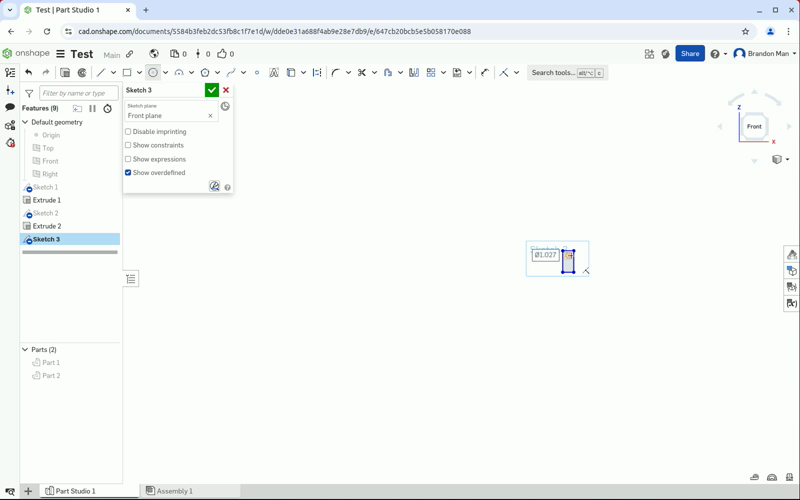
key(esc)
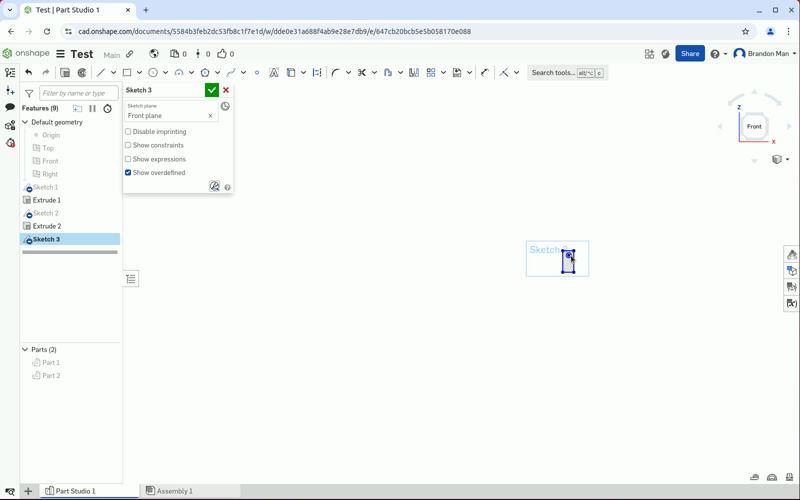
mouse_move(572, 265)
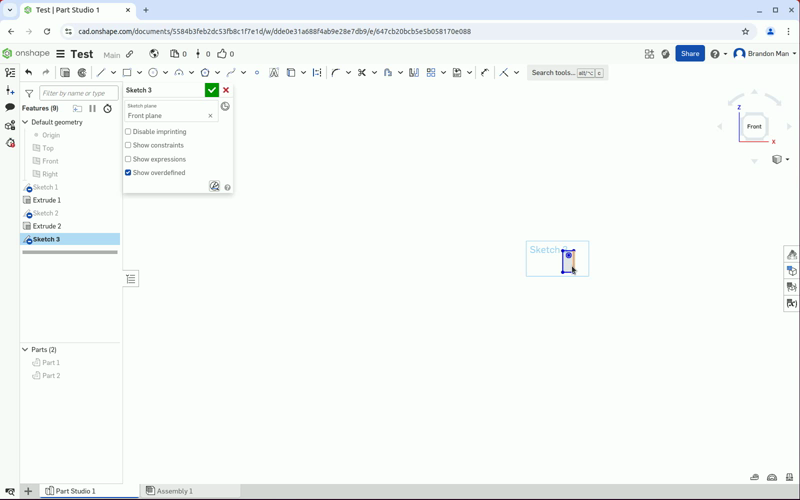
scroll(6)
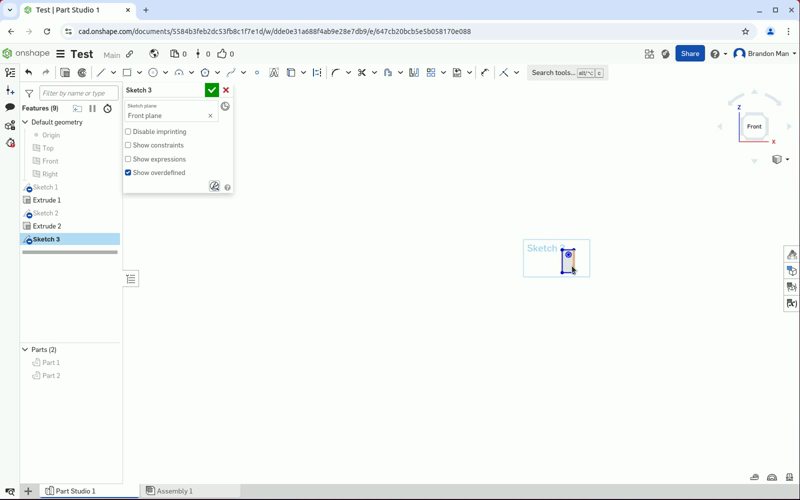
scroll(6)
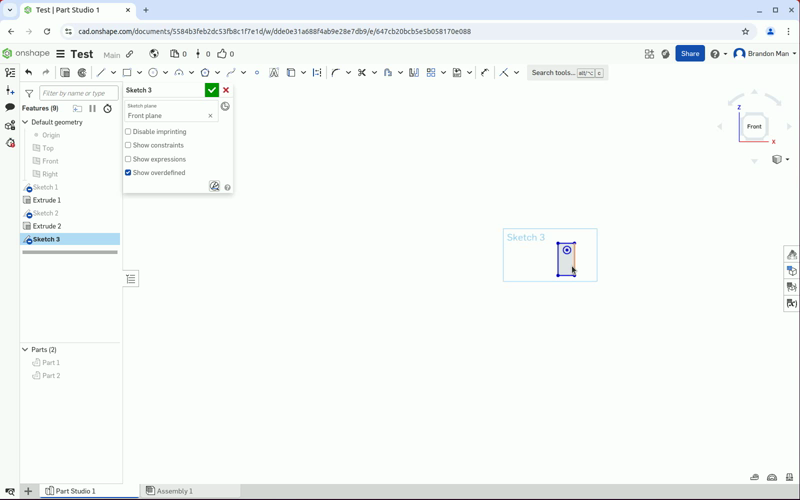
scroll(6)
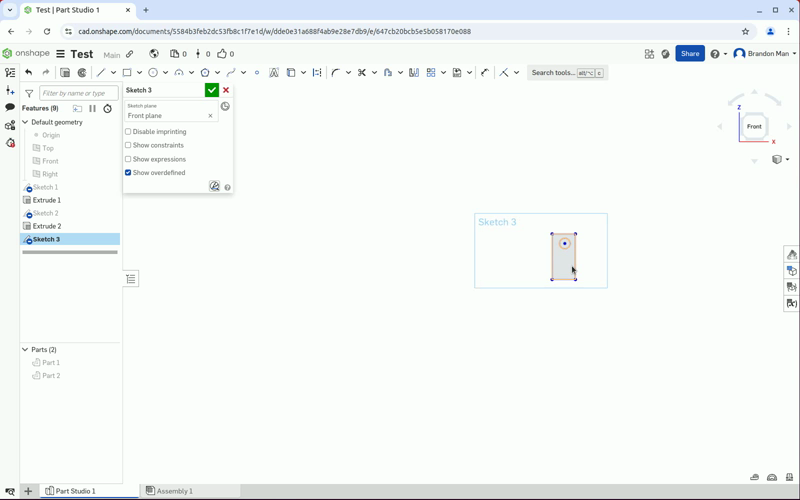
scroll(6)
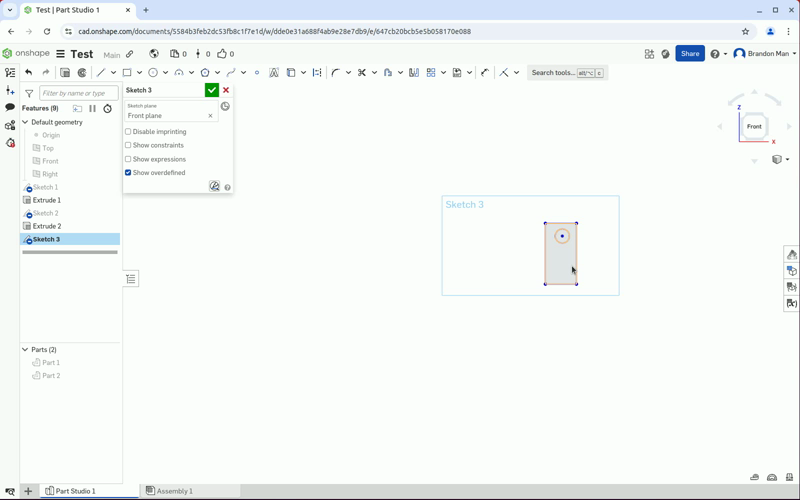
scroll(6)
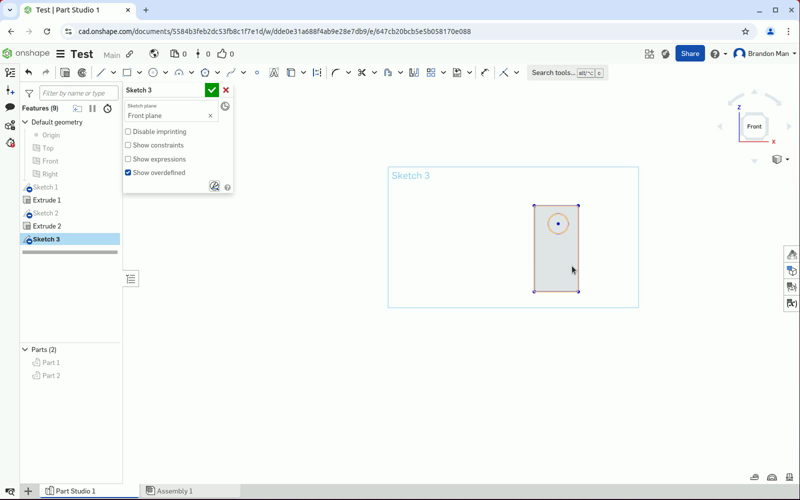
scroll(6)
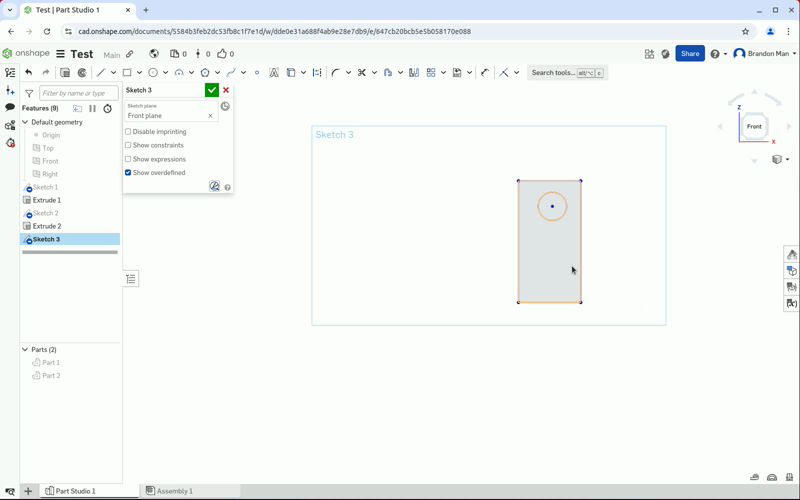
scroll(6)
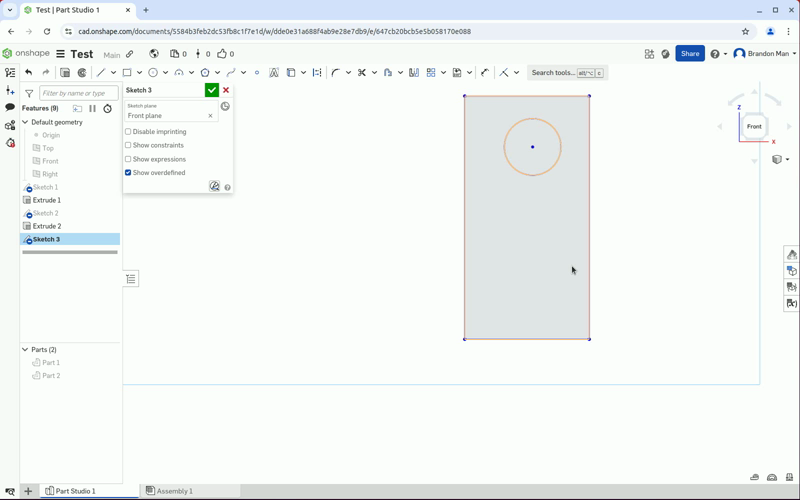
click(572, 265)
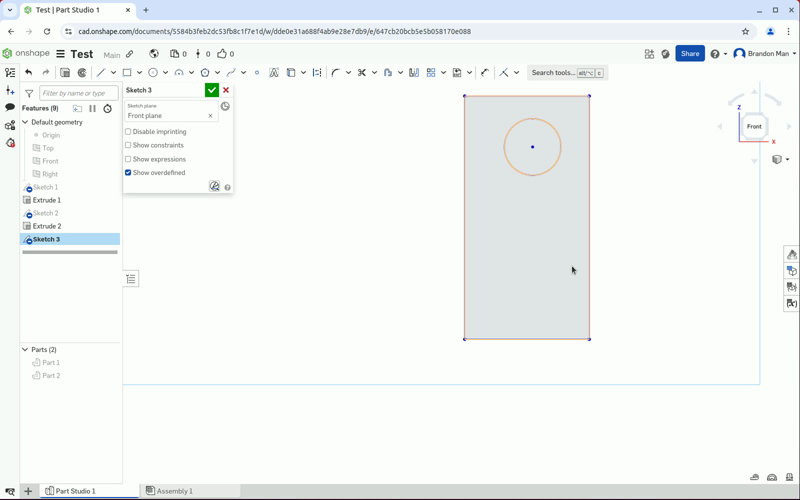
scroll(-6)
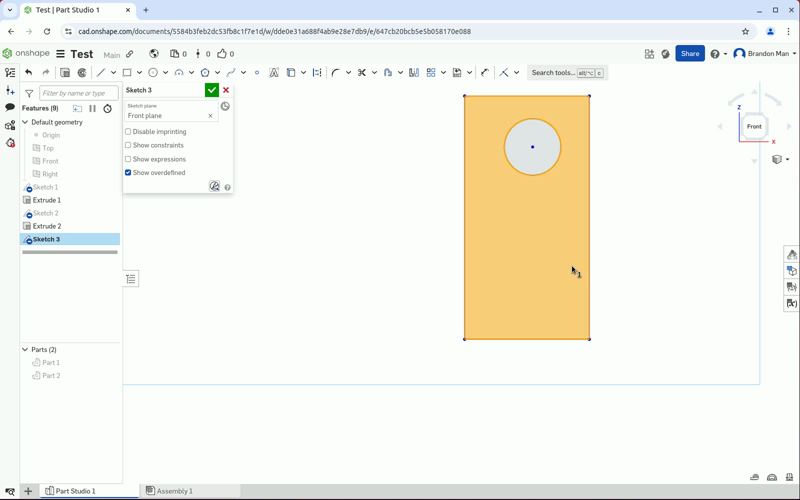
scroll(-6)
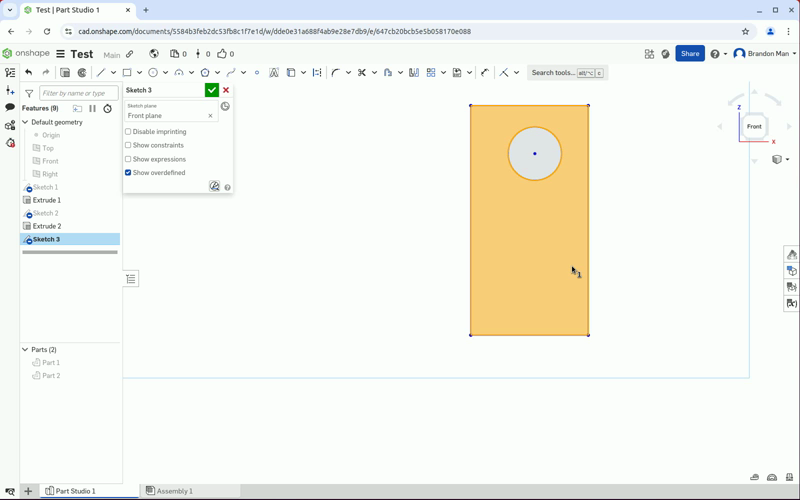
scroll(-6)
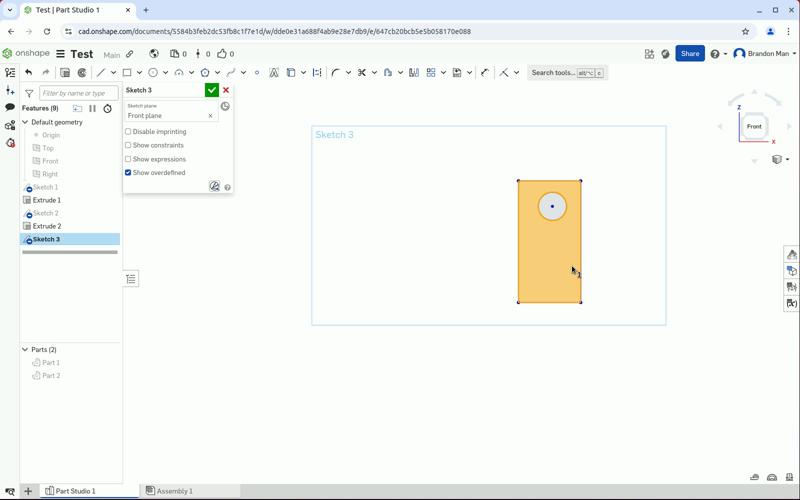
scroll(-6)
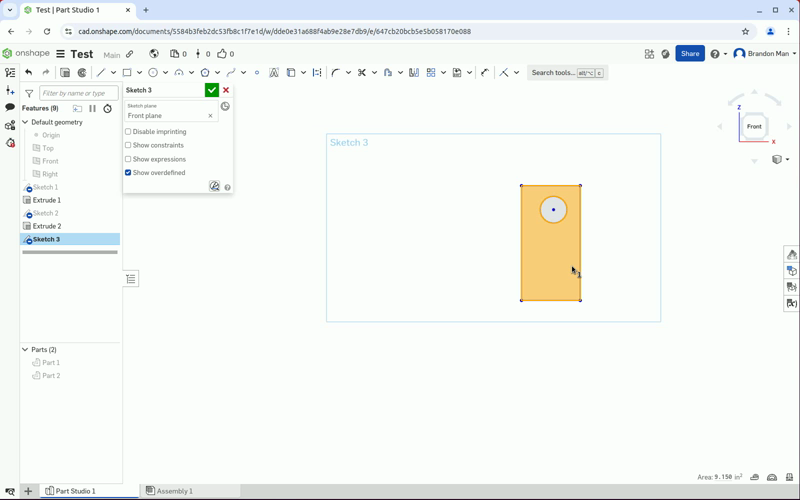
scroll(-6)
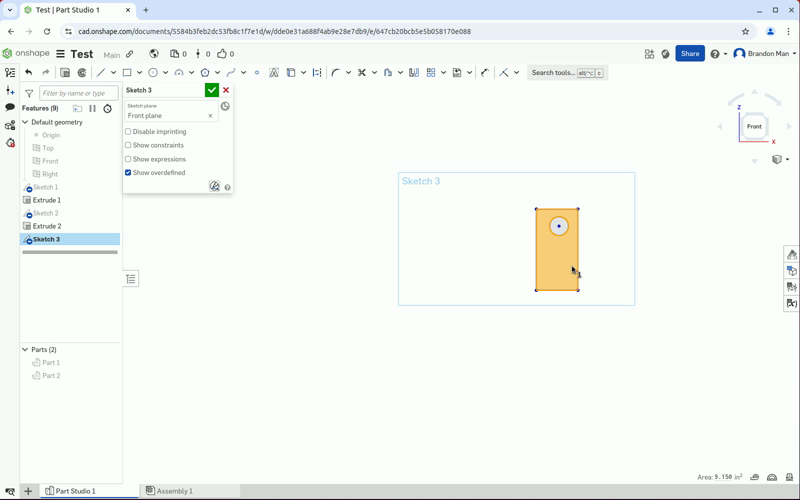
scroll(-6)
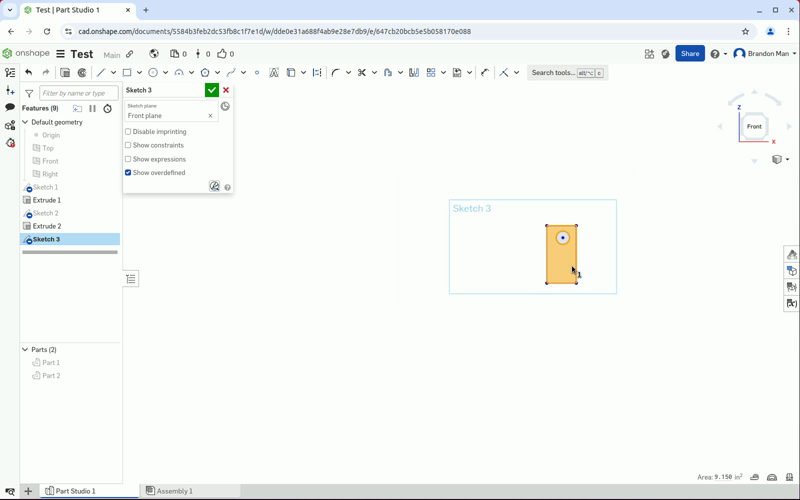
scroll(-6)
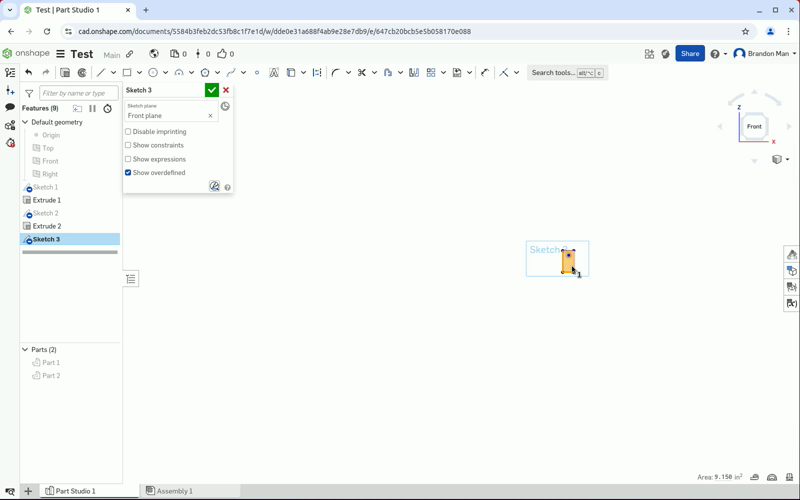
mouse_move(73, 352)
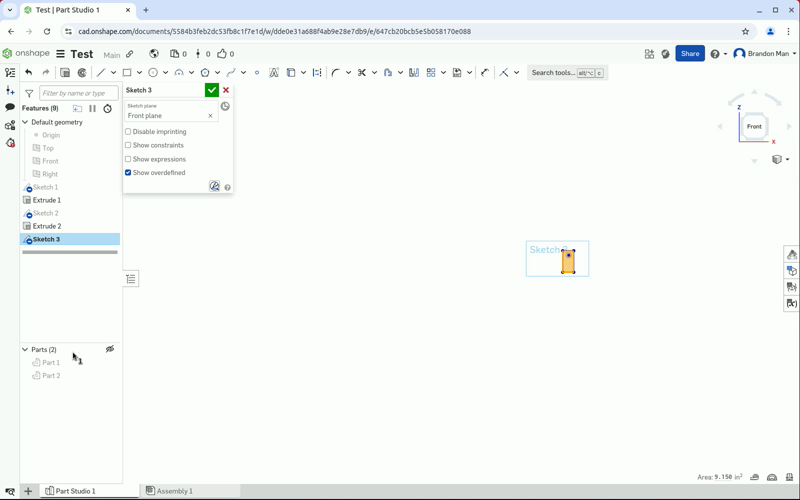
key(shift+y)
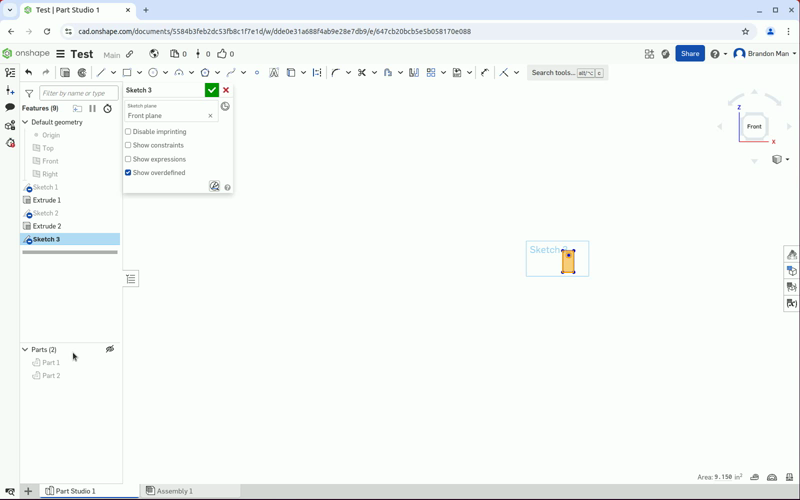
key(shift+e)
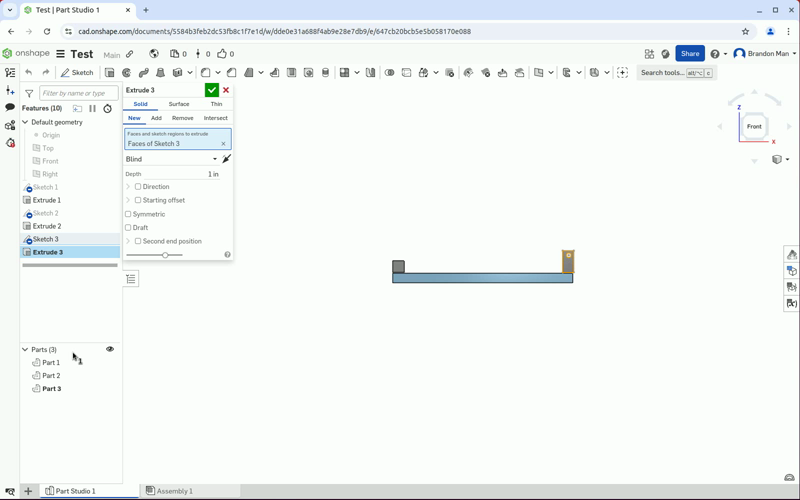
mouse_move(143, 106)
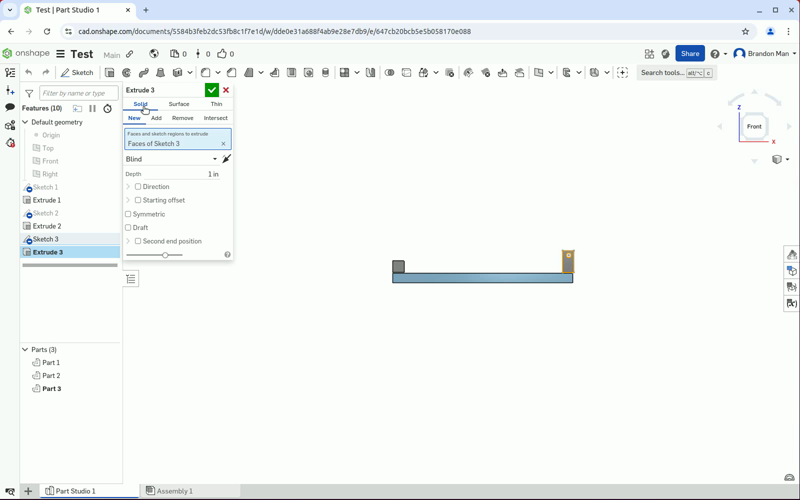
click(143, 106)
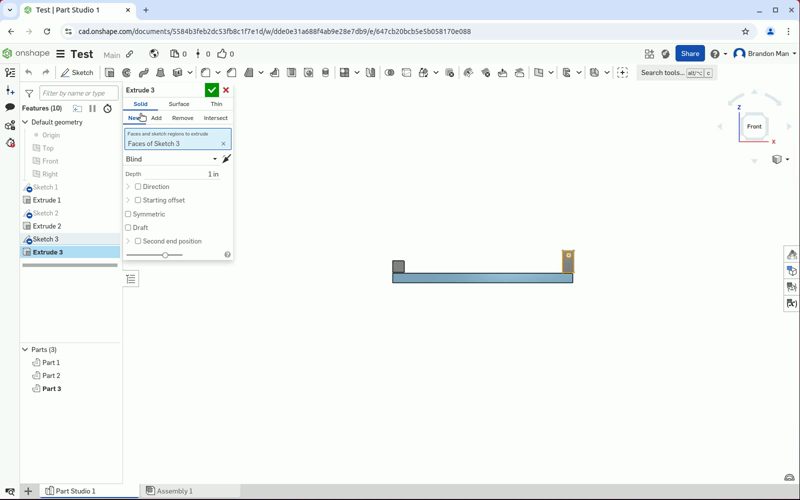
mouse_move(137, 120)
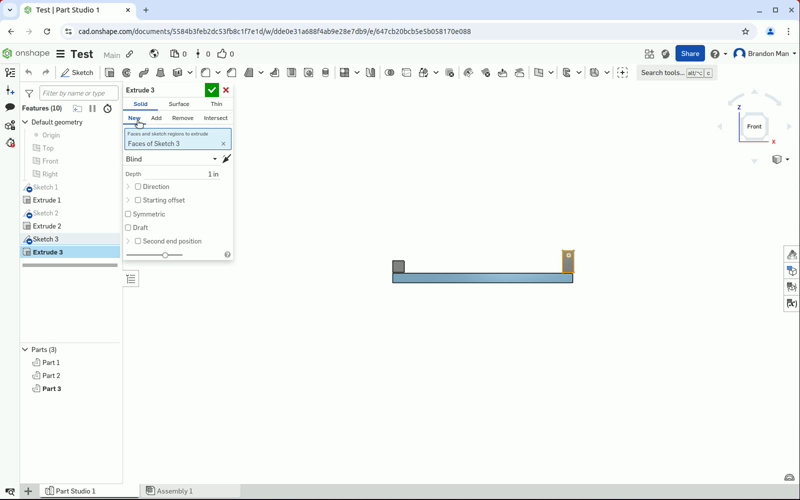
click(137, 120)
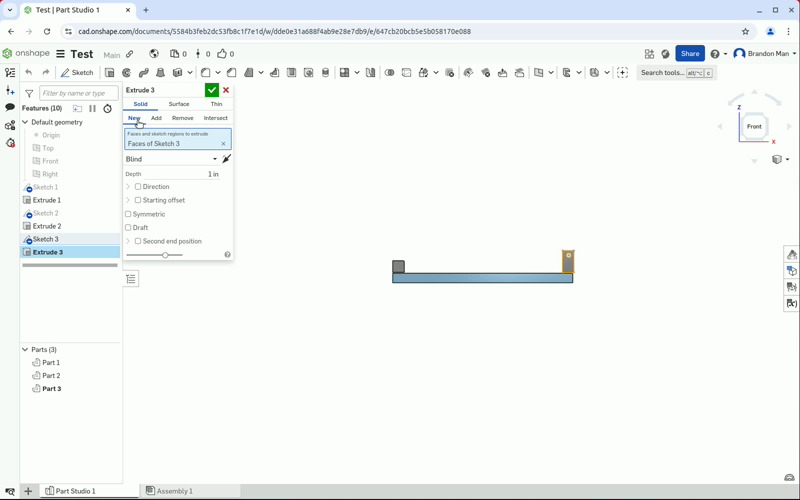
key(tab, 4)
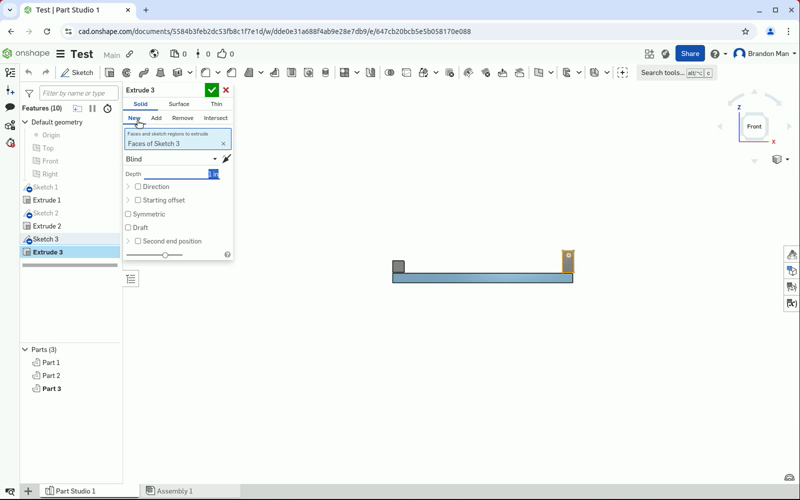
text(10.591)
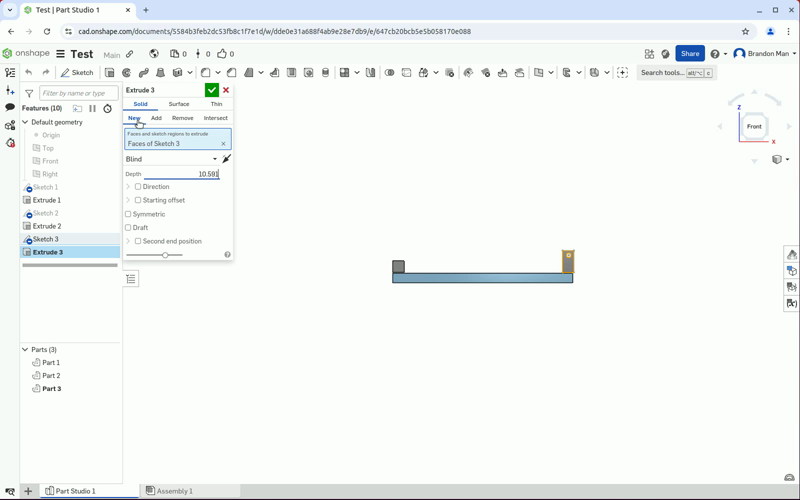
key(enter)
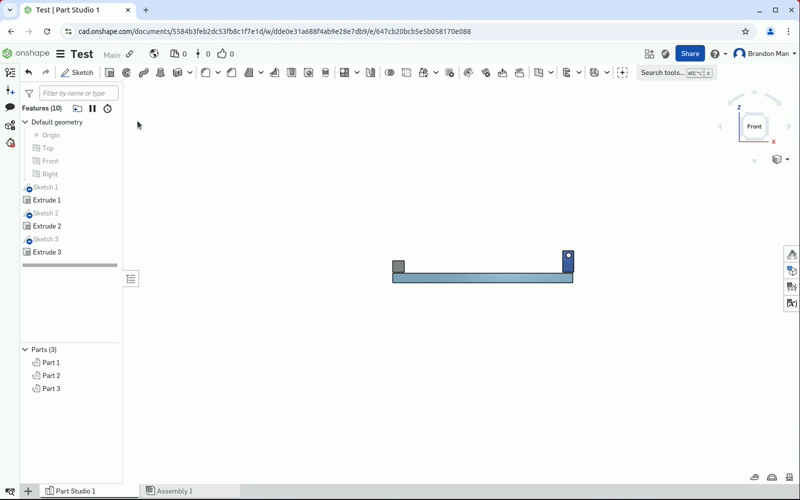
key(shift+h)
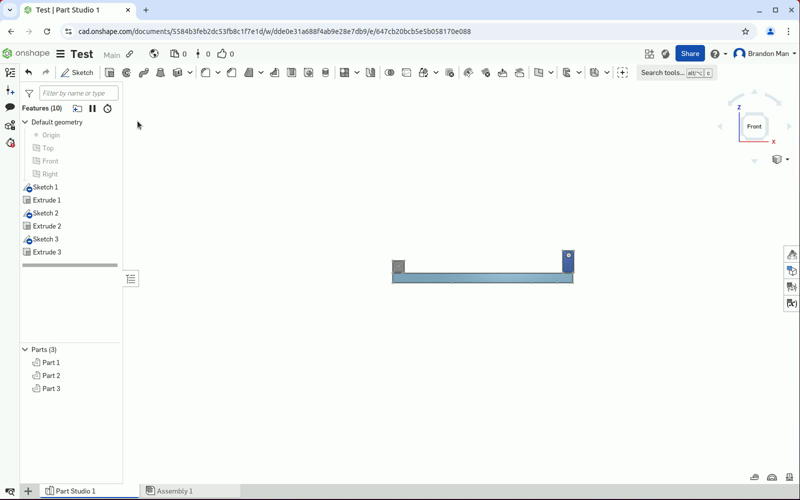
key(shift+h)
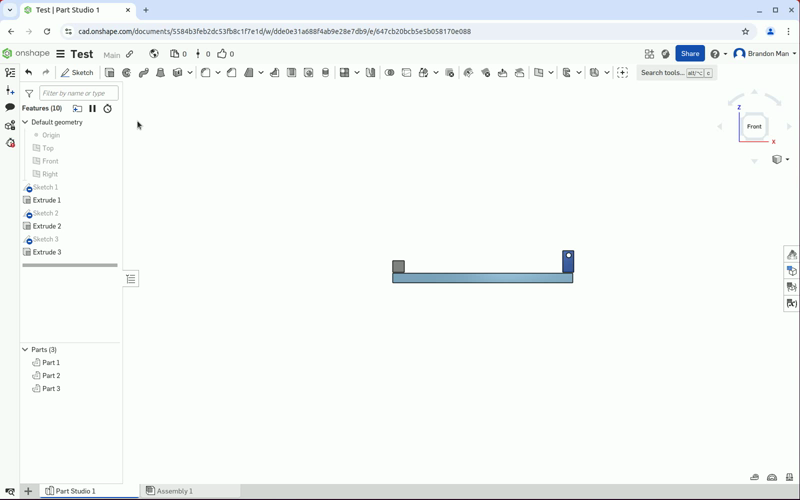
mouse_move(73, 189)
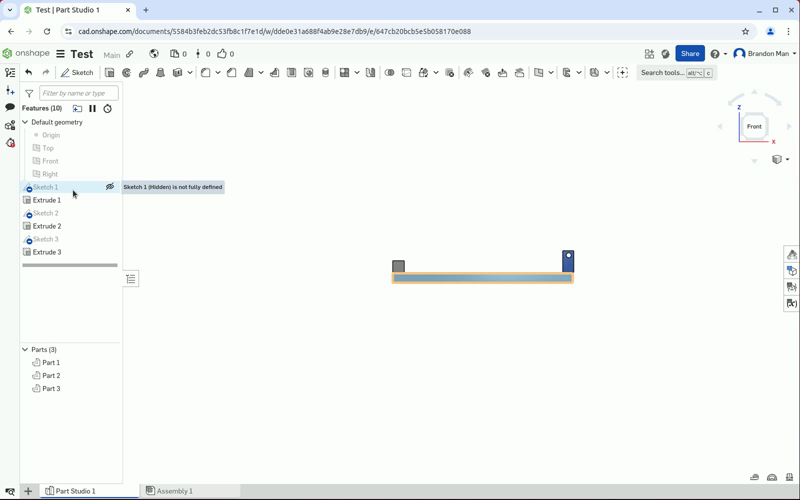
click(73, 189)
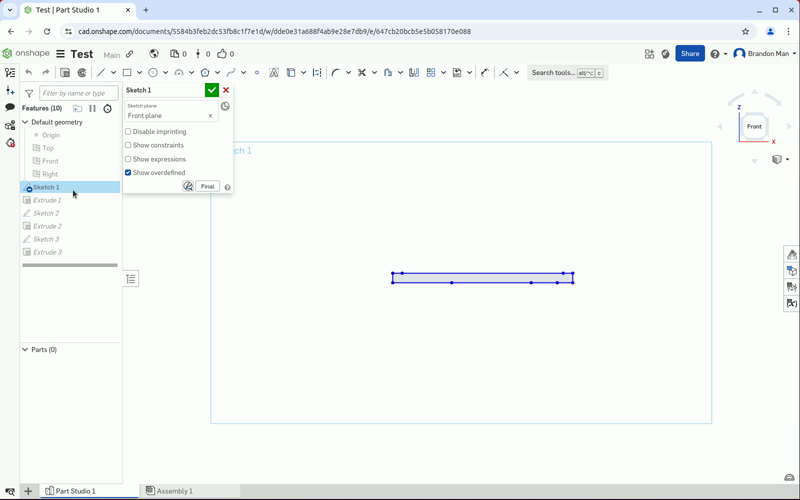
mouse_move(229, 92)
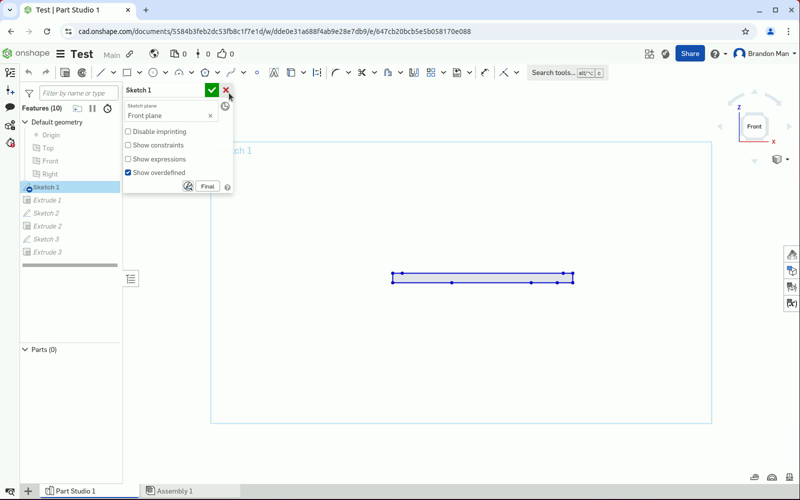
click(229, 92)
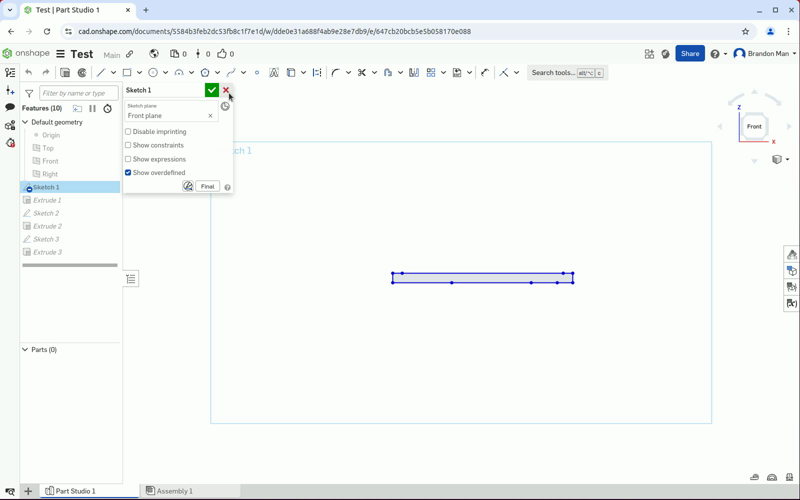
key(shift+s)
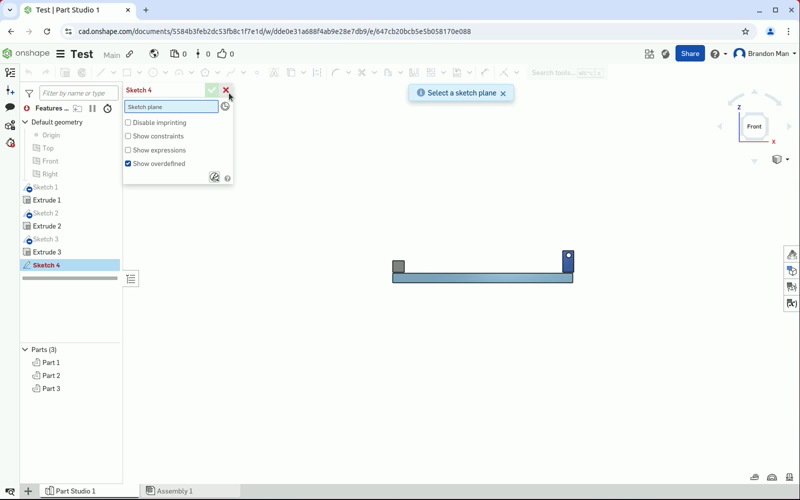
mouse_move(73, 163)
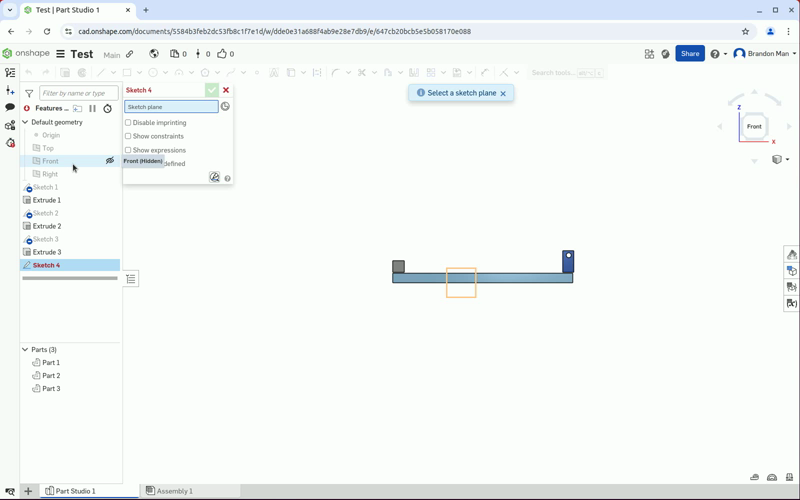
click(73, 163)
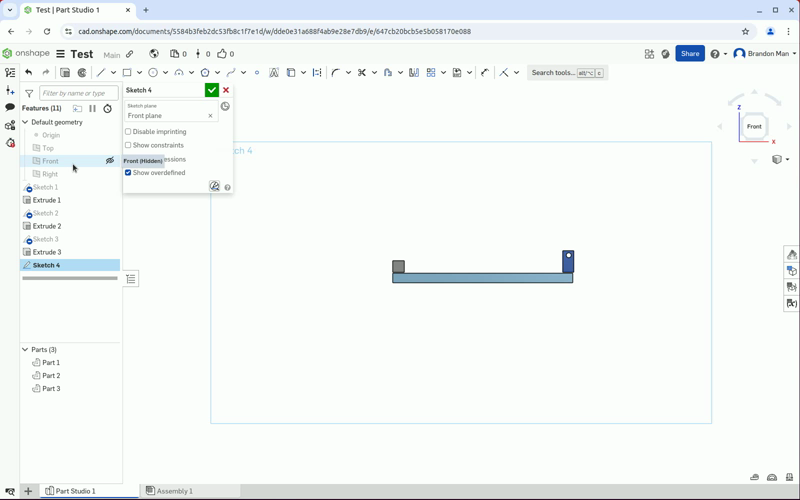
mouse_move(73, 352)
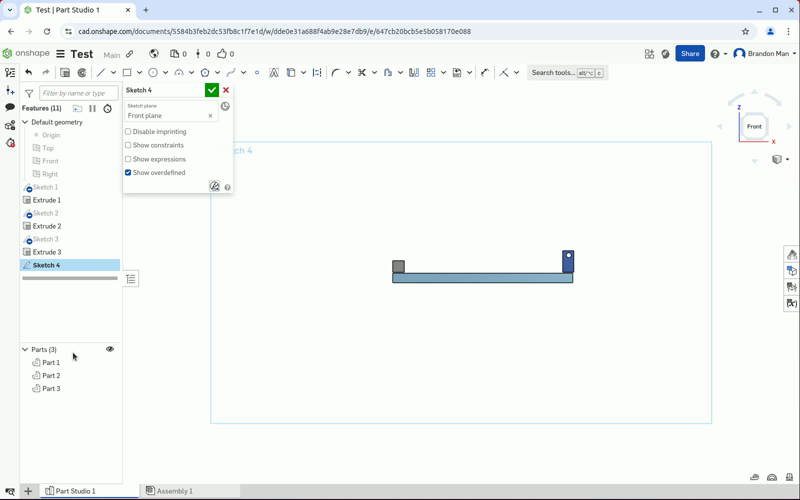
key(y)
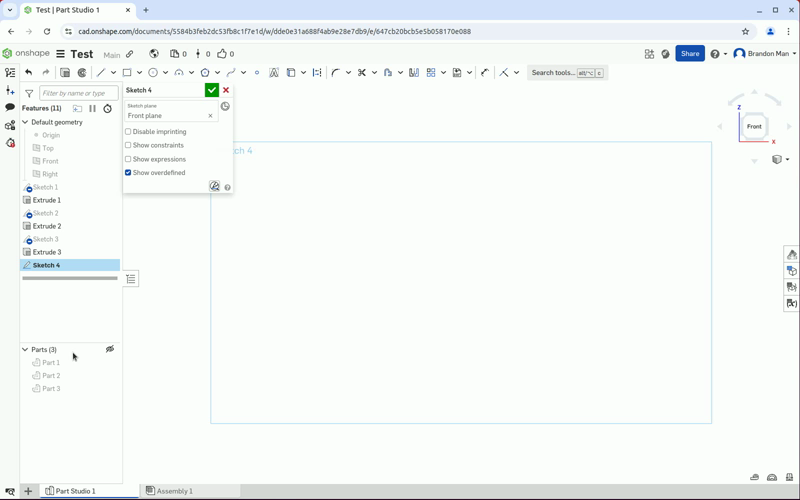
key(l)
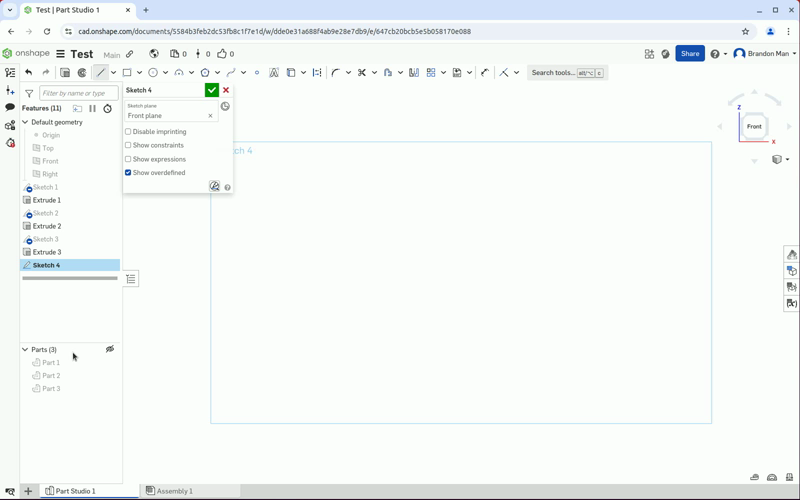
key_down(shift)
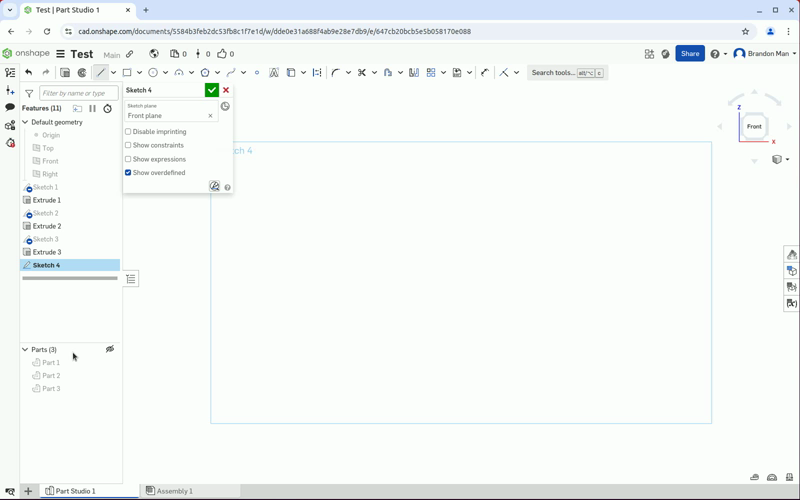
mouse_move(531, 282)
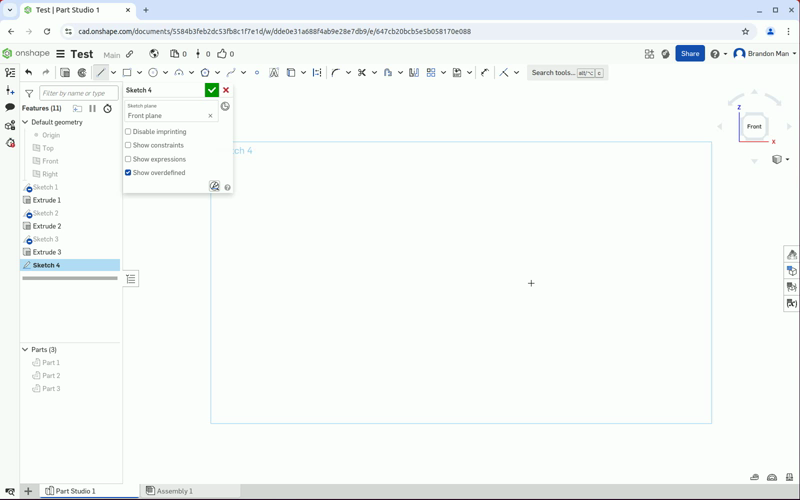
click(531, 282)
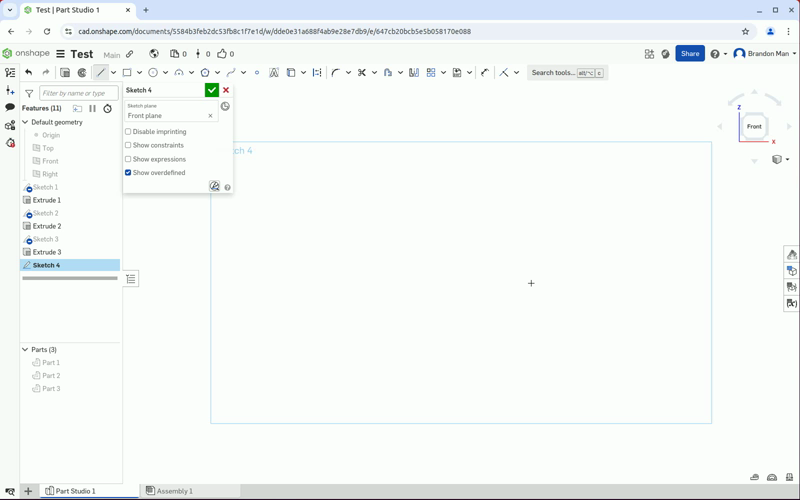
key_up(shift)
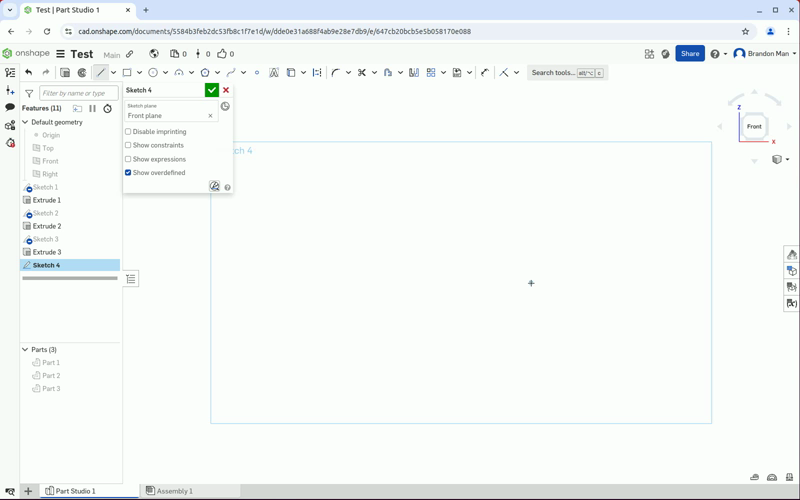
key_down(shift)
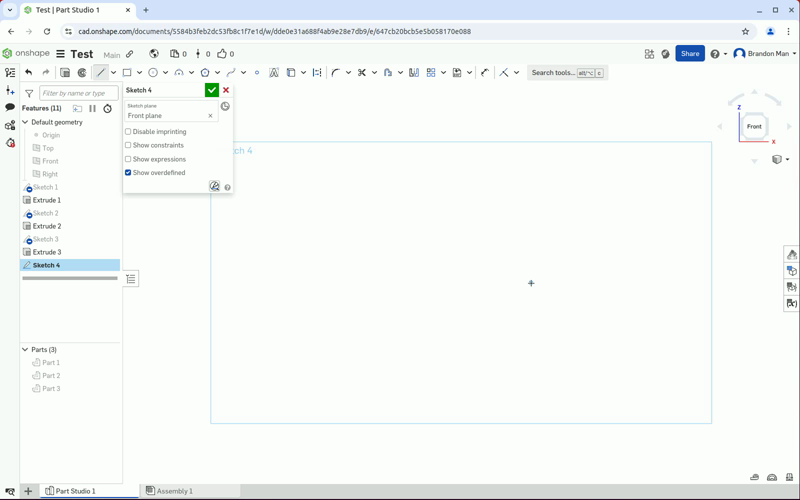
mouse_move(561, 282)
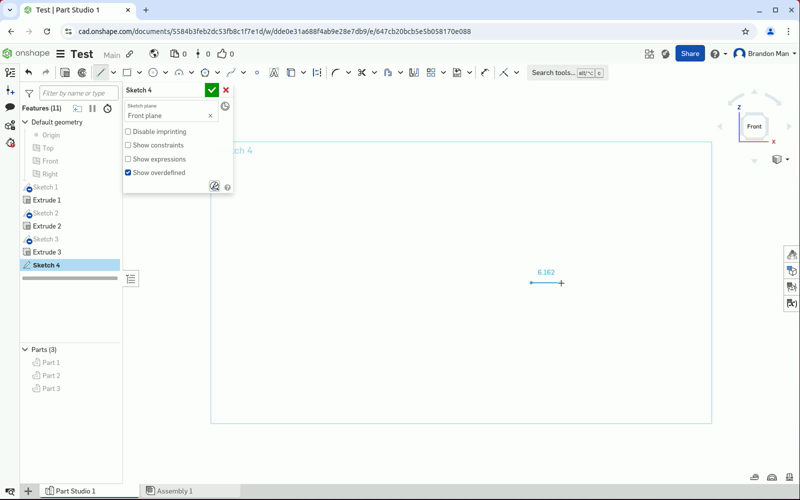
mouse_move(536, 292)
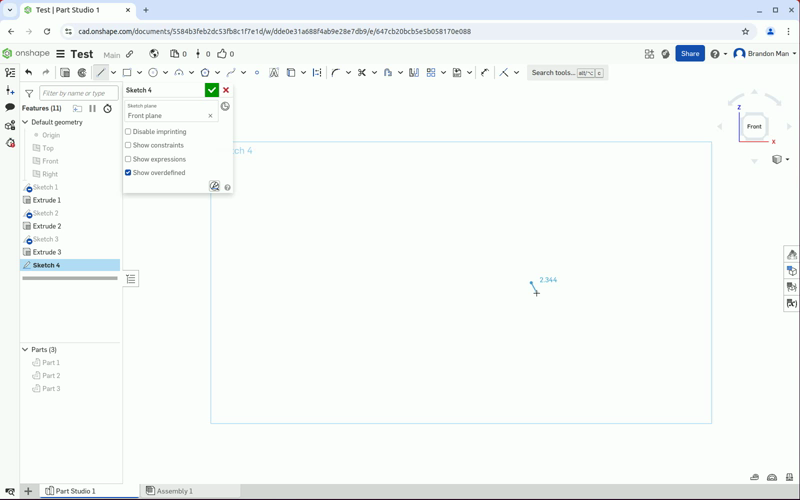
click(536, 292)
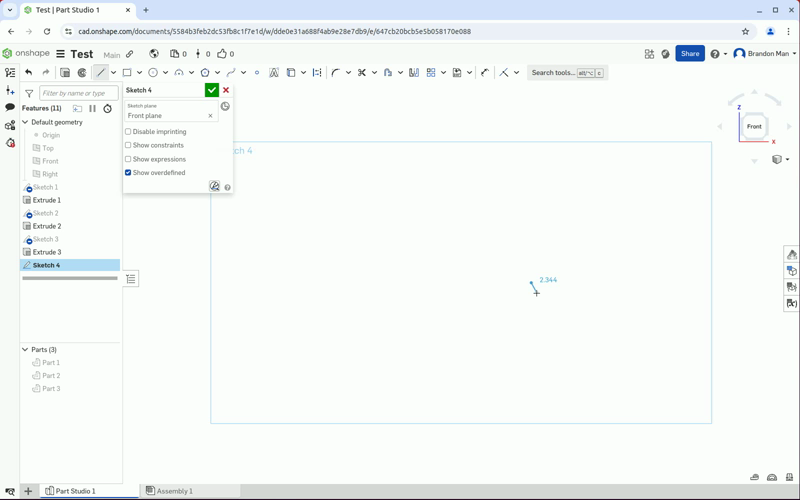
key_up(shift)
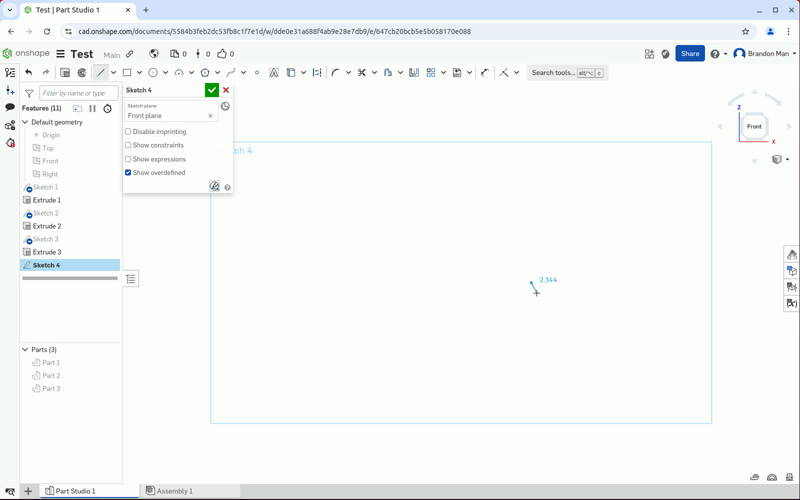
key_down(shift)
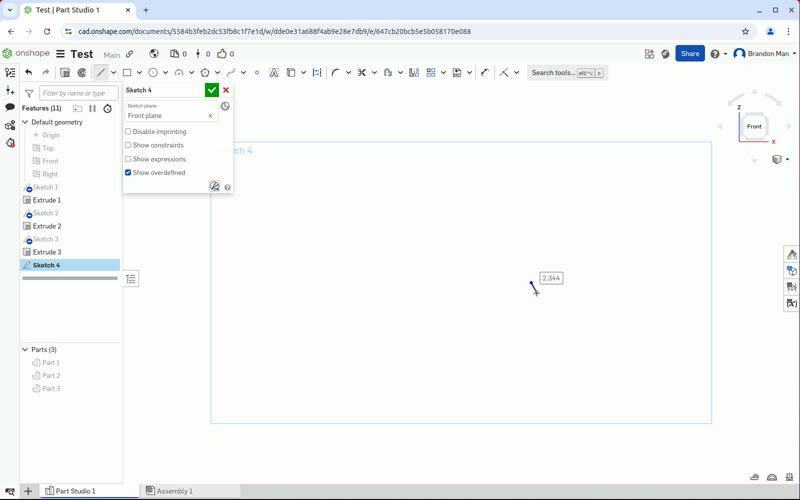
mouse_move(566, 292)
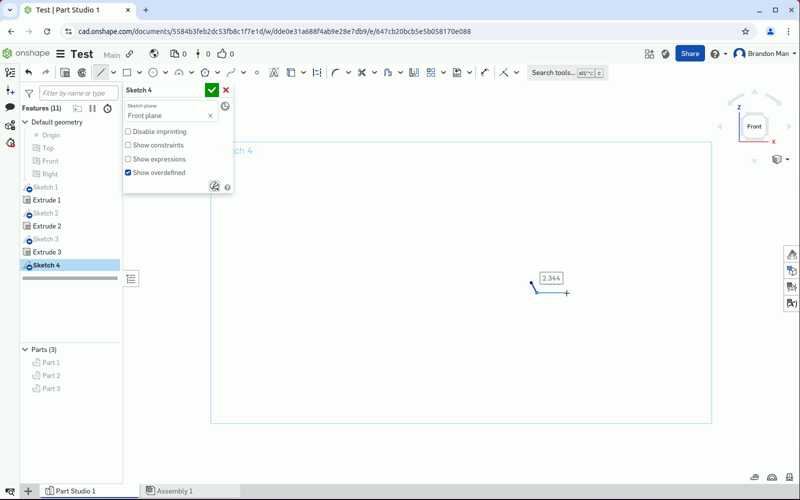
mouse_move(555, 292)
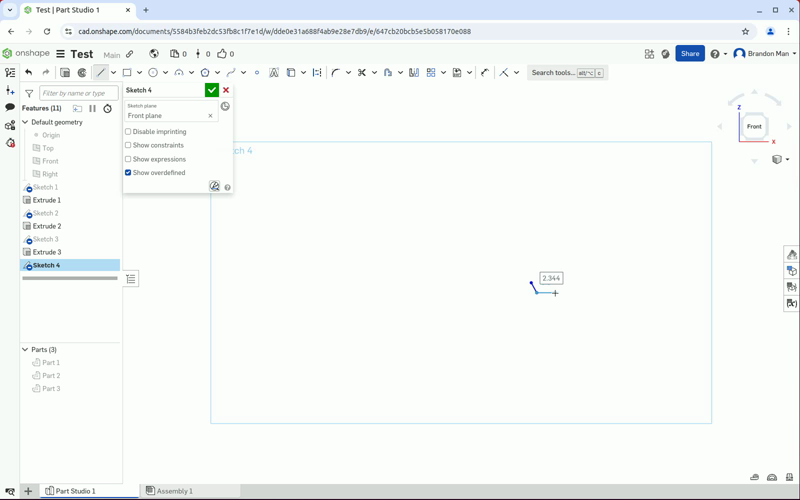
click(555, 292)
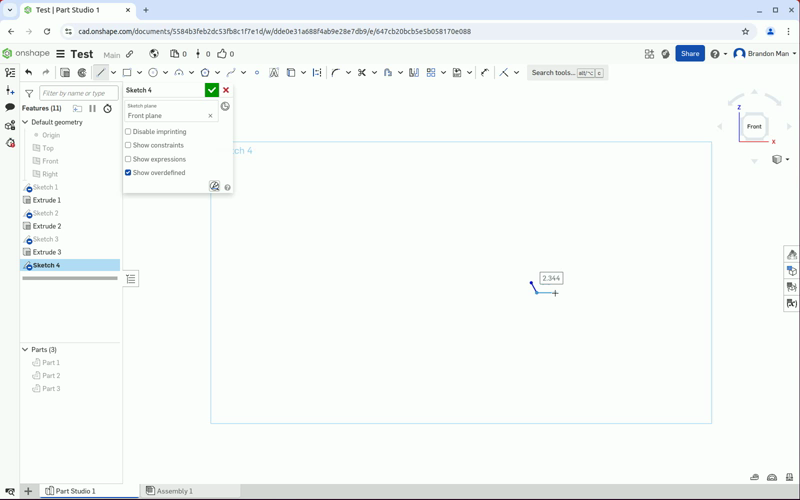
key_up(shift)
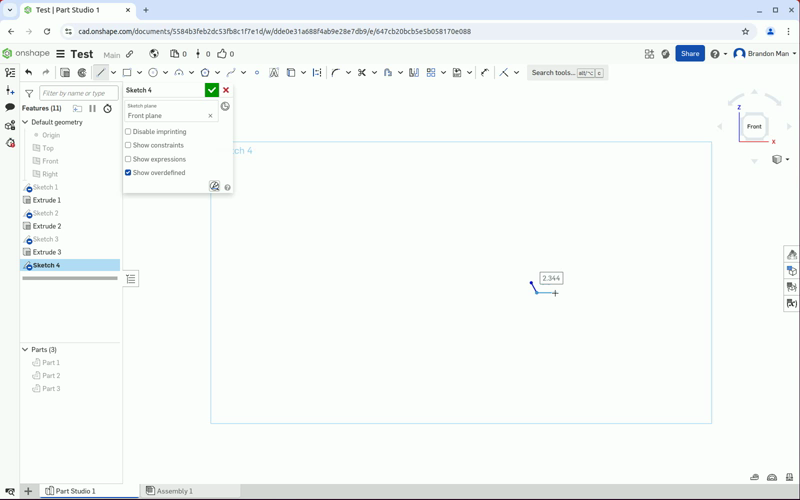
key_down(shift)
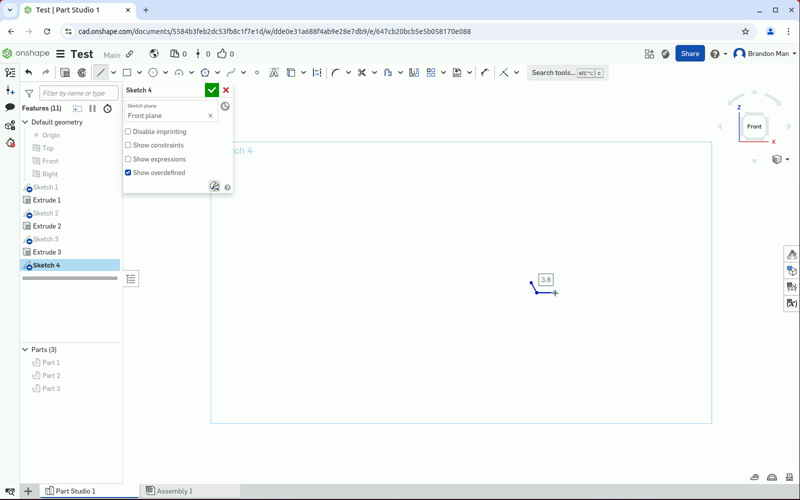
mouse_move(585, 292)
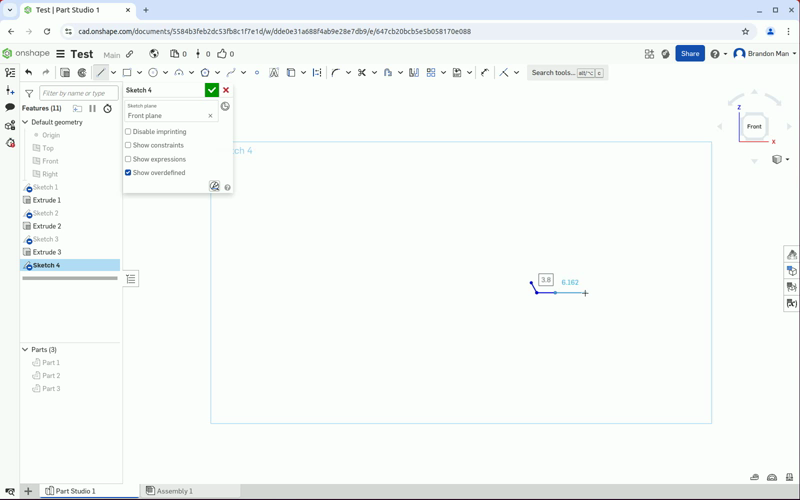
mouse_move(560, 282)
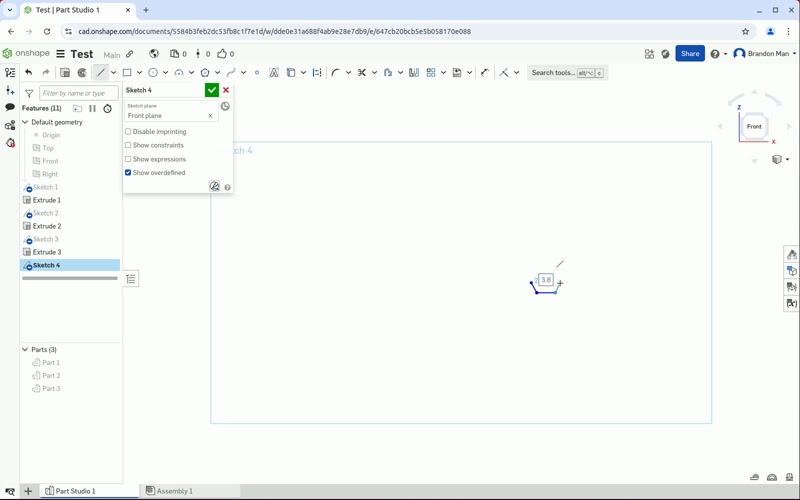
click(560, 282)
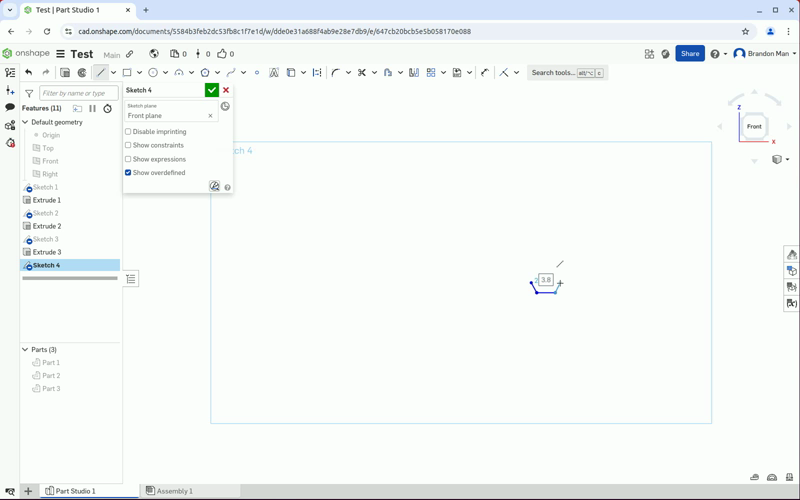
key_up(shift)
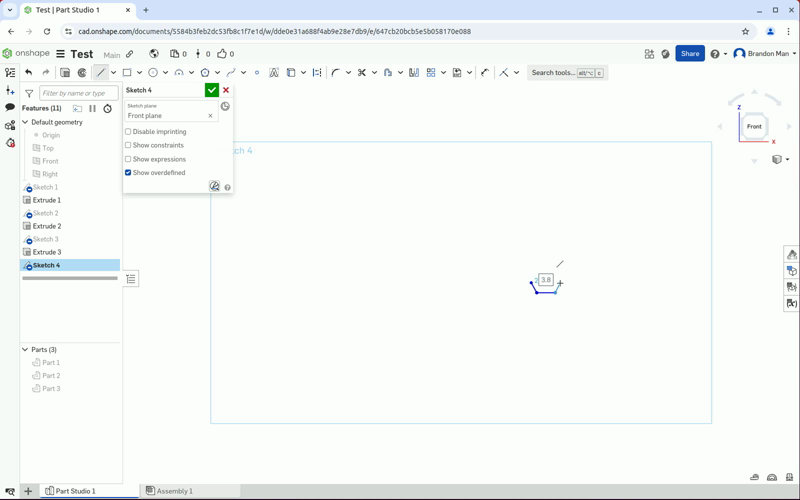
mouse_move(589, 282)
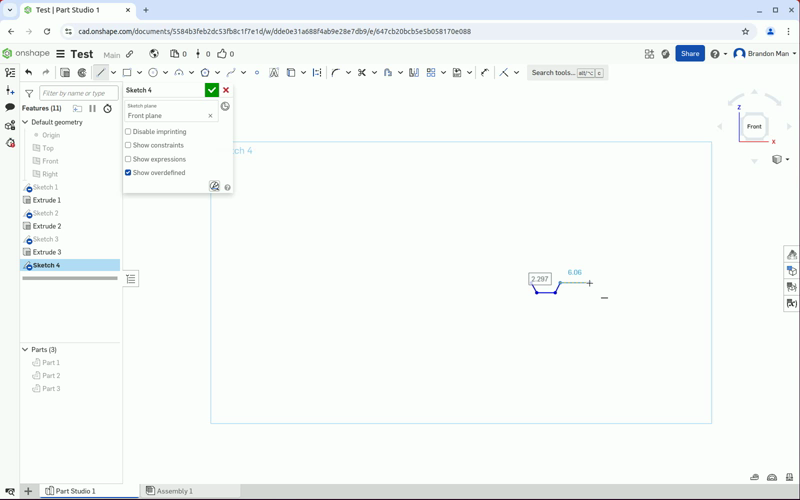
key_down(shift)
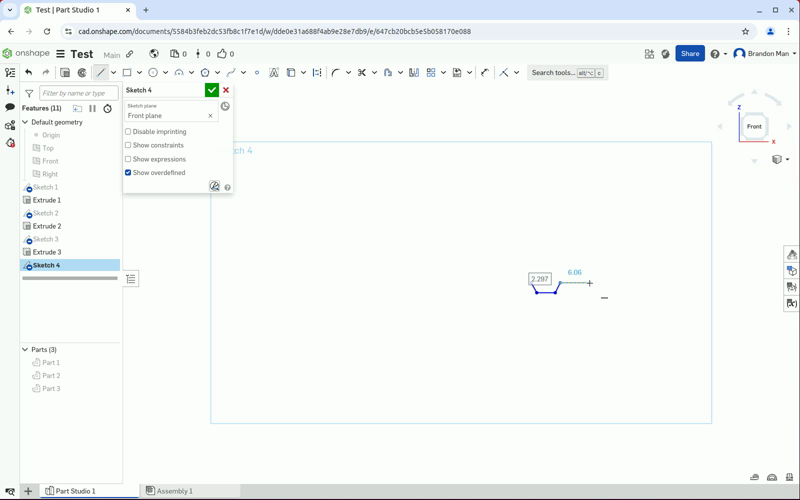
mouse_move(531, 282)
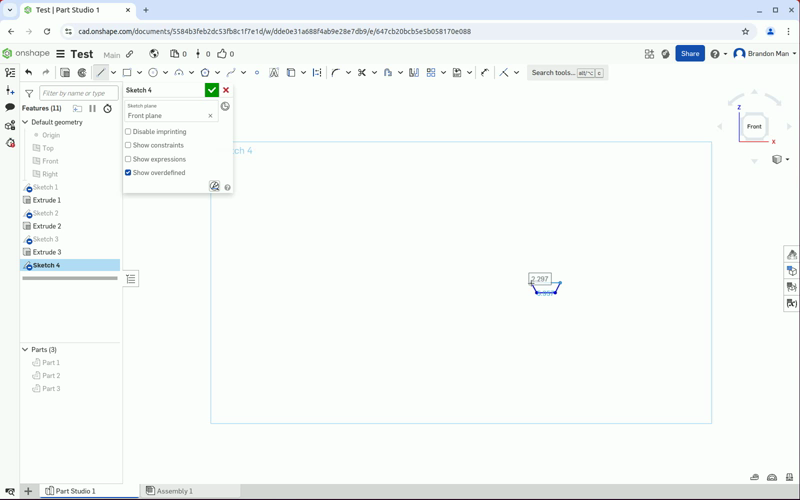
key_up(shift)
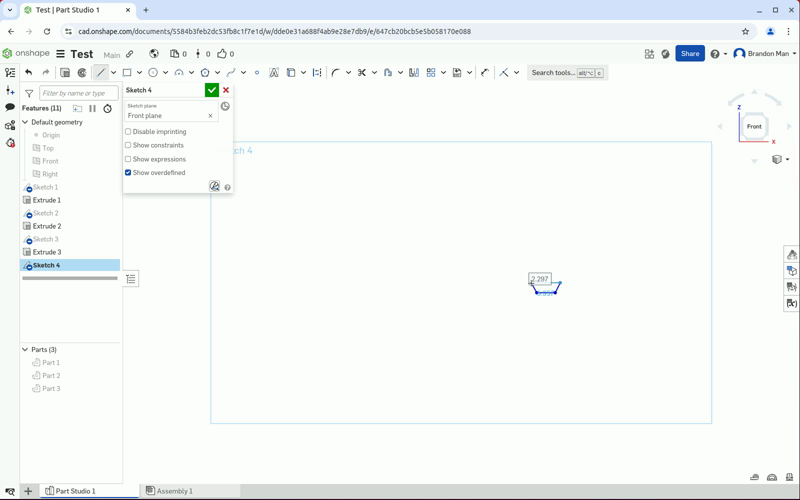
click(531, 282)
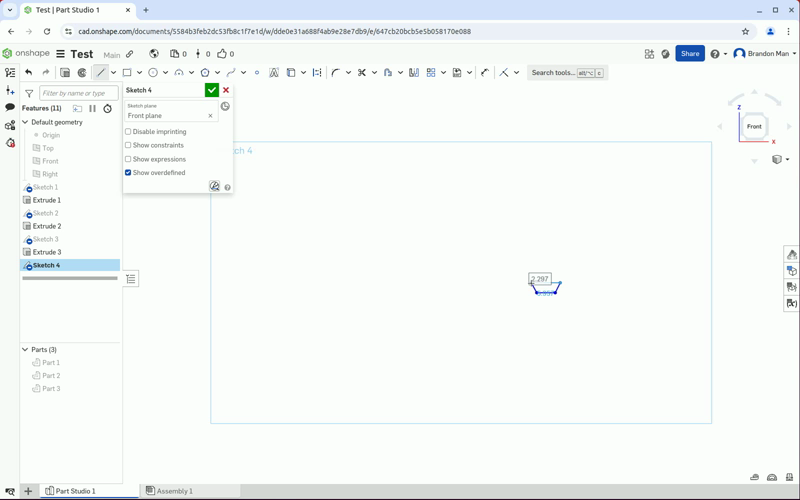
key(esc)
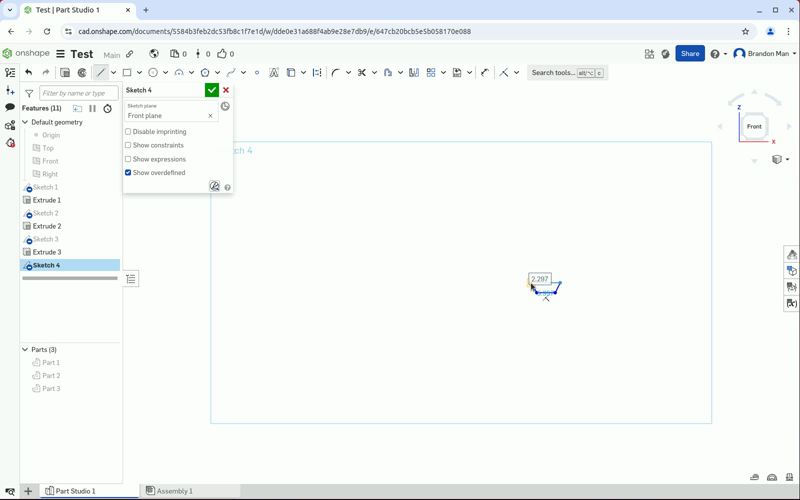
key(c)
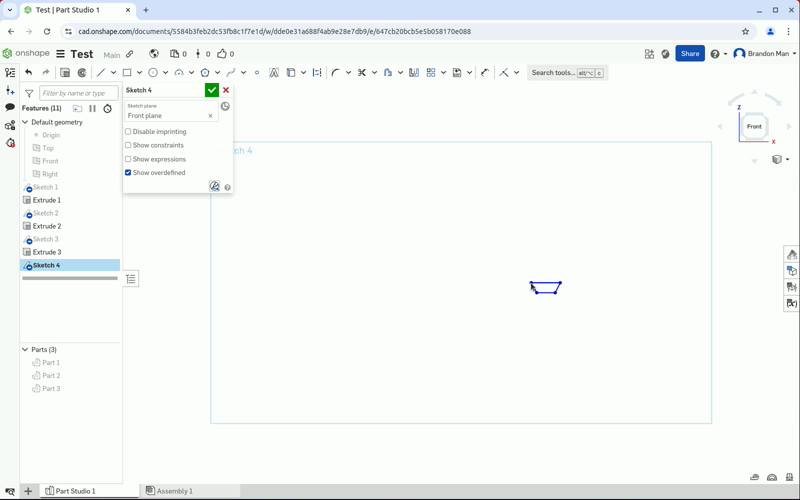
key_down(shift)
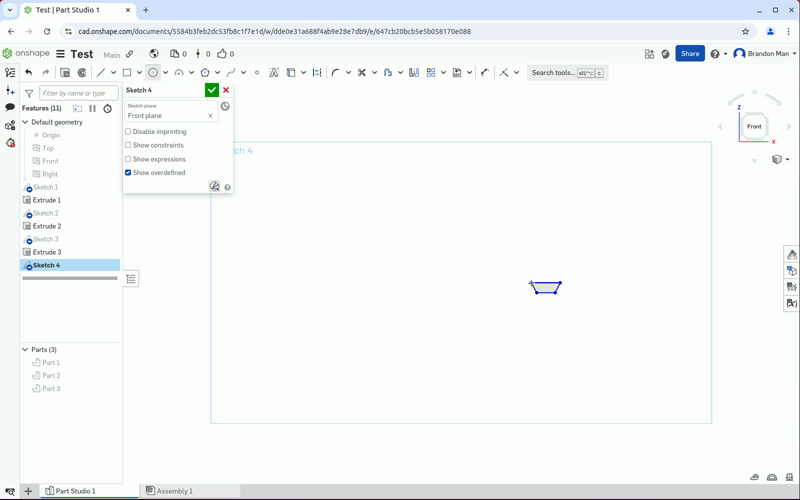
mouse_move(545, 288)
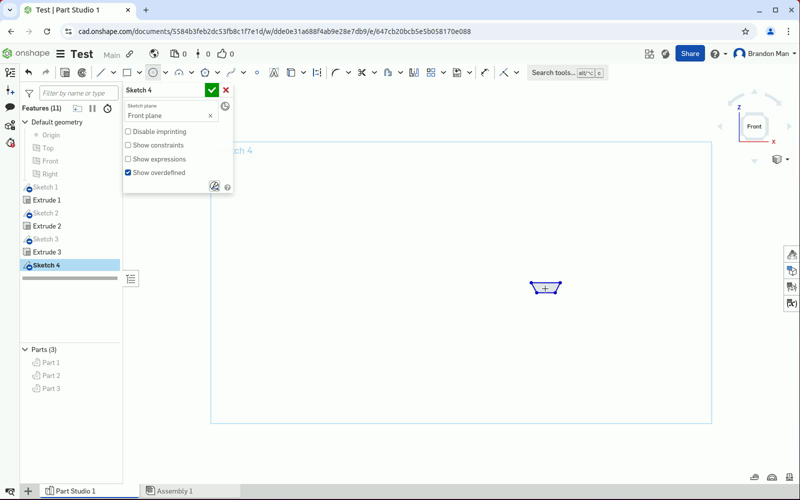
click(545, 288)
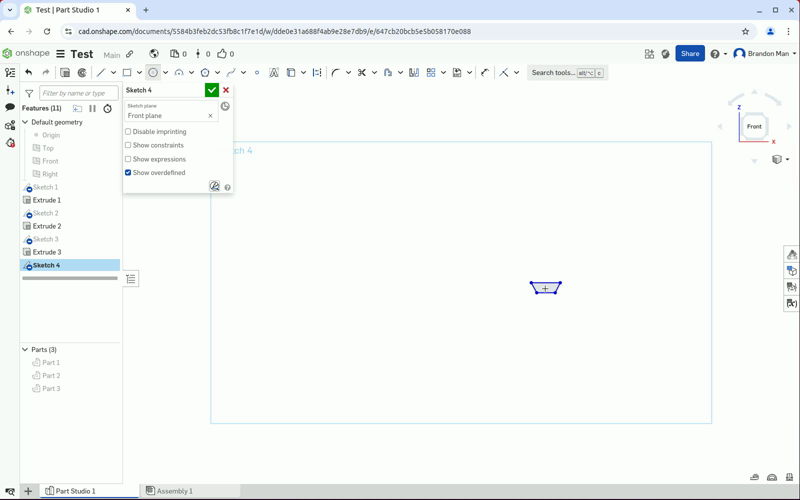
key_up(shift)
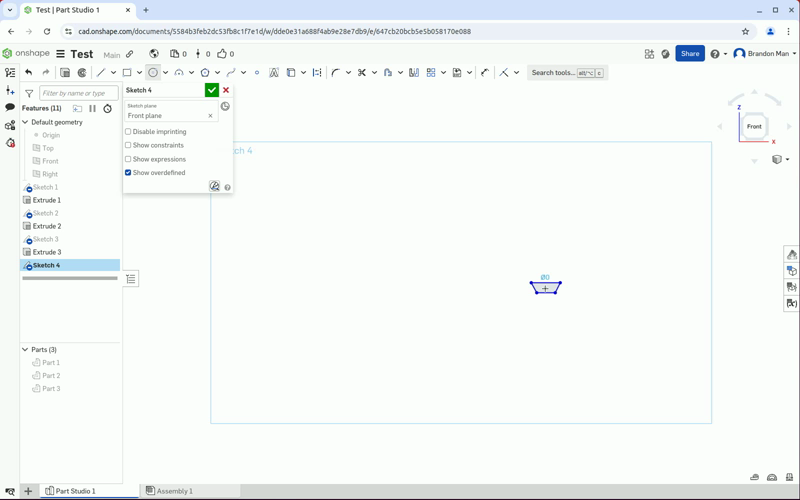
mouse_move(548, 288)
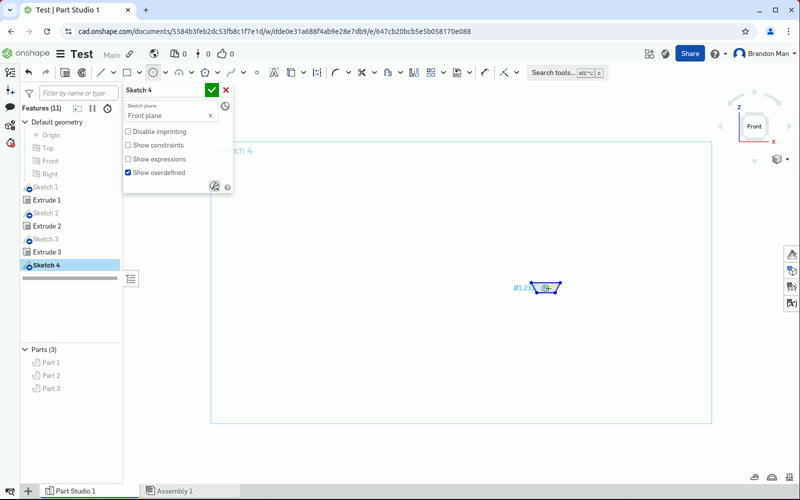
scroll(6)
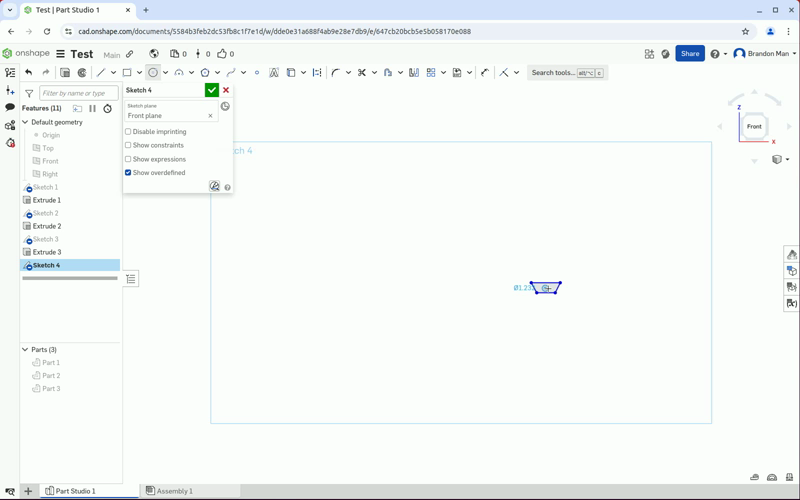
scroll(6)
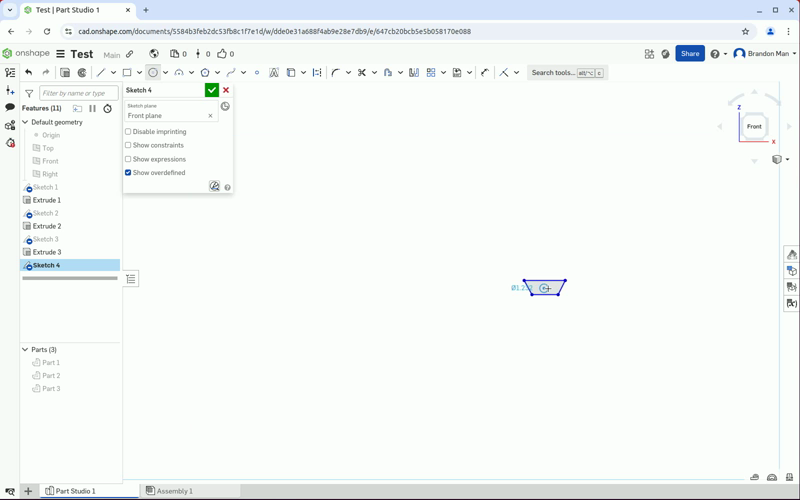
scroll(6)
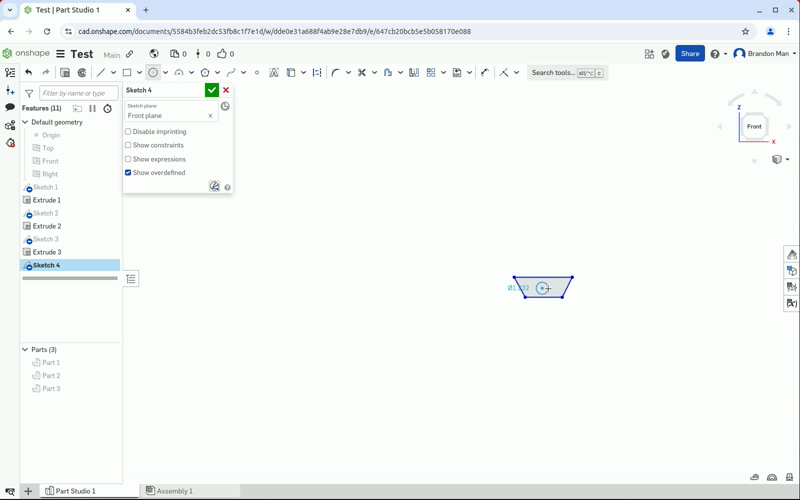
scroll(6)
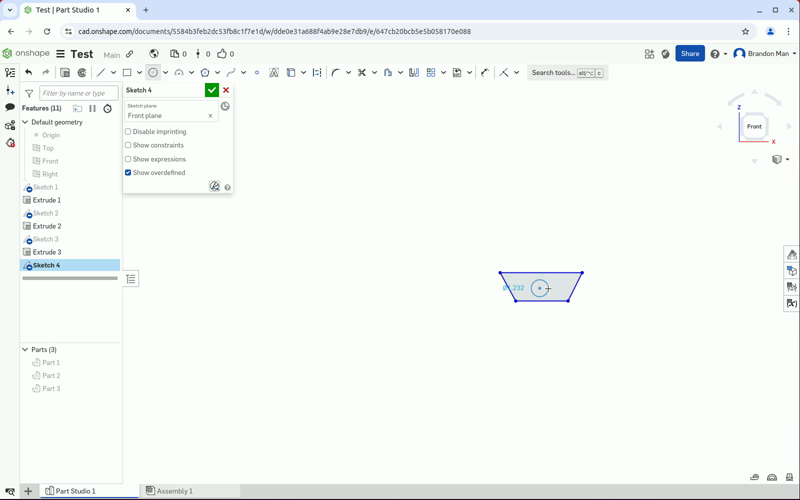
scroll(6)
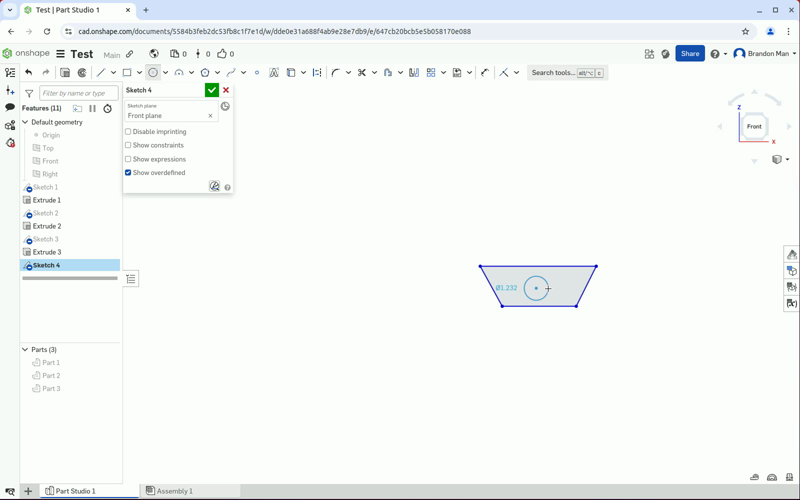
scroll(6)
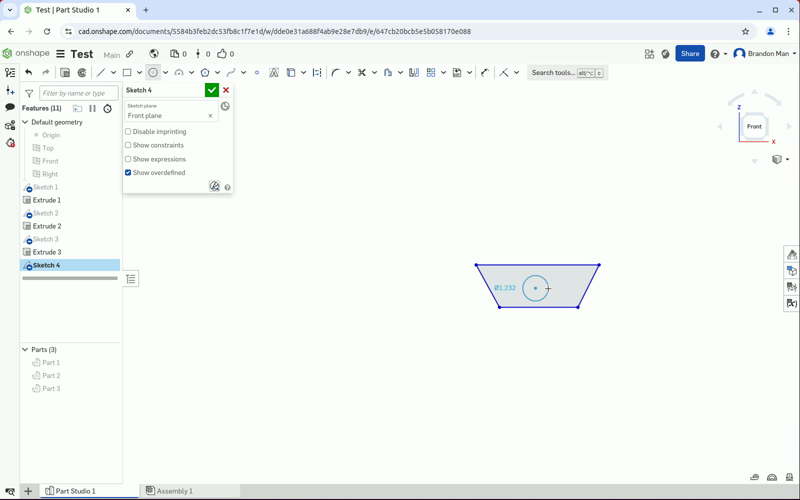
scroll(6)
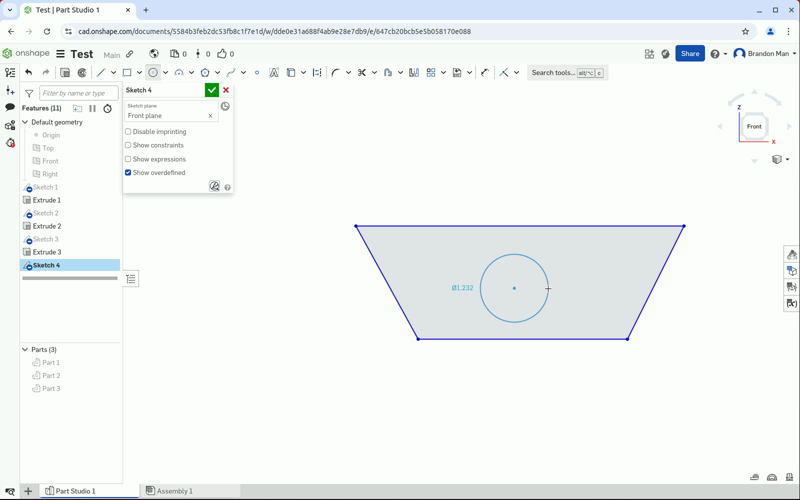
click(548, 288)
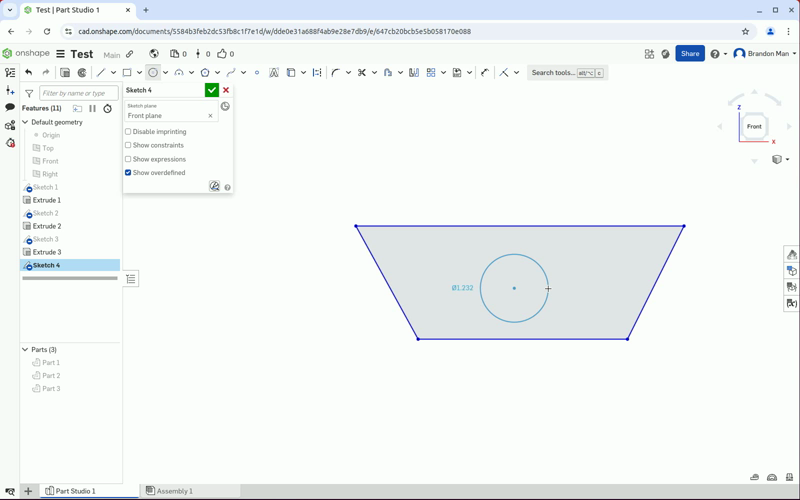
scroll(-6)
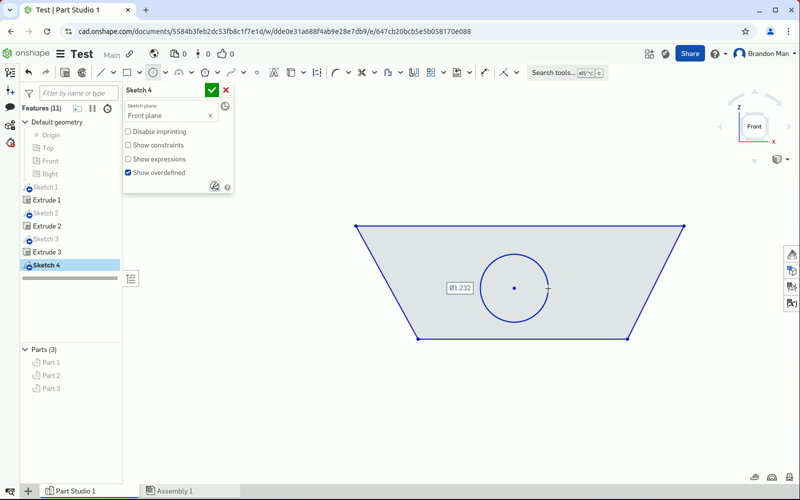
scroll(-6)
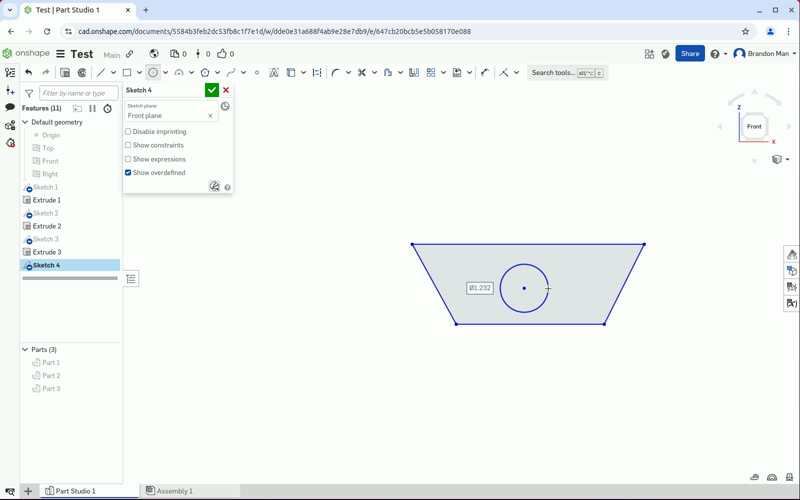
scroll(-6)
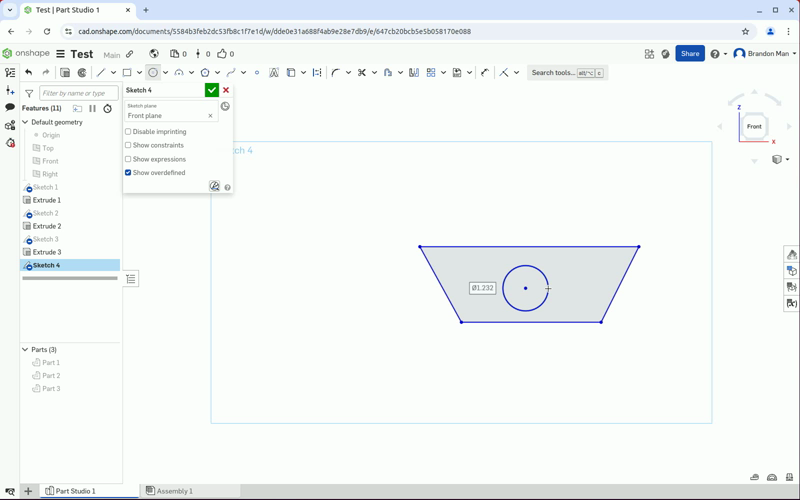
scroll(-6)
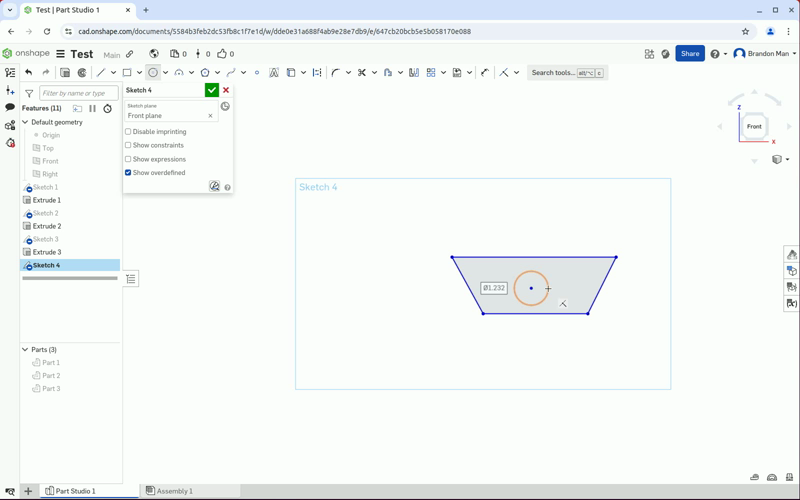
scroll(-6)
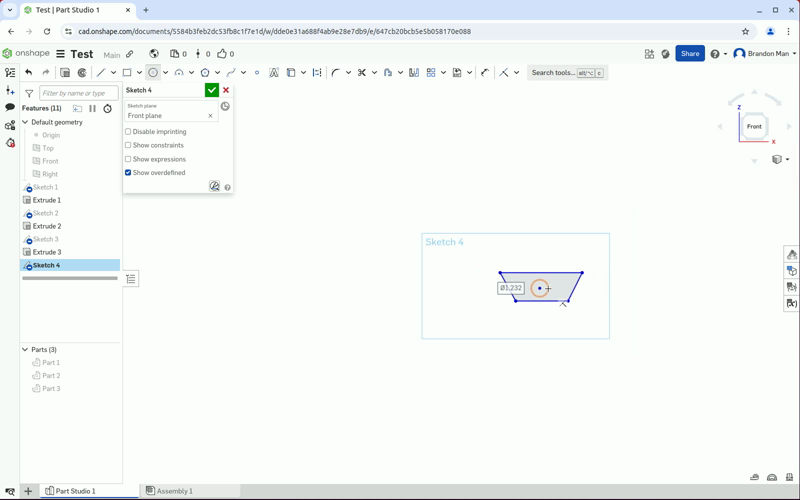
scroll(-6)
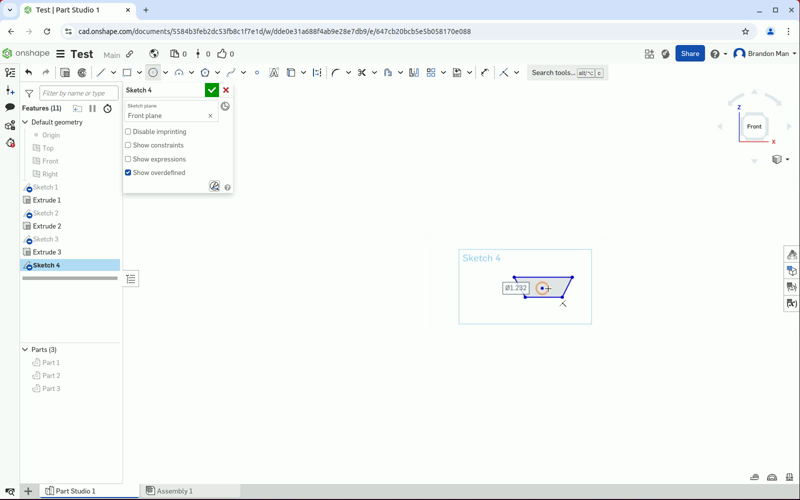
scroll(-6)
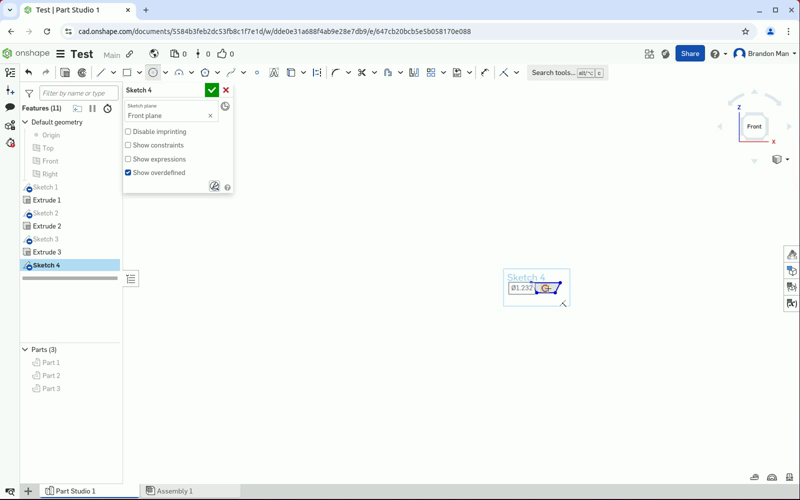
key(esc)
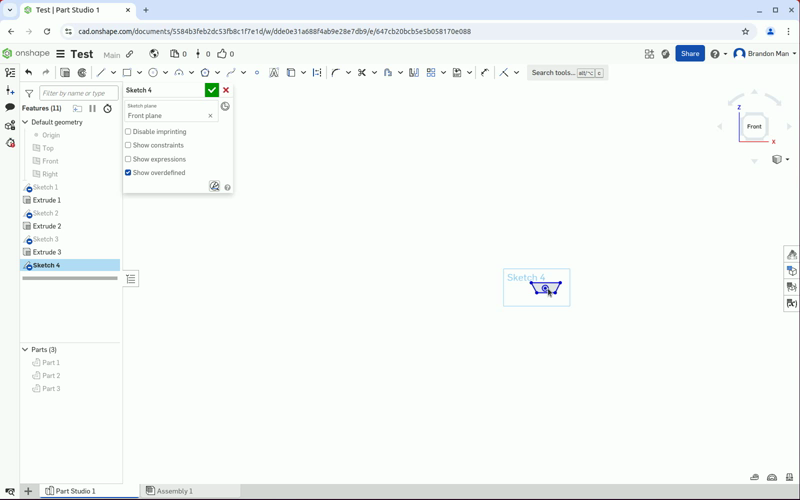
mouse_move(540, 287)
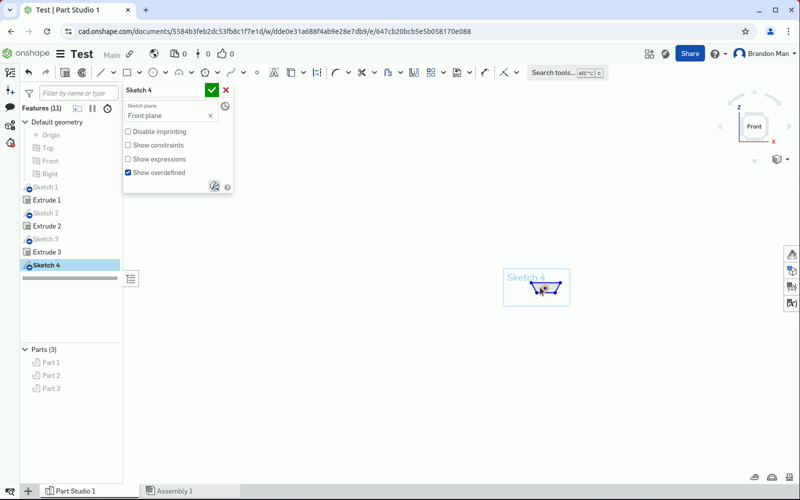
scroll(6)
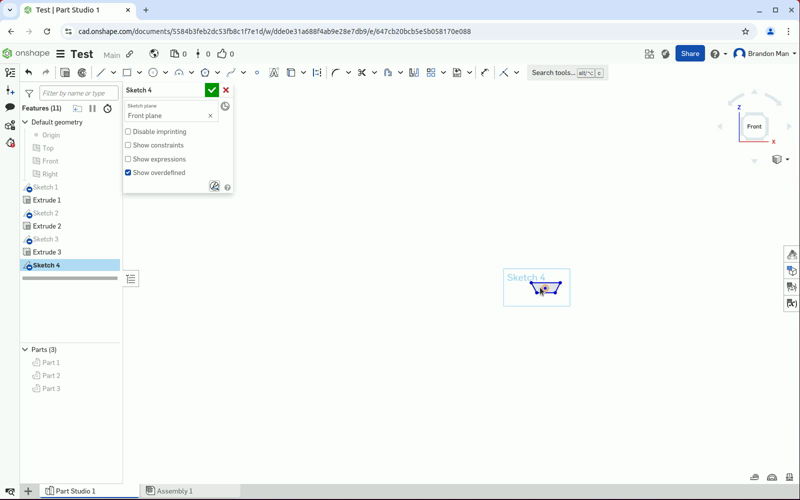
scroll(6)
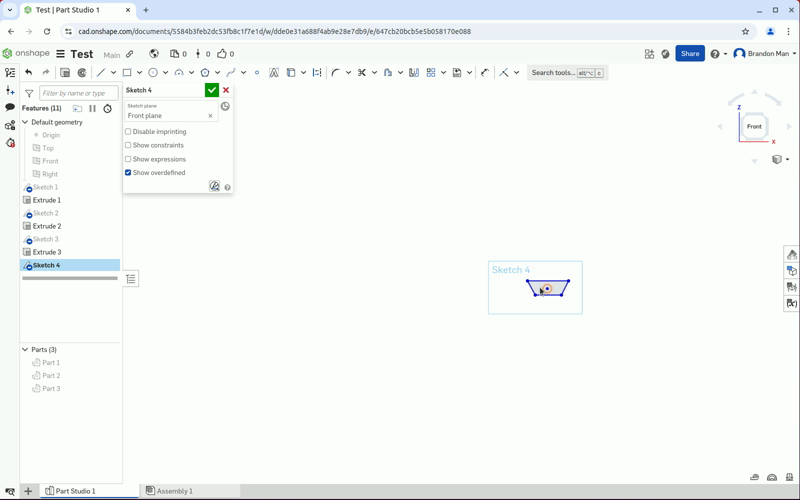
scroll(6)
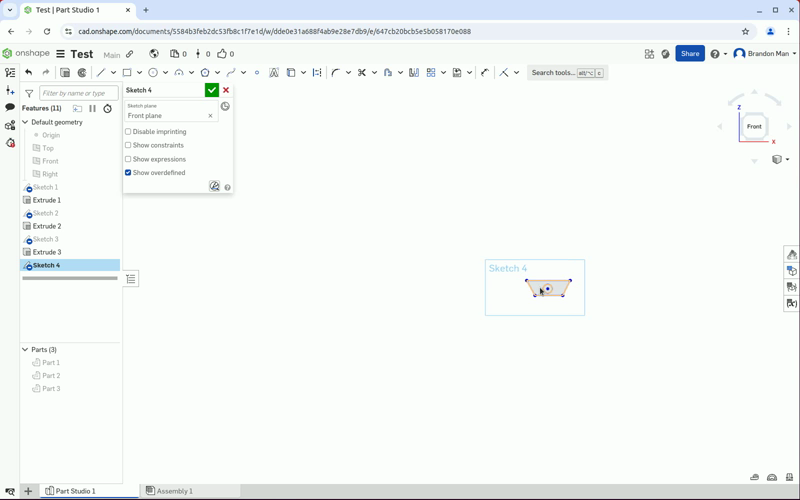
scroll(6)
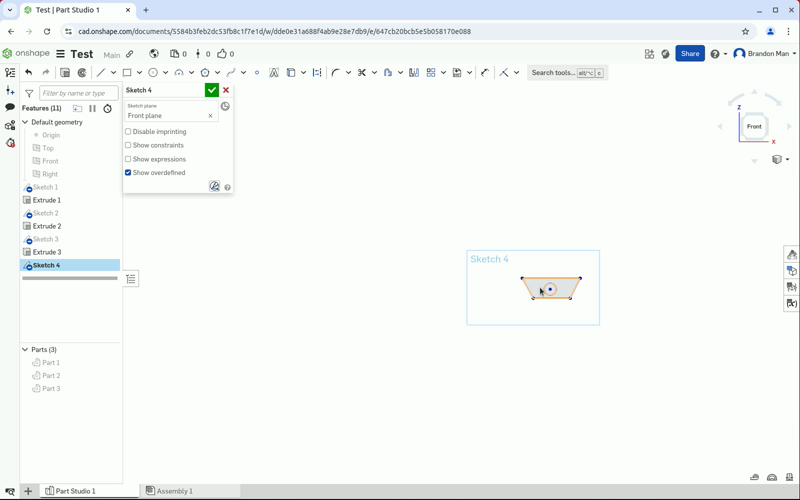
scroll(6)
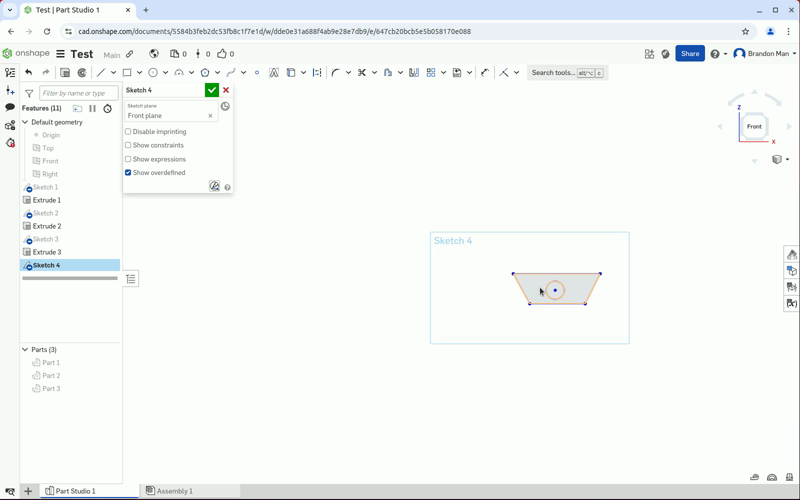
scroll(6)
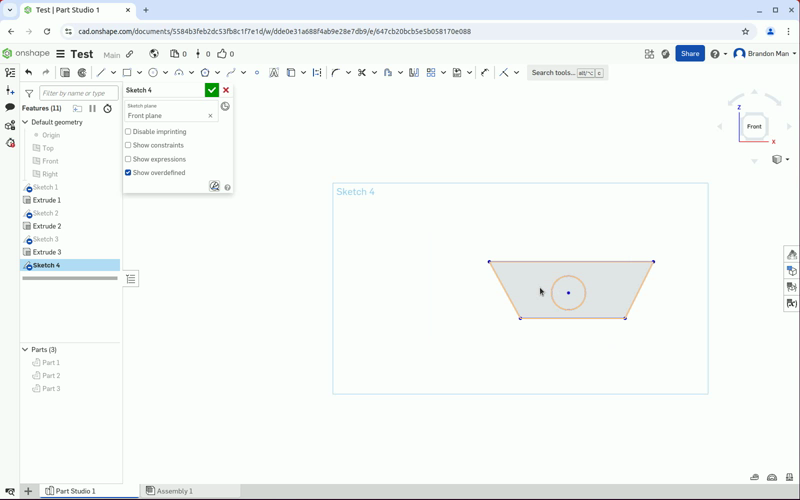
scroll(6)
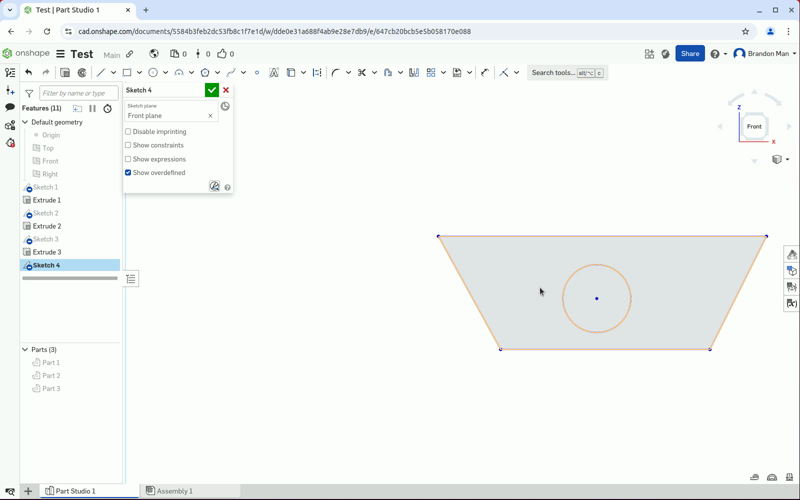
click(540, 287)
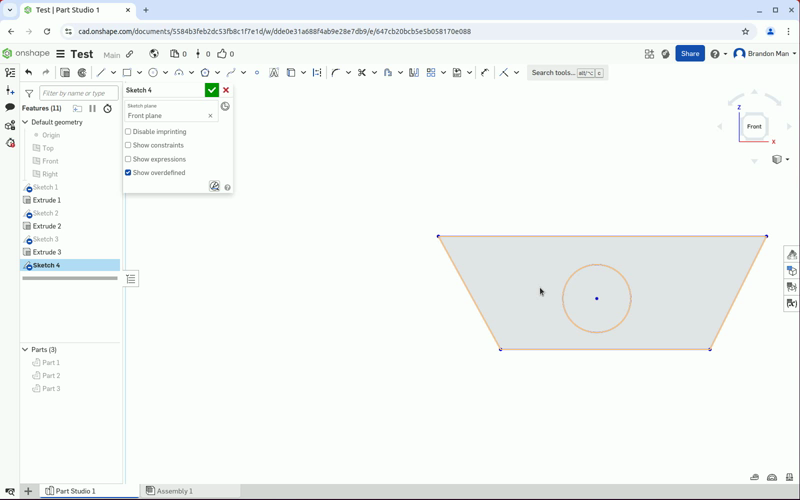
scroll(-6)
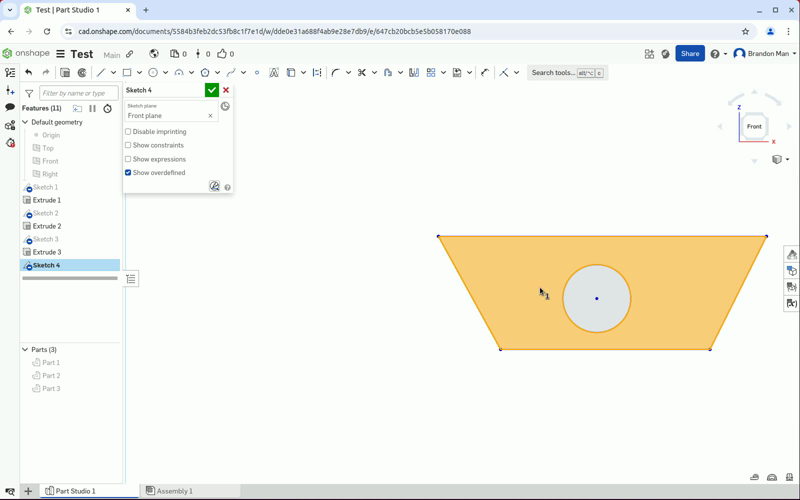
scroll(-6)
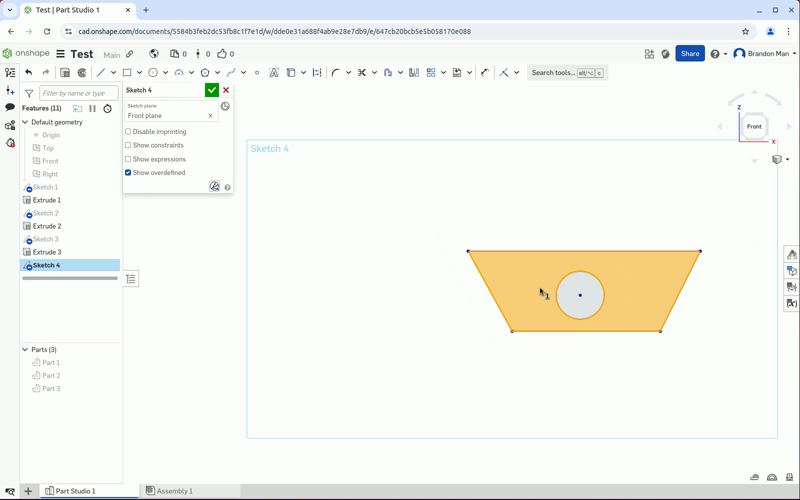
scroll(-6)
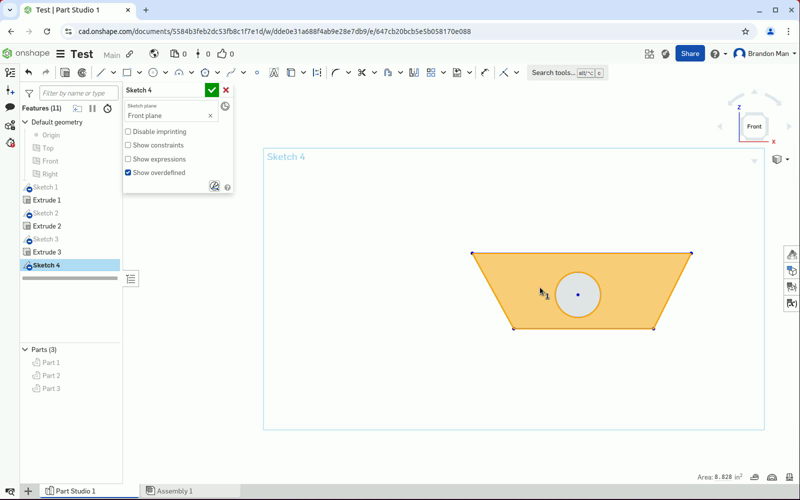
scroll(-6)
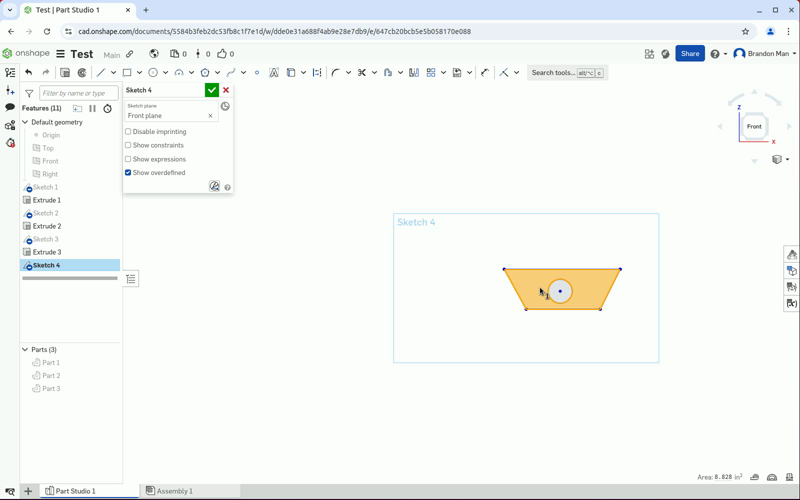
scroll(-6)
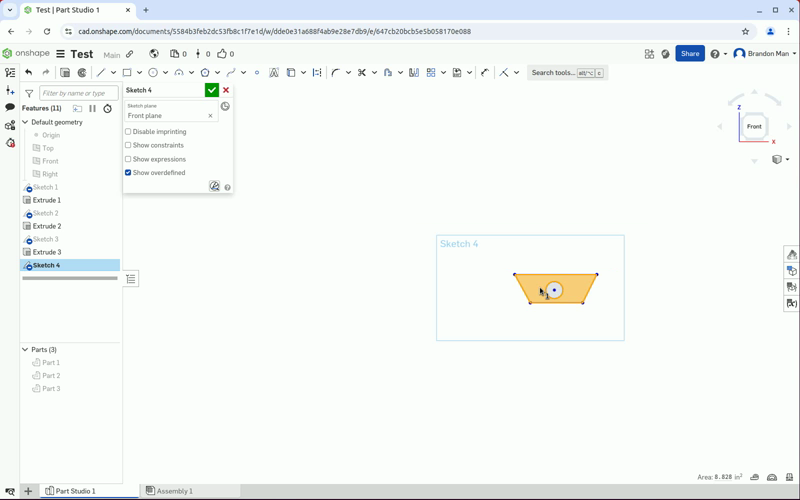
scroll(-6)
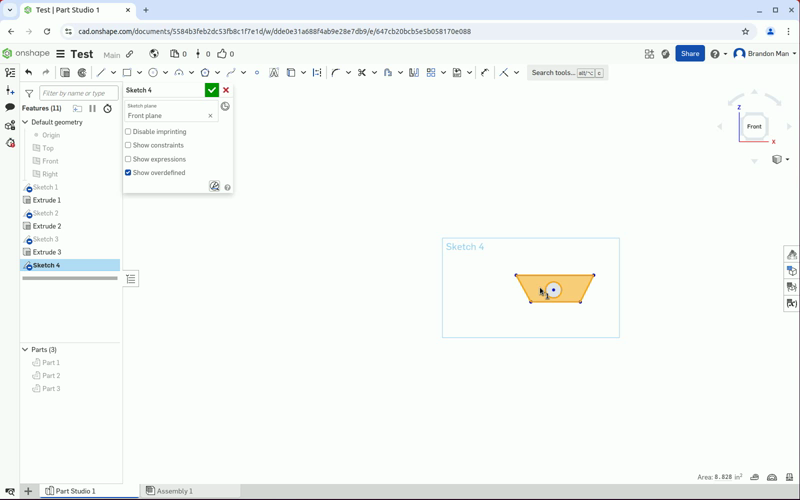
scroll(-6)
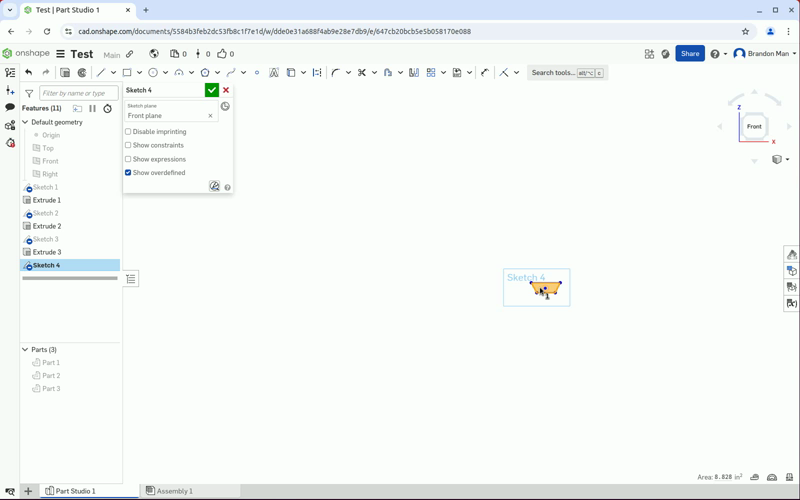
mouse_move(73, 352)
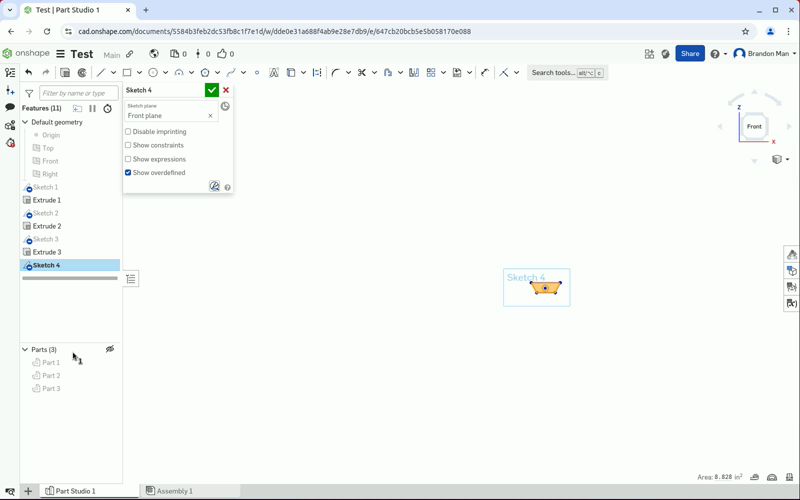
key(shift+y)
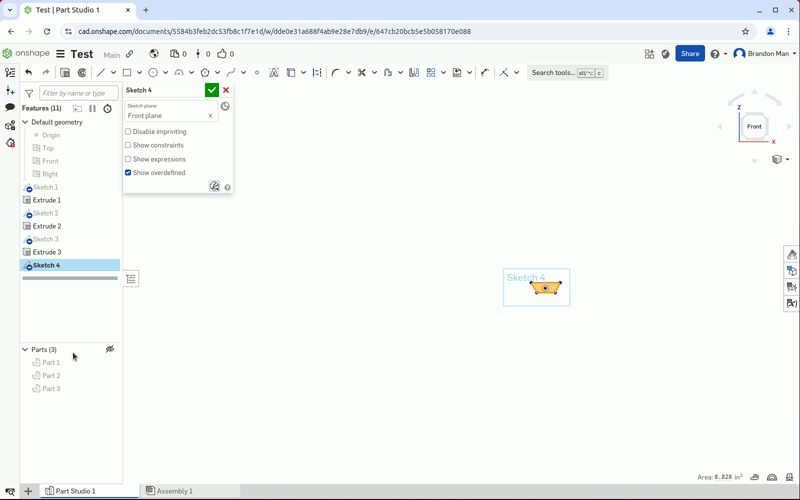
key(shift+e)
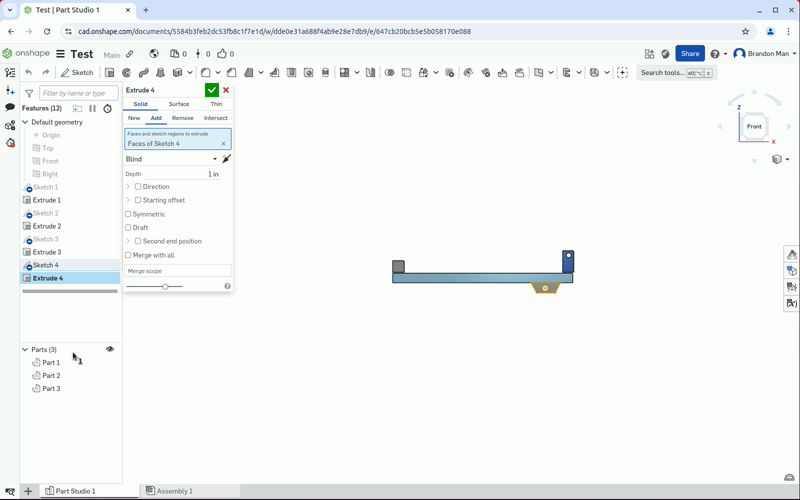
mouse_move(143, 106)
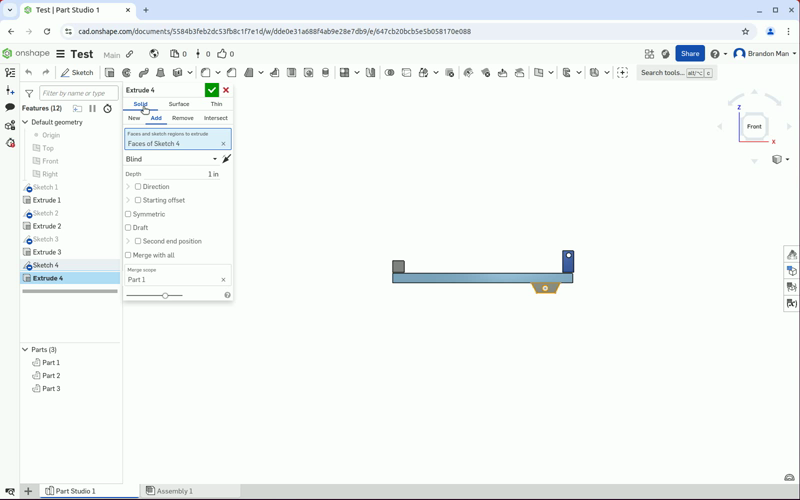
click(143, 106)
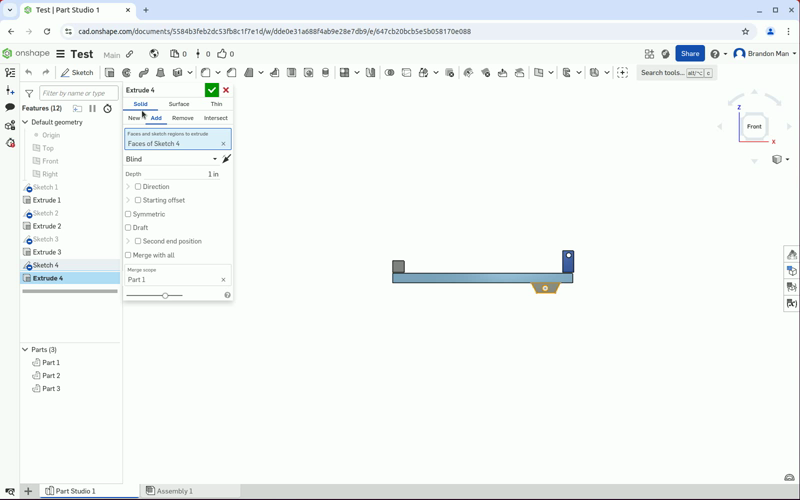
mouse_move(137, 120)
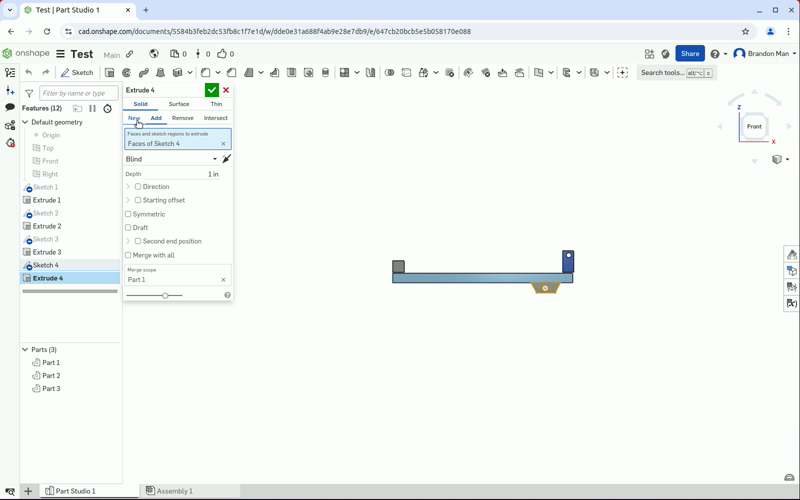
click(137, 120)
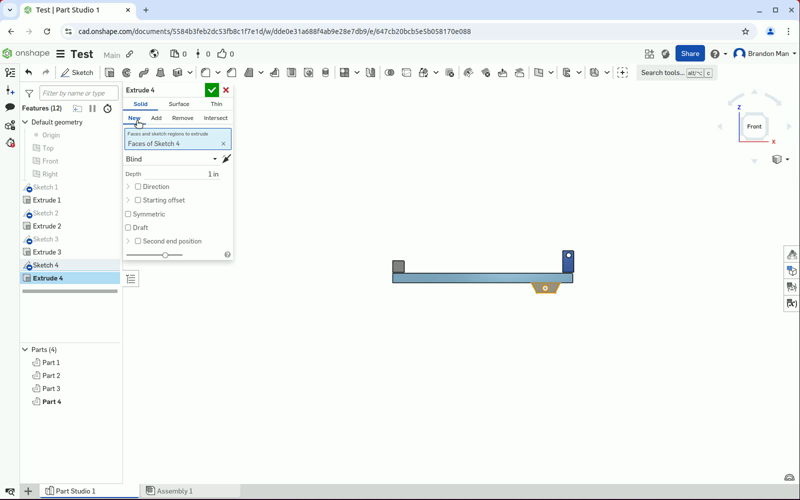
key(tab, 4)
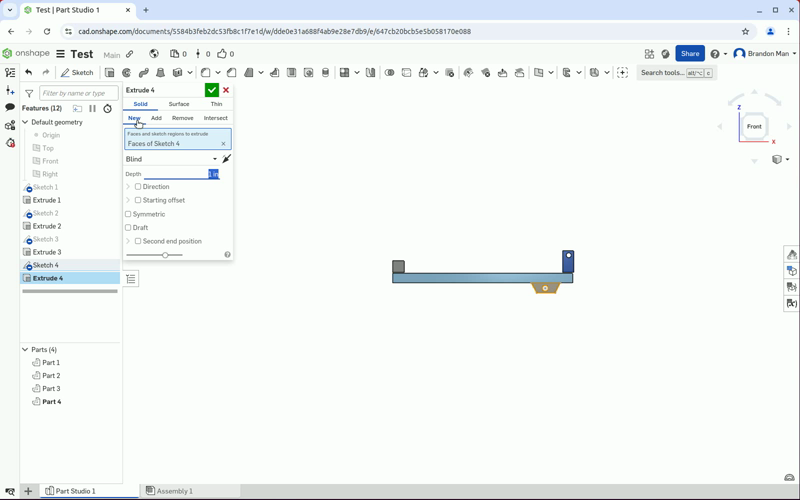
text(10.591)
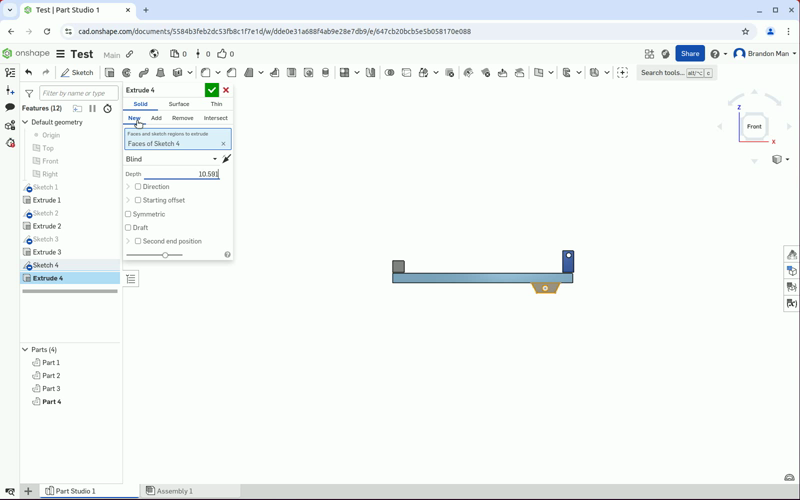
key(enter)
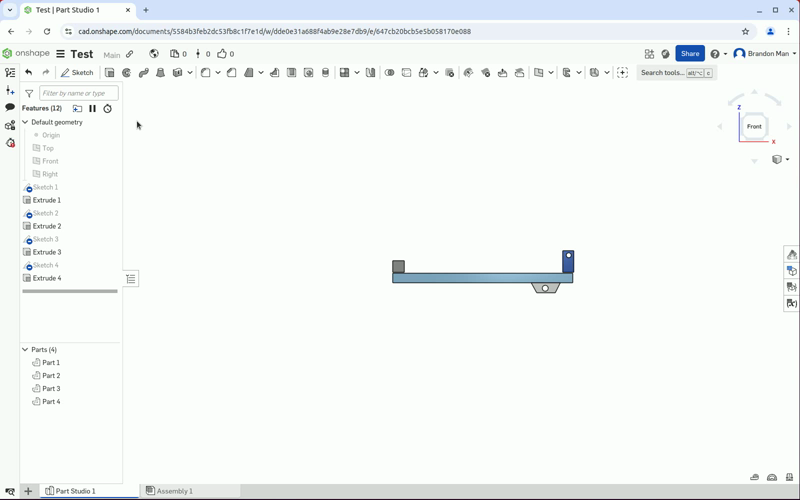
key(shift+h)
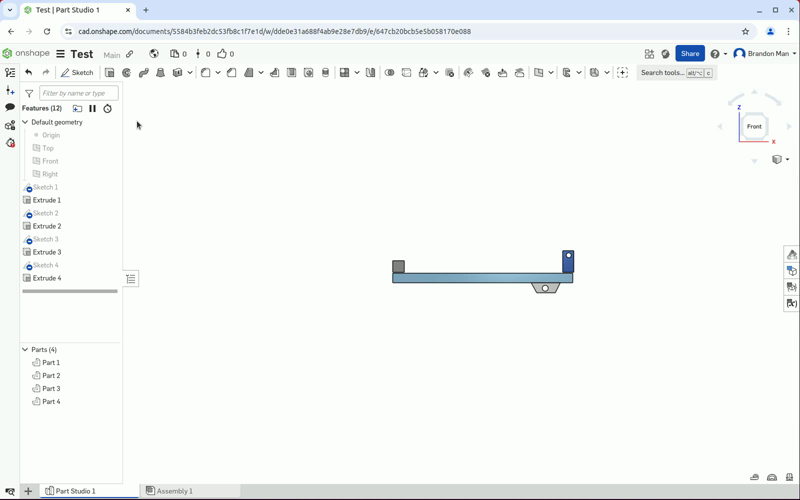
key(shift+h)
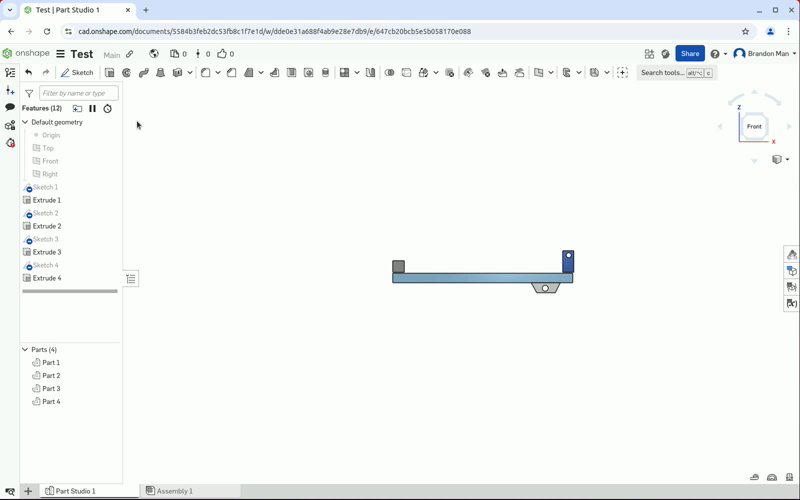
mouse_move(73, 189)
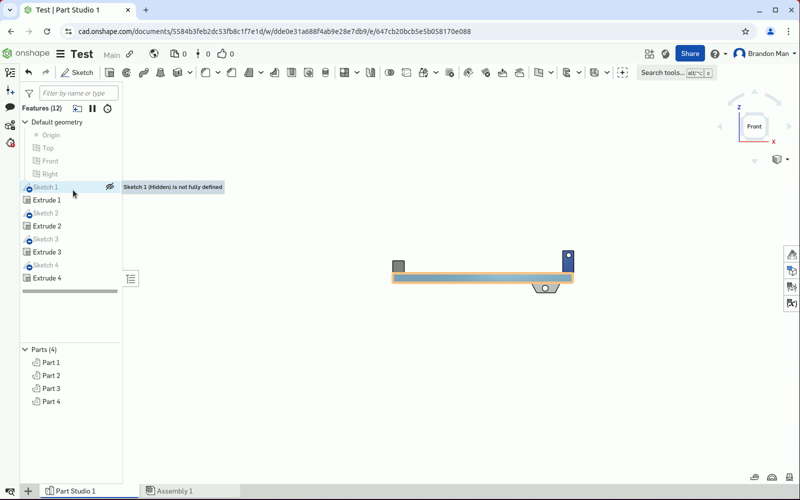
click(73, 189)
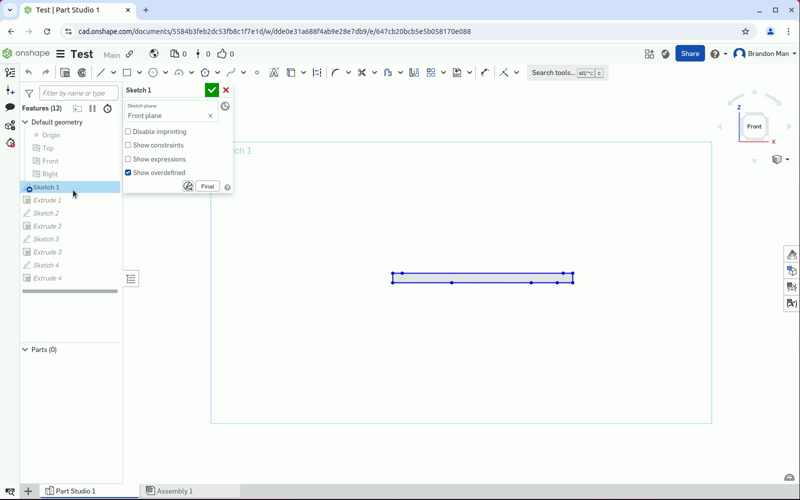
mouse_move(229, 92)
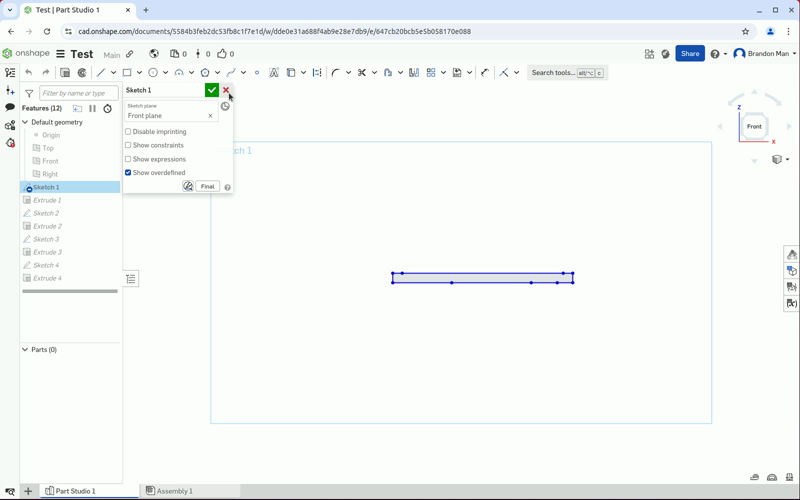
click(229, 92)
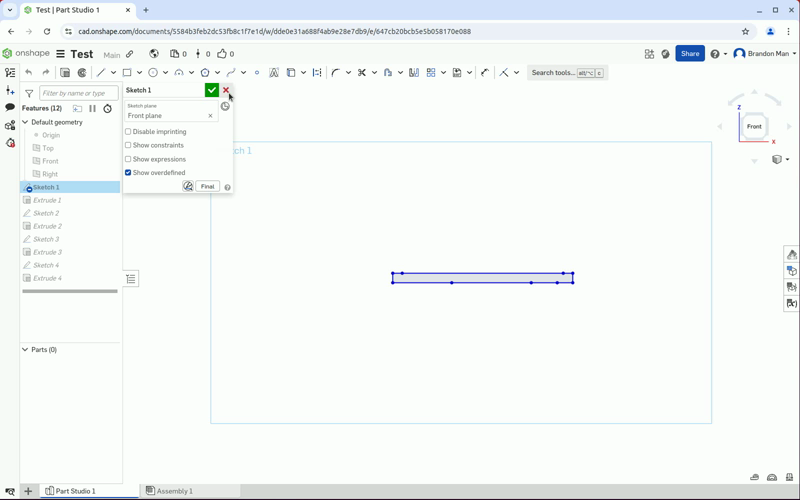
key(shift+s)
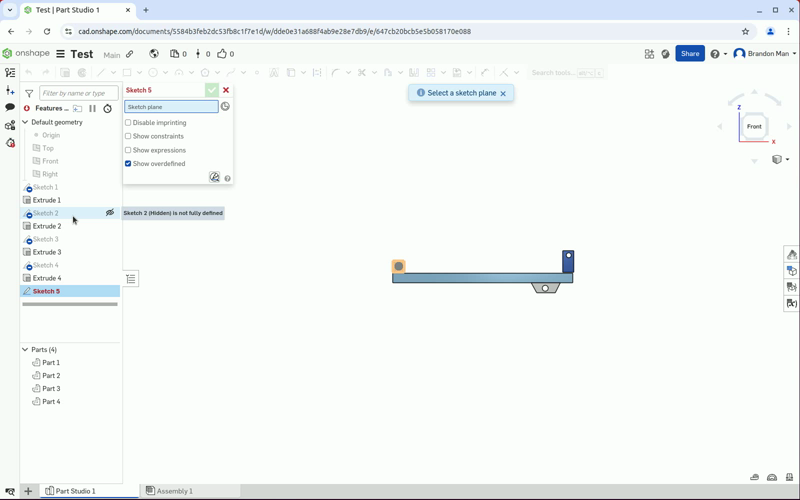
scroll(3)
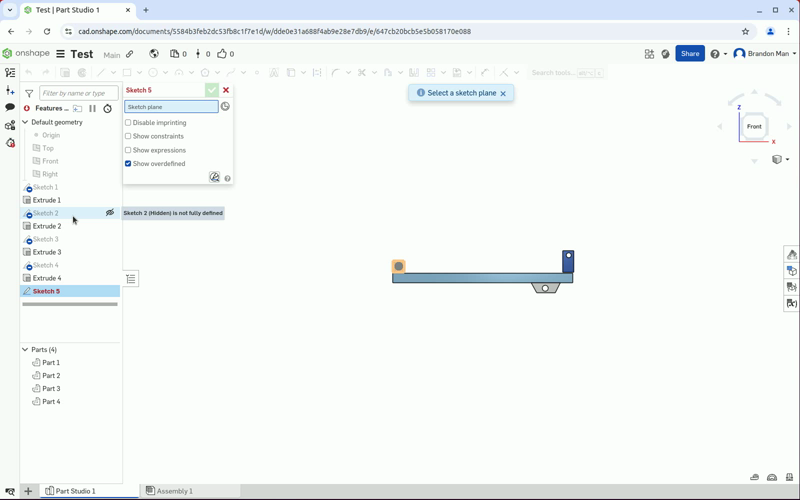
mouse_move(73, 163)
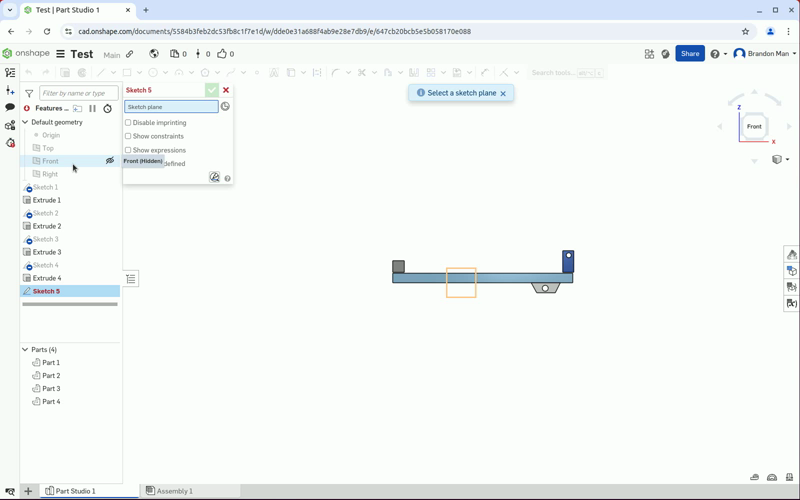
click(73, 163)
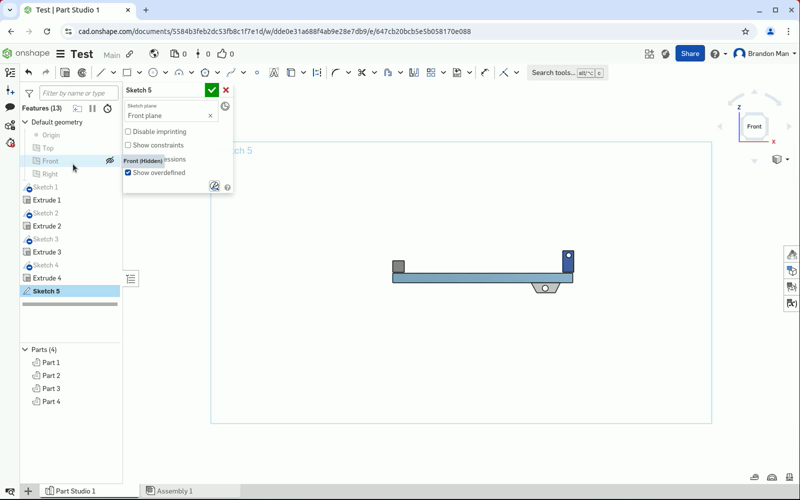
mouse_move(73, 352)
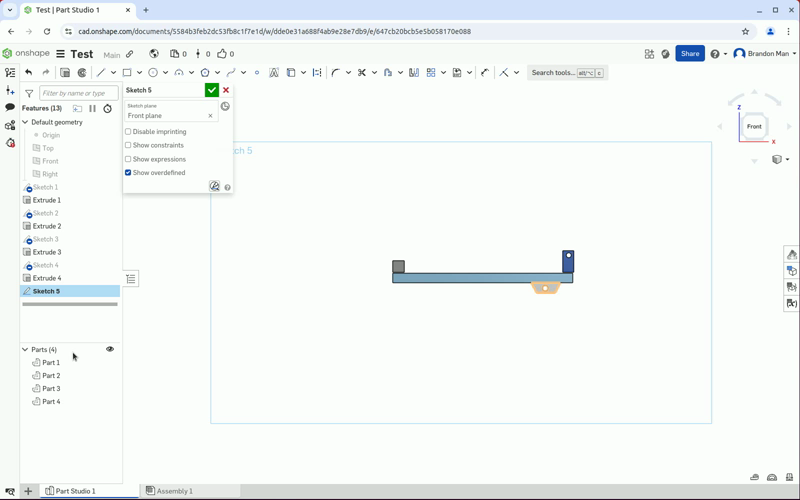
key(y)
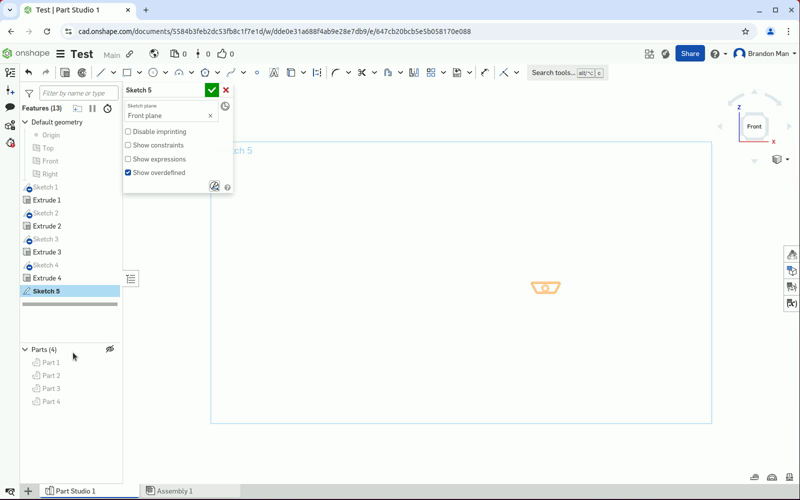
key(l)
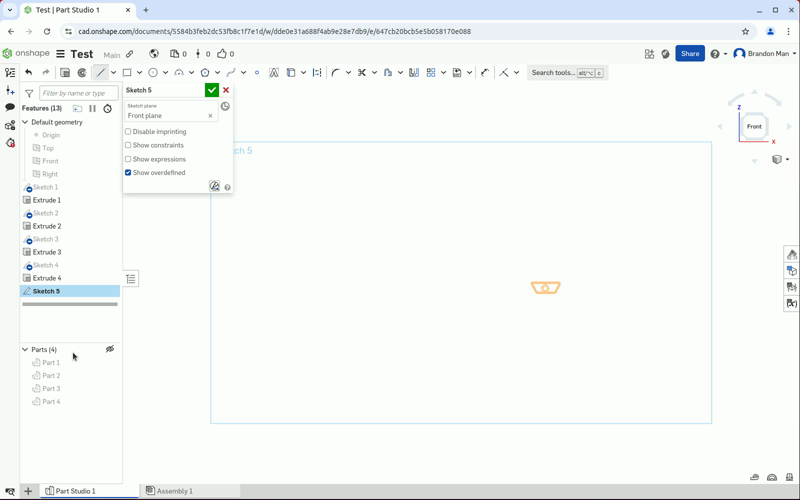
key_down(shift)
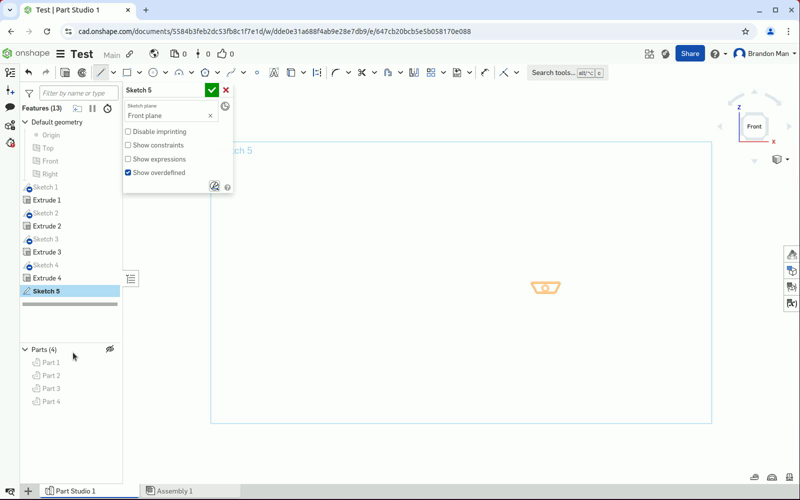
mouse_move(392, 282)
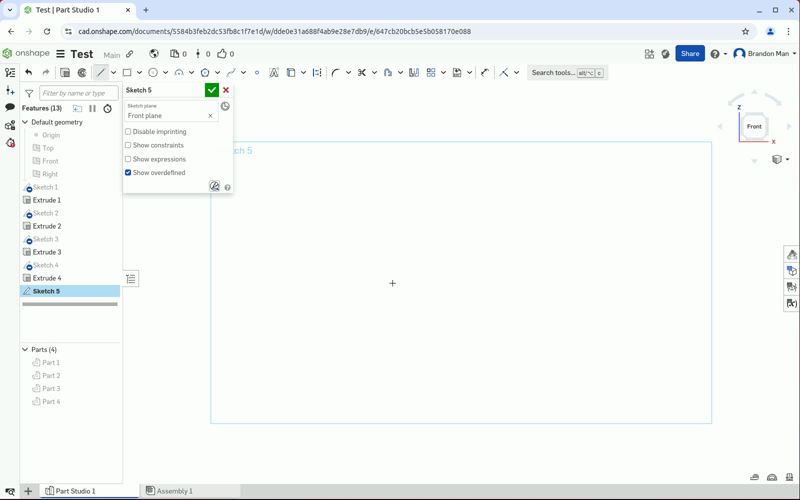
click(392, 282)
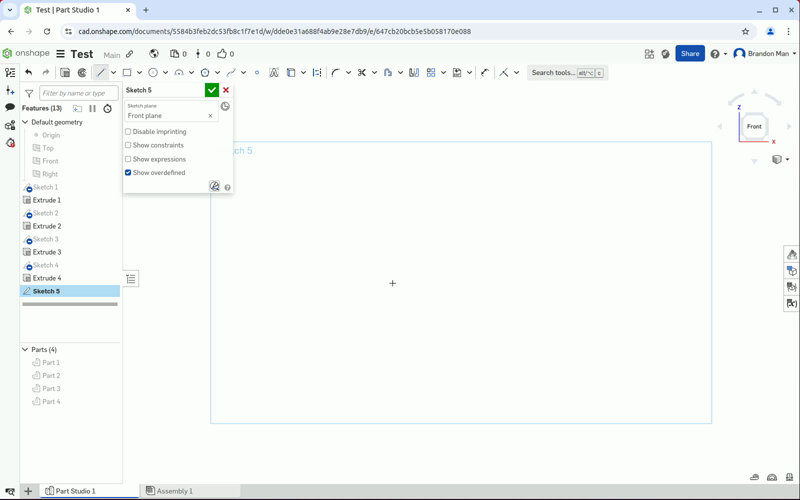
key_up(shift)
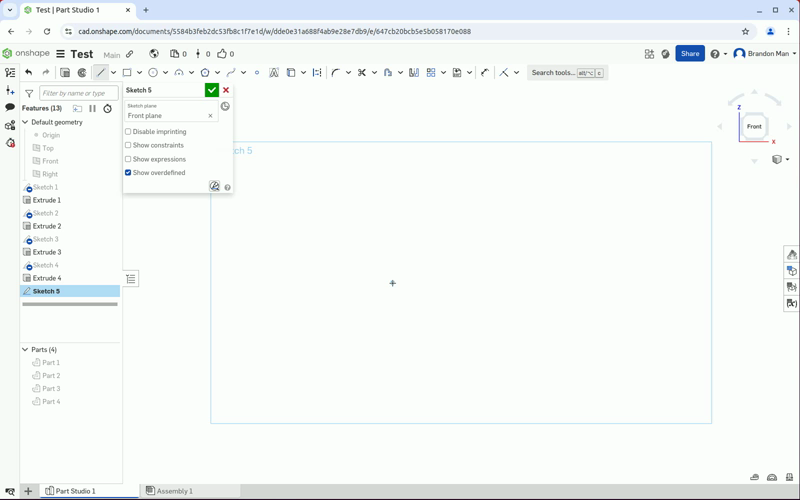
key_down(shift)
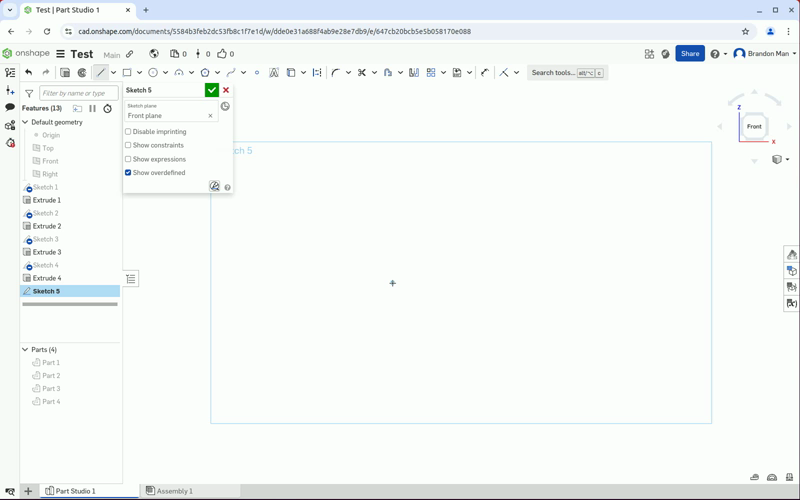
mouse_move(422, 282)
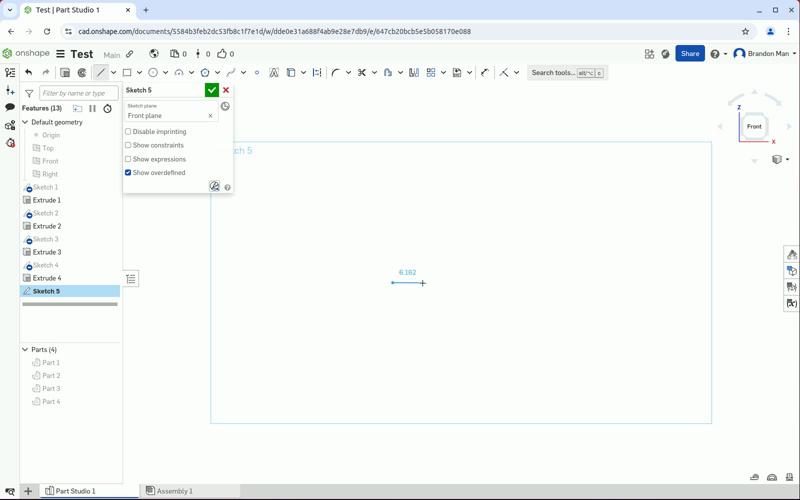
mouse_move(406, 298)
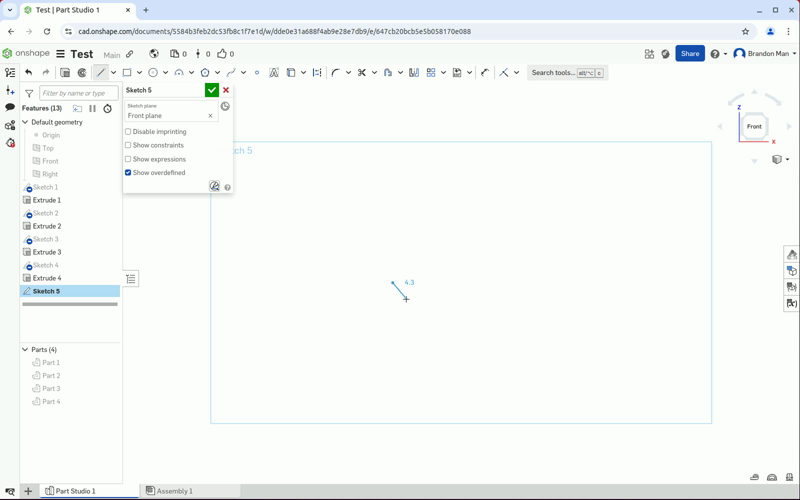
click(406, 298)
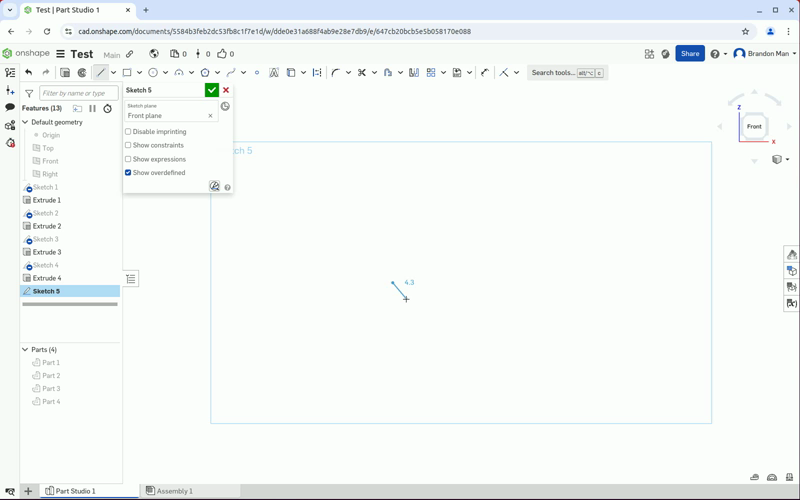
key_up(shift)
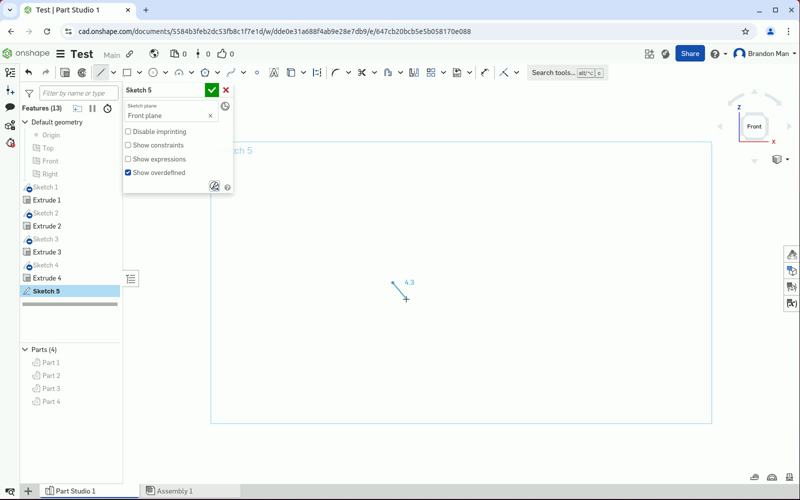
key_down(shift)
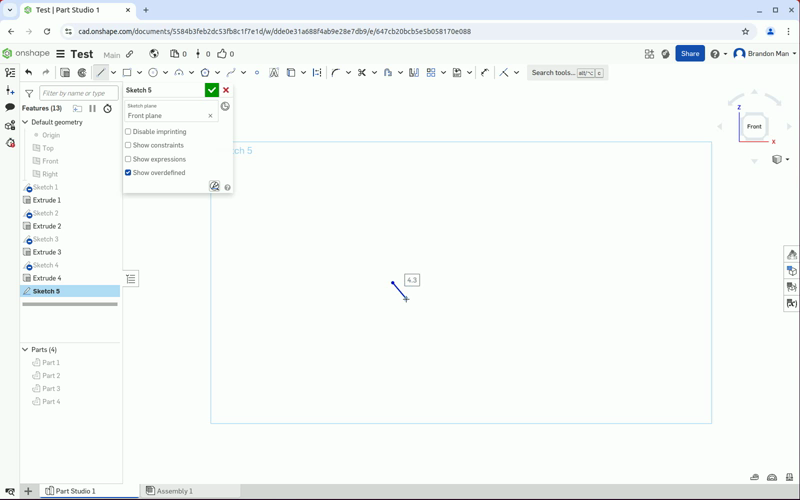
mouse_move(436, 298)
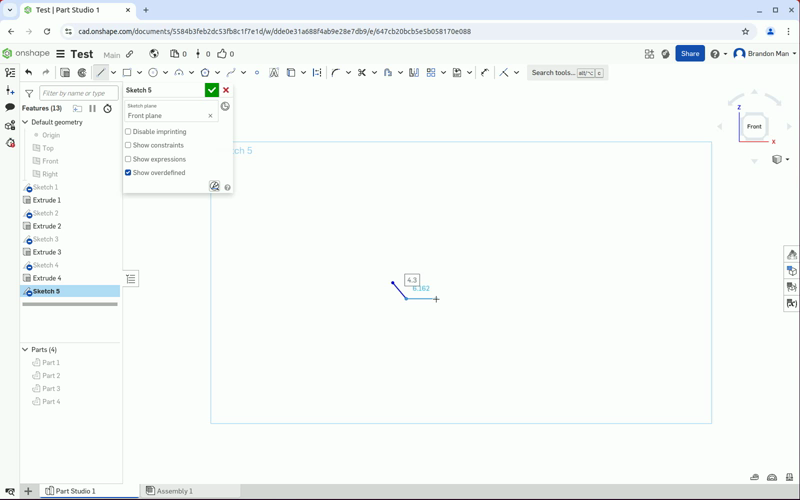
mouse_move(435, 298)
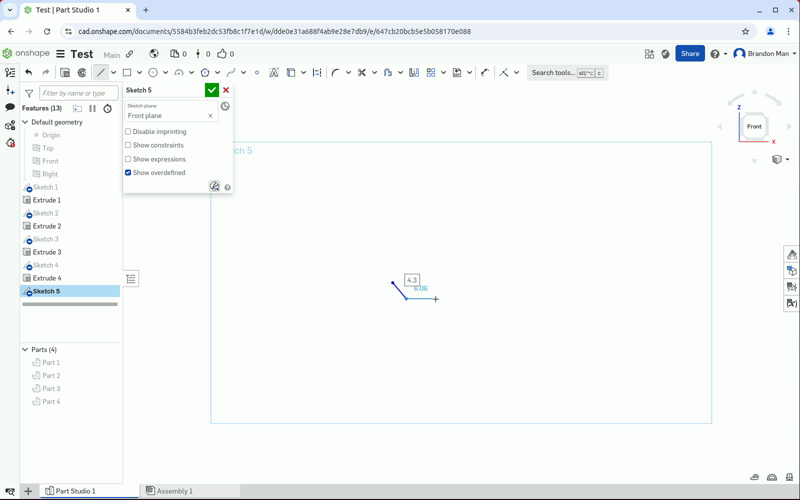
click(435, 298)
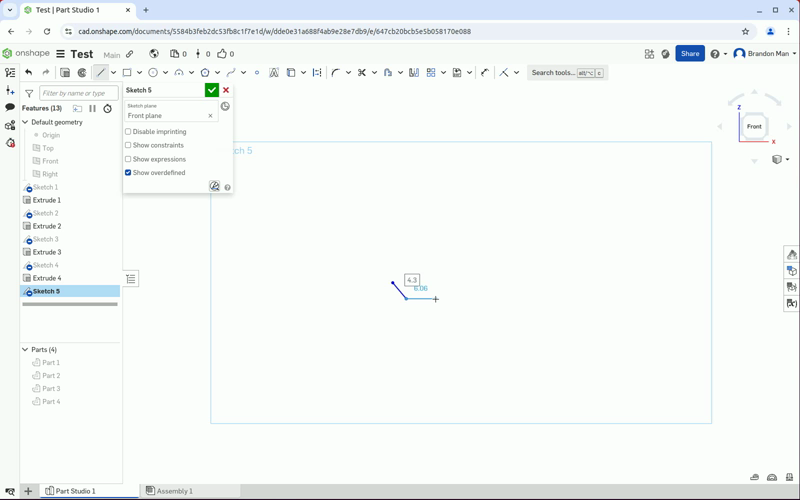
key_up(shift)
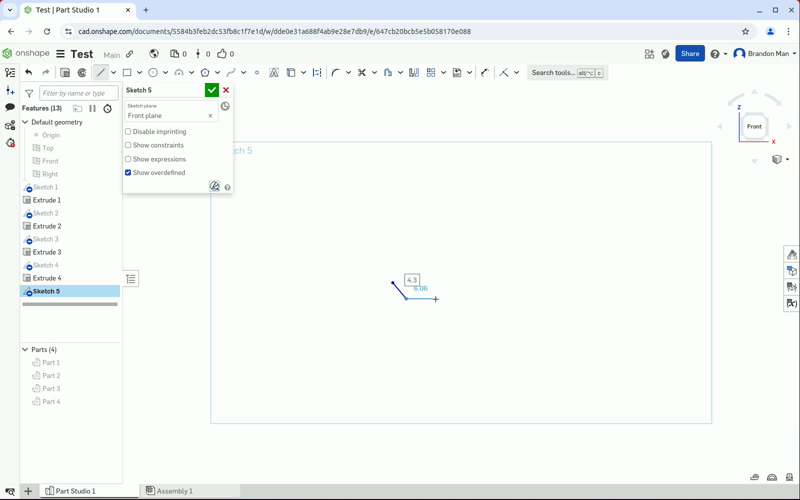
key_down(shift)
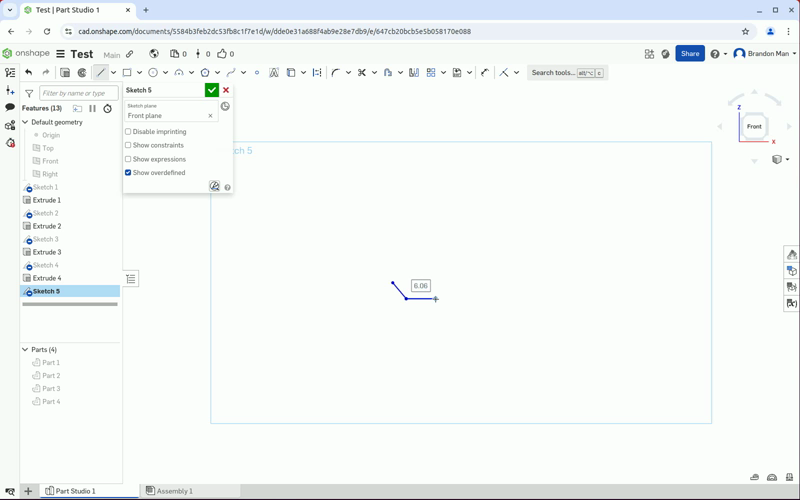
mouse_move(465, 298)
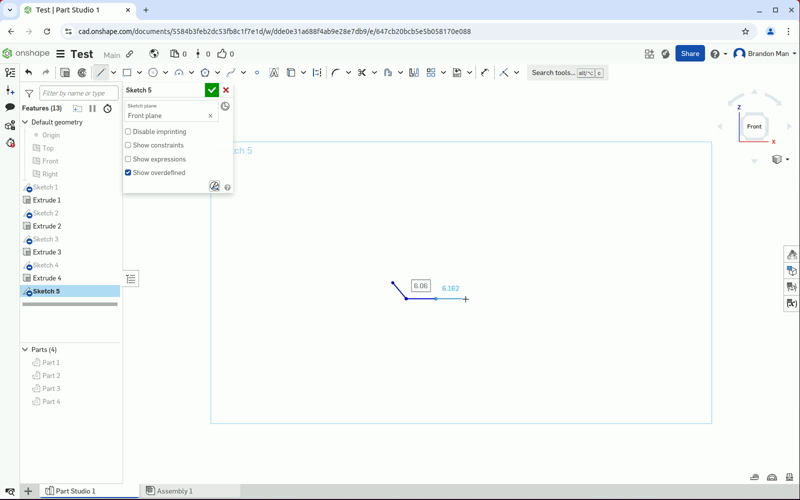
mouse_move(452, 282)
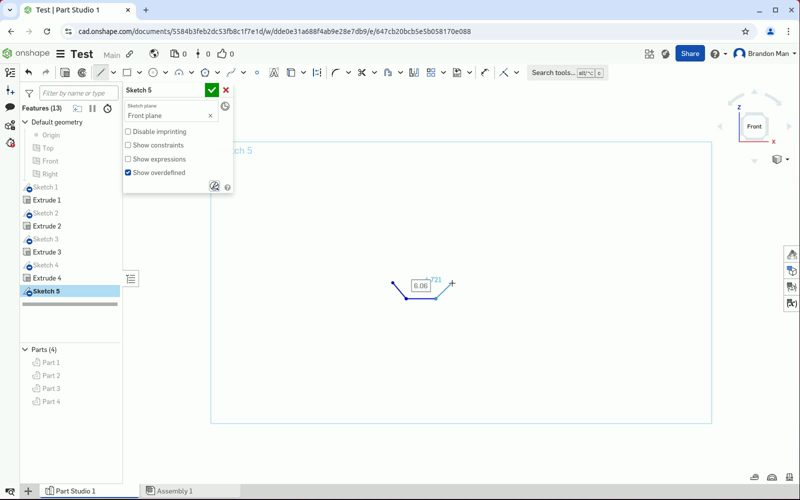
click(452, 282)
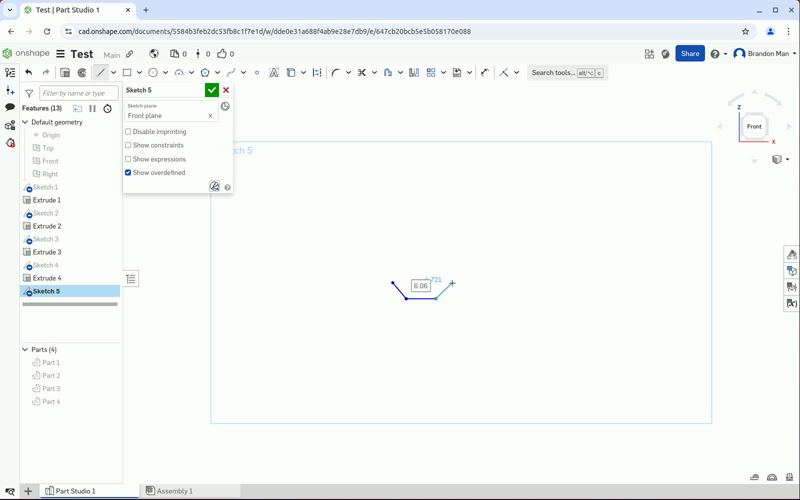
key_up(shift)
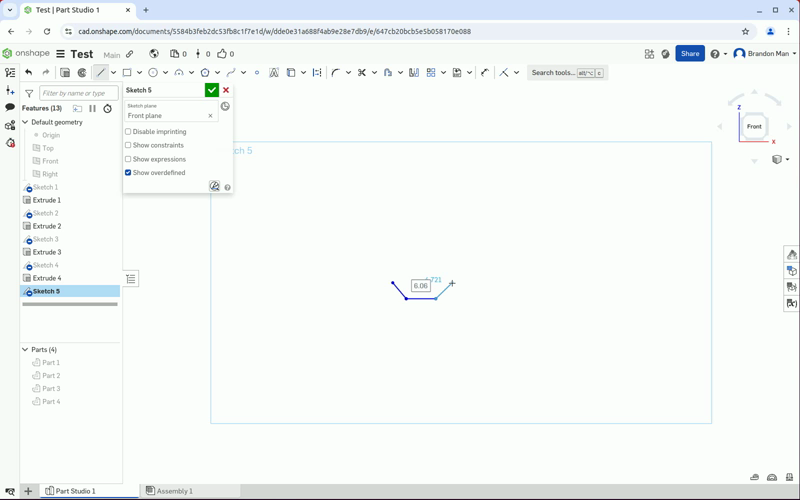
mouse_move(482, 282)
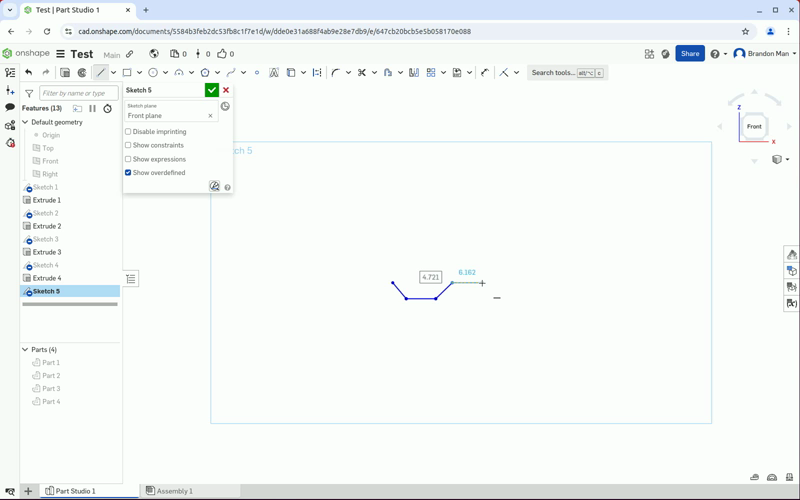
key_down(shift)
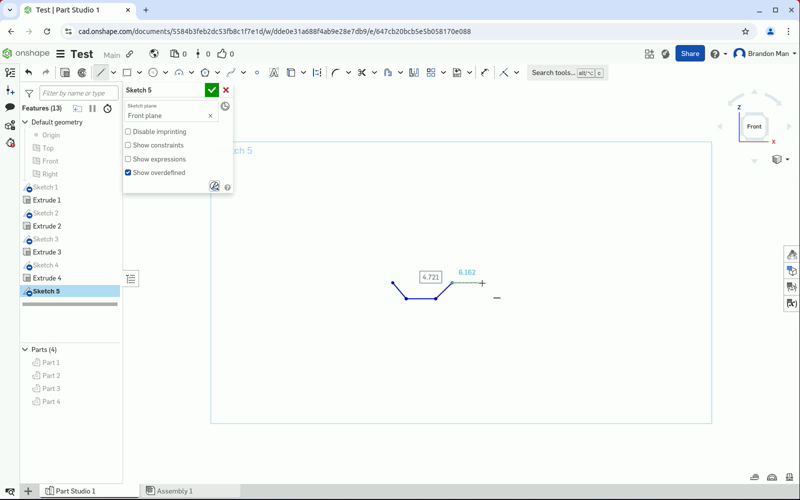
mouse_move(392, 282)
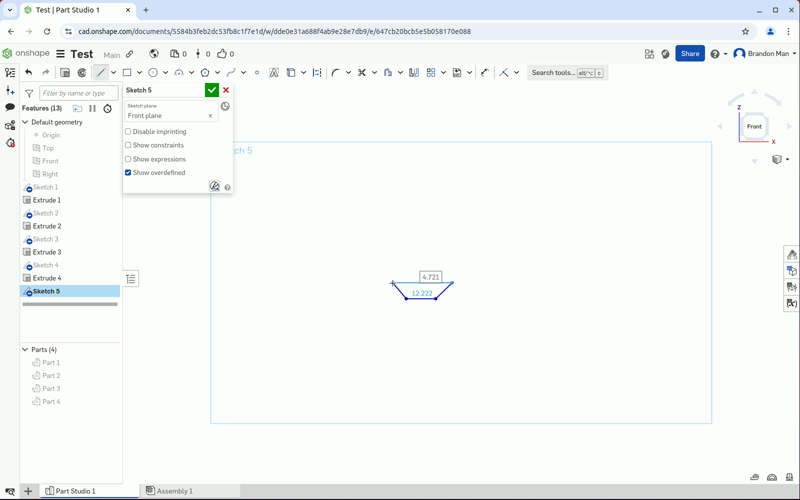
key_up(shift)
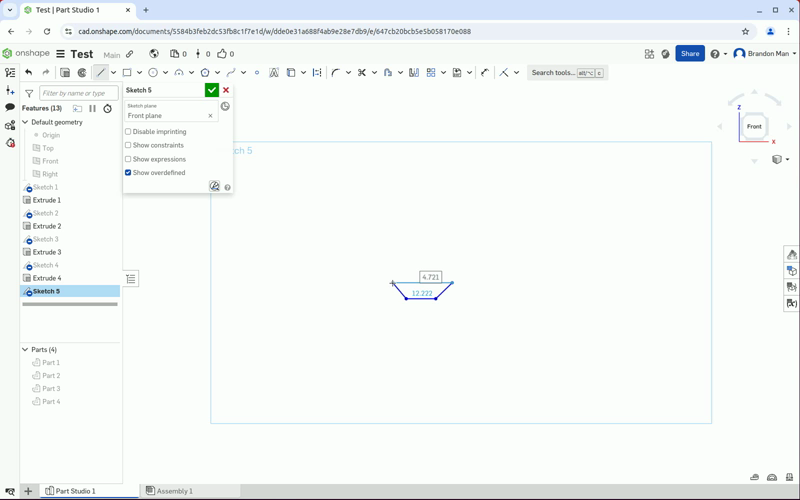
click(392, 282)
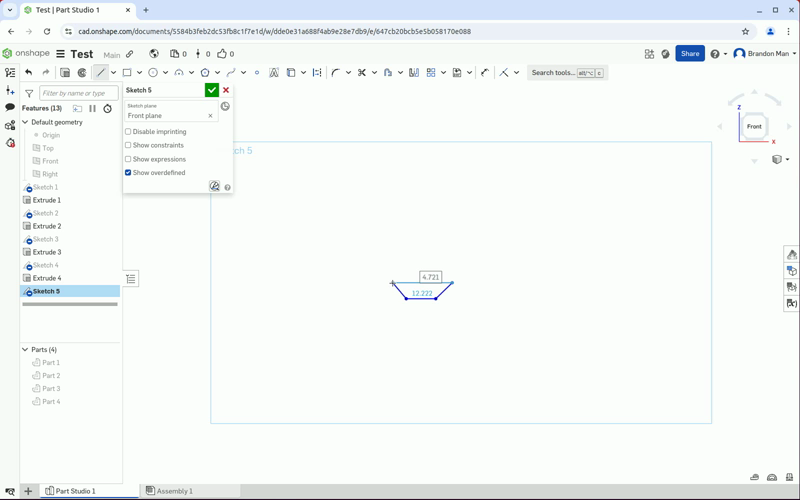
key(esc)
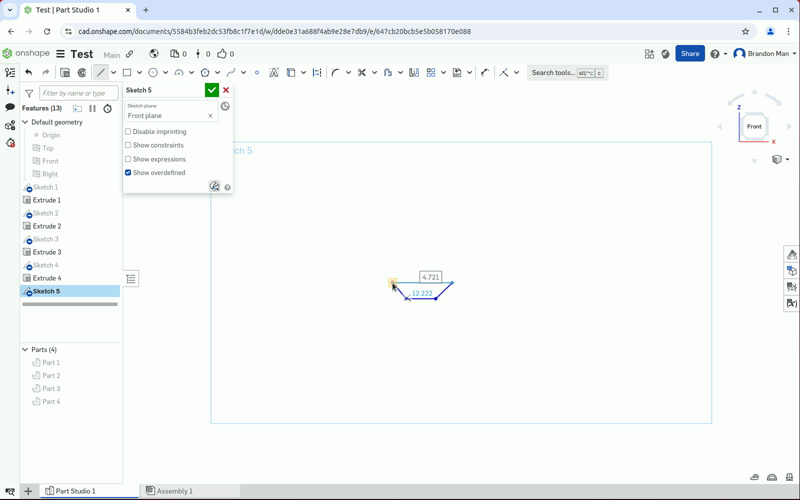
key(c)
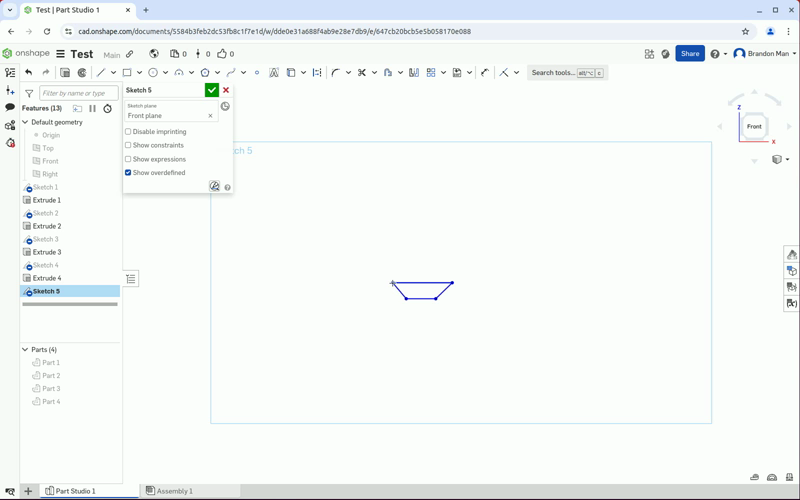
key_down(shift)
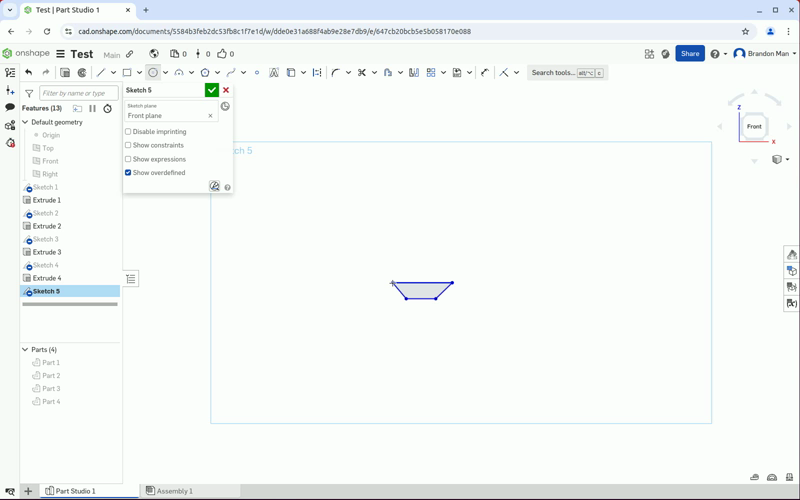
mouse_move(421, 293)
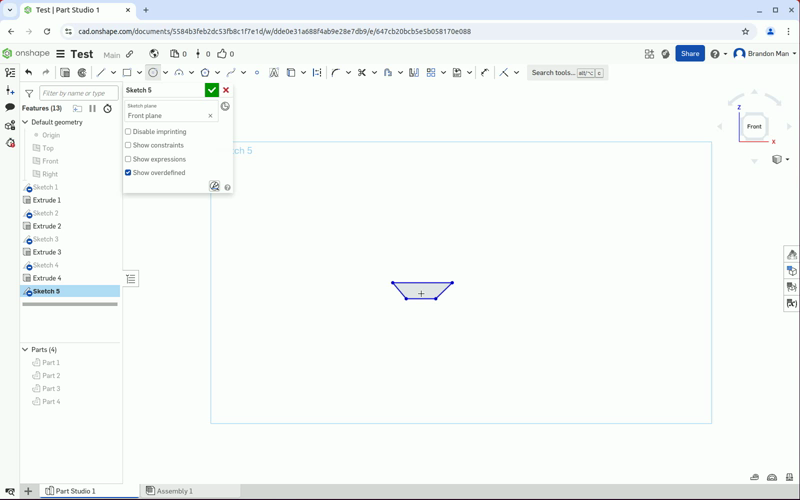
click(421, 293)
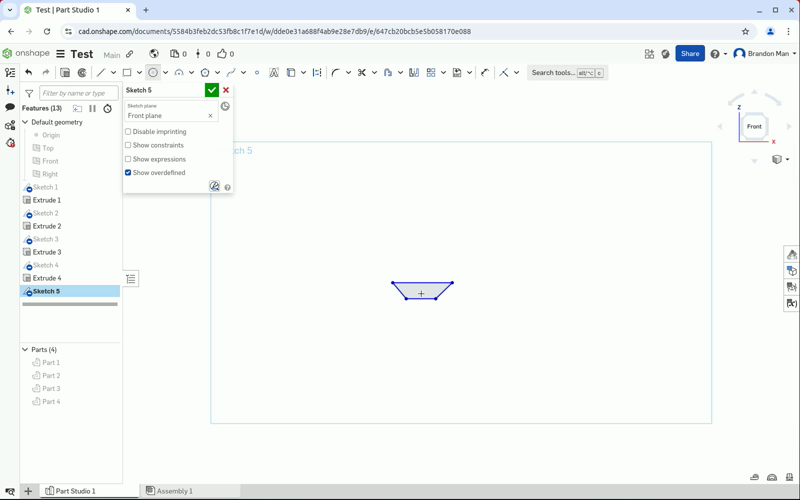
key_up(shift)
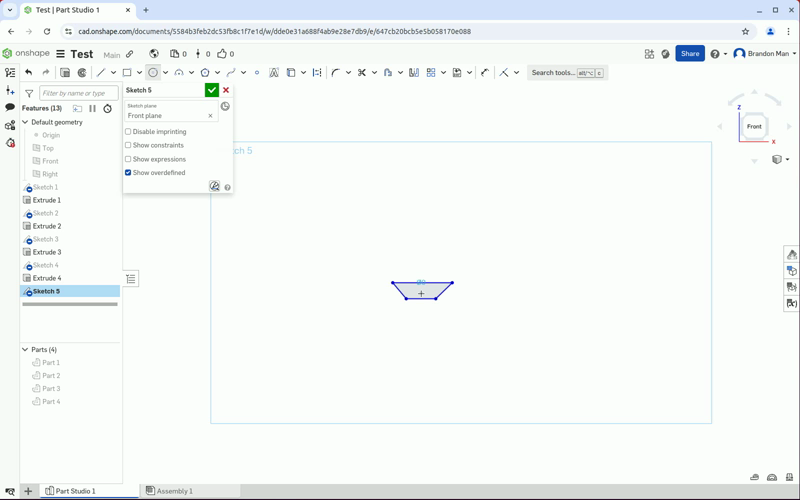
mouse_move(423, 293)
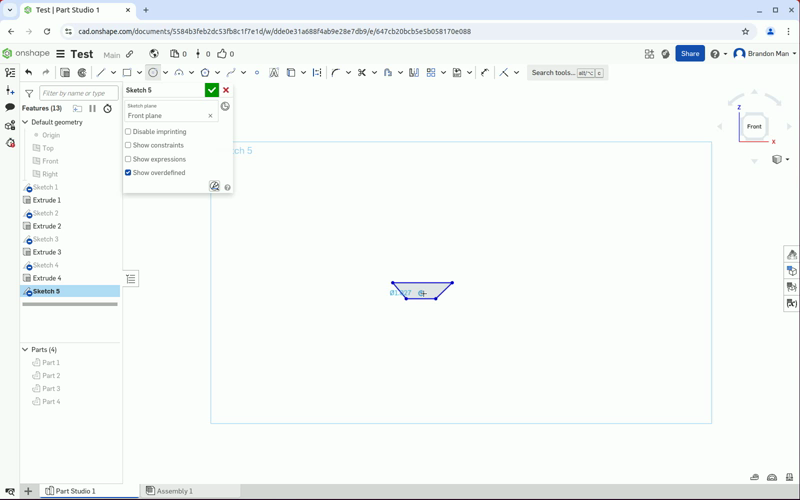
scroll(6)
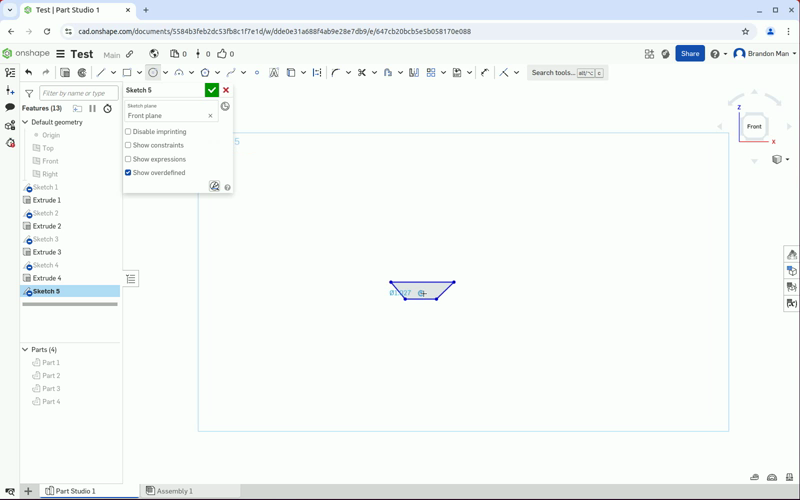
scroll(6)
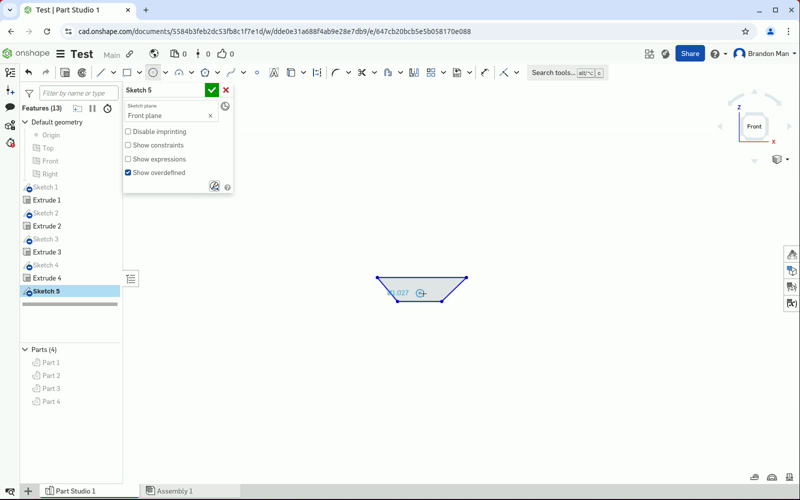
scroll(6)
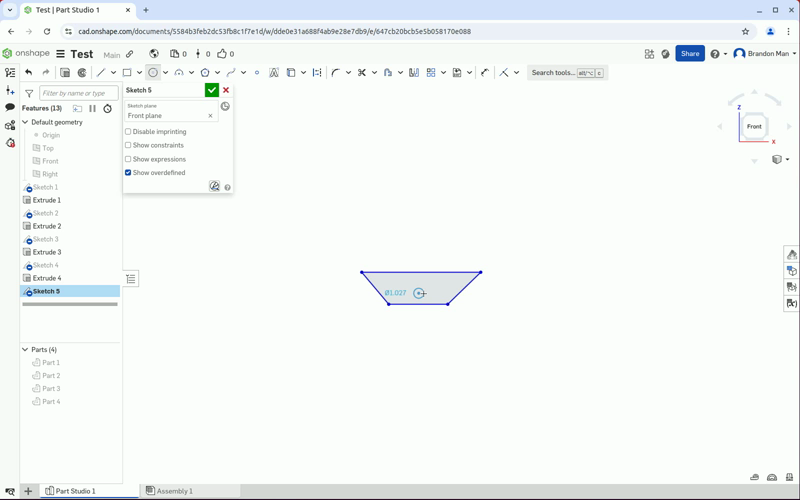
scroll(6)
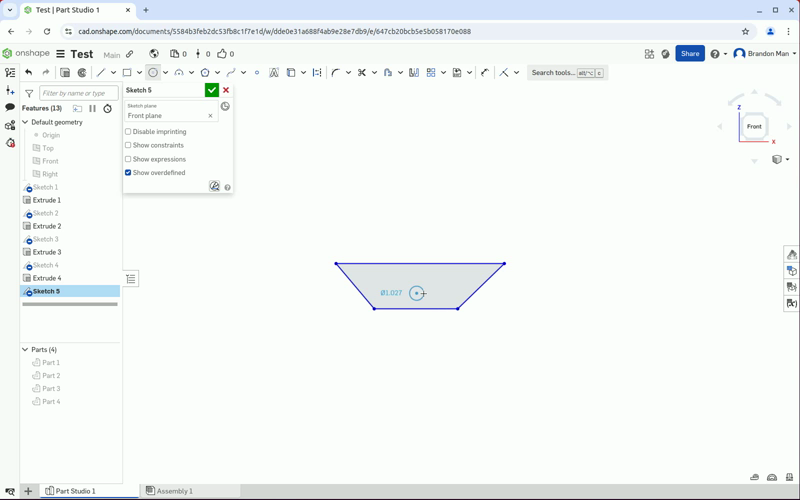
scroll(6)
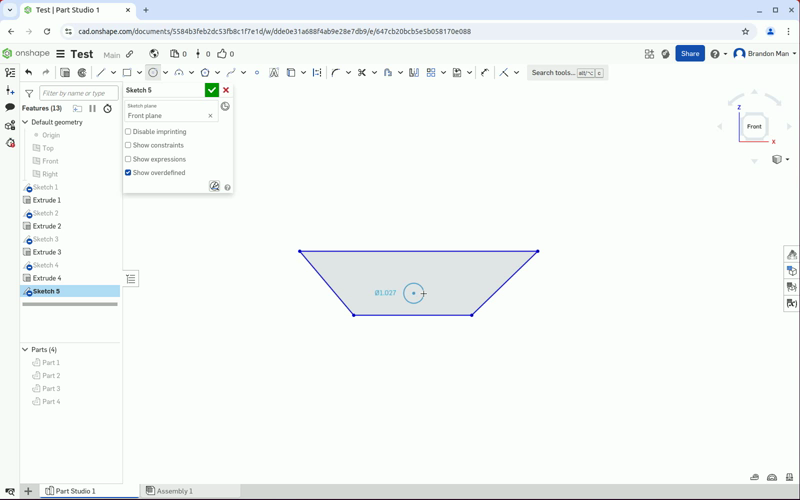
scroll(6)
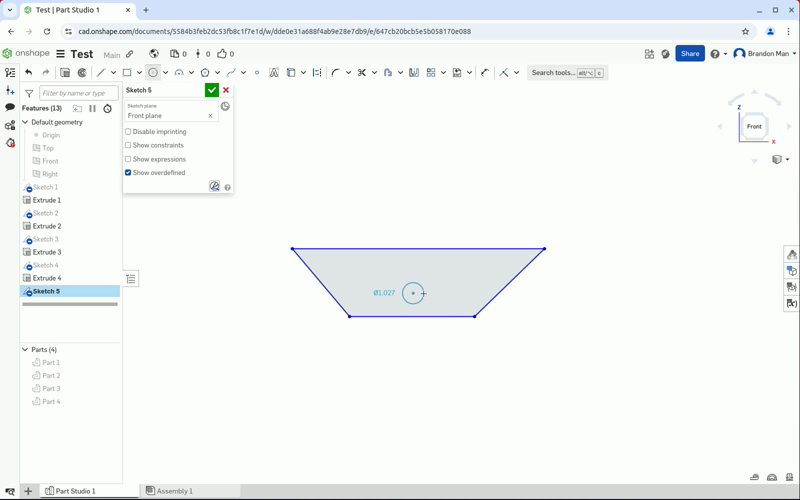
scroll(6)
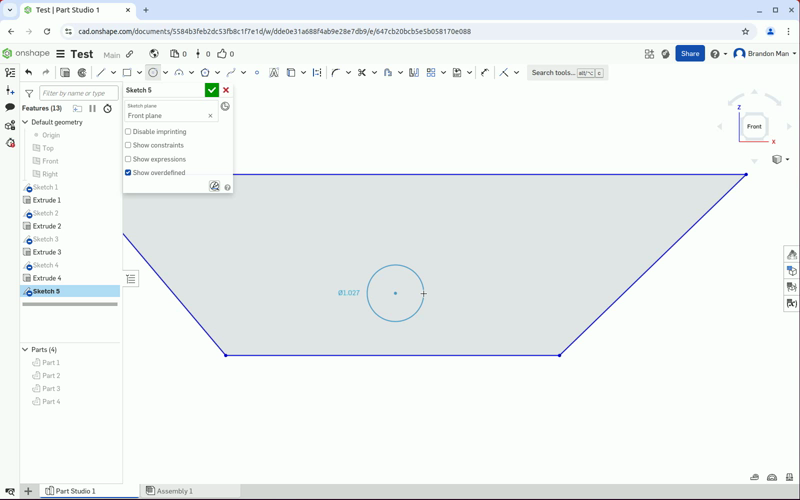
click(423, 293)
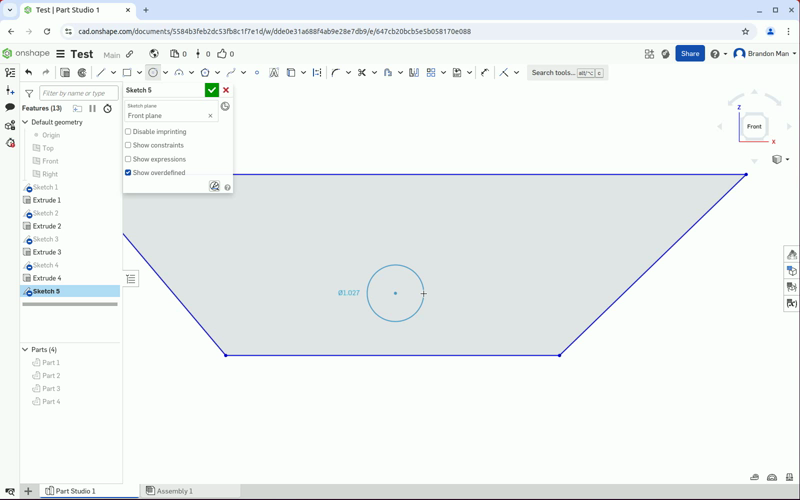
scroll(-6)
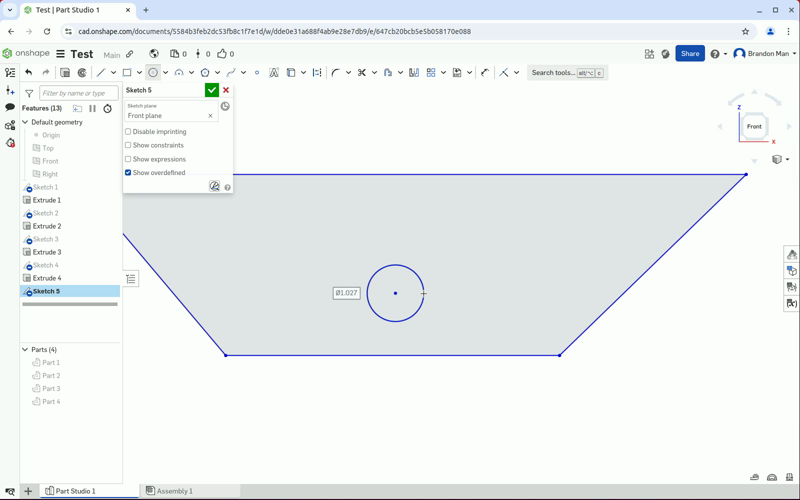
scroll(-6)
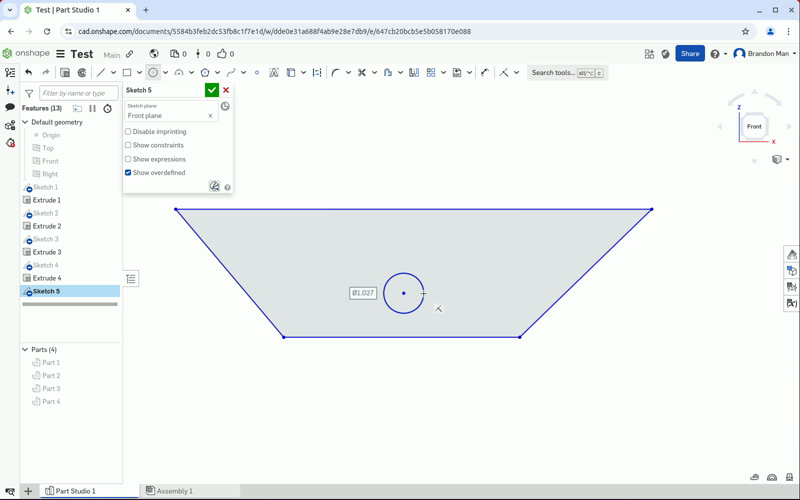
scroll(-6)
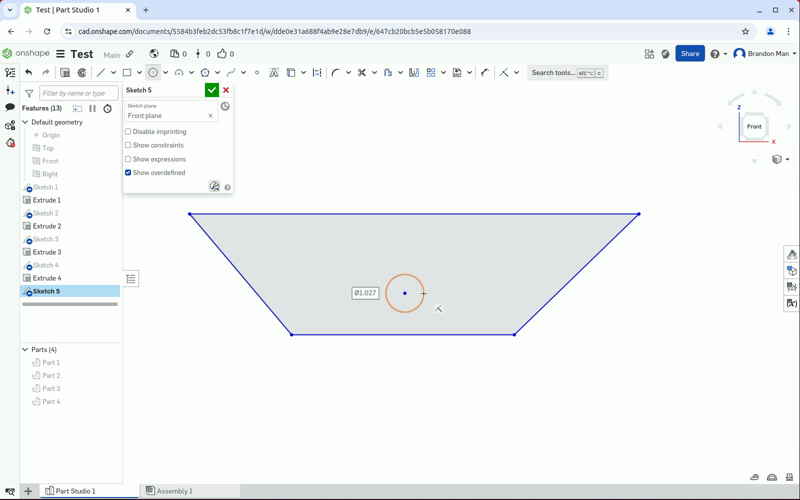
scroll(-6)
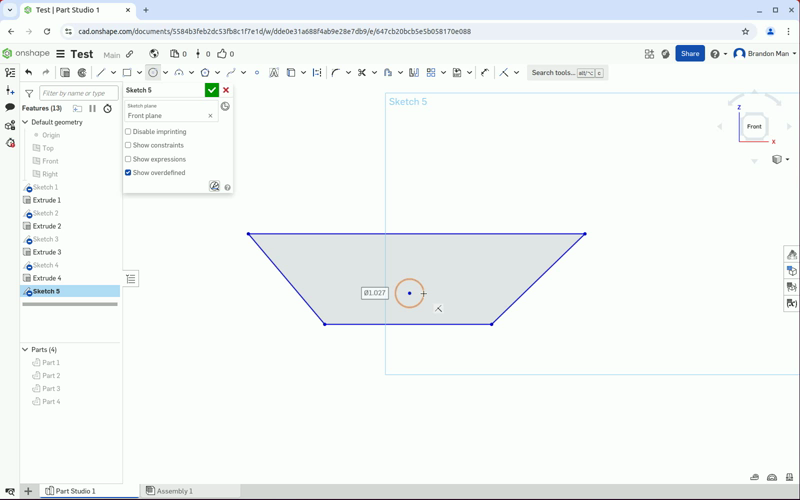
scroll(-6)
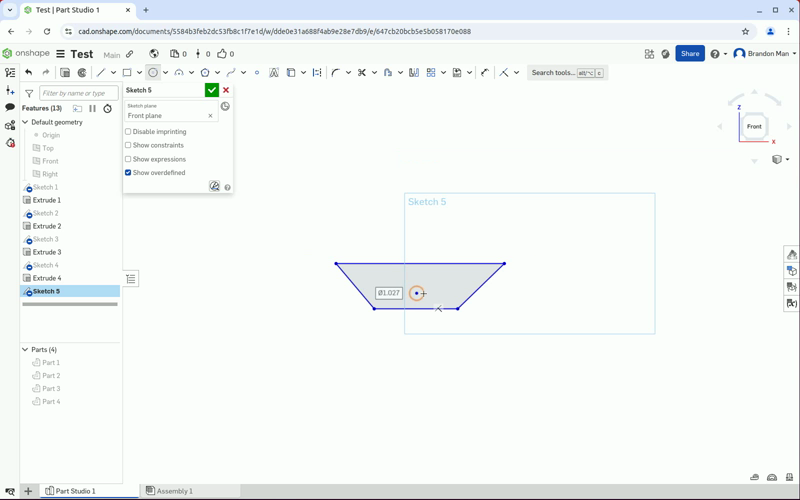
scroll(-6)
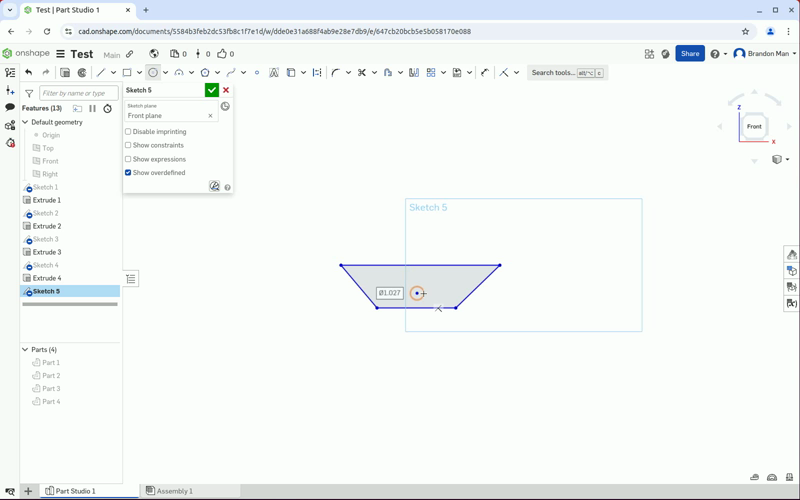
scroll(-6)
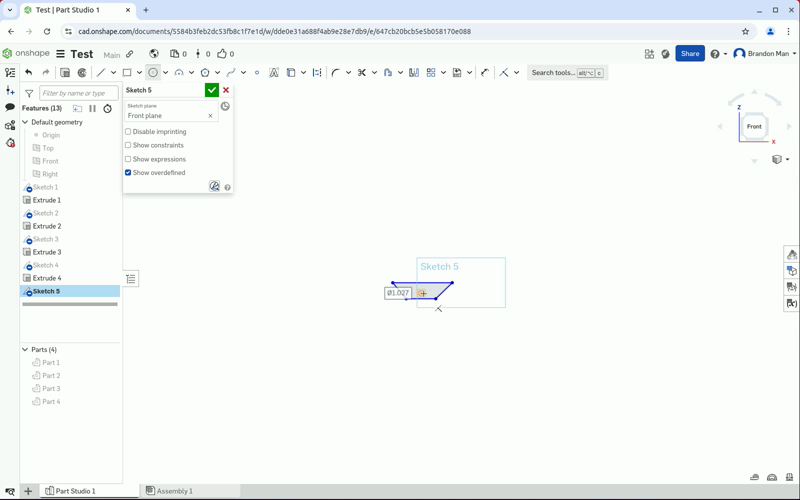
key(esc)
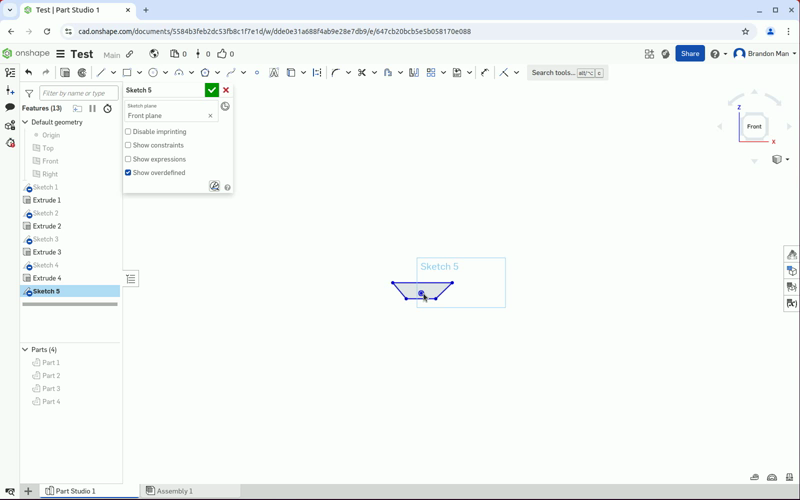
mouse_move(417, 286)
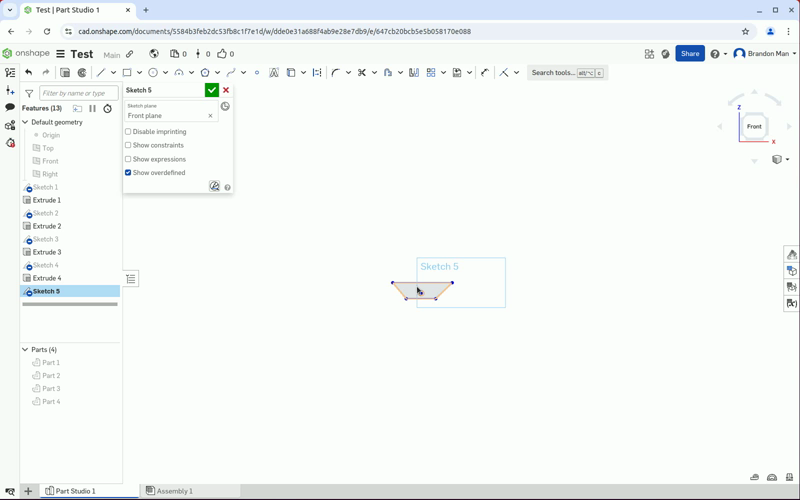
scroll(6)
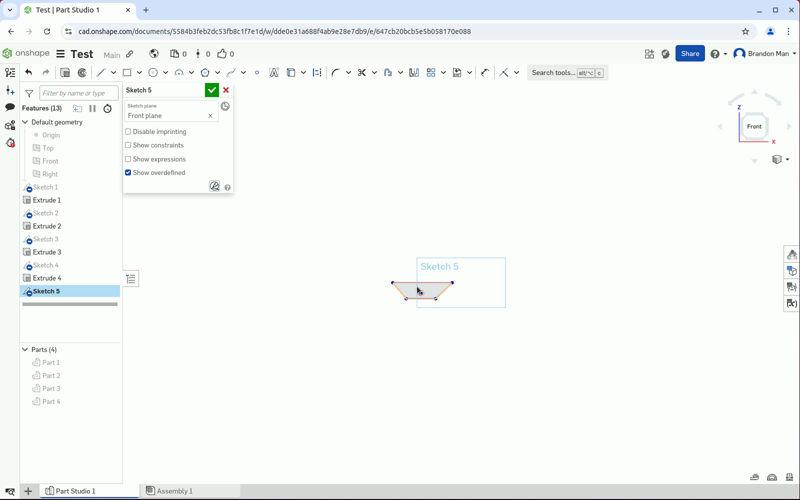
scroll(6)
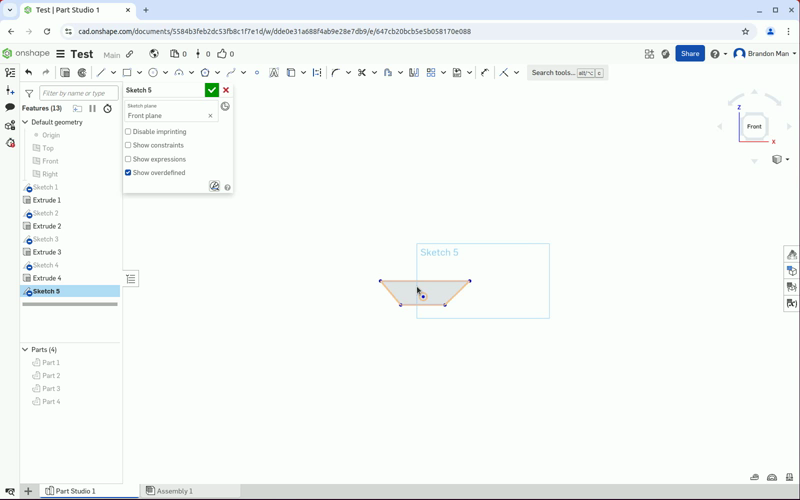
scroll(6)
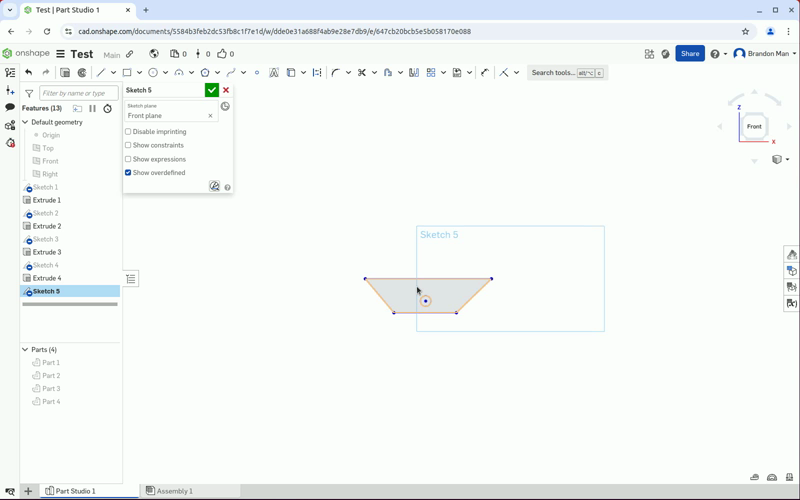
scroll(6)
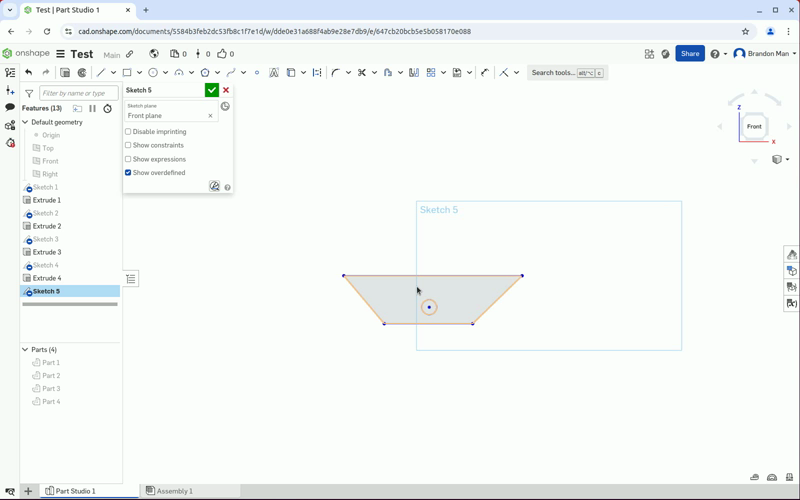
scroll(6)
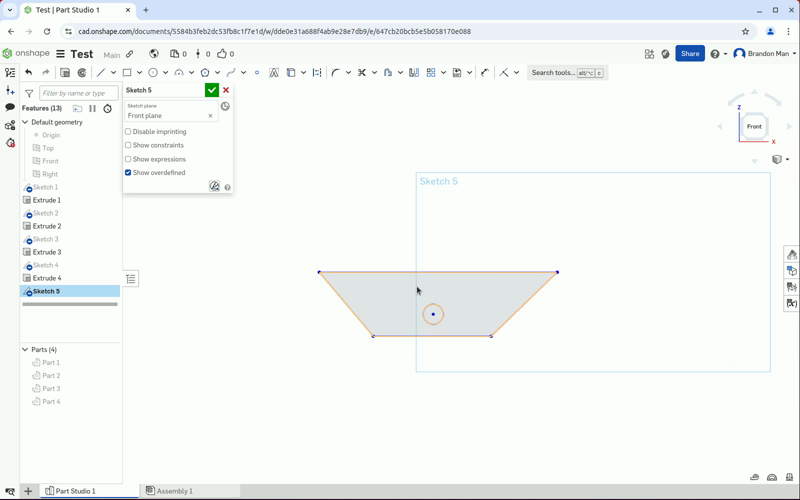
scroll(6)
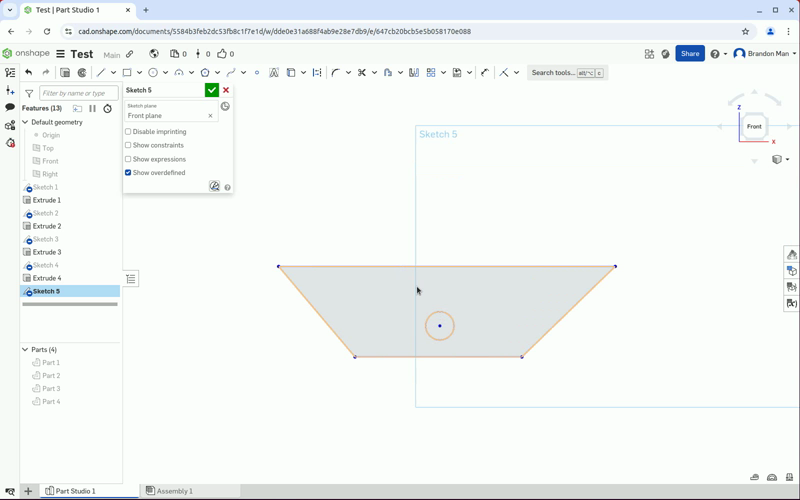
scroll(6)
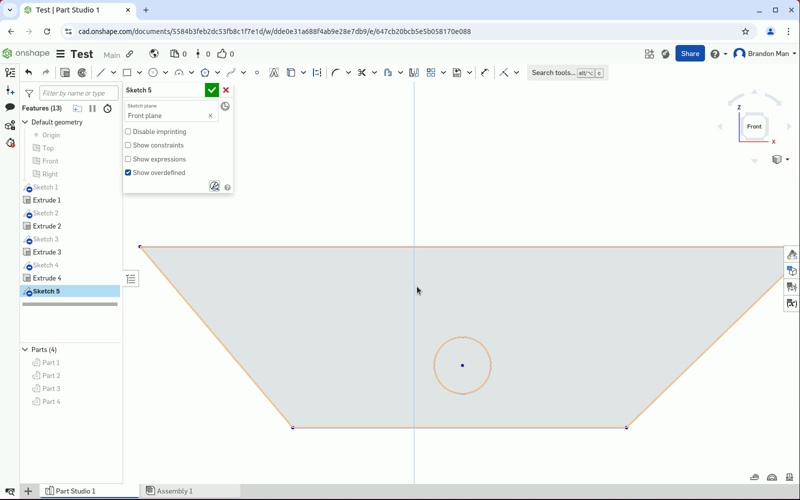
click(417, 286)
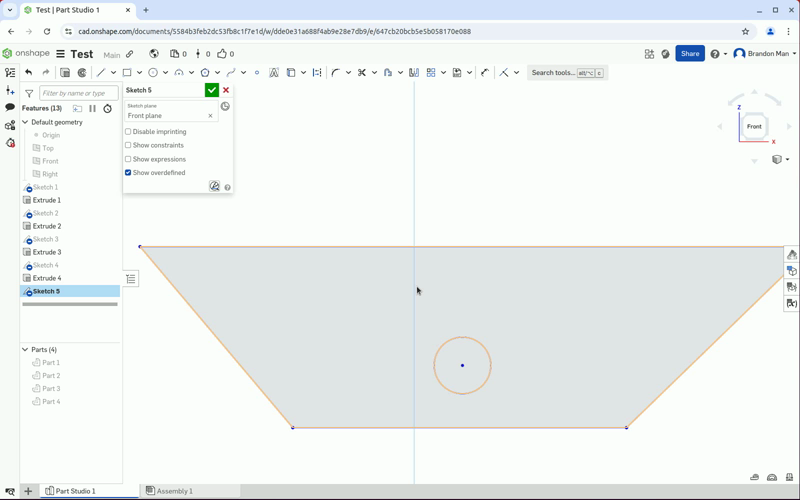
scroll(-6)
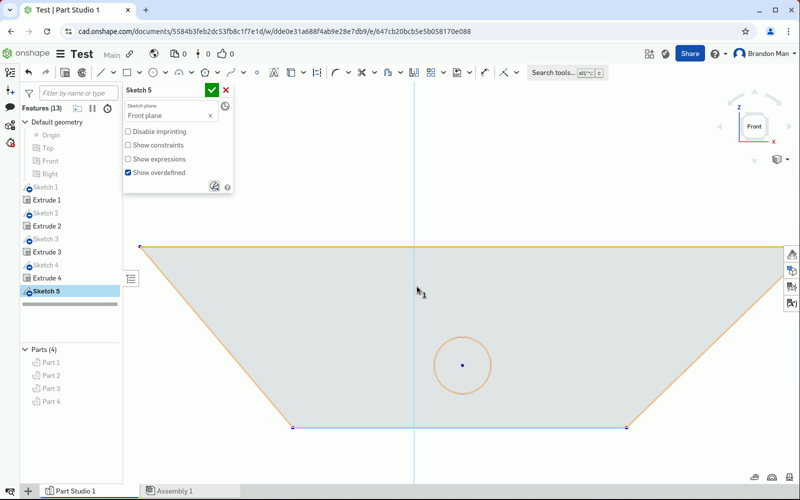
scroll(-6)
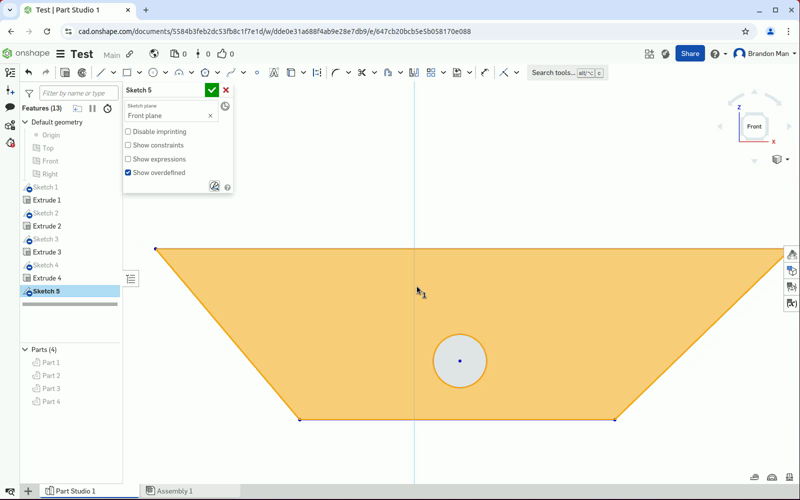
scroll(-6)
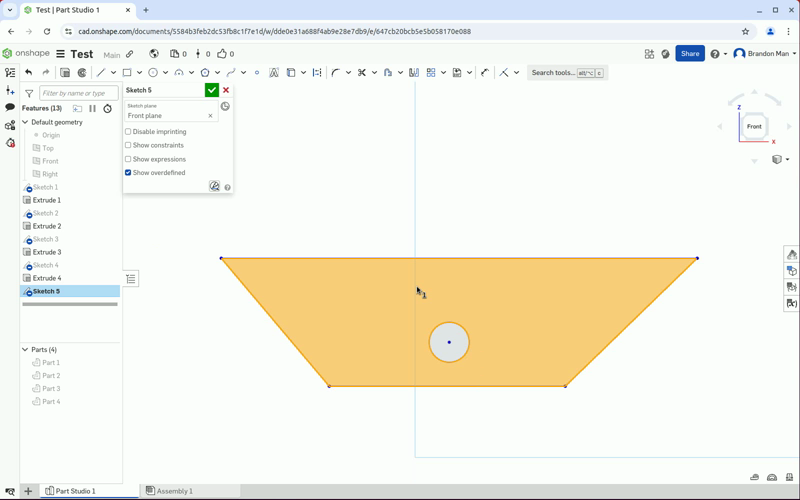
scroll(-6)
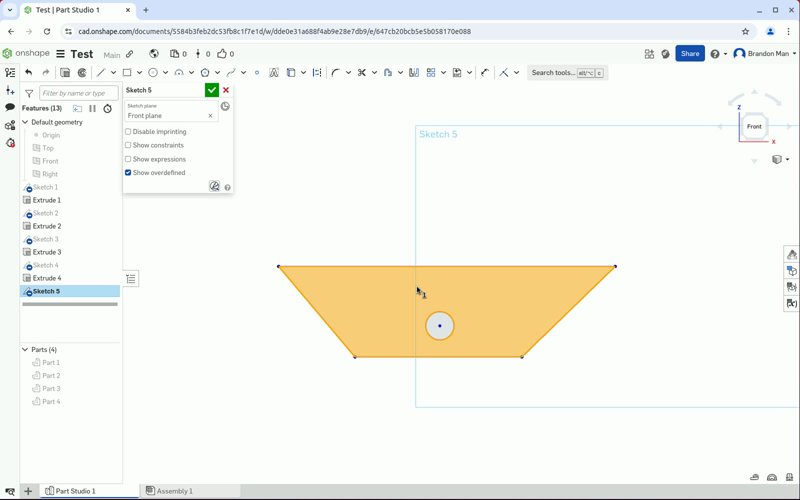
scroll(-6)
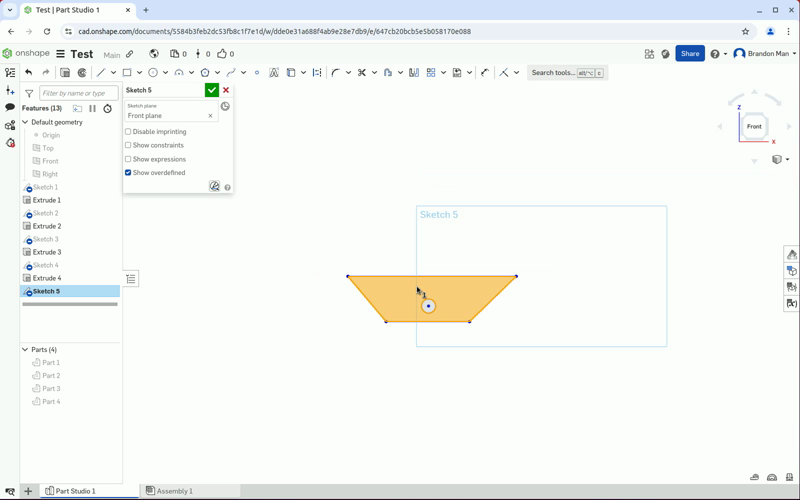
scroll(-6)
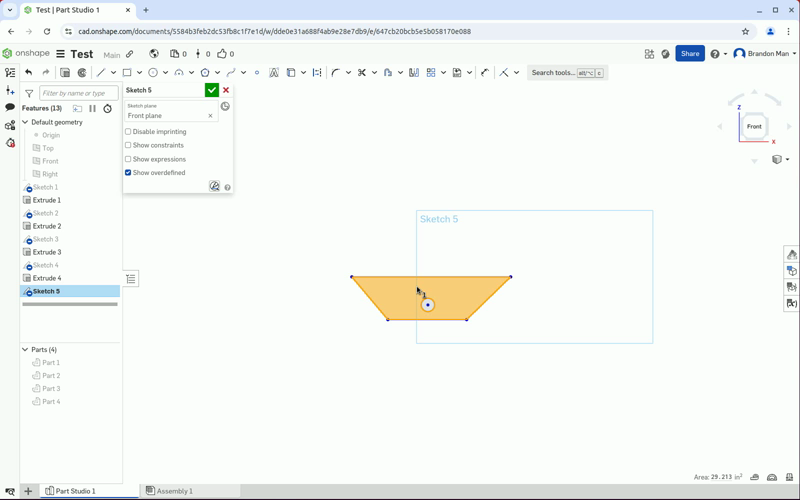
scroll(-6)
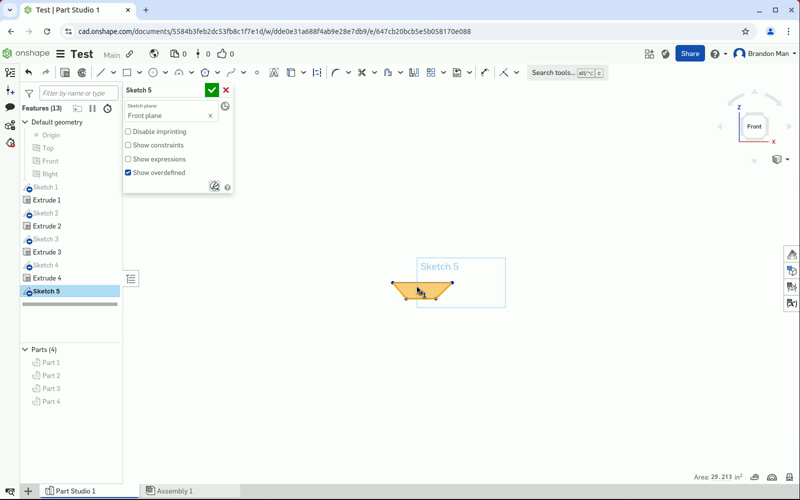
mouse_move(73, 352)
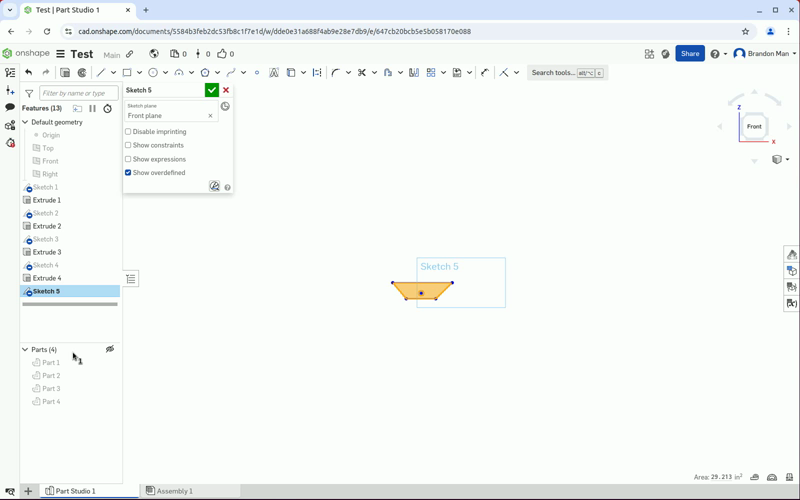
key(shift+y)
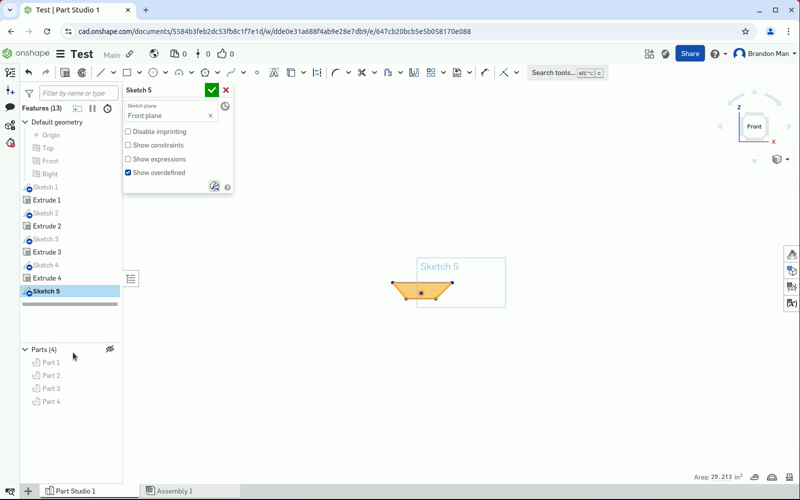
key(shift+e)
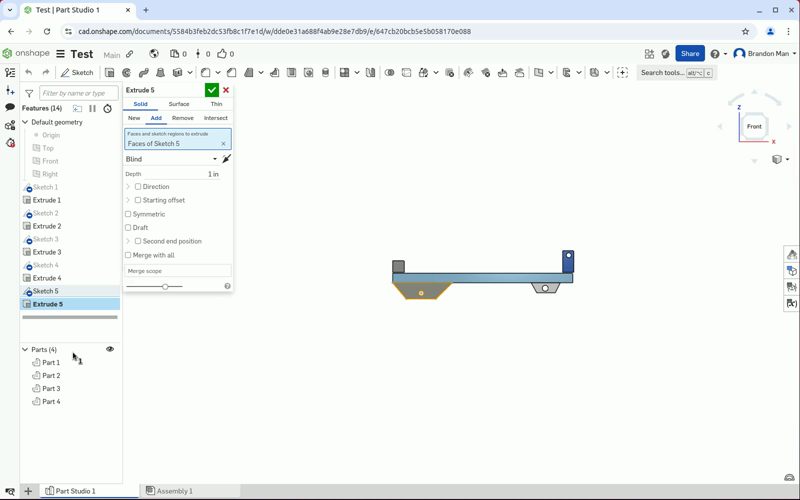
mouse_move(143, 106)
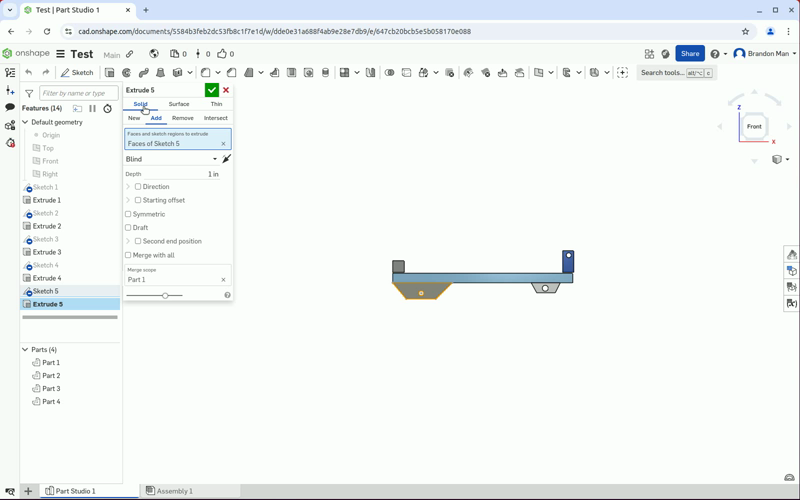
click(143, 106)
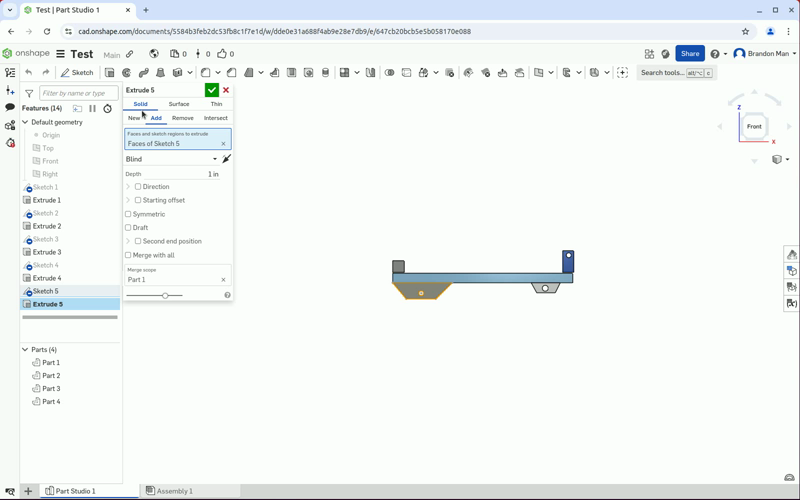
mouse_move(137, 120)
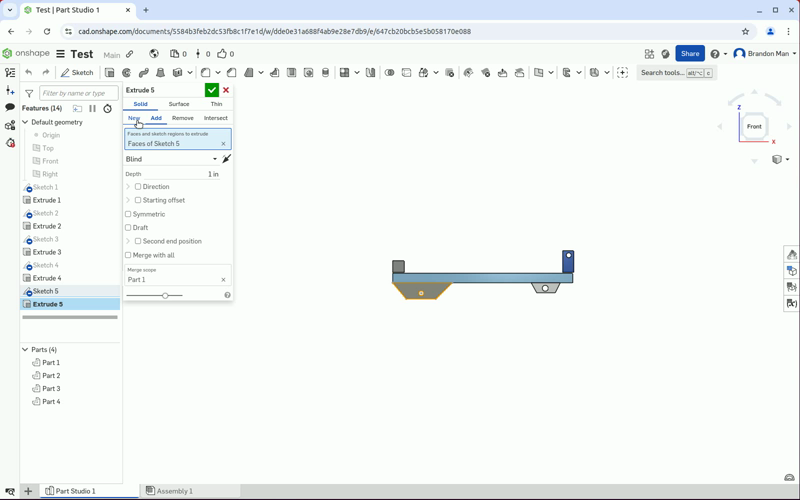
click(137, 120)
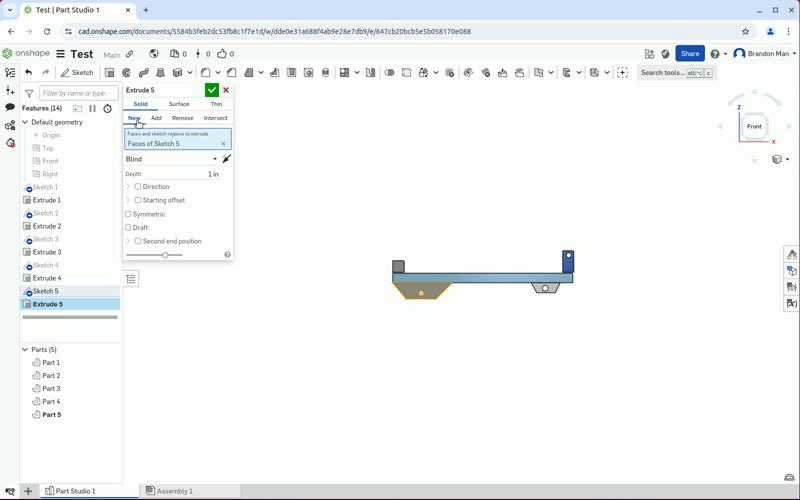
key(tab, 4)
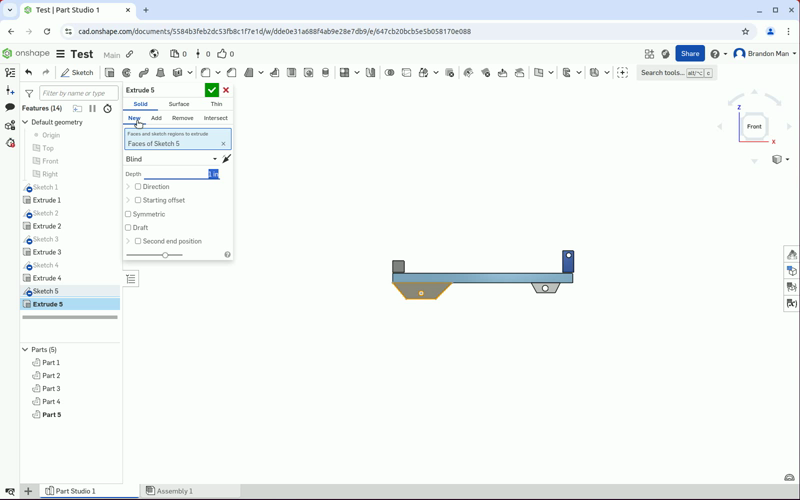
text(10.591)
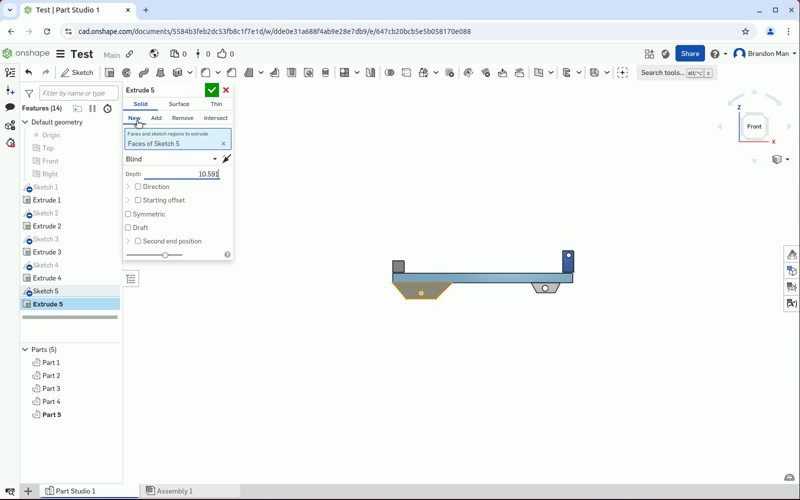
key(enter)
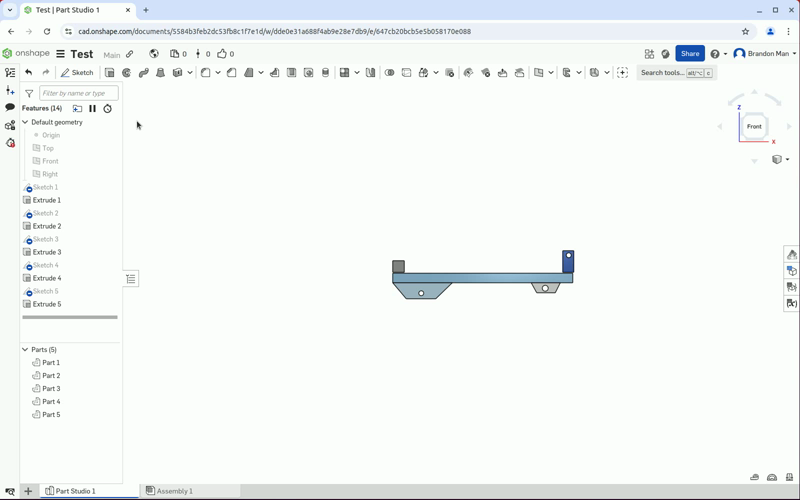
key(shift+h)
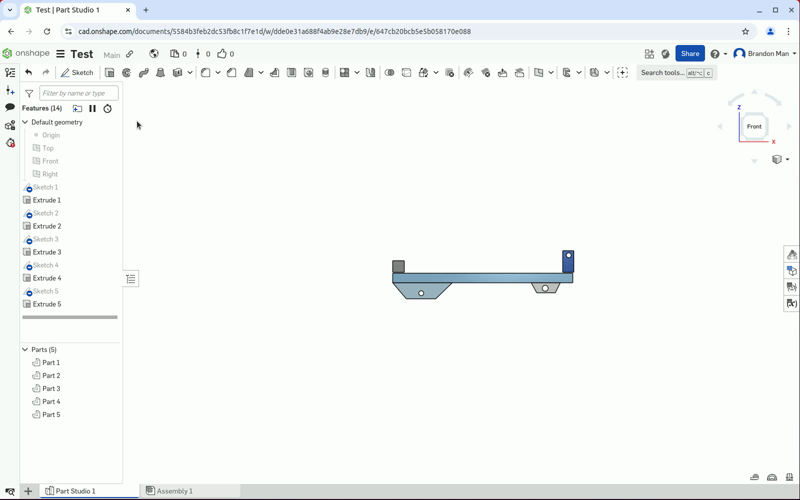
key(shift+h)
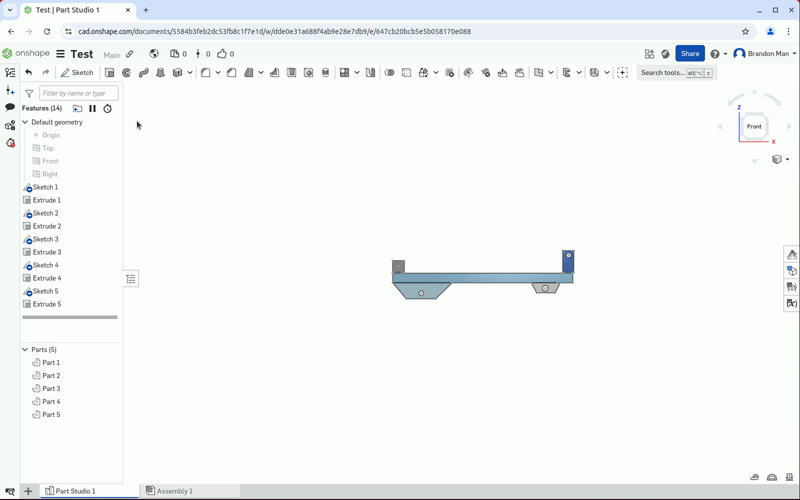
key(shift+7)
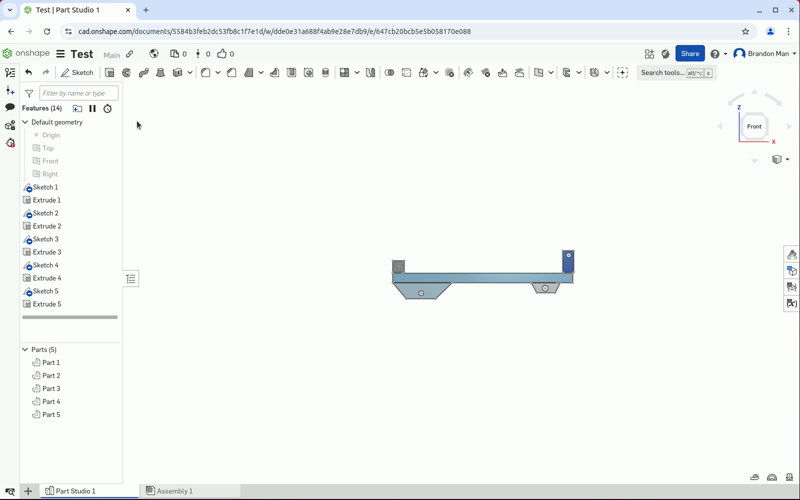
key(left, 2)
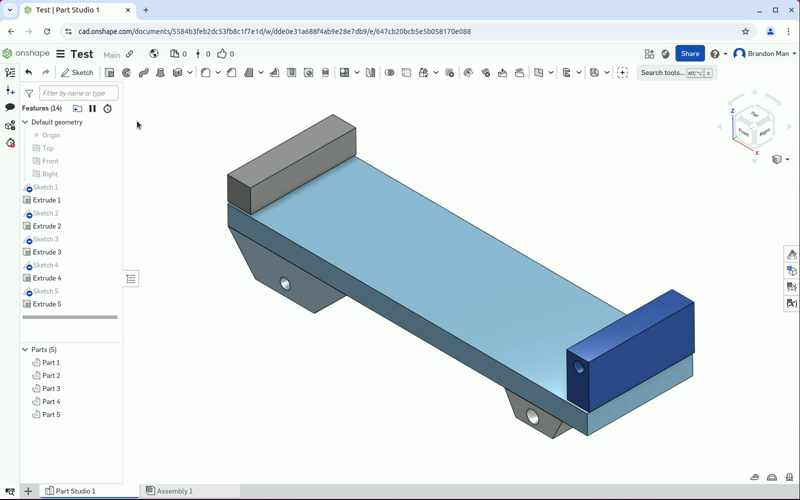
key(down, 2)
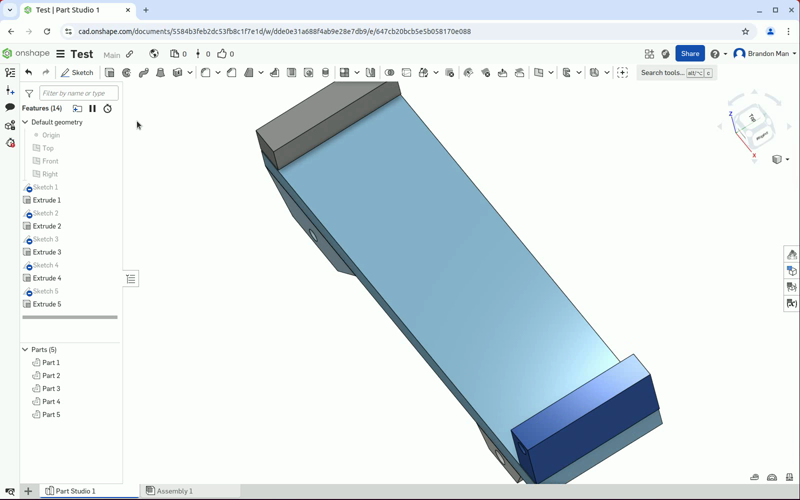
key(up, 2)
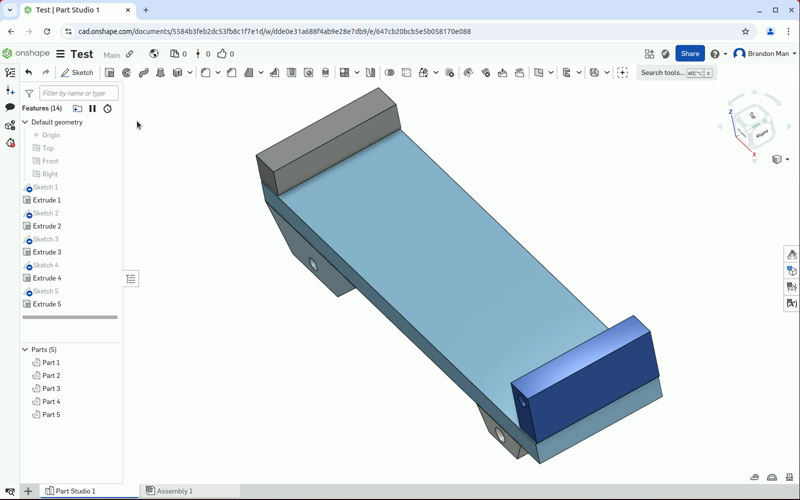
key(right, 2)
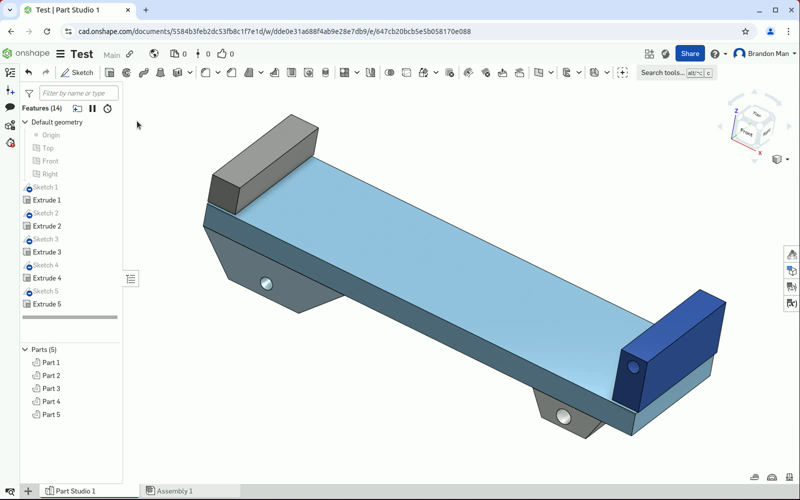
mouse_move(73, 189)
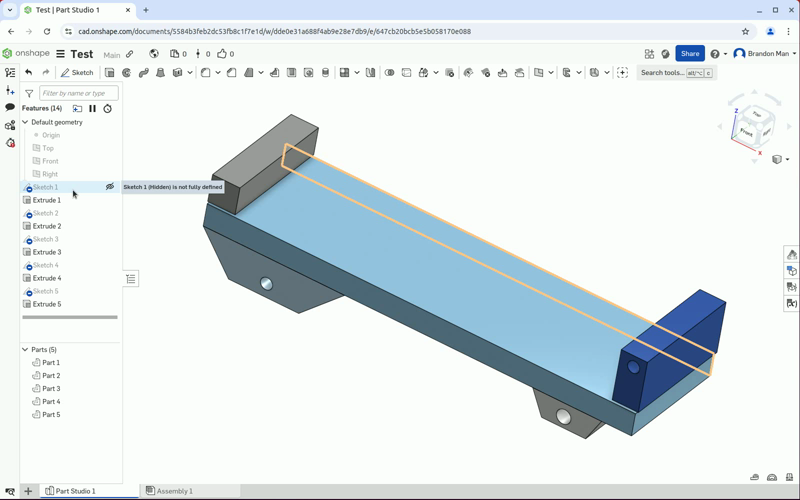
click(73, 189)